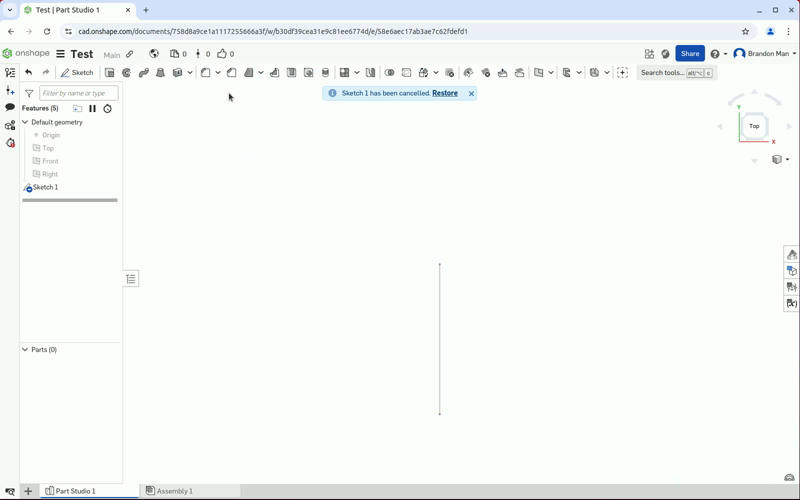
key(shift+h)
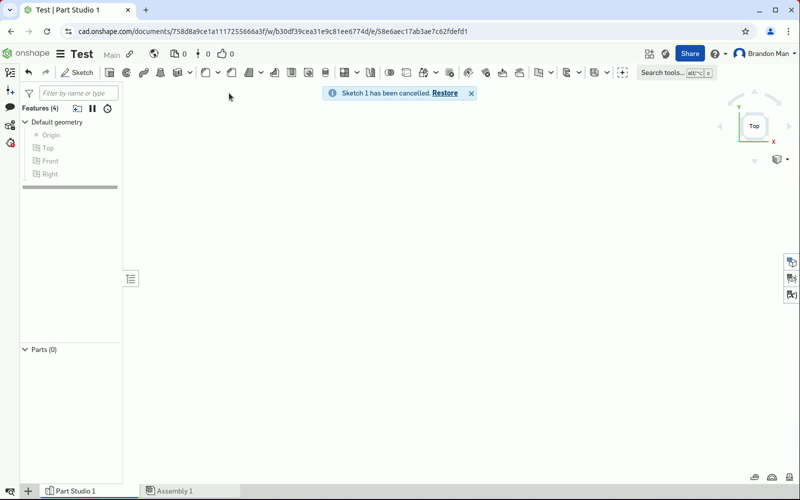
mouse_move(73, 352)
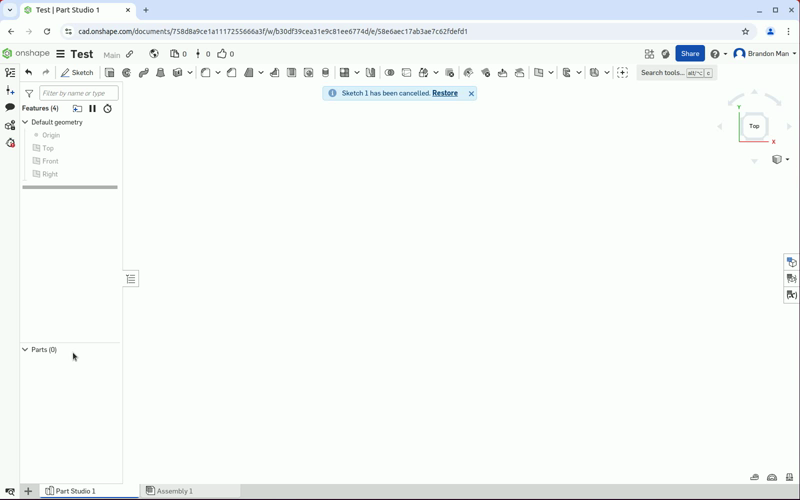
key(y)
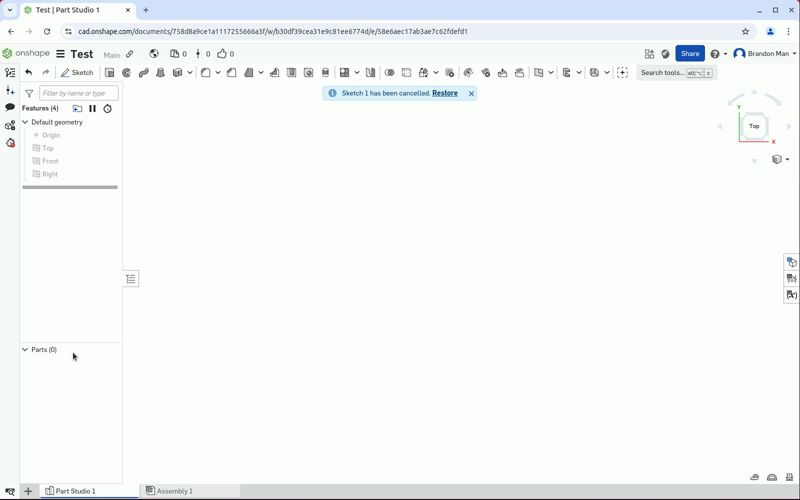
key(shift+p)
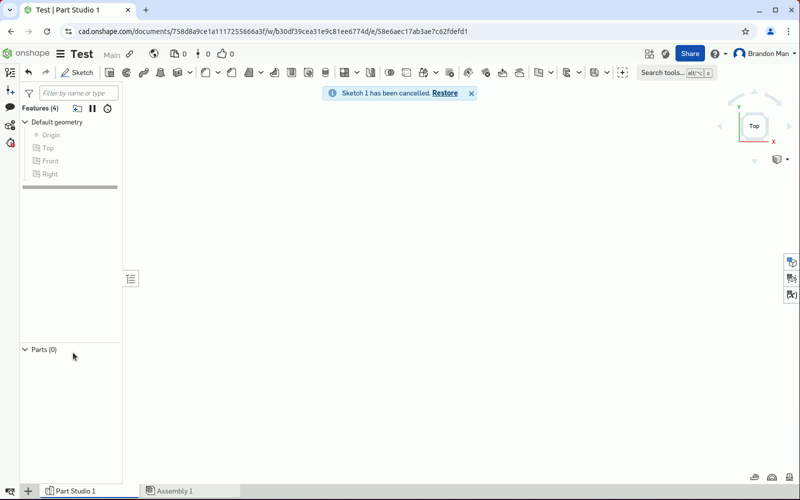
key(space)
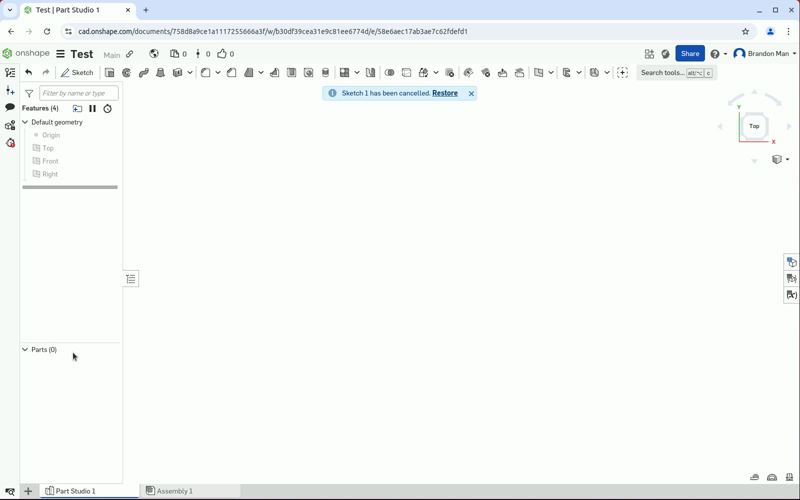
key_down(shift)
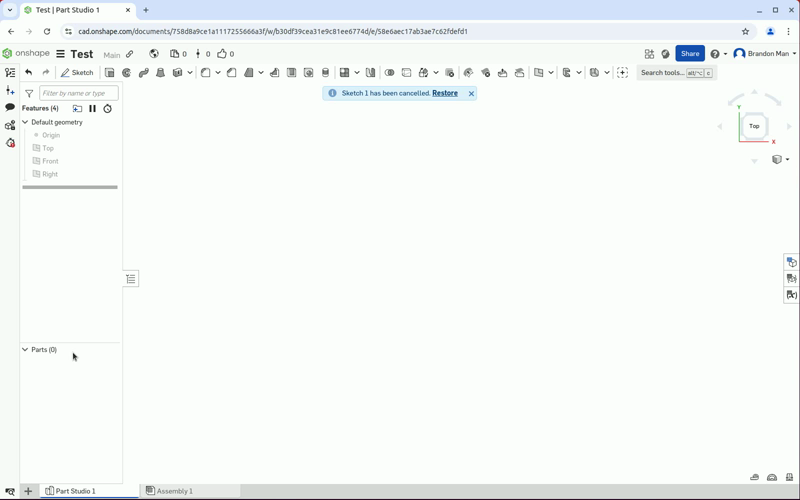
key(up)
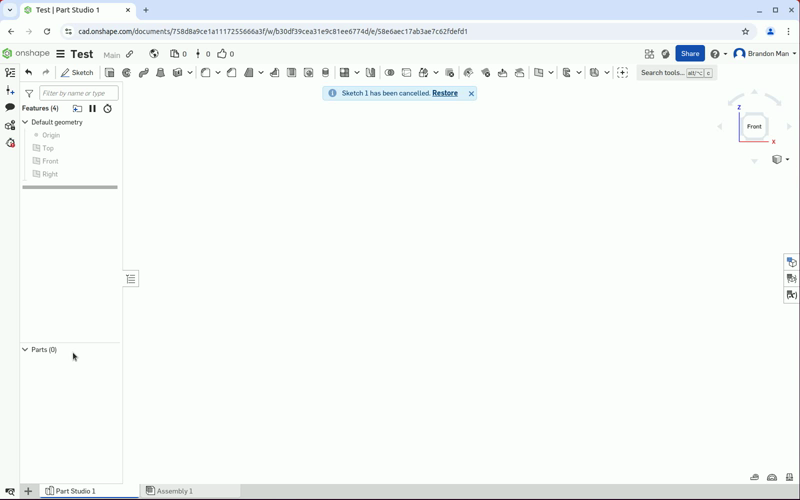
key_up(shift)
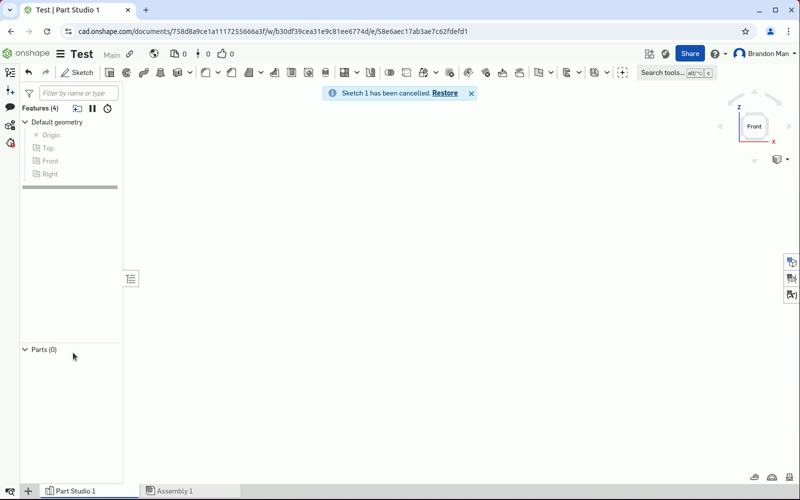
mouse_move(73, 352)
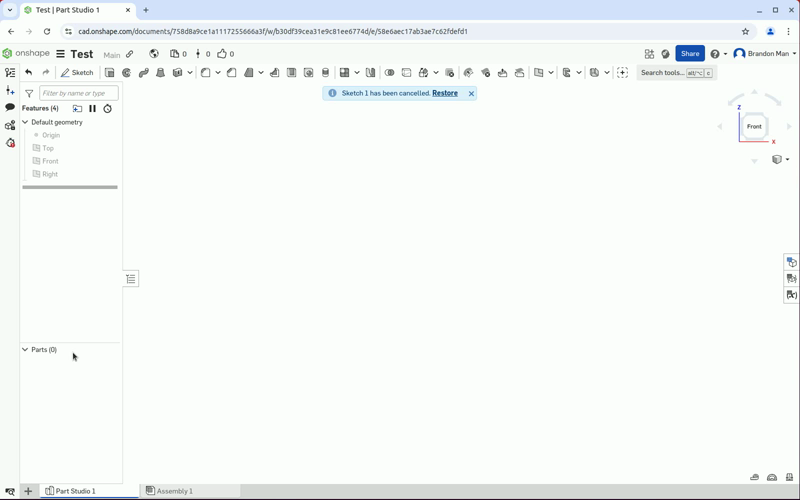
key(shift+y)
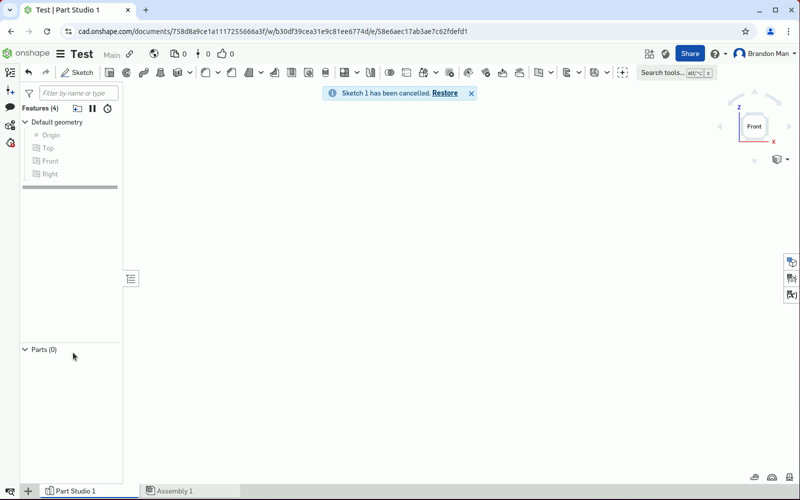
key(shift+s)
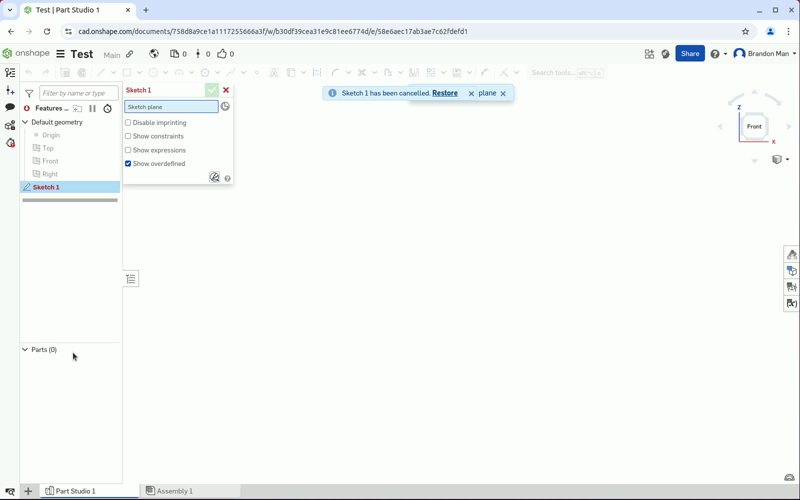
mouse_move(73, 163)
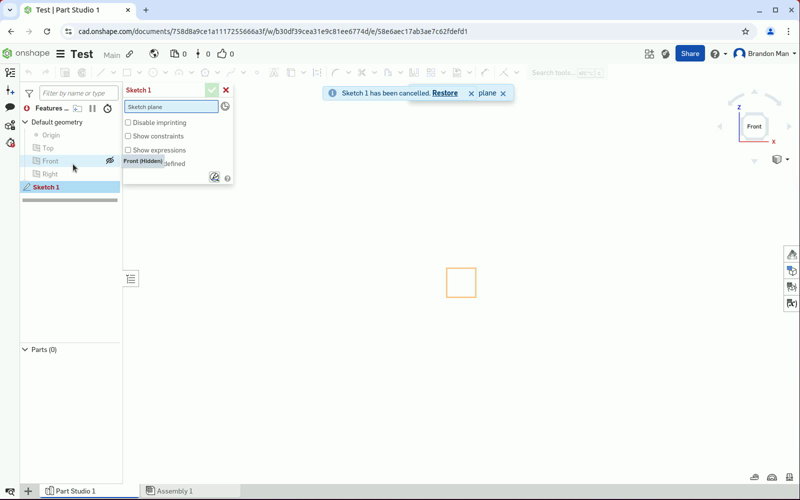
click(73, 163)
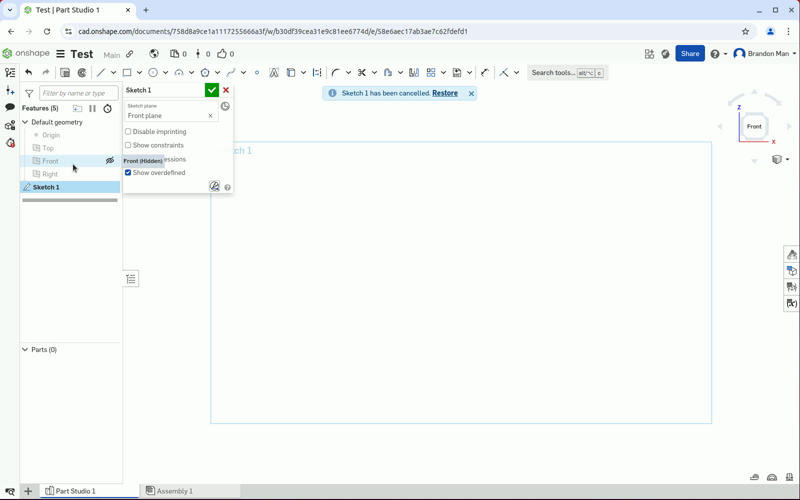
mouse_move(73, 352)
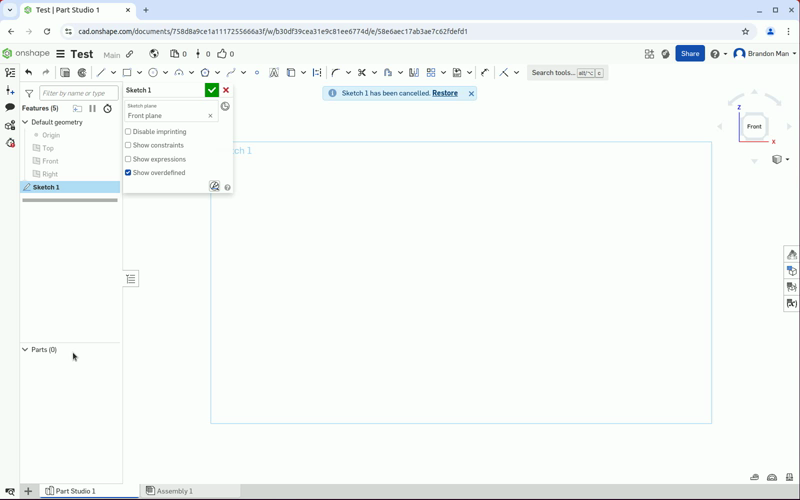
key(y)
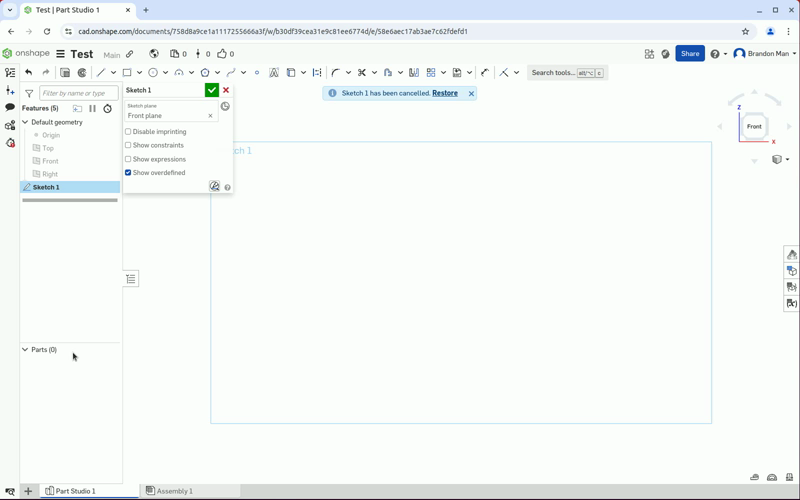
key(c)
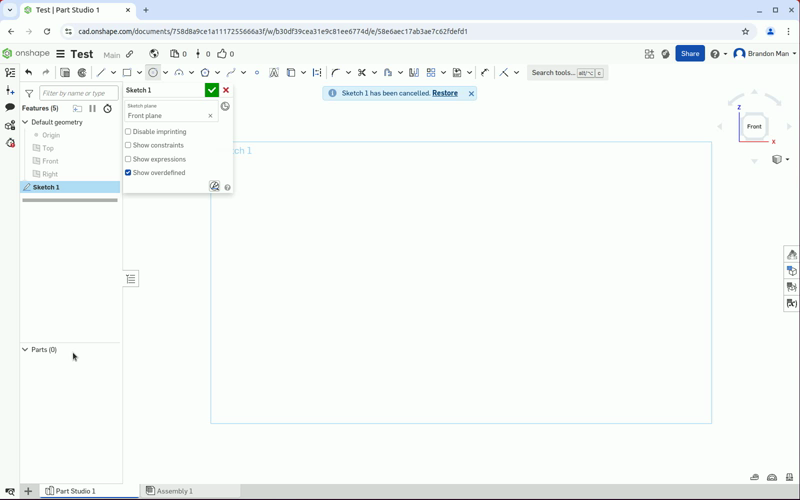
key_down(shift)
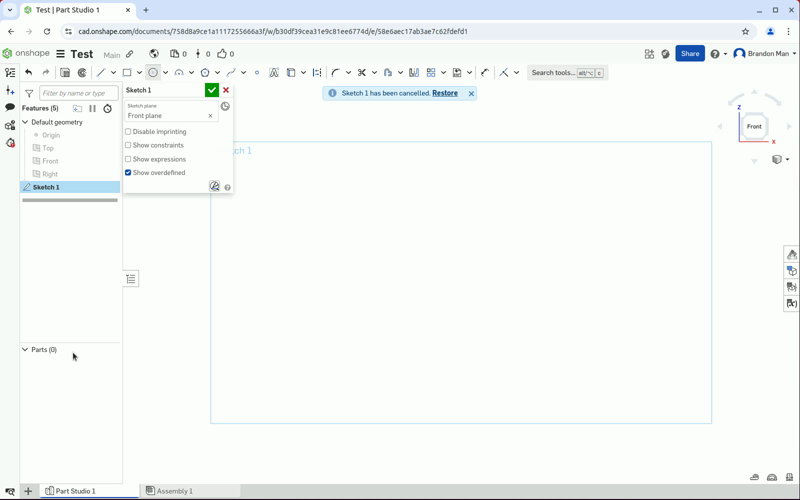
mouse_move(400, 185)
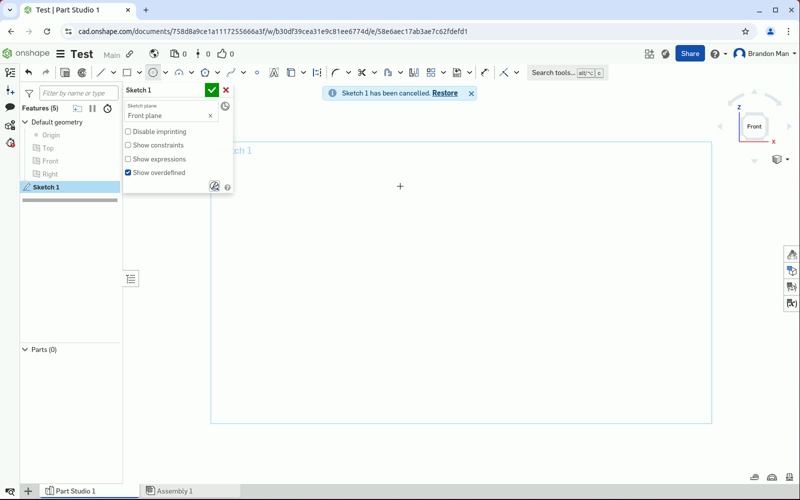
click(400, 185)
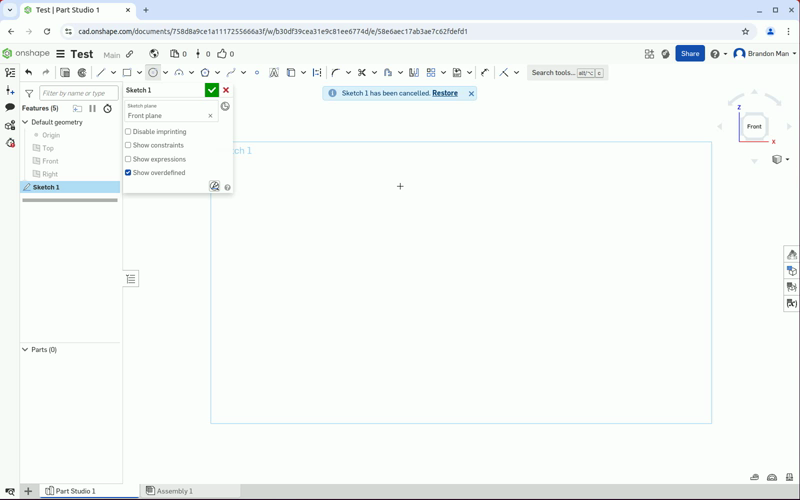
key_up(shift)
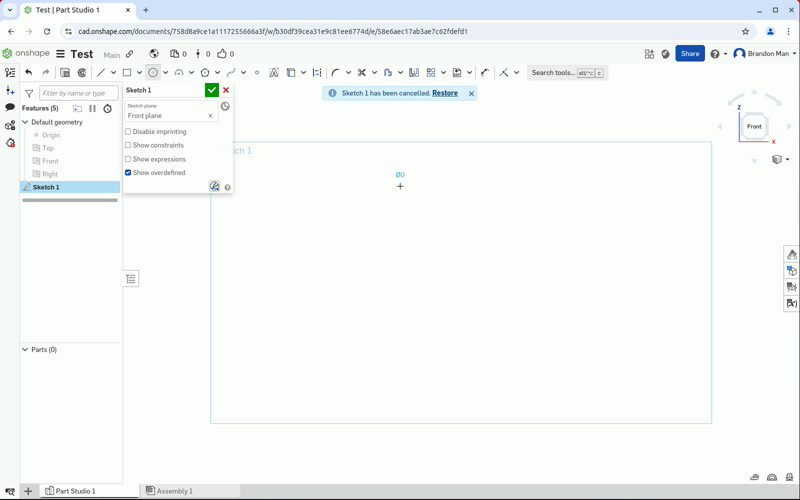
mouse_move(416, 185)
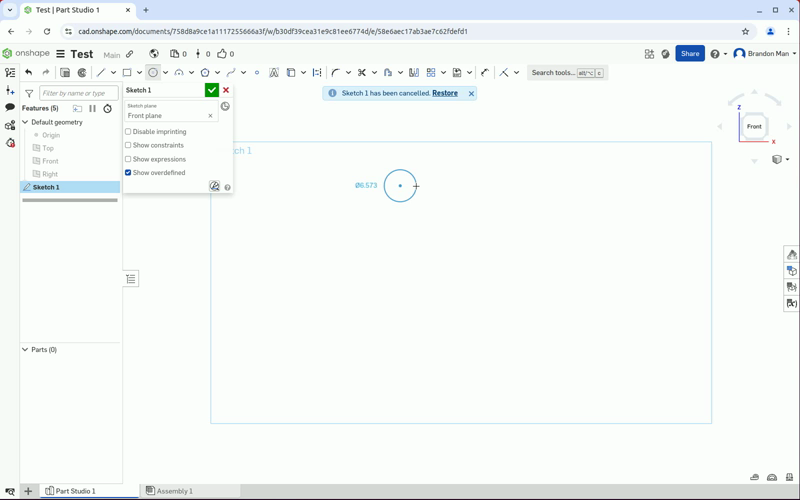
click(416, 185)
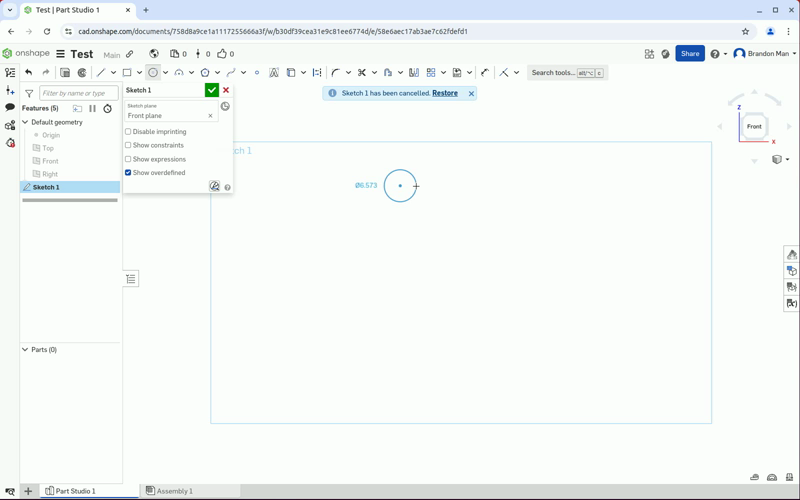
key(esc)
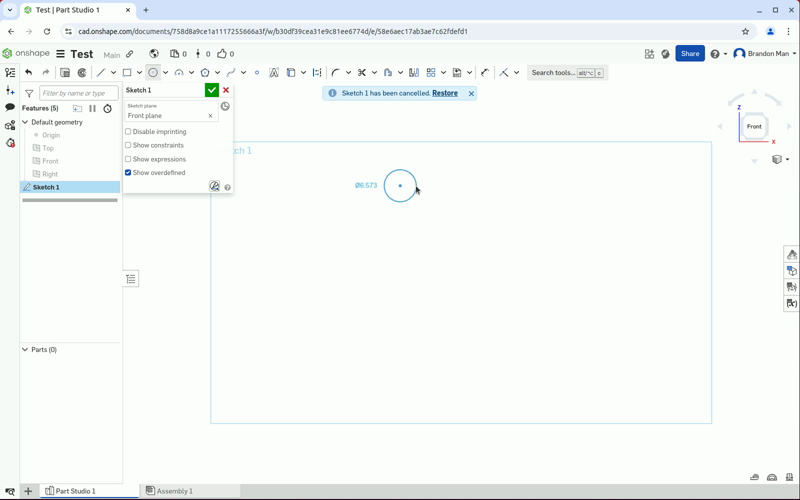
key(c)
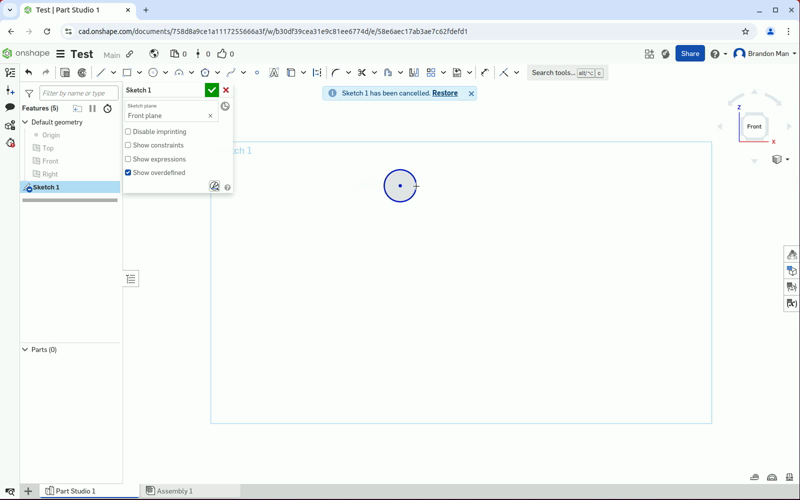
key_down(shift)
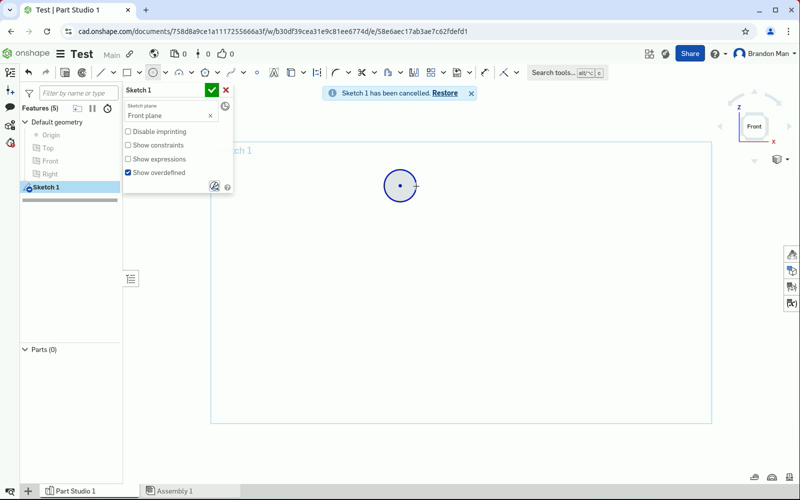
mouse_move(400, 185)
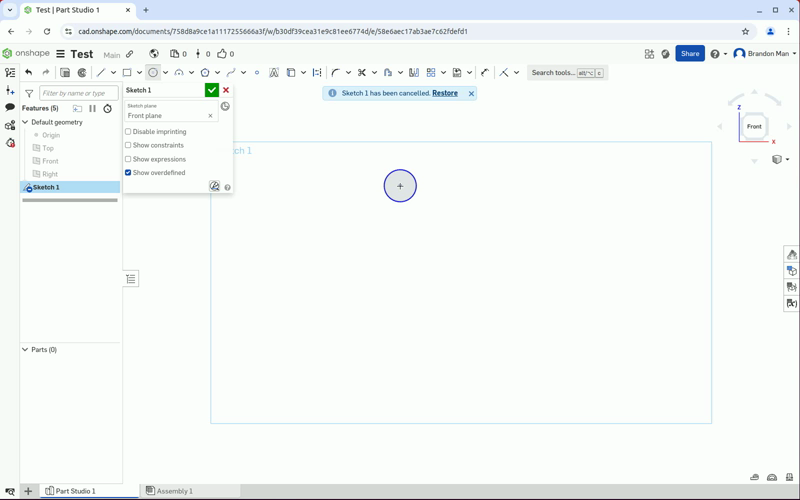
click(400, 185)
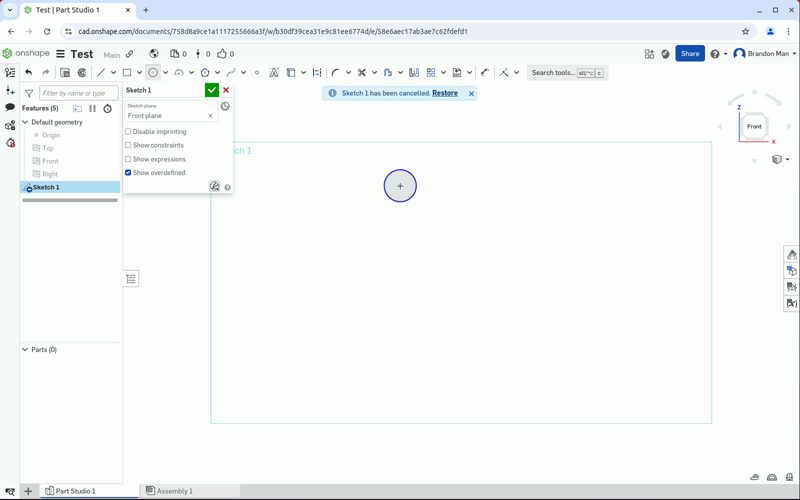
key_up(shift)
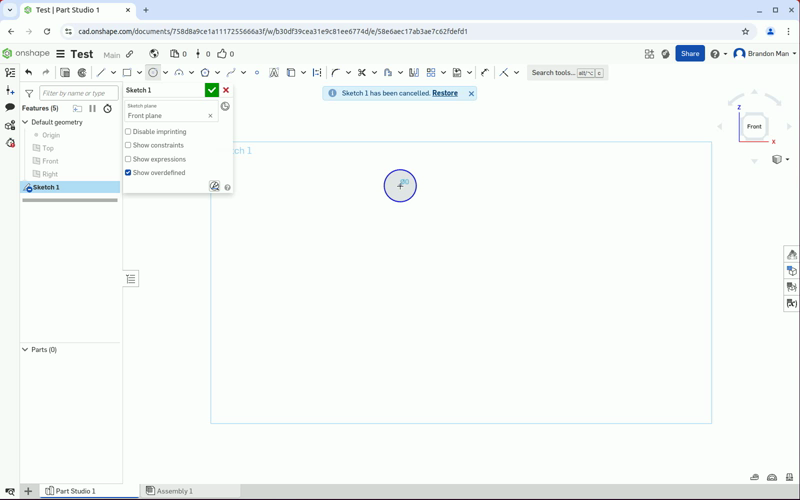
mouse_move(405, 185)
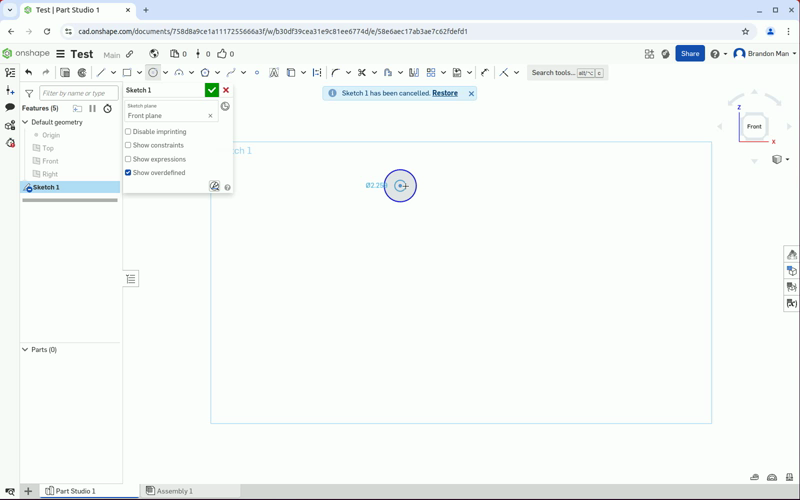
click(405, 185)
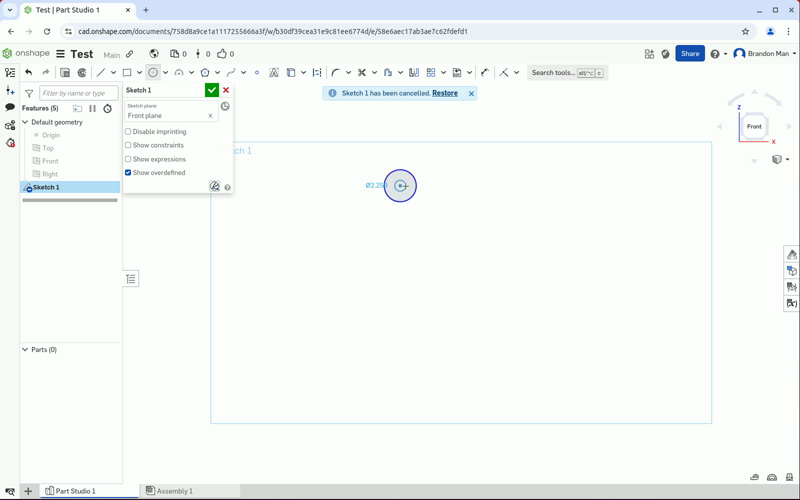
key(esc)
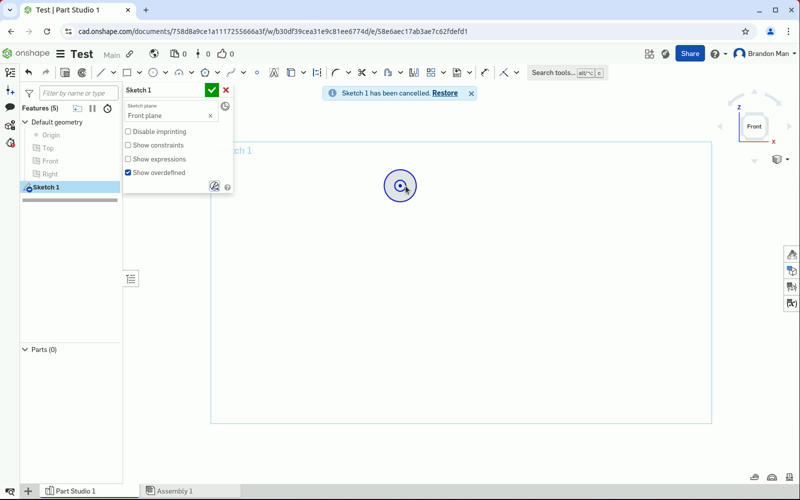
mouse_move(393, 173)
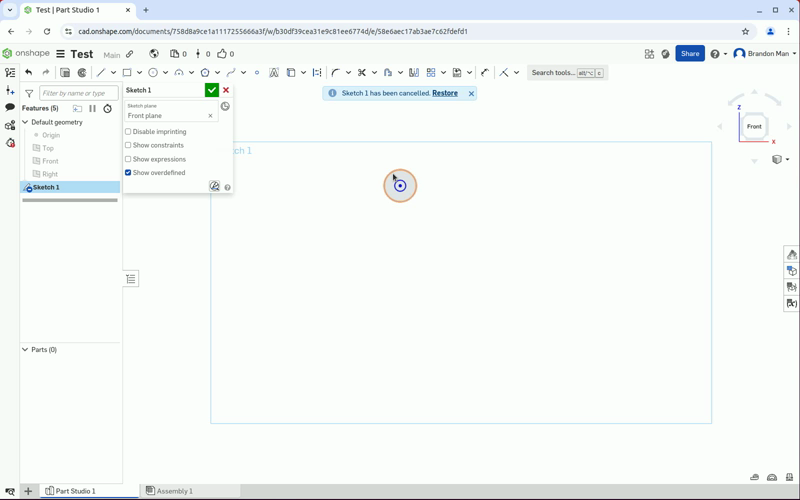
scroll(6)
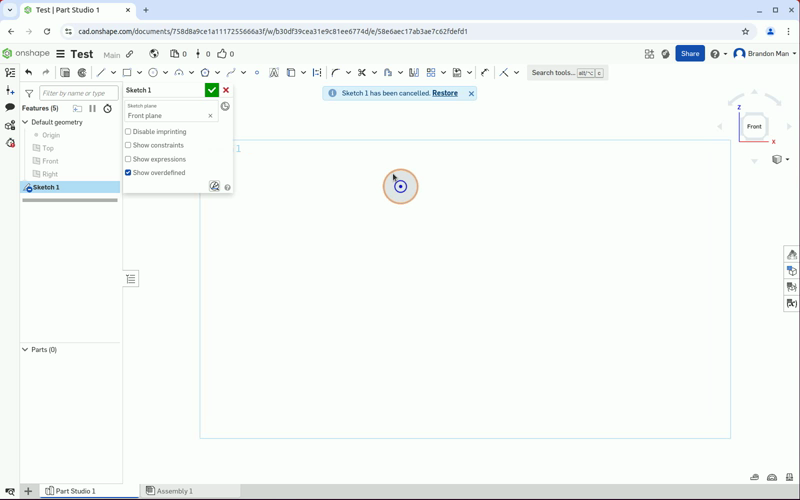
scroll(6)
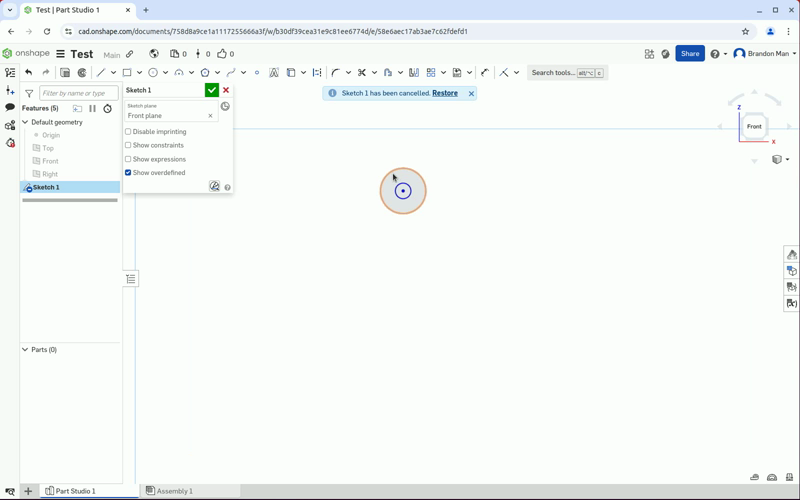
scroll(6)
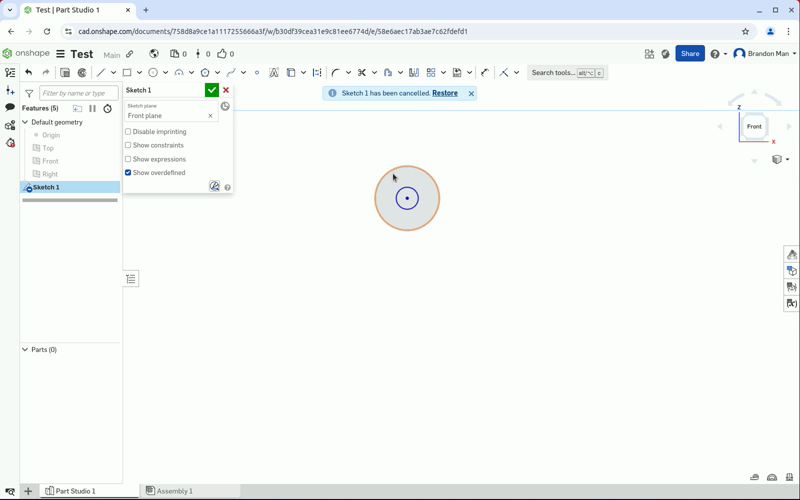
scroll(6)
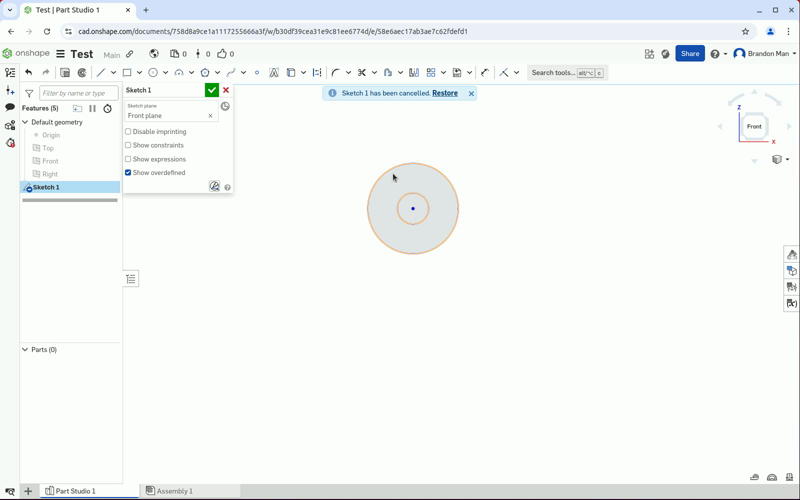
scroll(6)
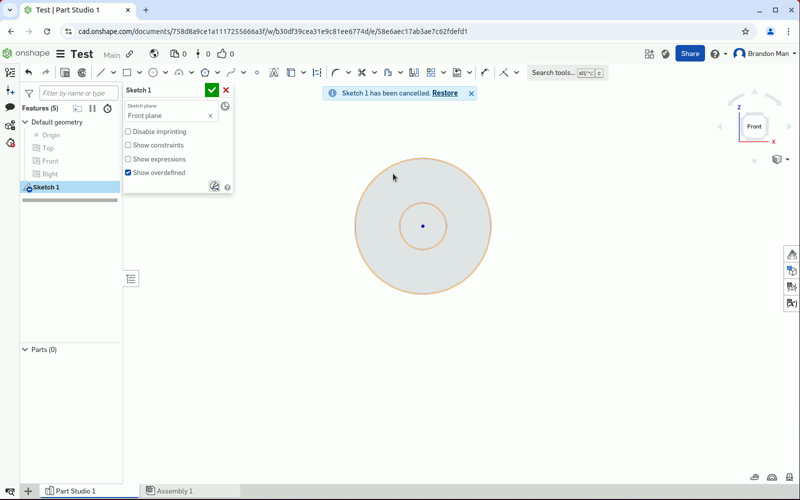
scroll(6)
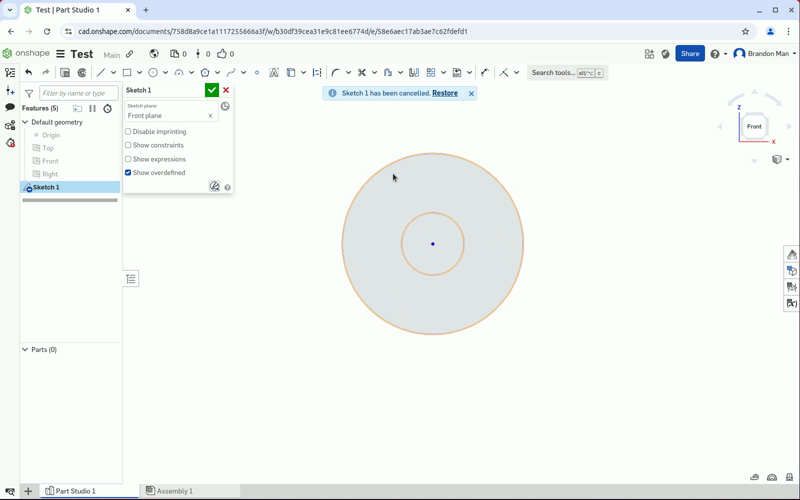
scroll(6)
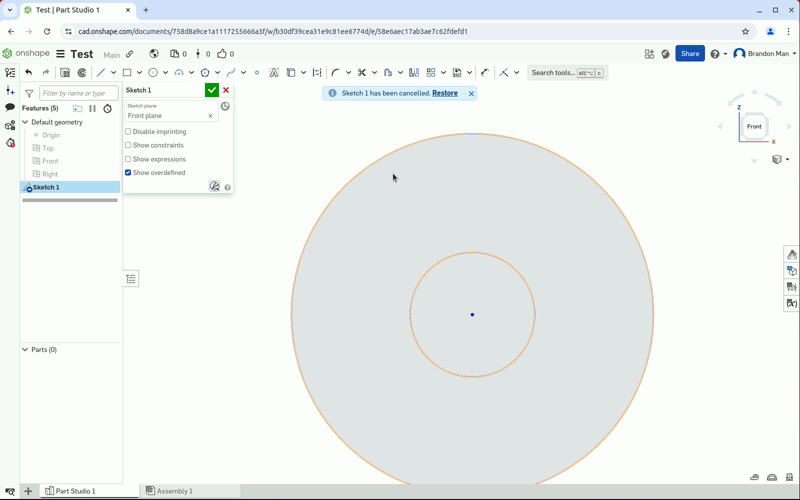
click(393, 173)
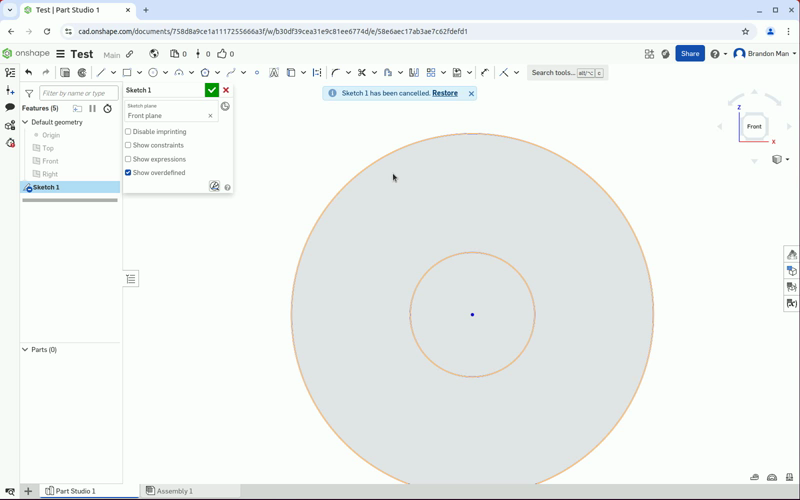
scroll(-6)
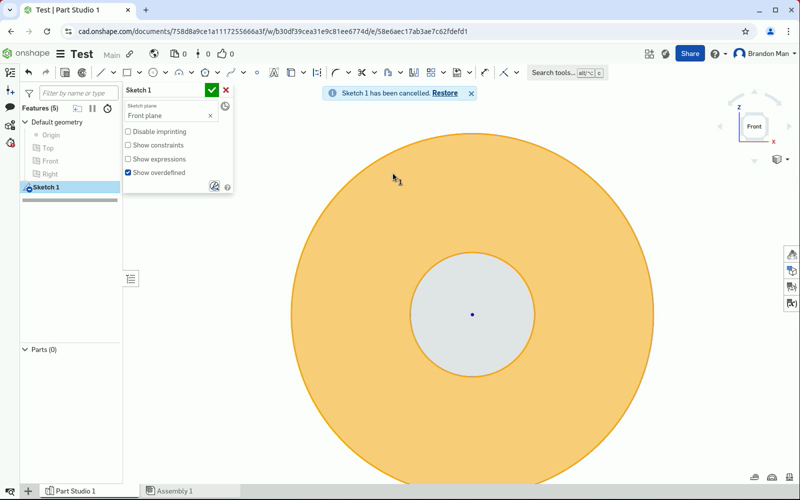
scroll(-6)
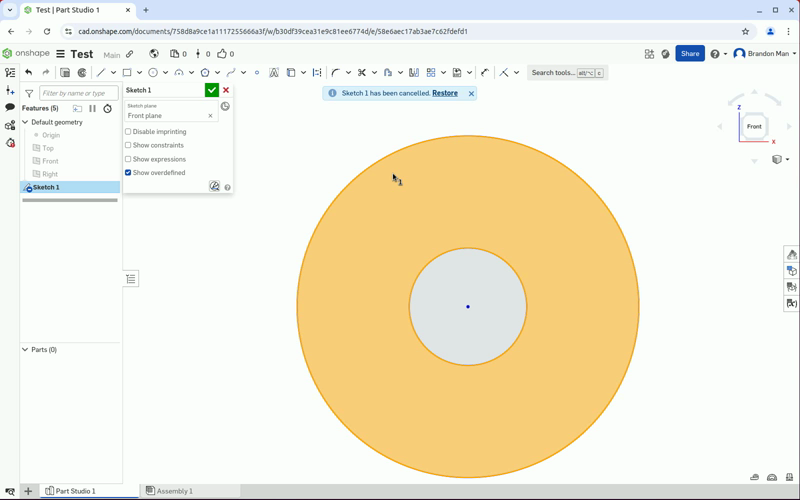
scroll(-6)
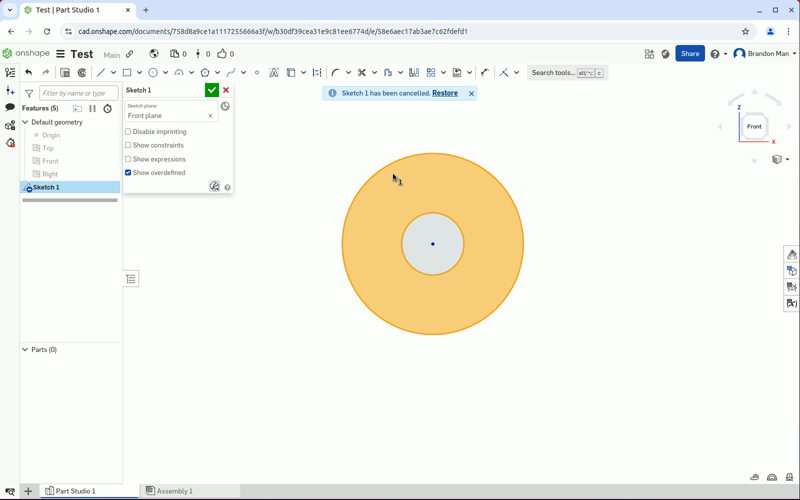
scroll(-6)
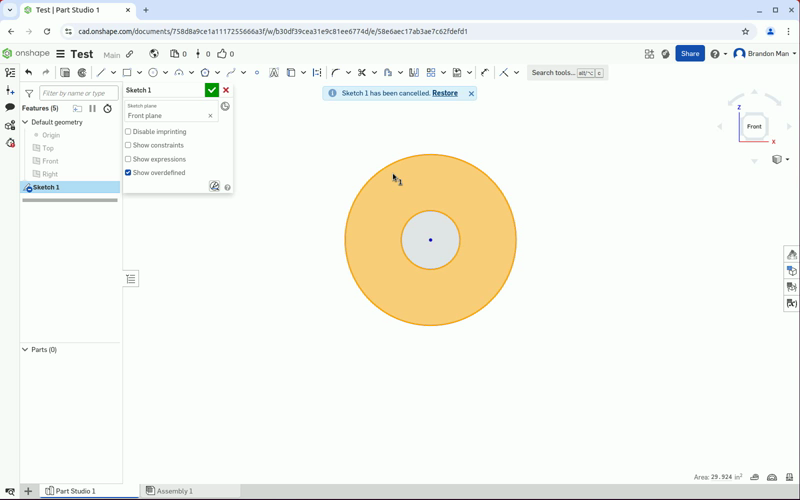
scroll(-6)
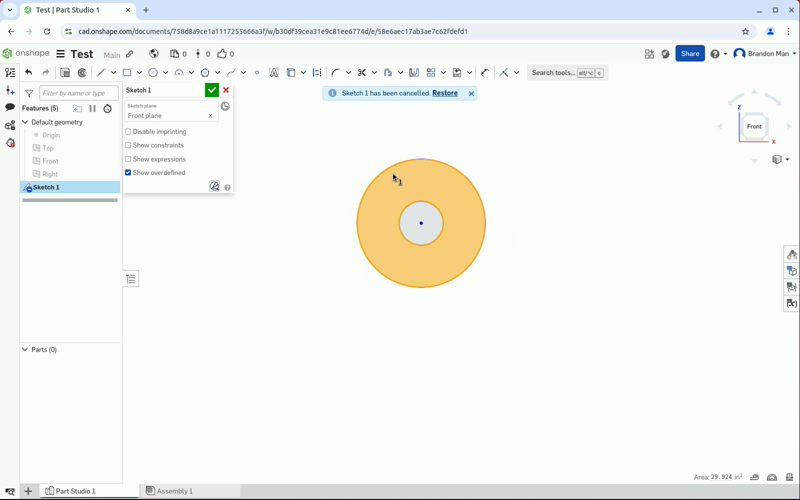
scroll(-6)
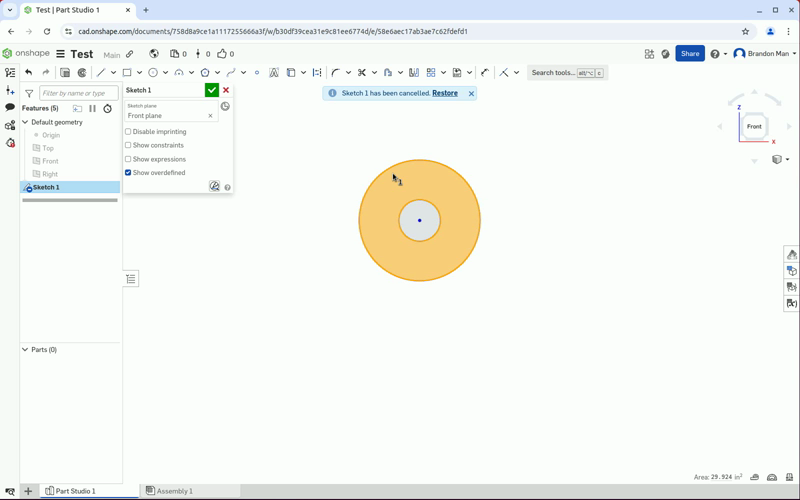
scroll(-6)
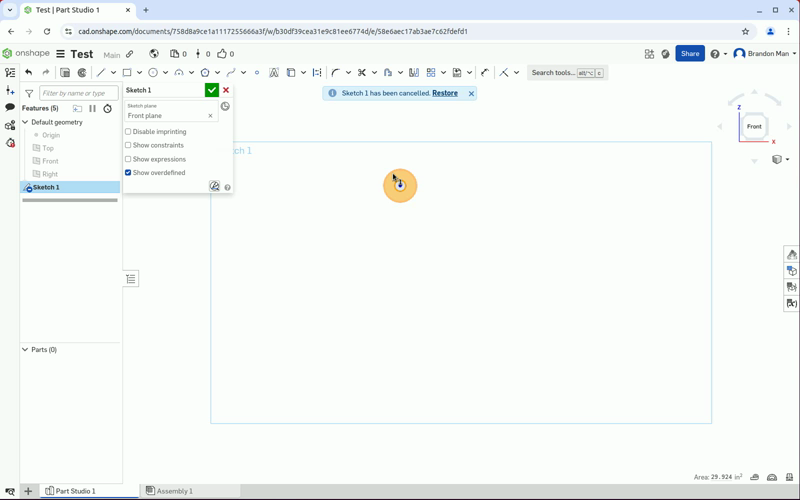
mouse_move(73, 352)
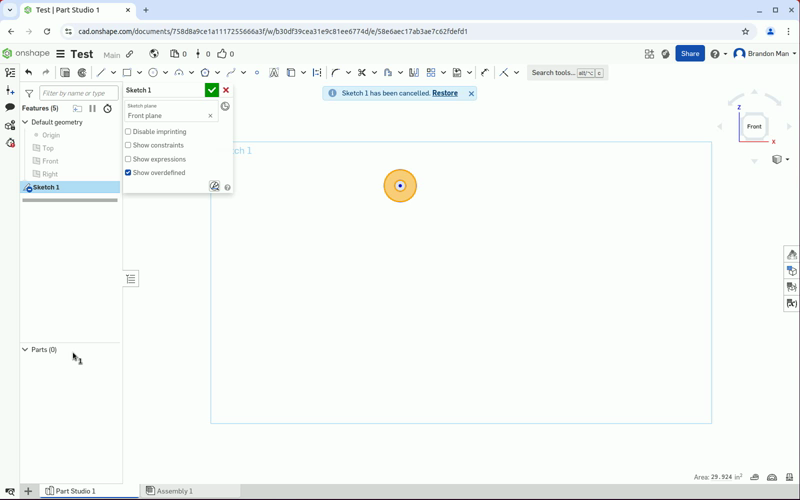
key(shift+y)
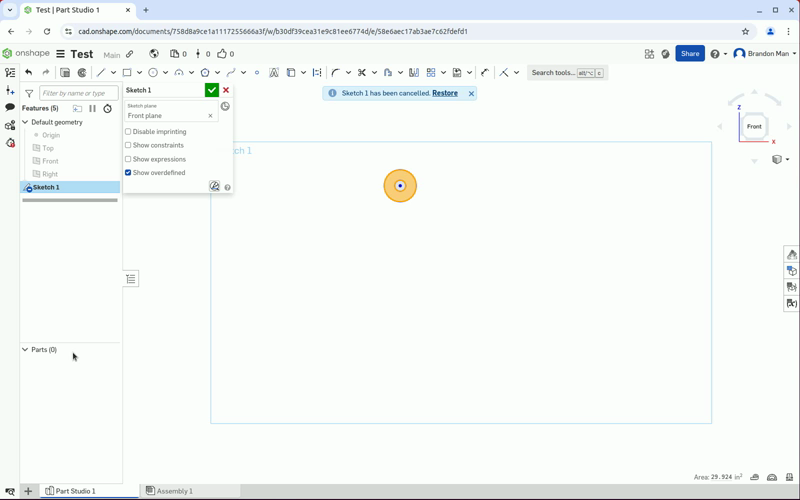
key(shift+e)
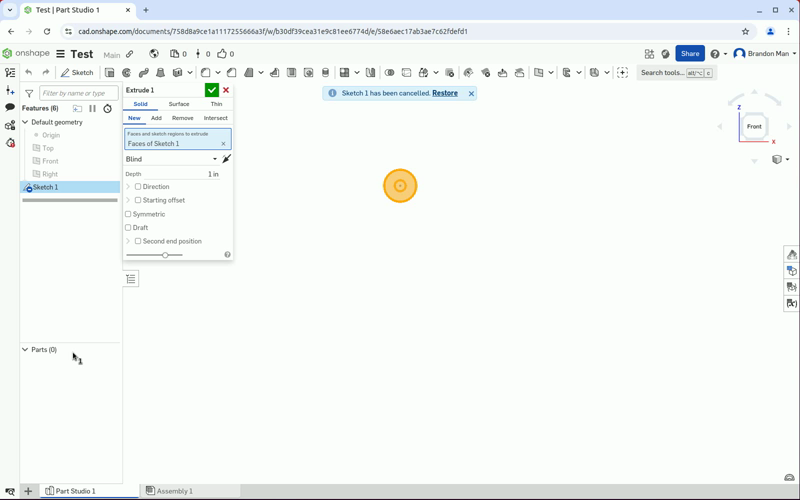
mouse_move(143, 106)
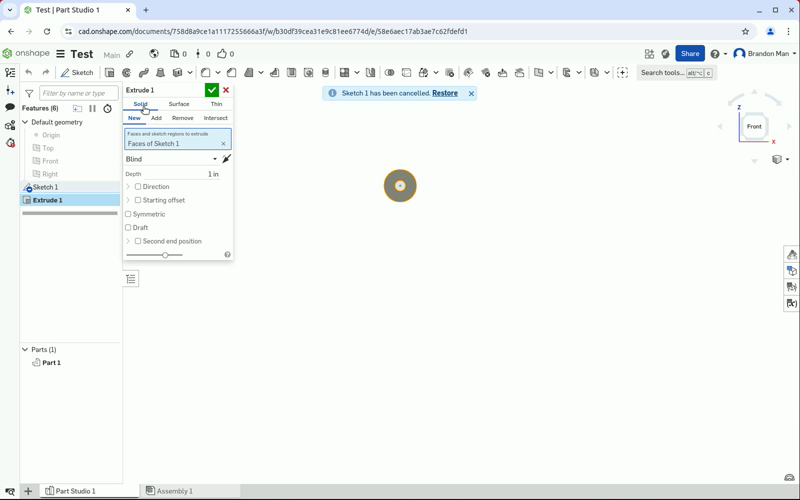
click(143, 106)
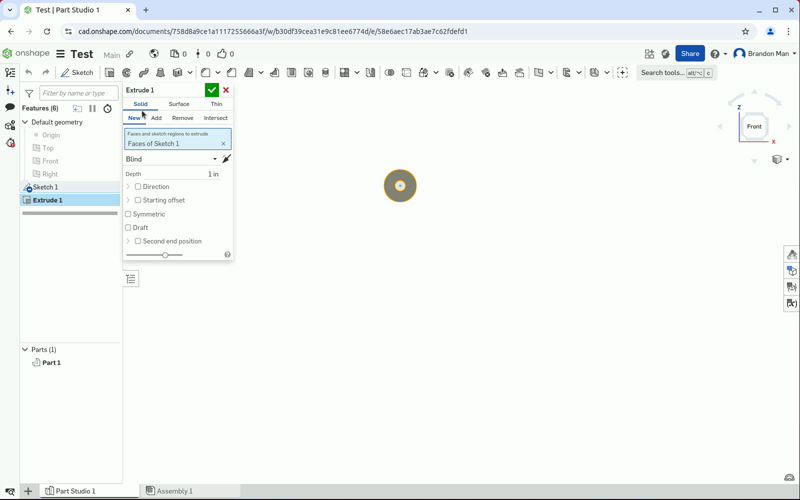
mouse_move(137, 120)
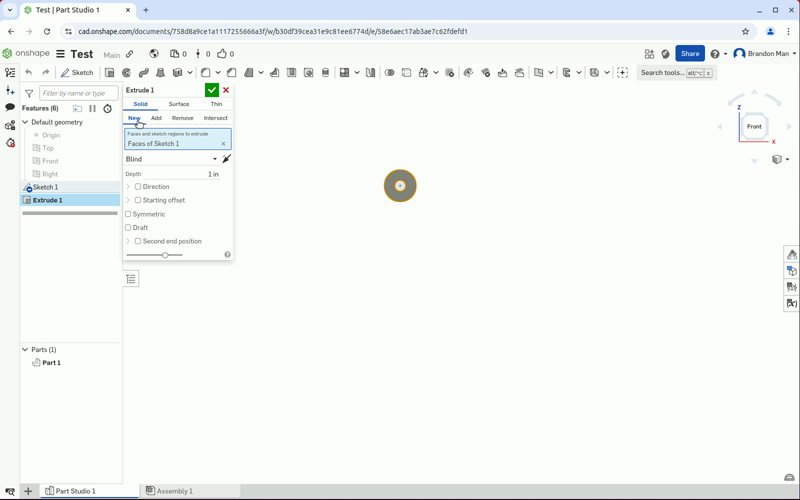
click(137, 120)
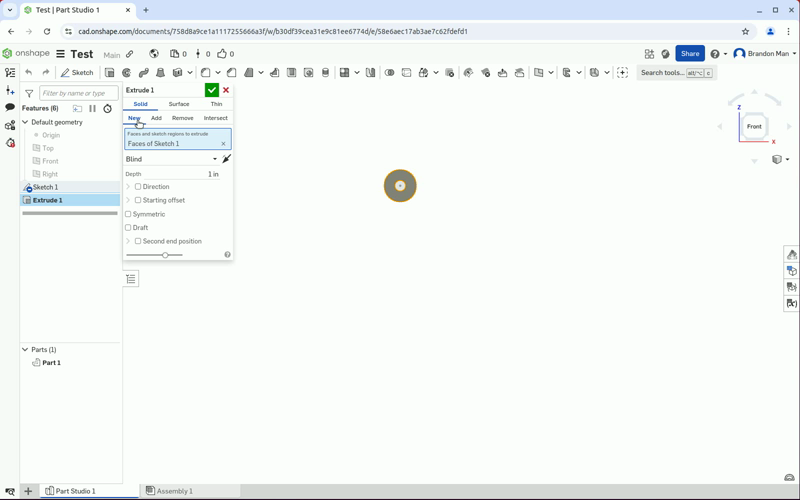
key(tab, 4)
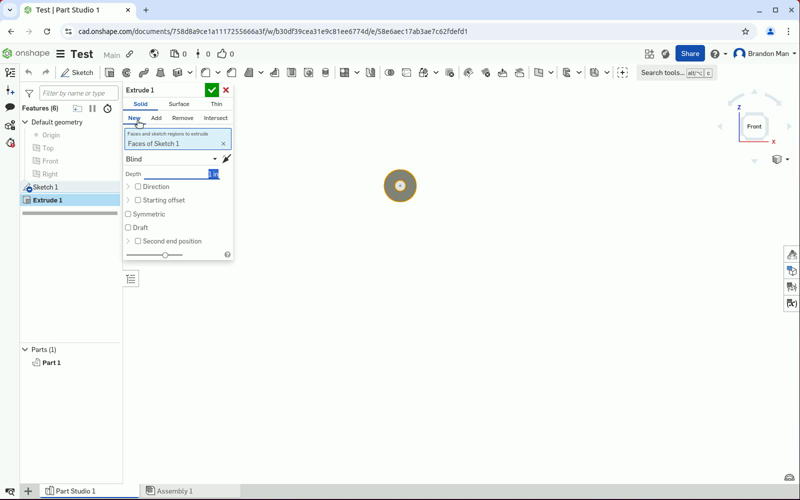
text(0.963)
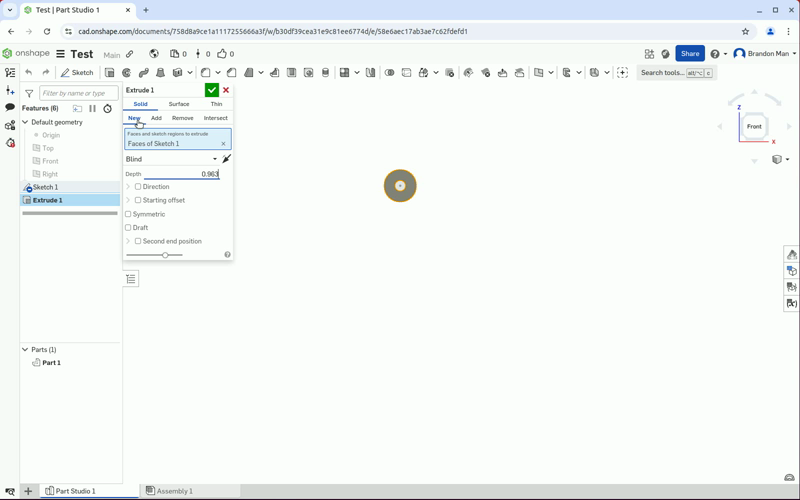
key(enter)
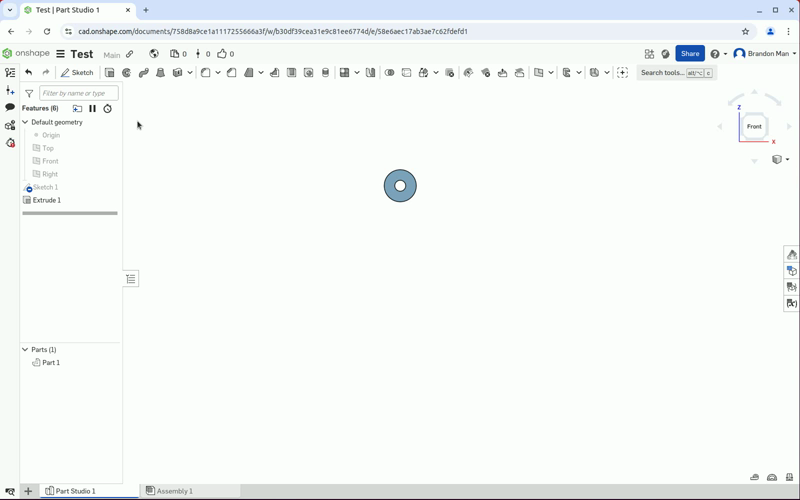
key(shift+h)
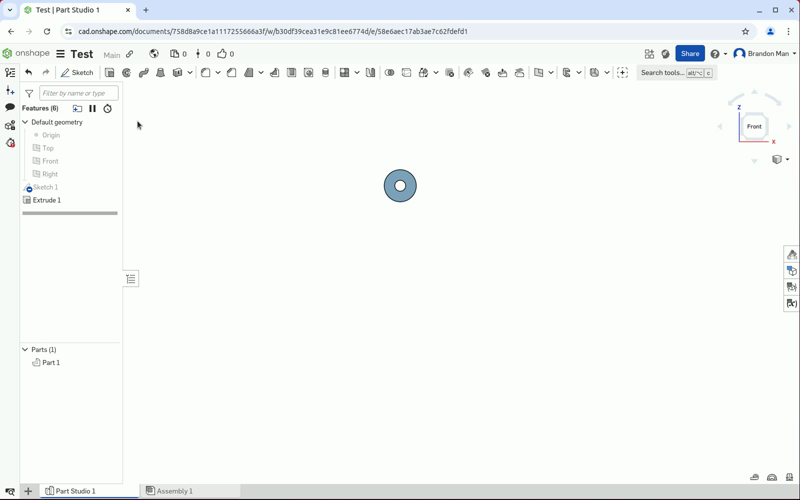
key(shift+h)
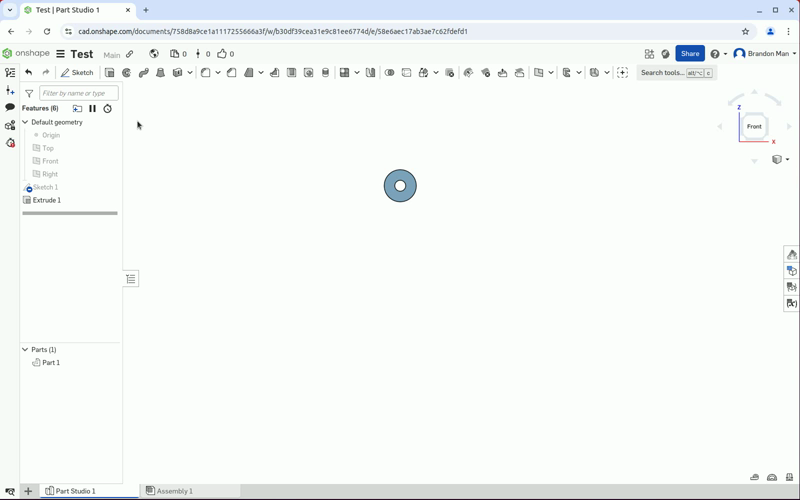
mouse_move(73, 189)
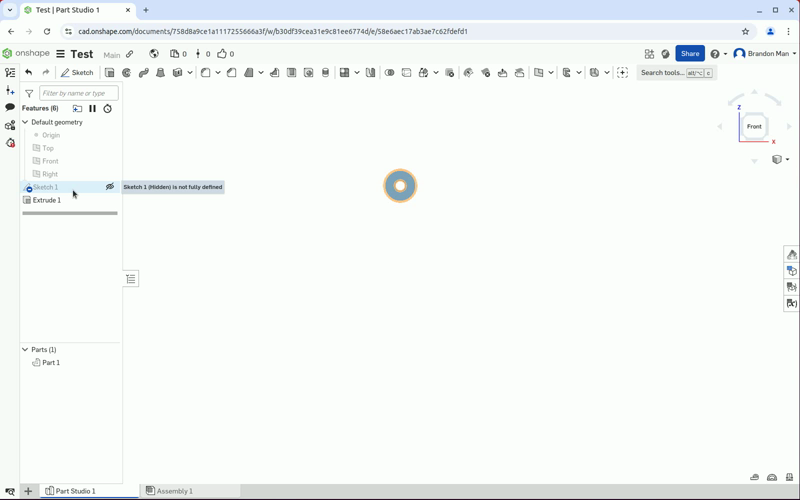
click(73, 189)
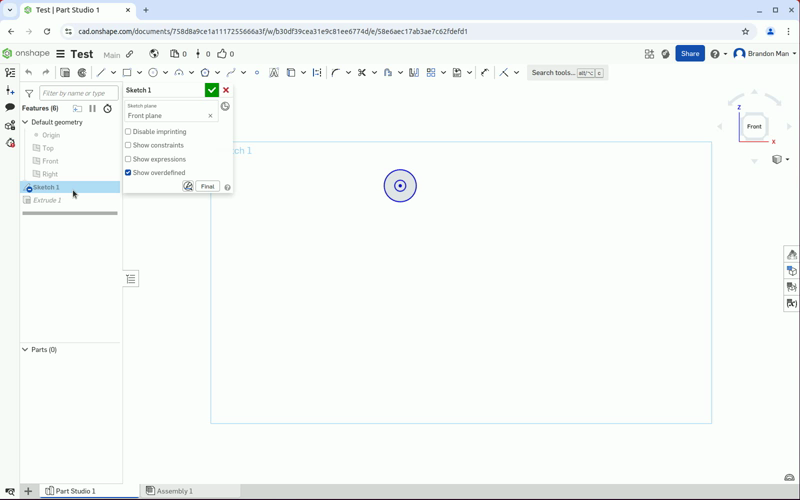
mouse_move(229, 92)
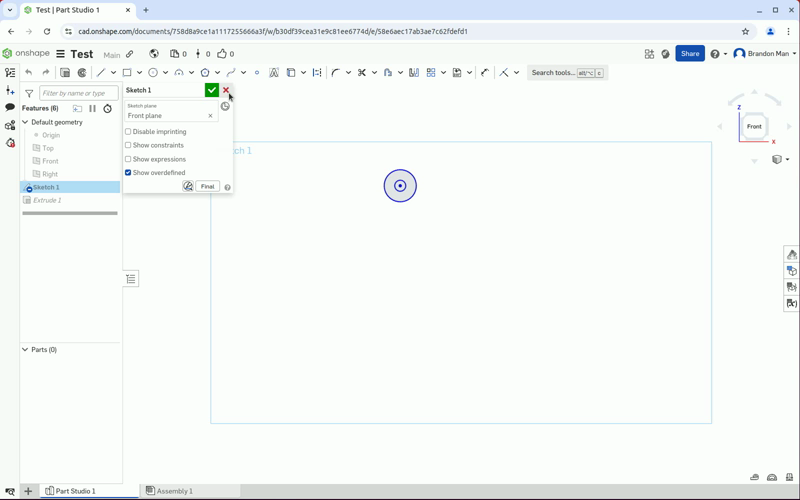
click(229, 92)
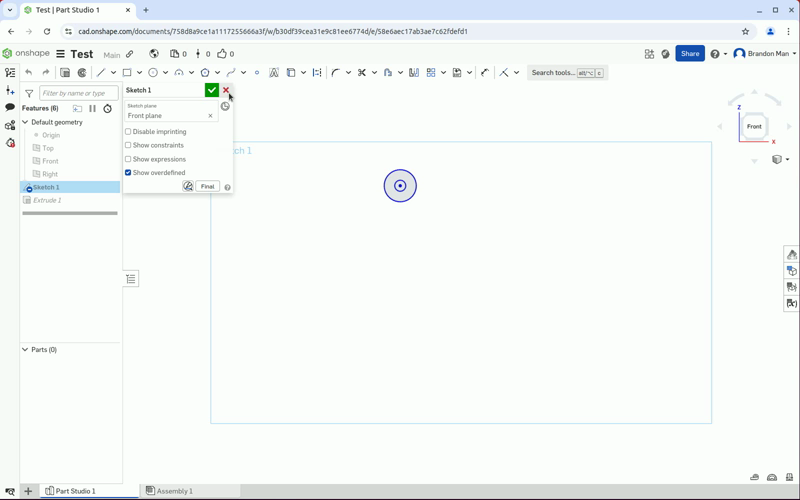
key(shift+s)
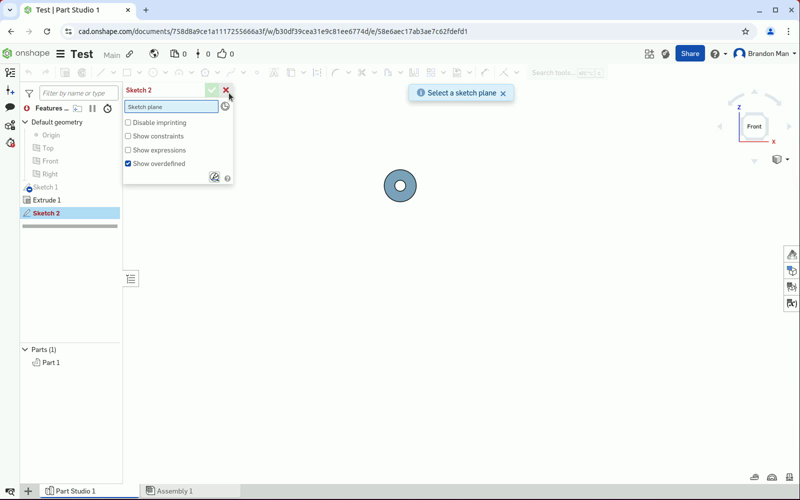
mouse_move(73, 163)
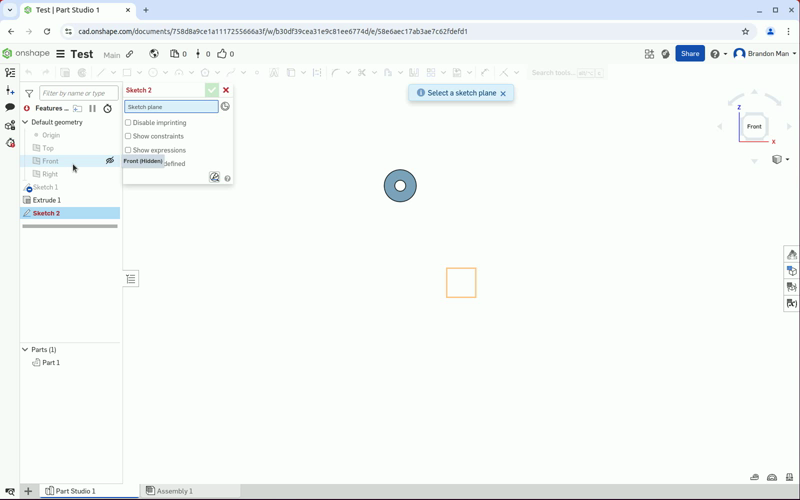
click(73, 163)
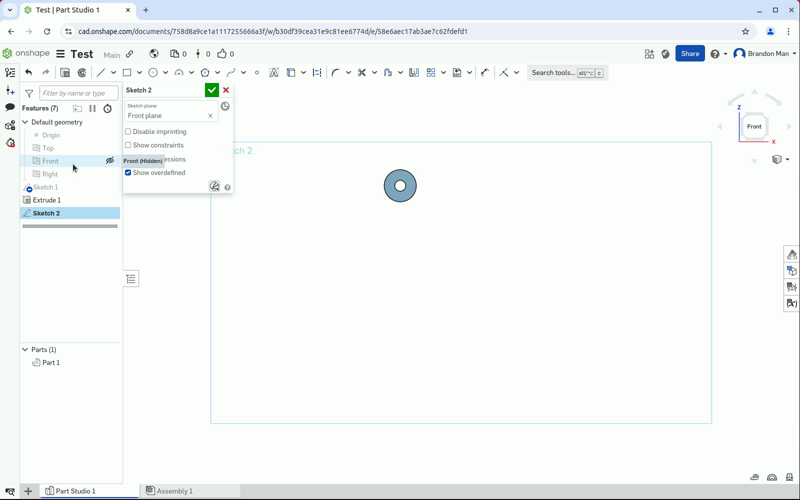
mouse_move(73, 352)
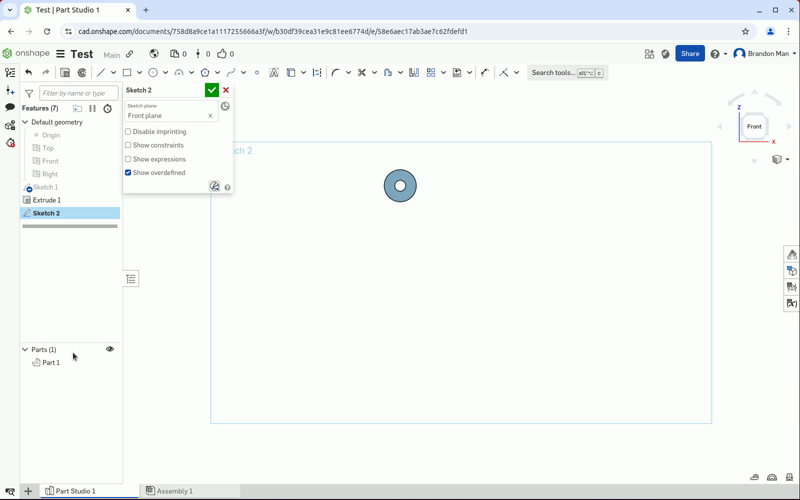
key(y)
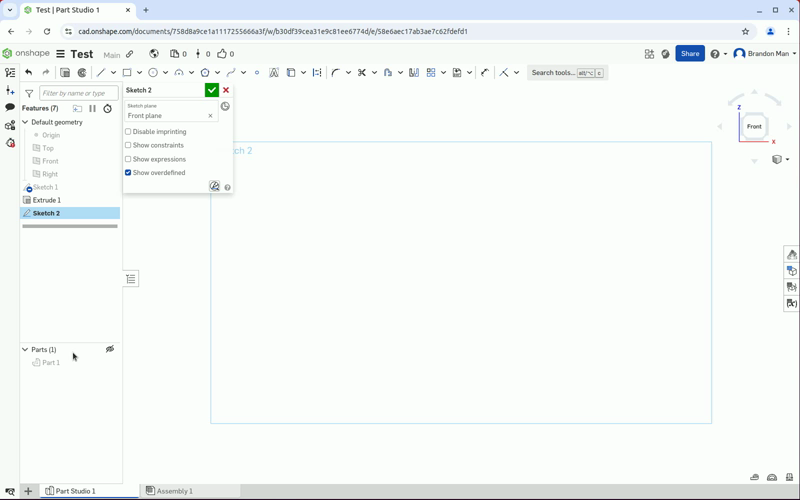
key(a)
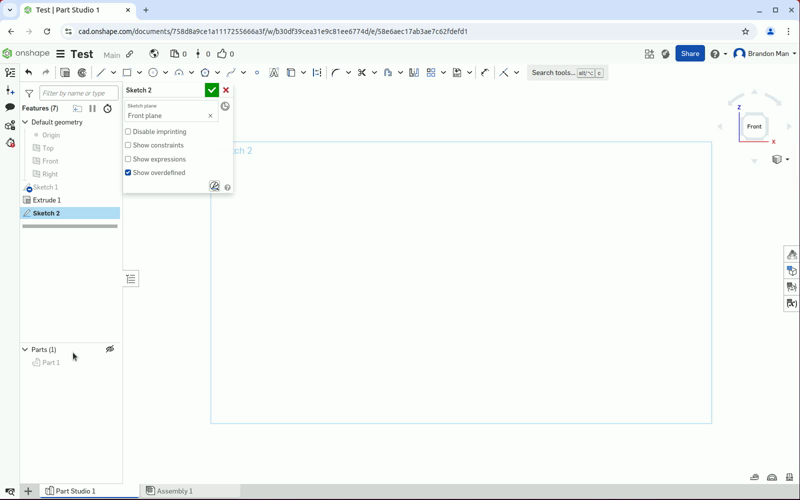
key_down(shift)
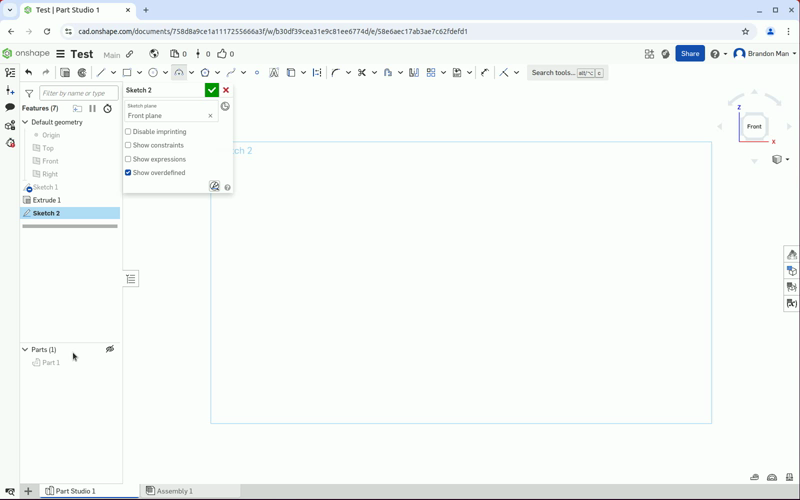
mouse_move(375, 264)
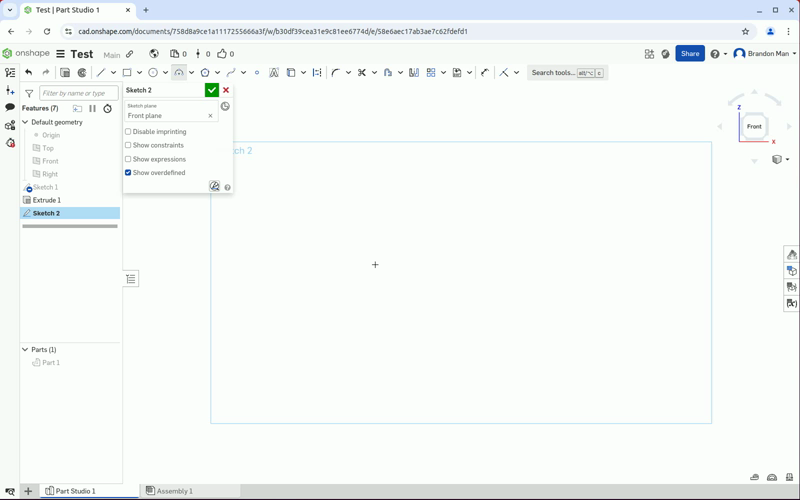
click(375, 264)
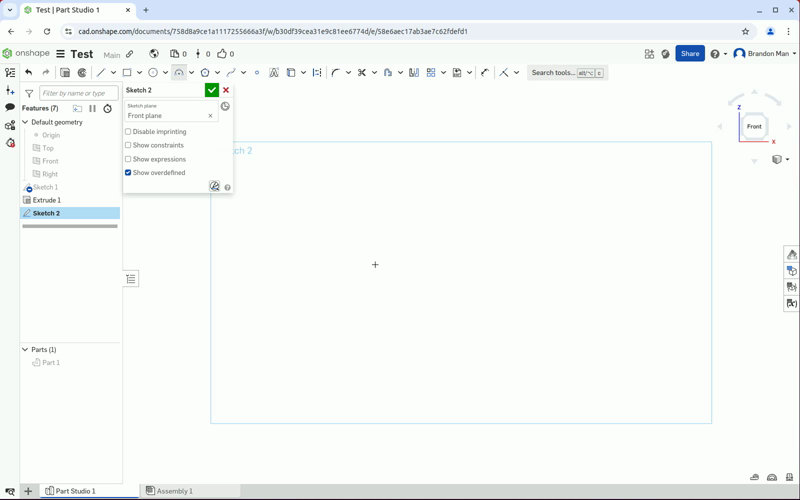
key_up(shift)
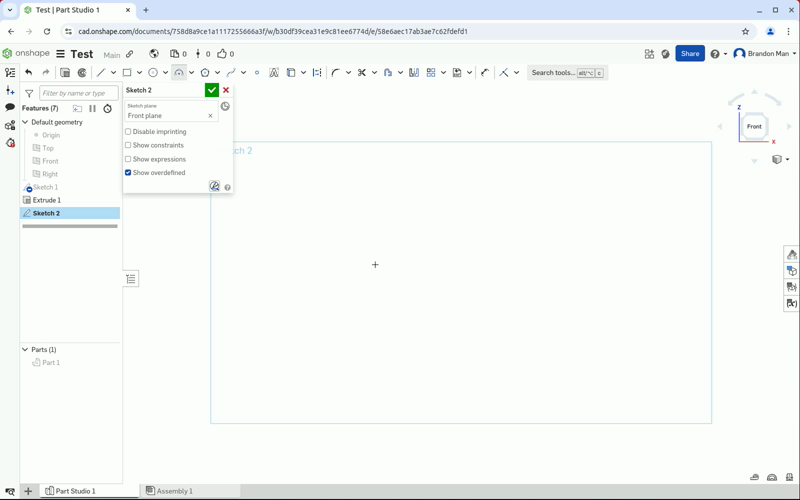
key_down(shift)
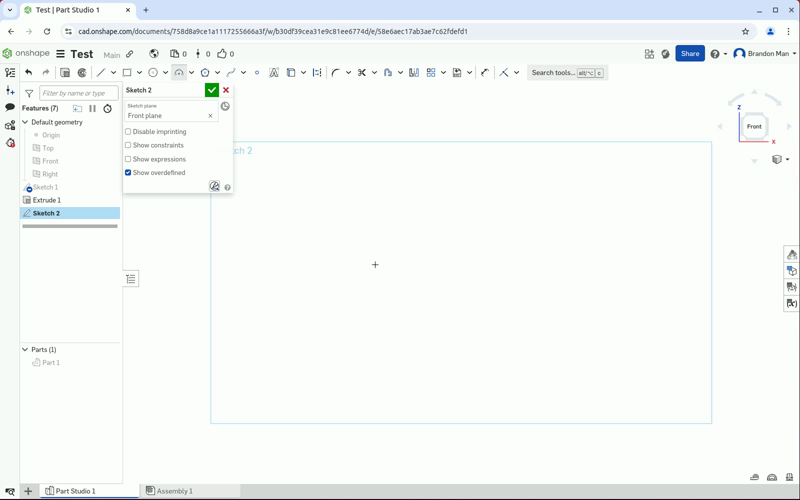
mouse_move(426, 265)
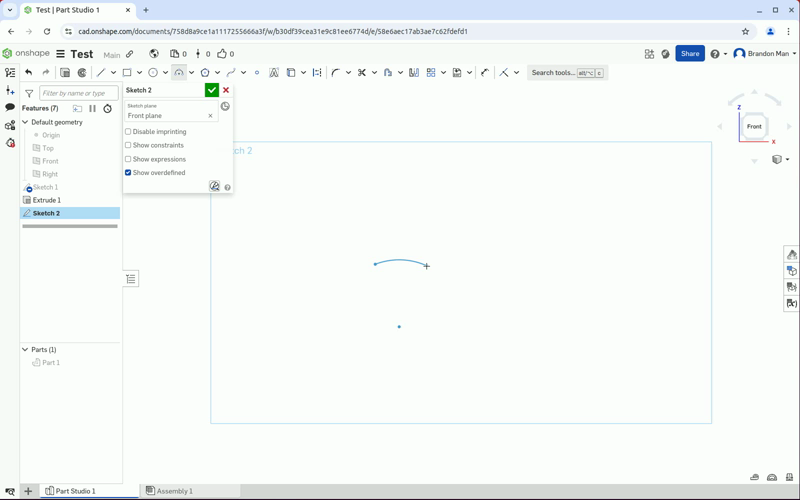
click(426, 265)
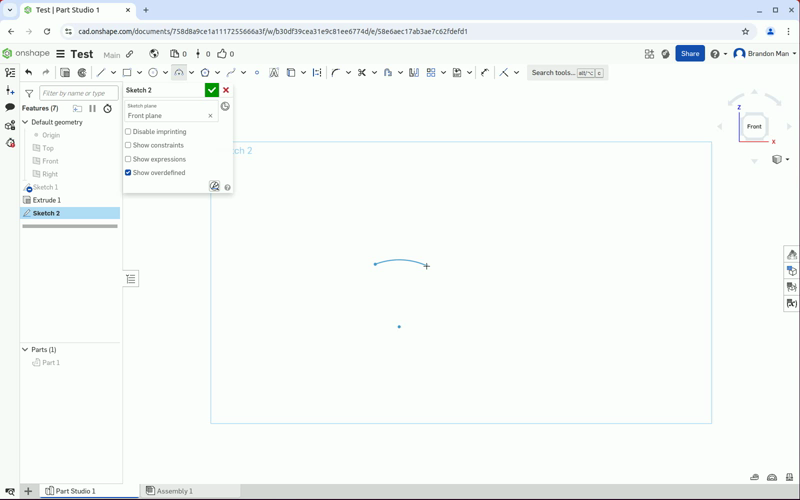
mouse_move(401, 243)
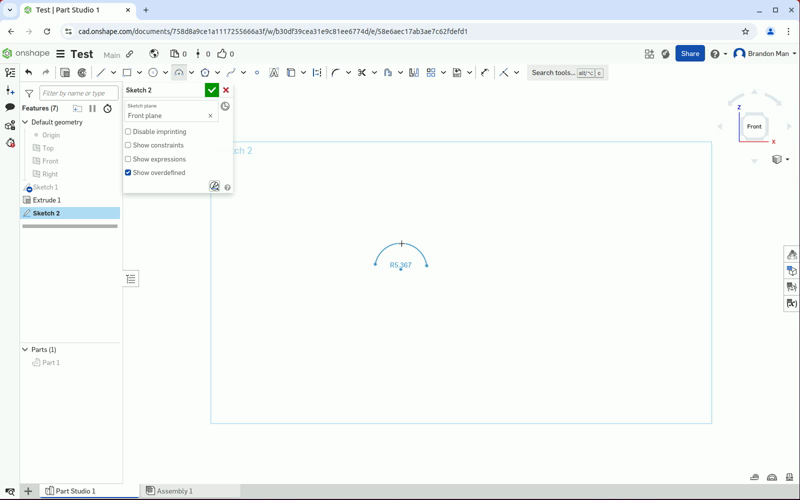
click(401, 243)
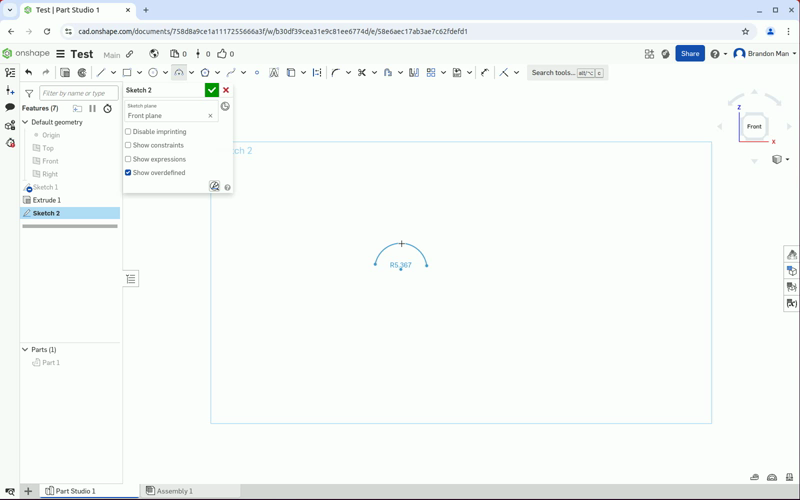
key_up(shift)
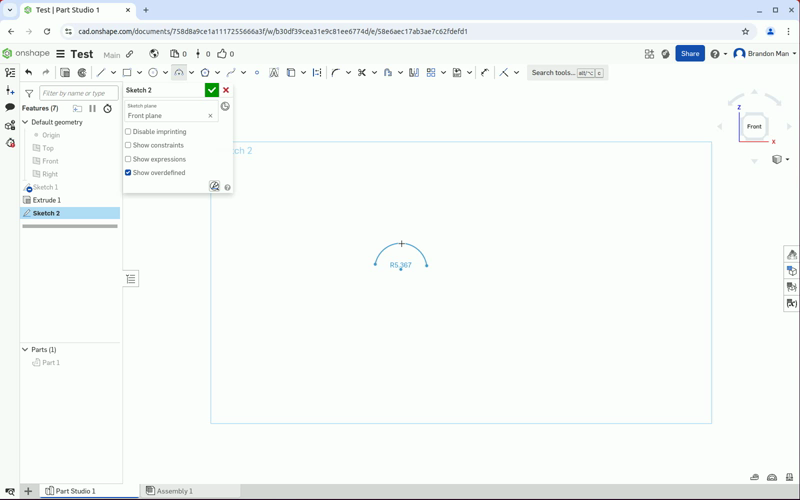
key(esc)
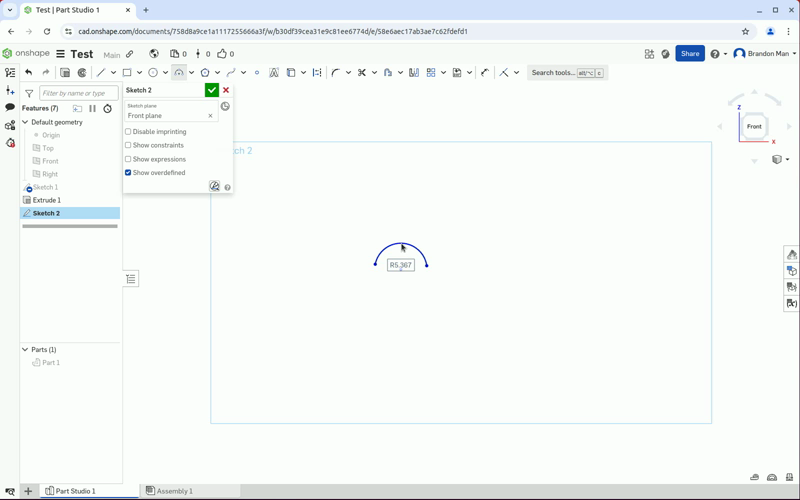
key(l)
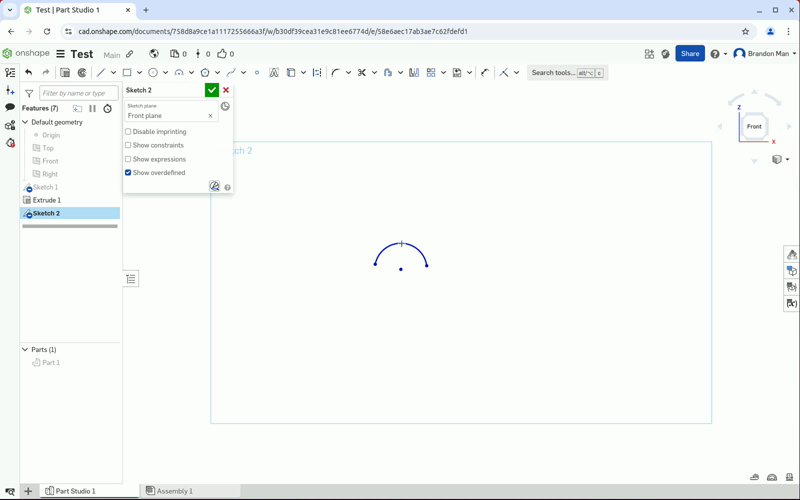
mouse_move(426, 265)
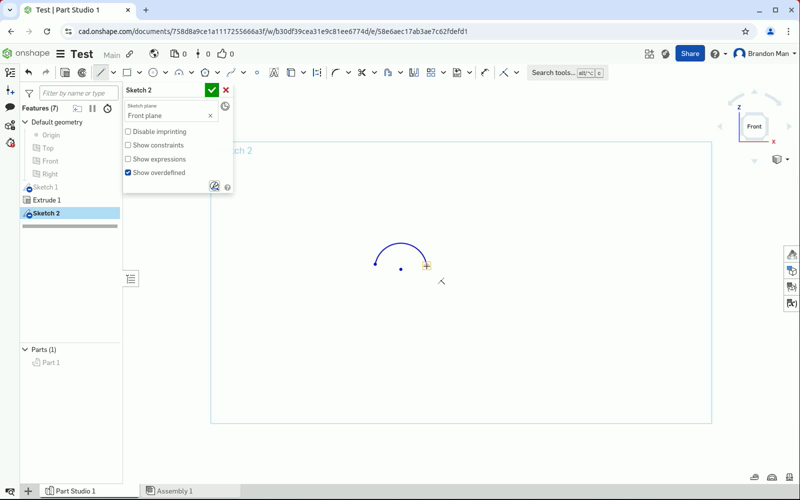
click(426, 265)
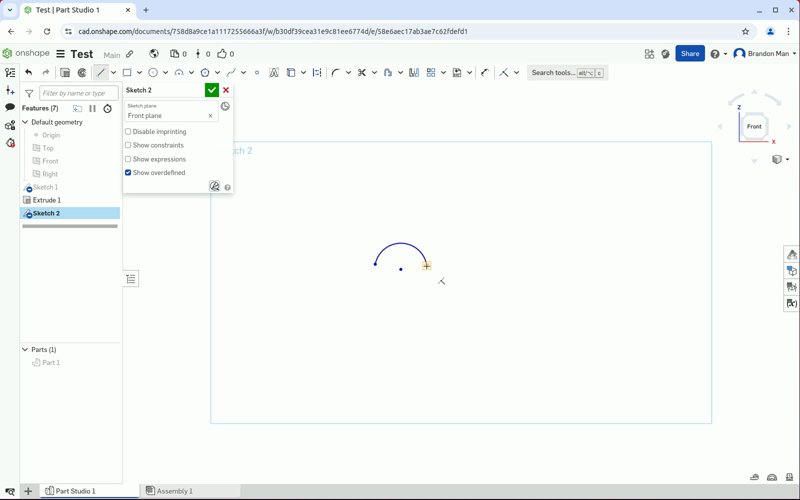
key_down(shift)
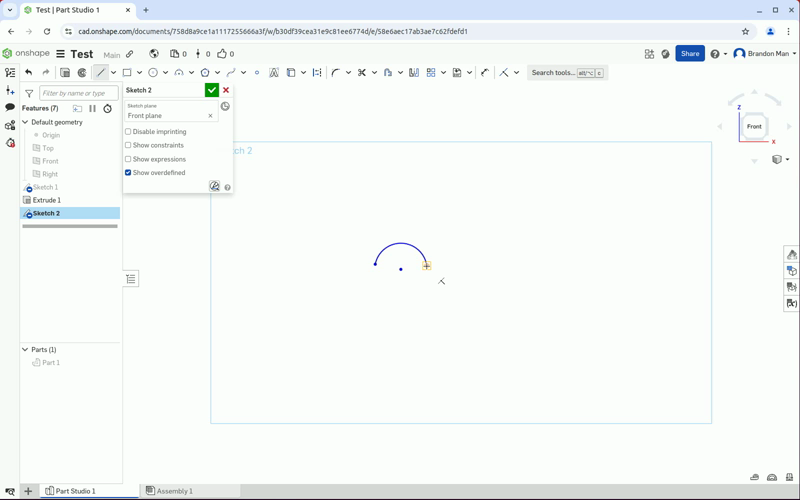
mouse_move(416, 184)
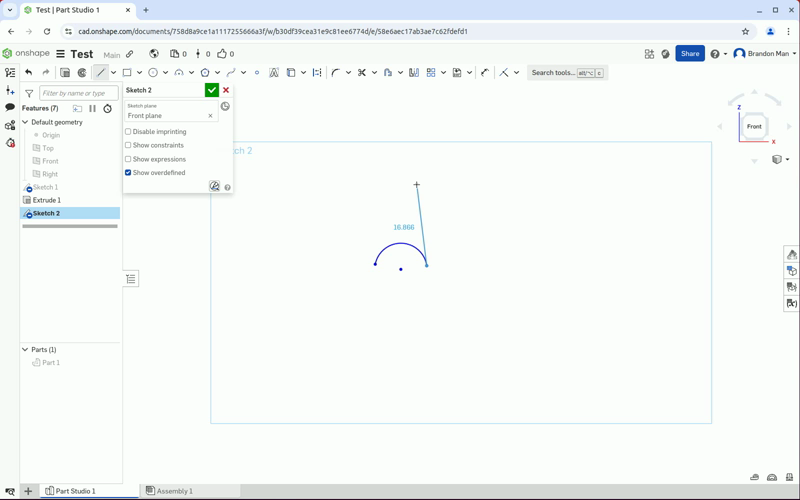
click(416, 184)
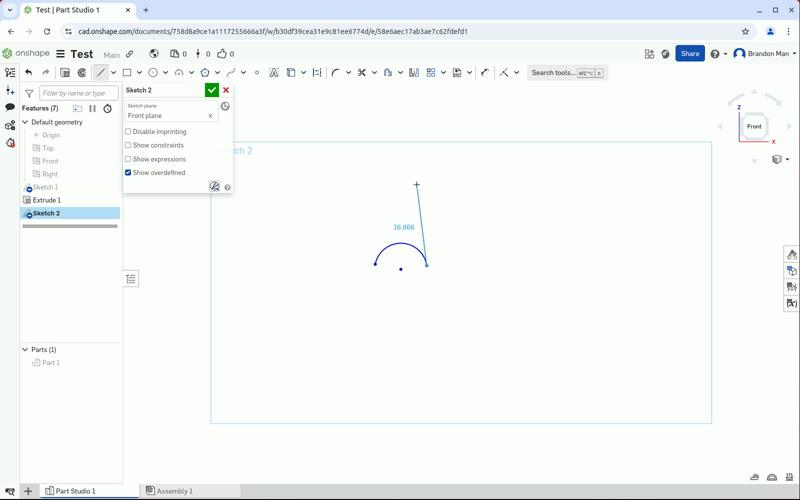
key_up(shift)
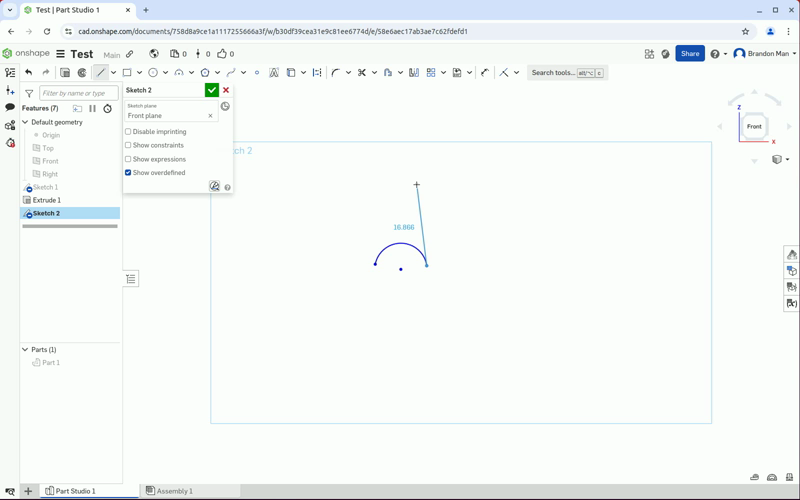
key(esc)
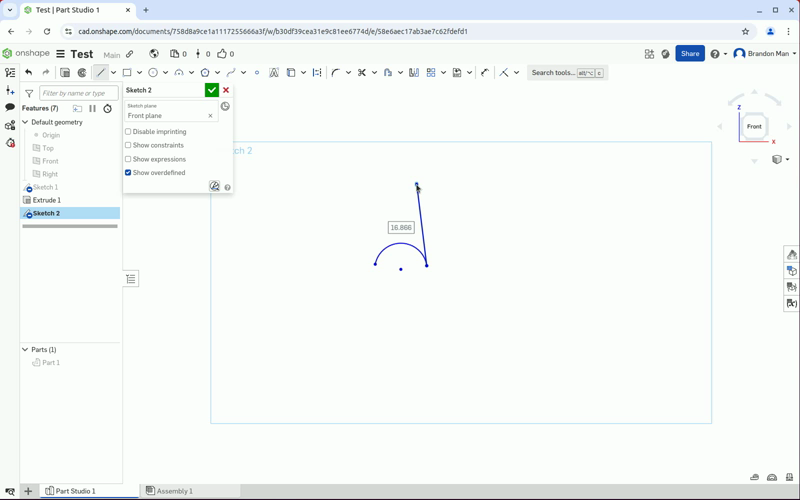
key(a)
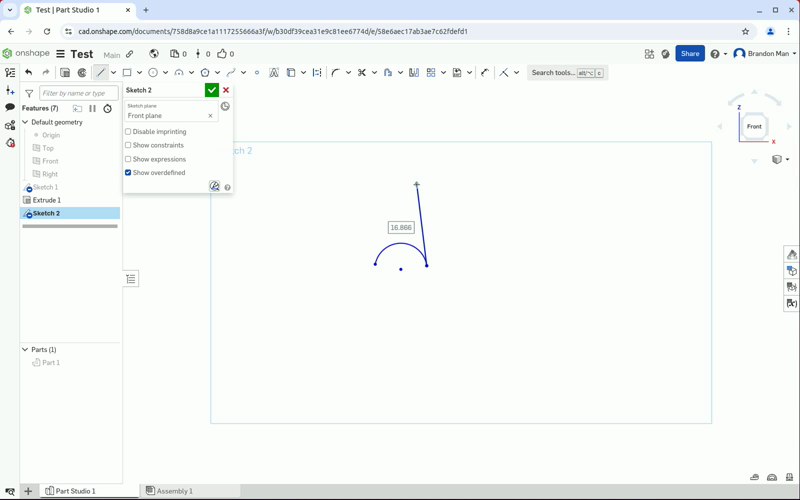
mouse_move(416, 184)
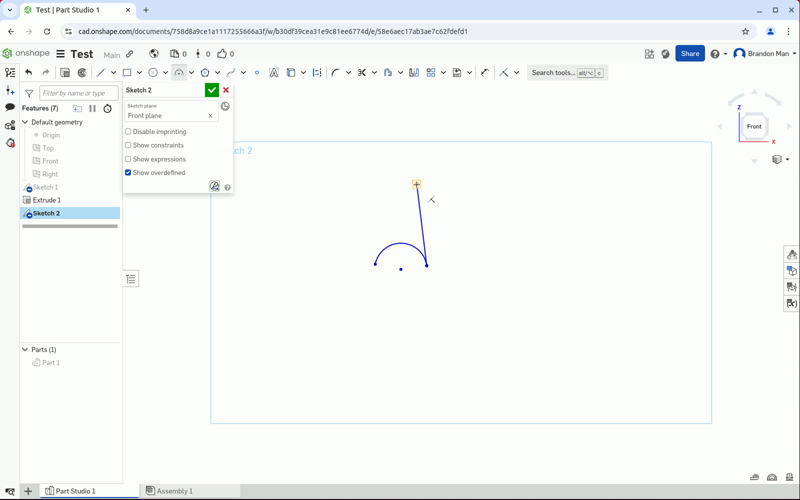
click(416, 184)
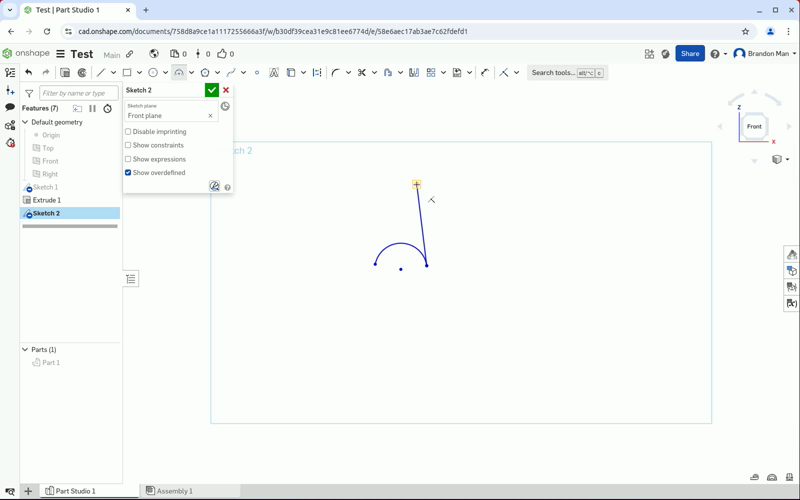
key_down(shift)
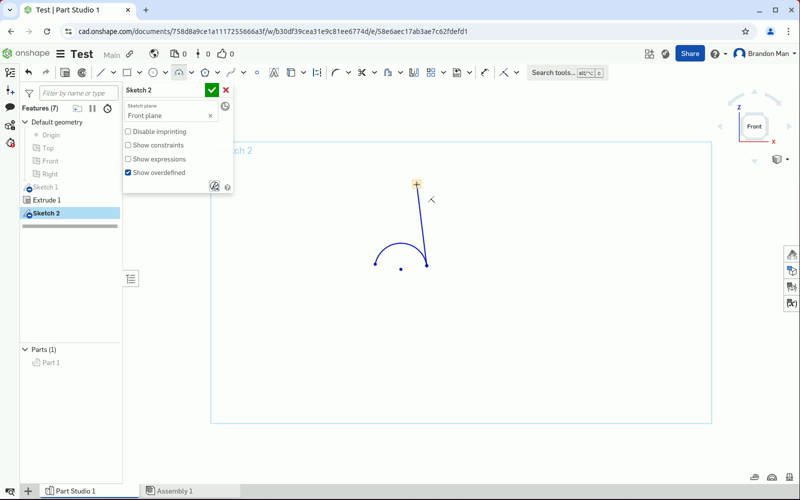
mouse_move(385, 184)
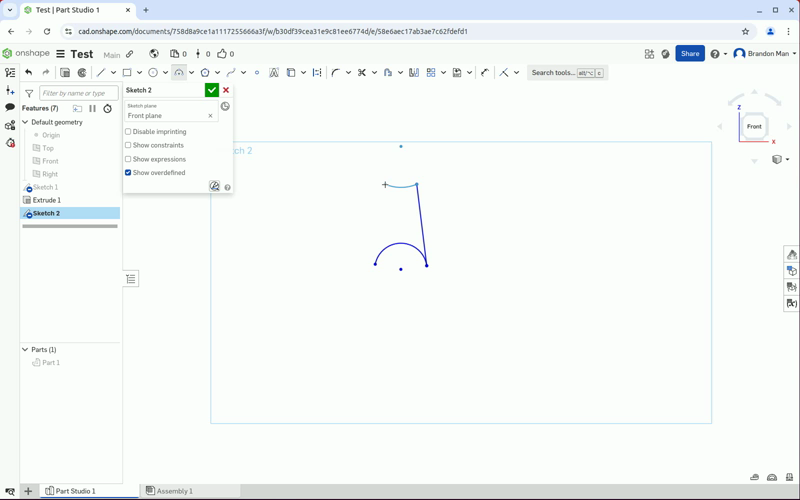
click(385, 184)
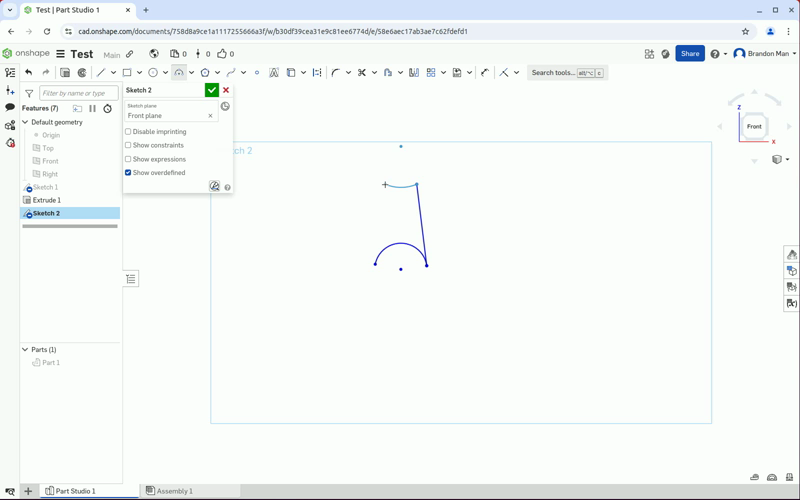
mouse_move(401, 201)
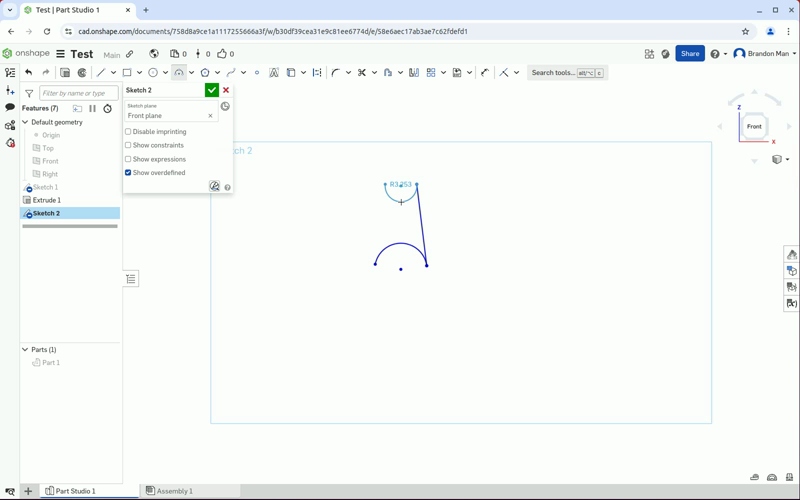
click(401, 201)
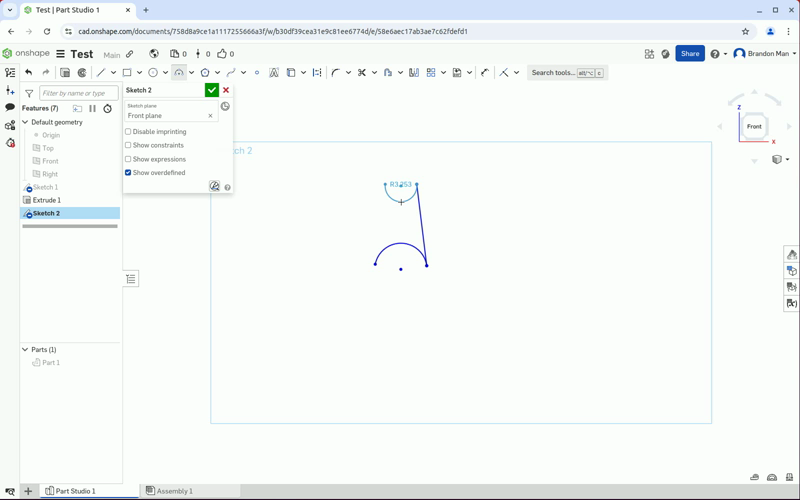
key_up(shift)
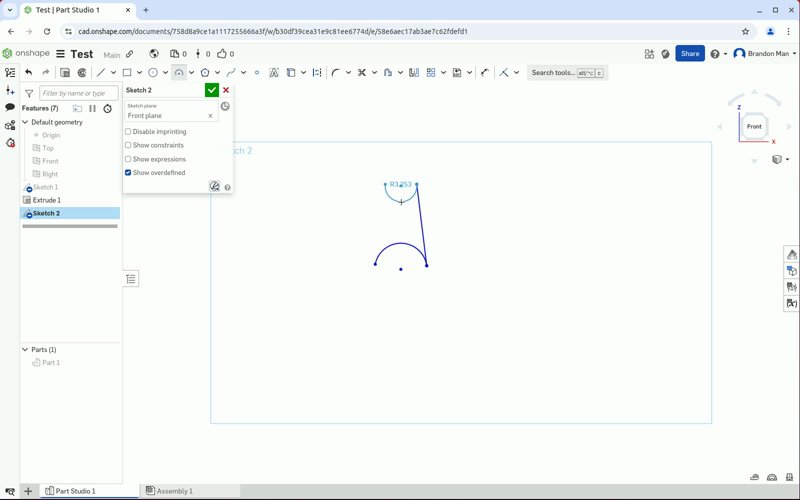
key(esc)
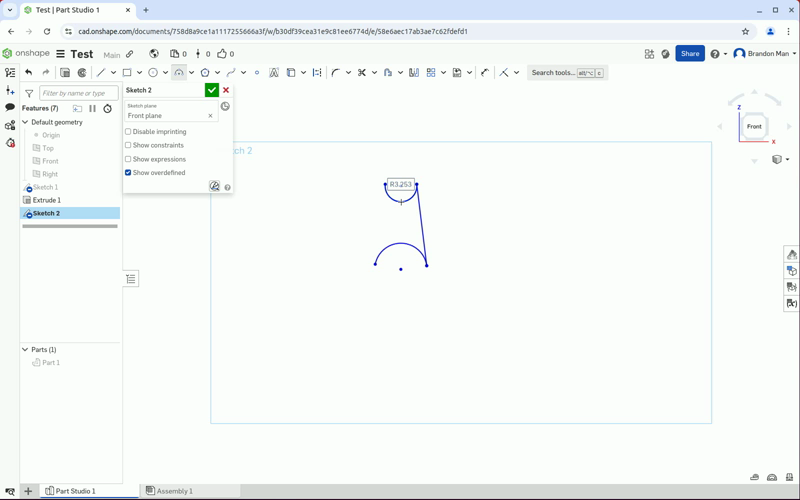
key(l)
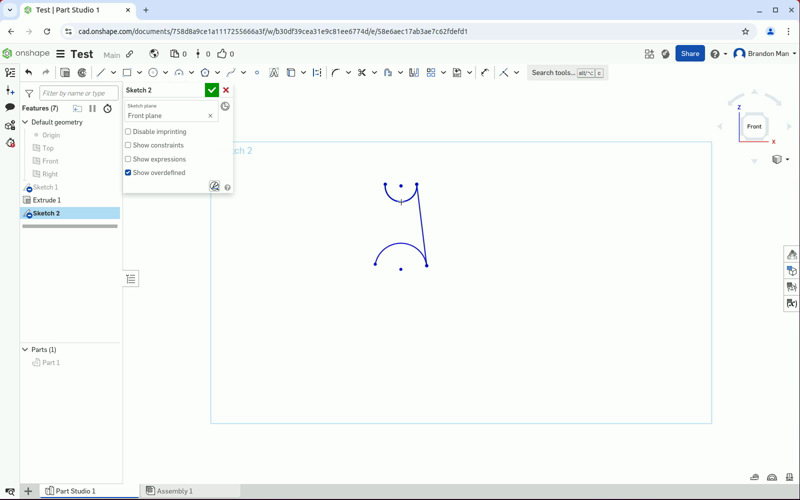
mouse_move(385, 184)
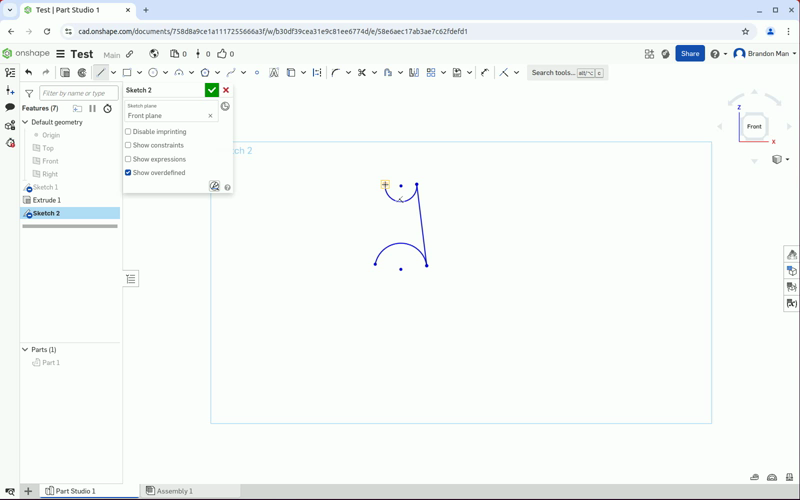
click(385, 184)
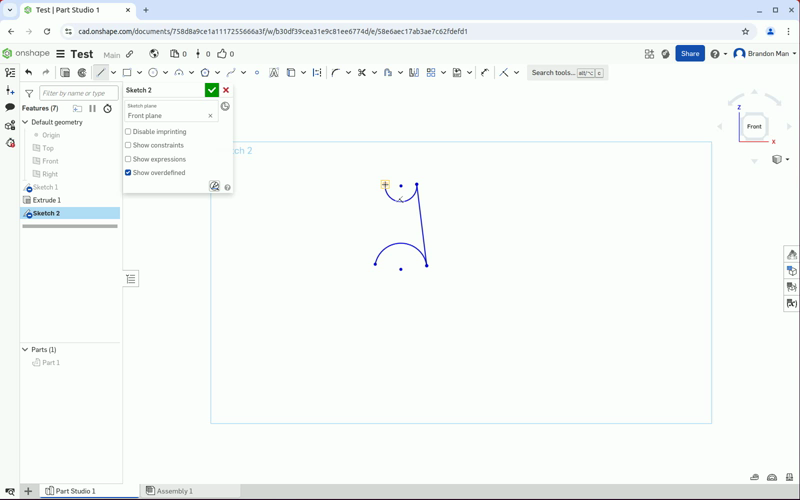
key_down(shift)
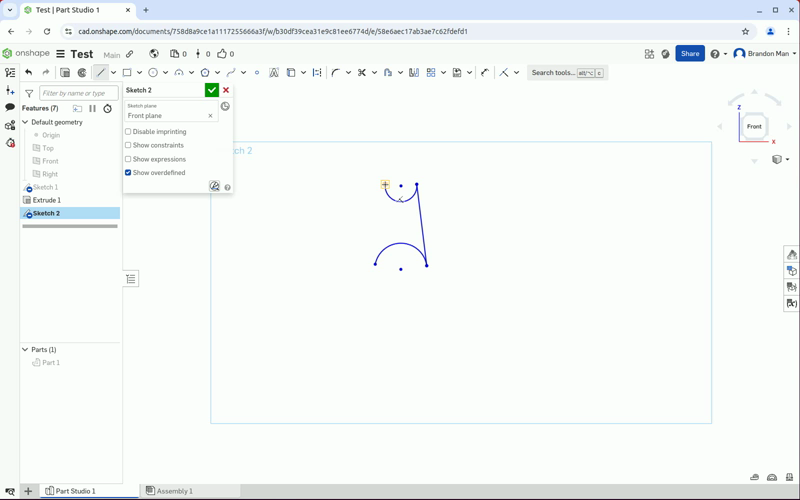
mouse_move(375, 264)
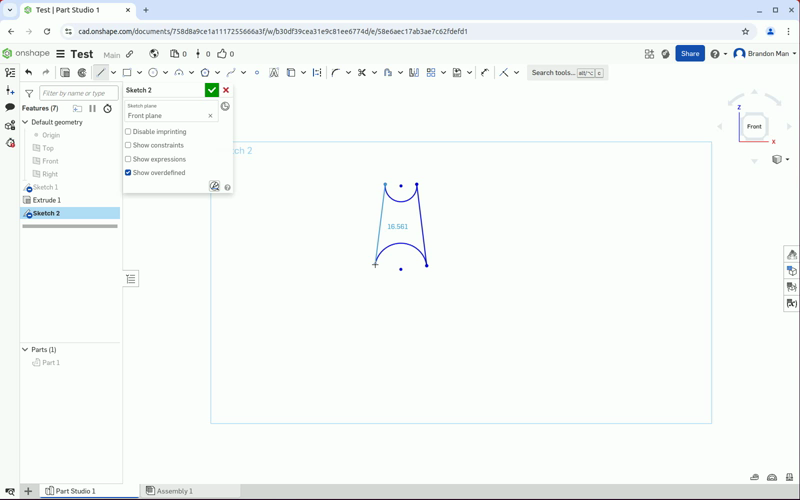
key_up(shift)
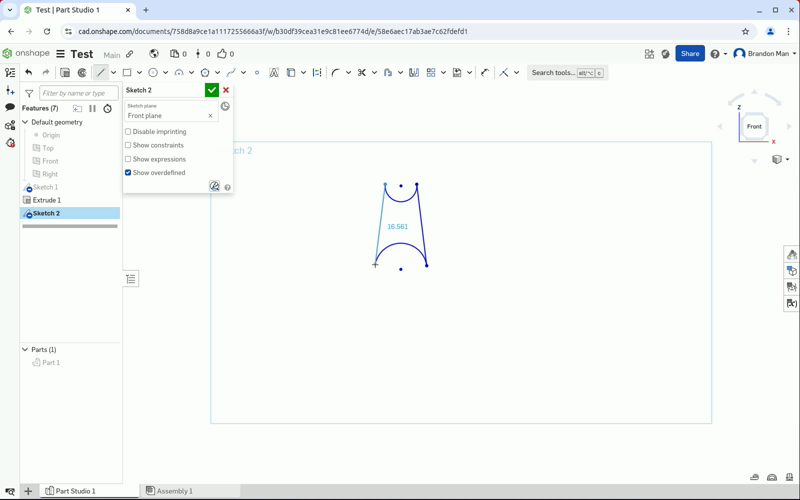
click(375, 264)
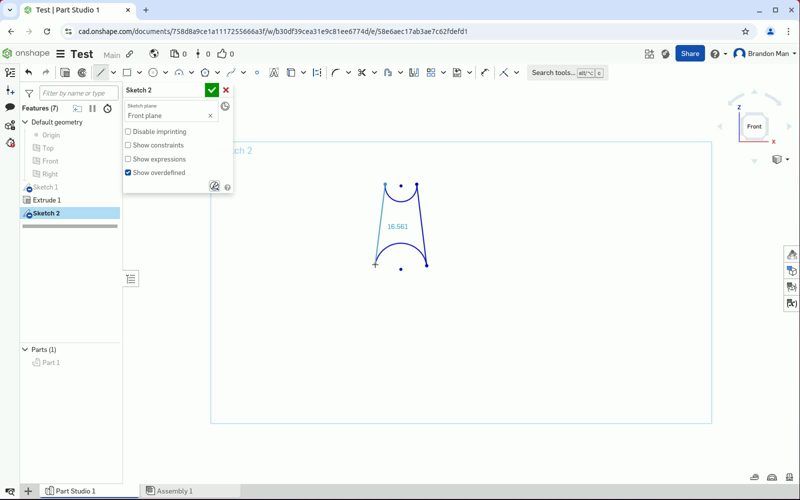
key(esc)
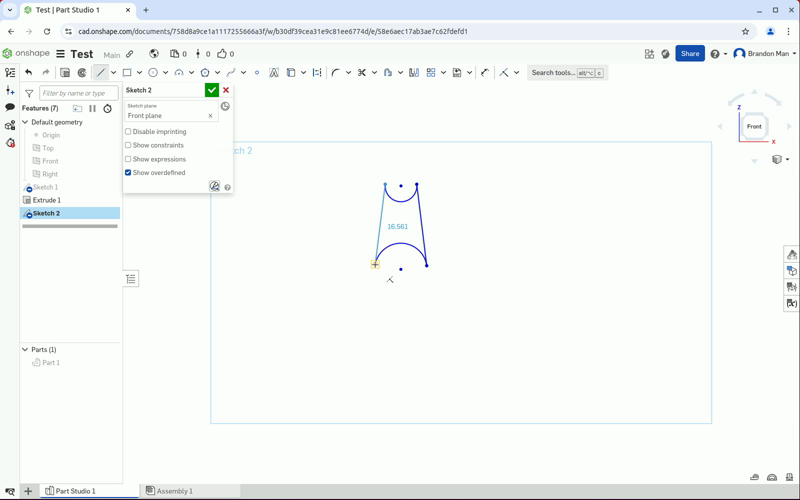
key(c)
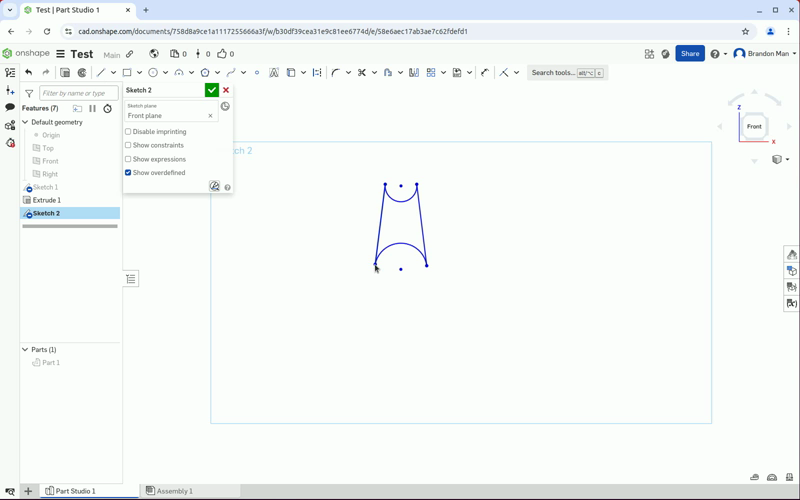
key_down(shift)
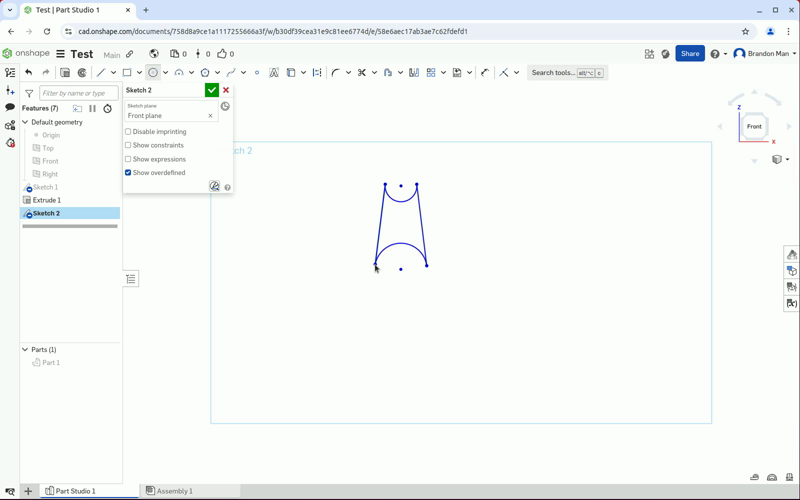
mouse_move(395, 209)
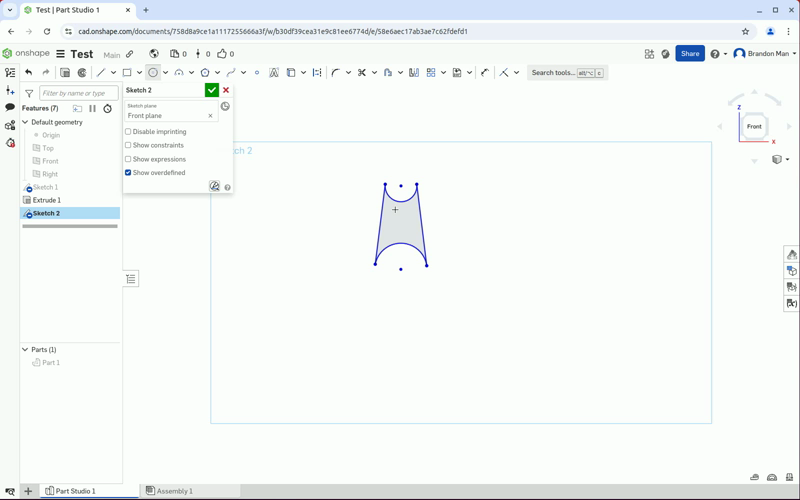
click(395, 209)
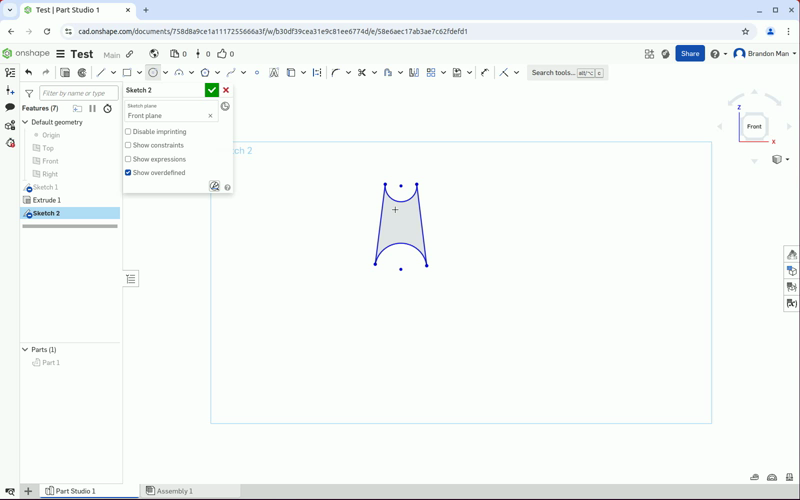
key_up(shift)
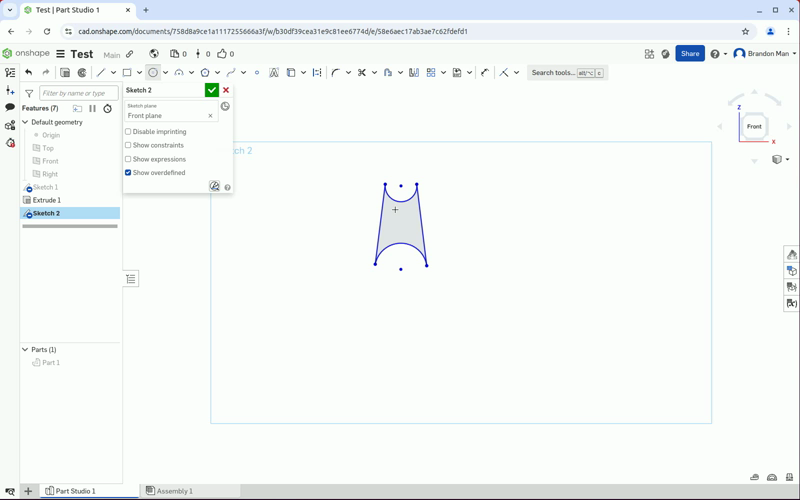
mouse_move(400, 209)
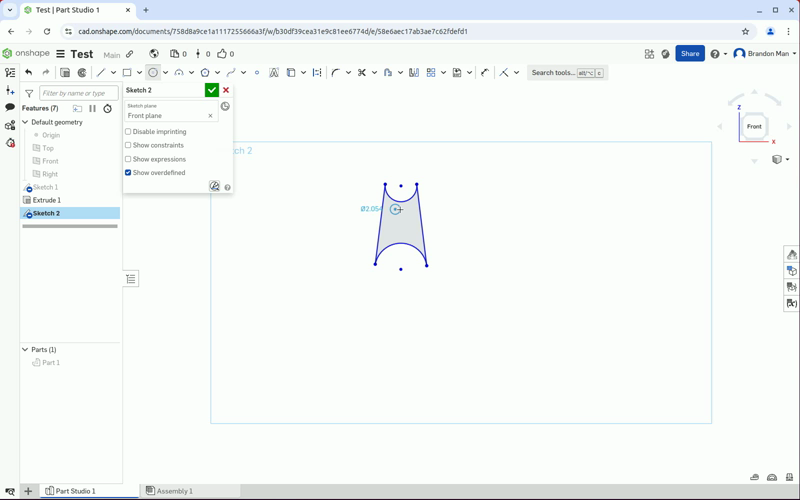
click(400, 209)
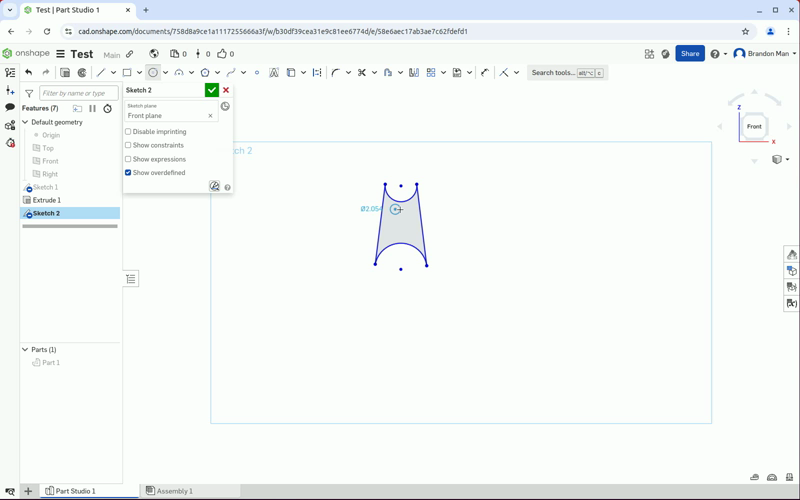
key(esc)
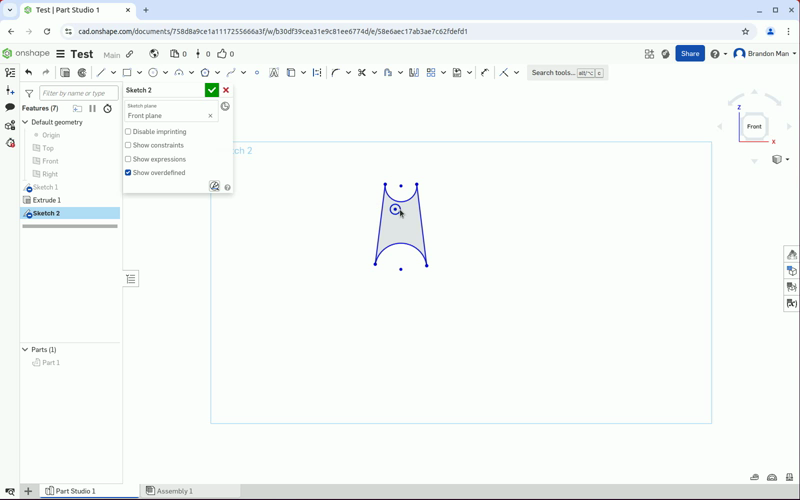
mouse_move(400, 224)
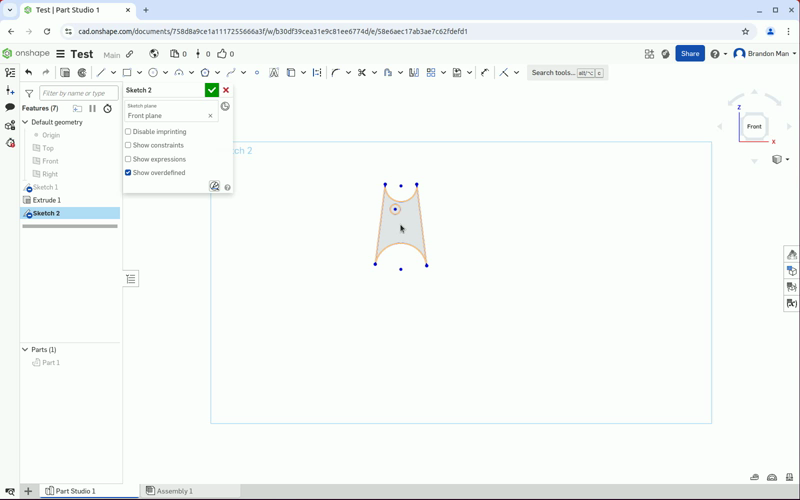
click(400, 224)
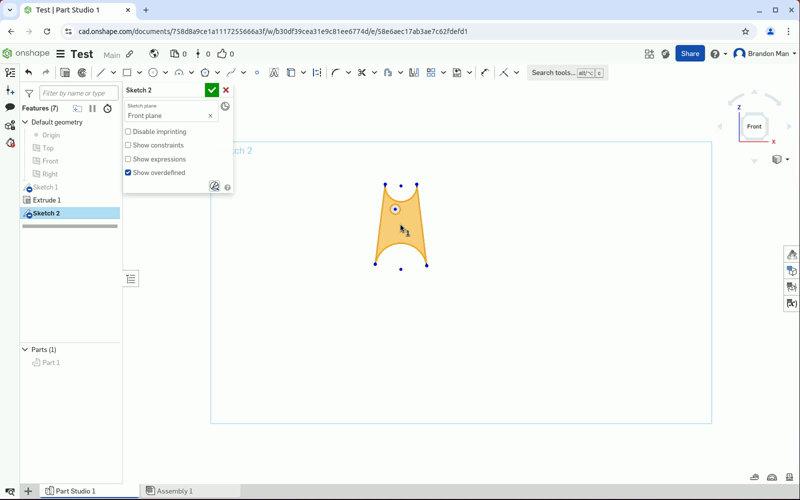
mouse_move(73, 352)
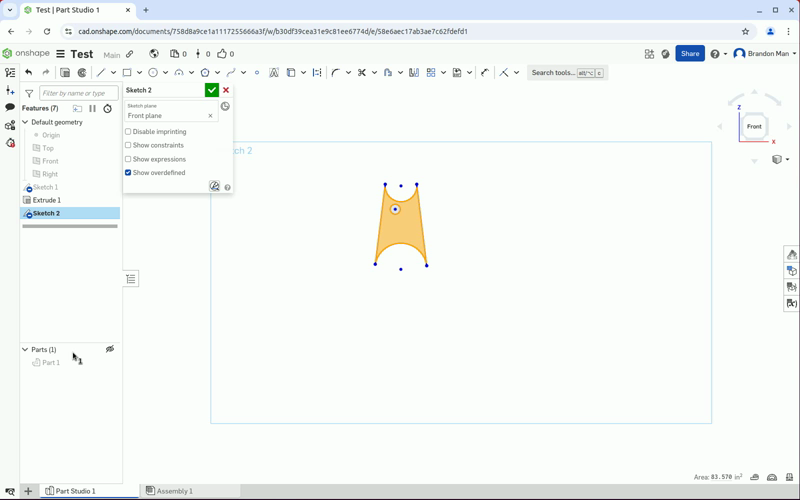
key(shift+y)
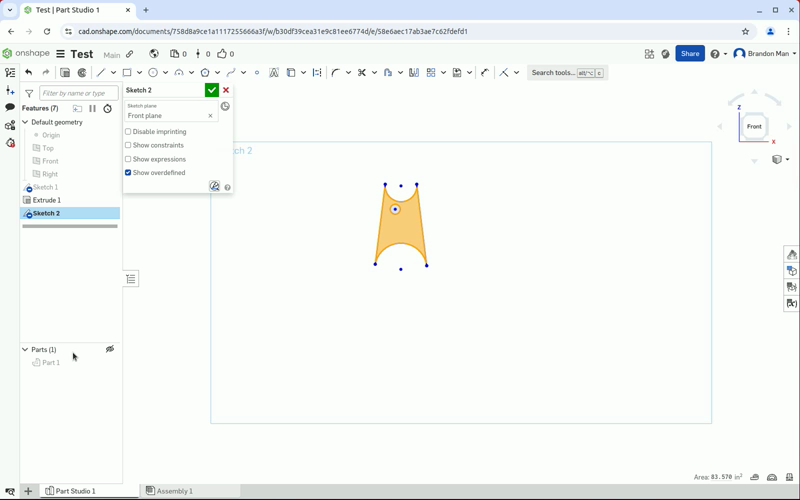
key(shift+e)
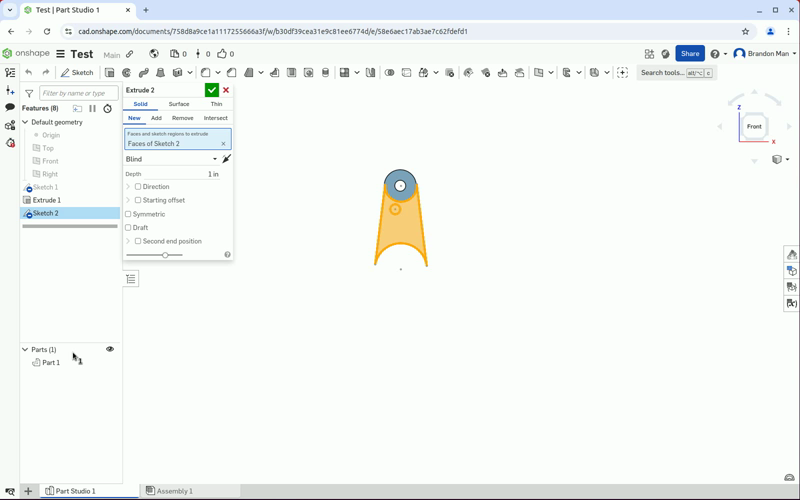
mouse_move(143, 106)
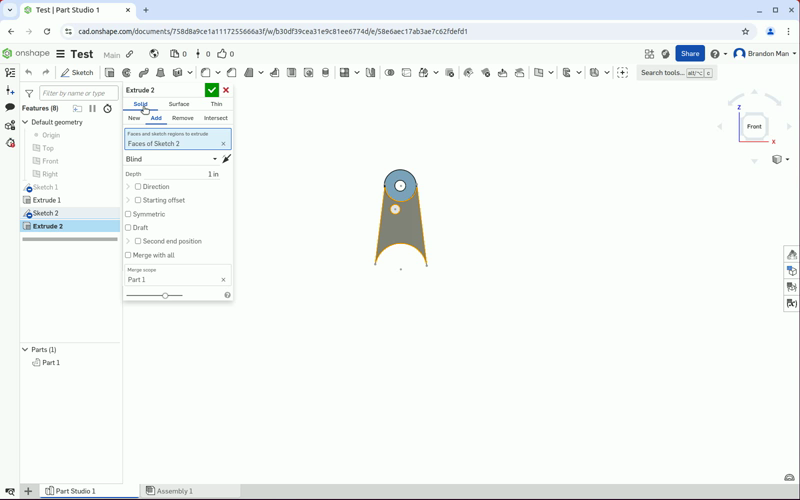
click(143, 106)
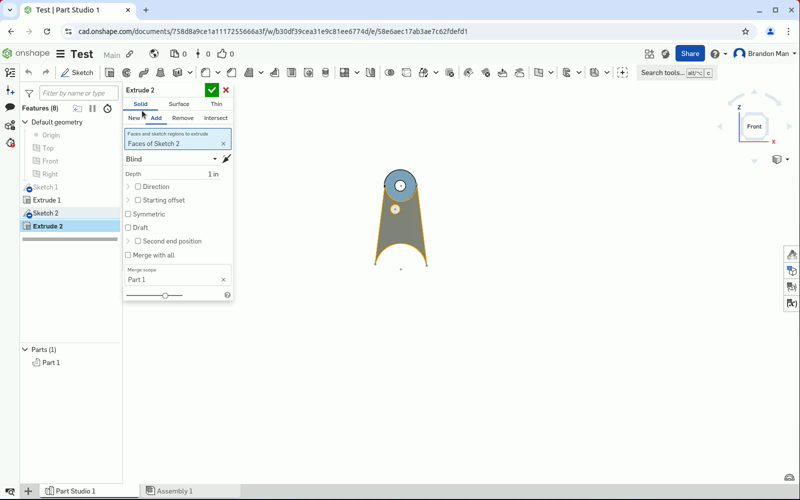
mouse_move(137, 120)
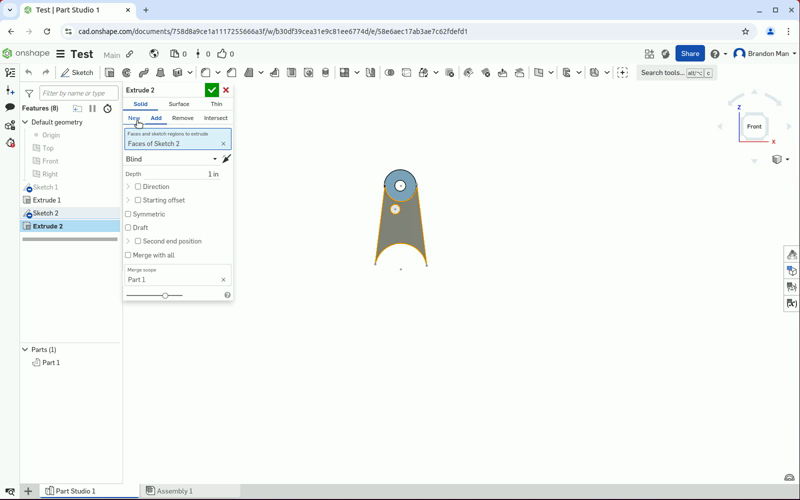
click(137, 120)
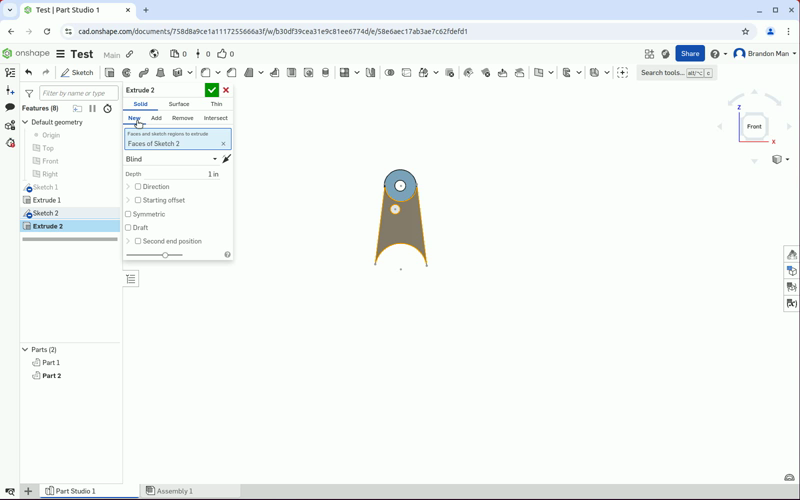
key(tab, 4)
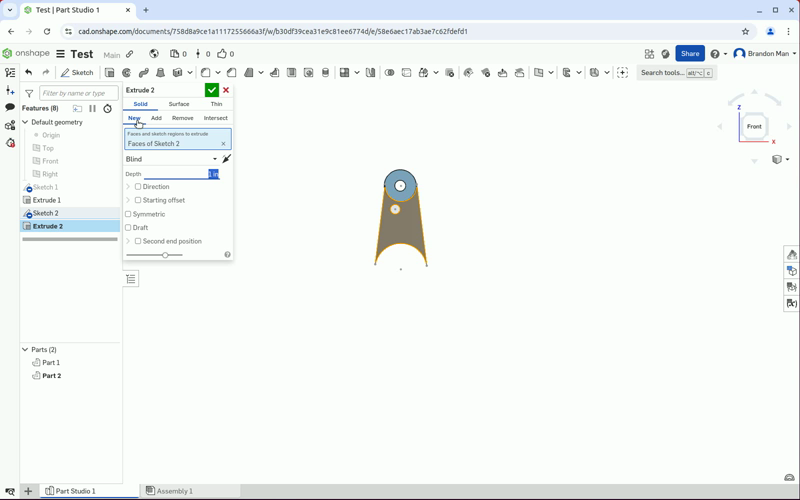
text(0.963)
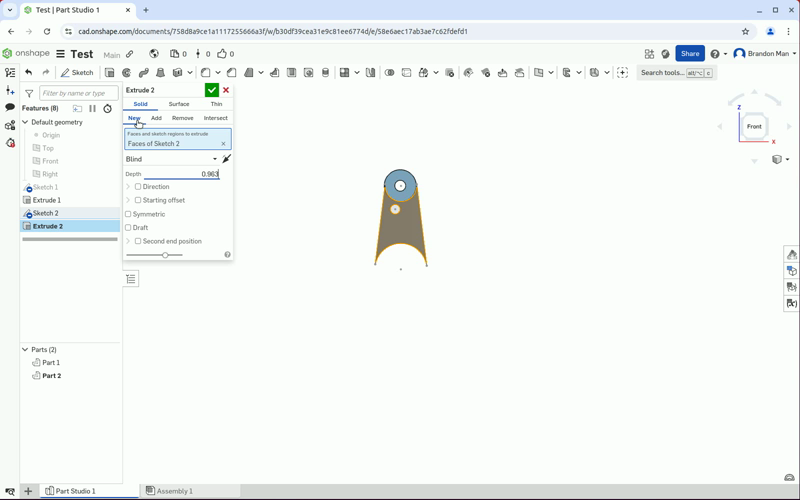
key(enter)
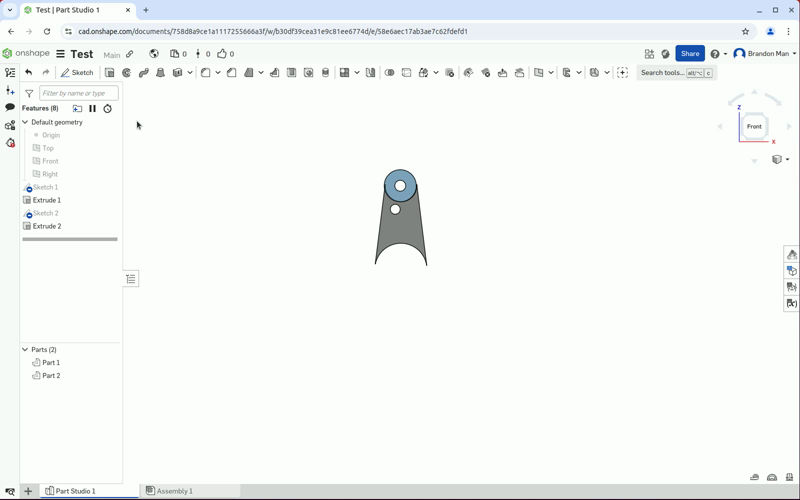
key(shift+h)
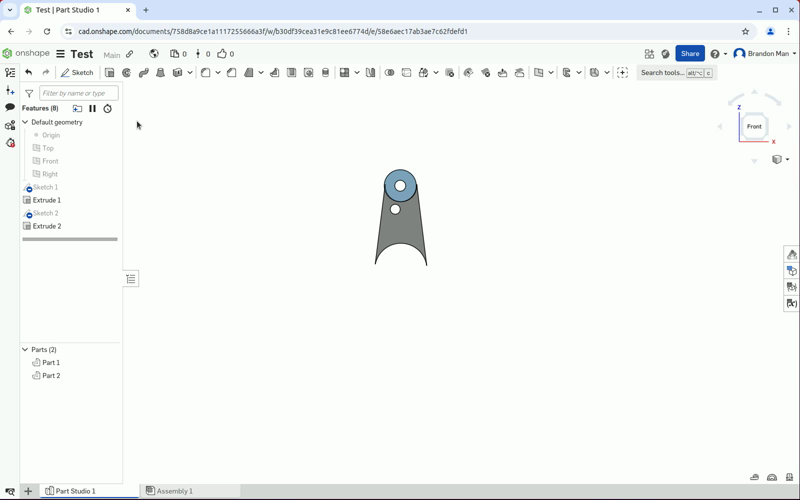
key(shift+h)
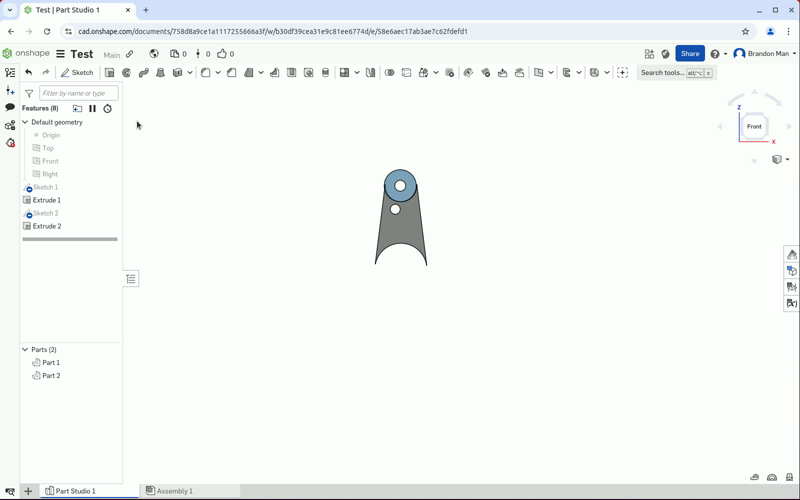
mouse_move(73, 189)
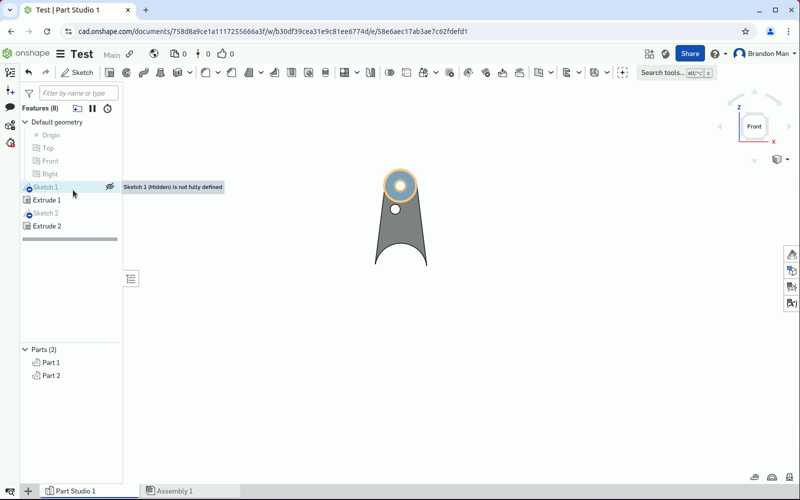
click(73, 189)
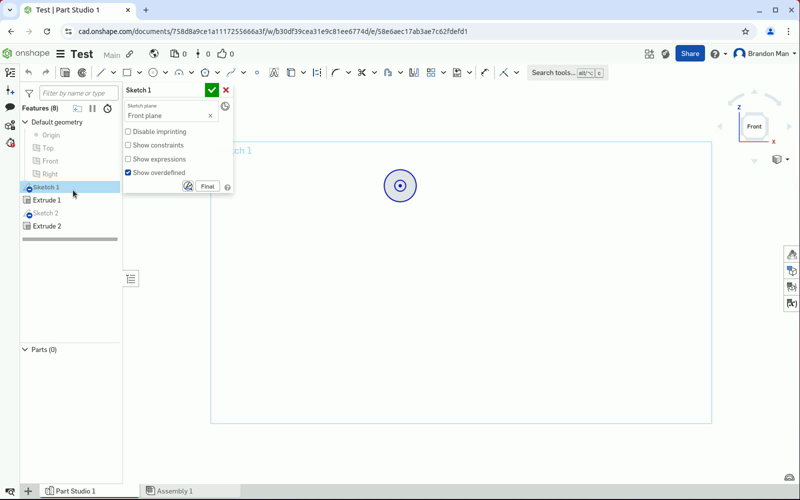
mouse_move(229, 92)
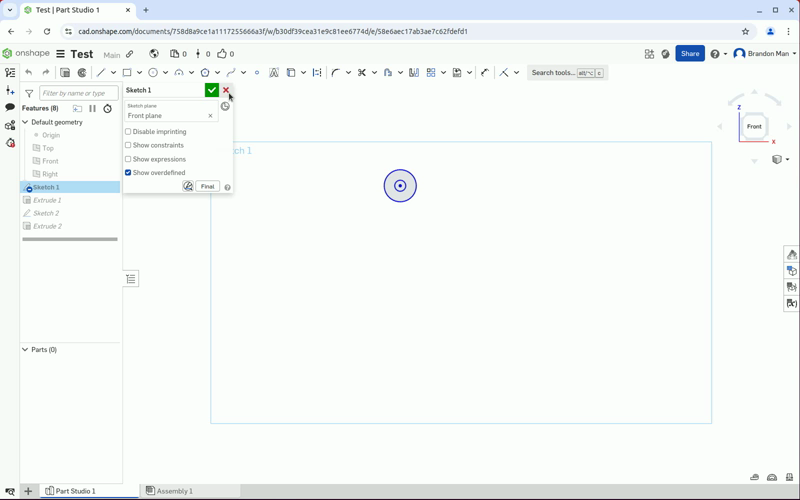
click(229, 92)
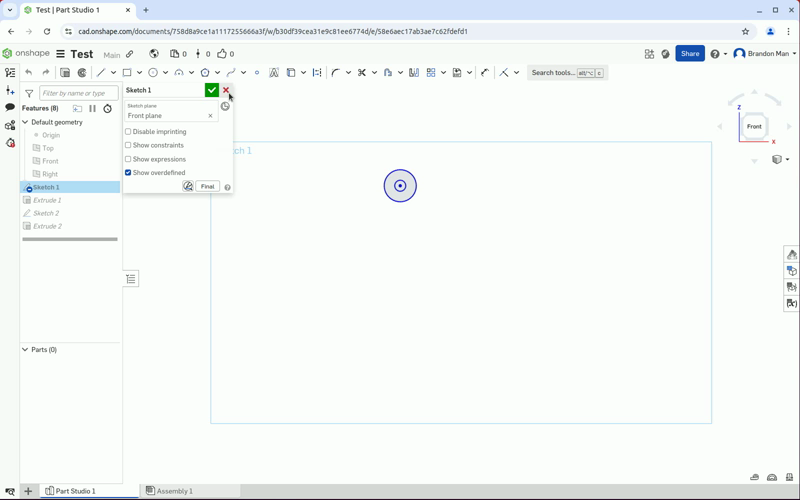
key(shift+s)
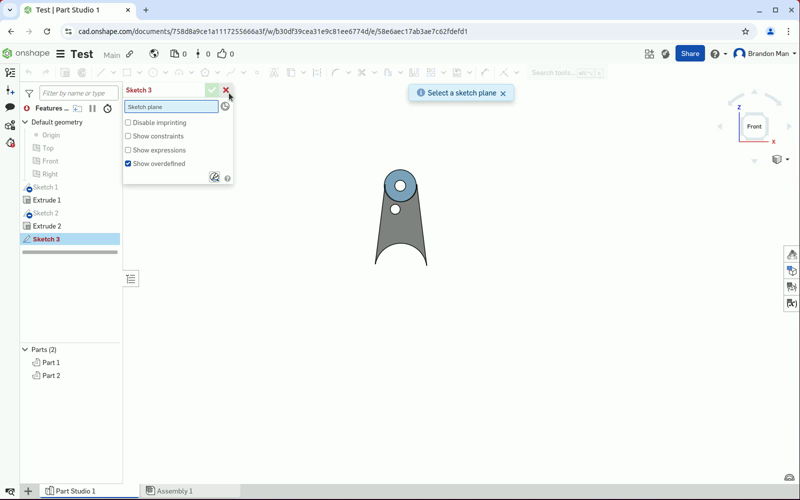
mouse_move(73, 163)
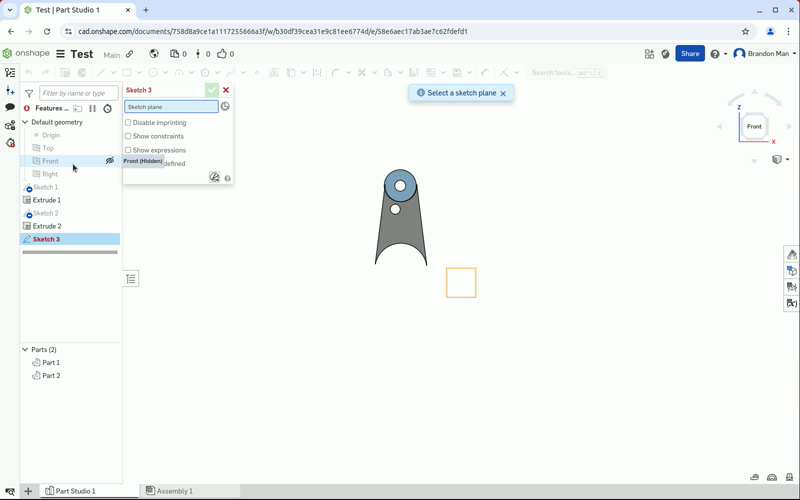
click(73, 163)
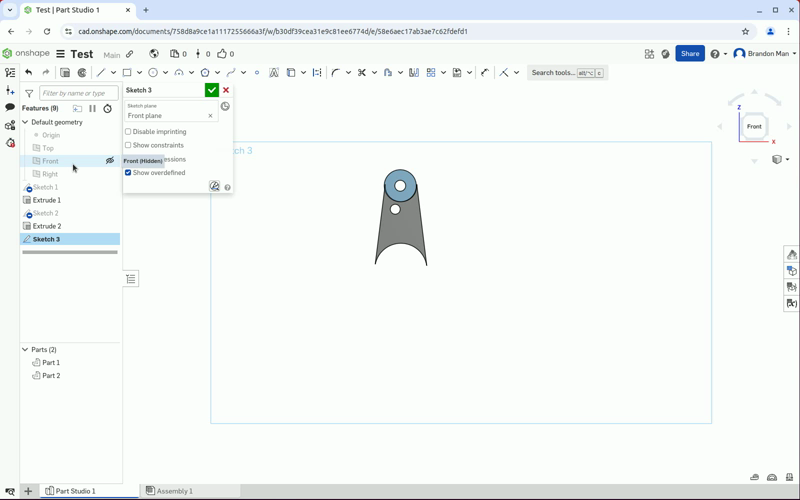
mouse_move(73, 352)
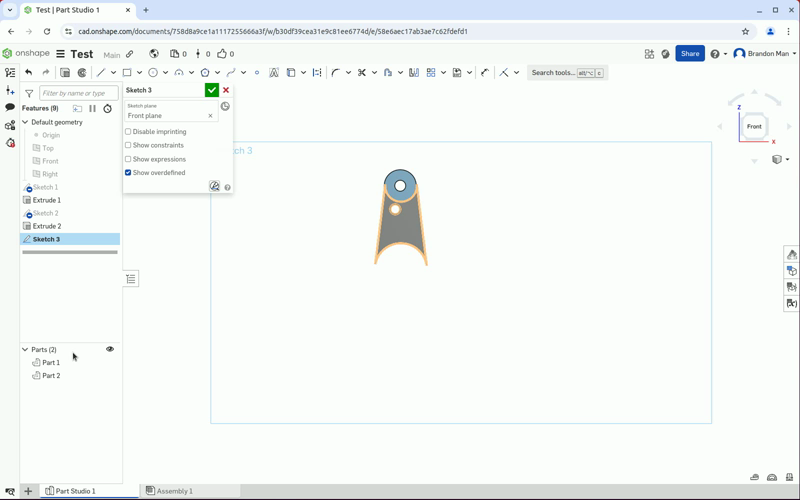
key(y)
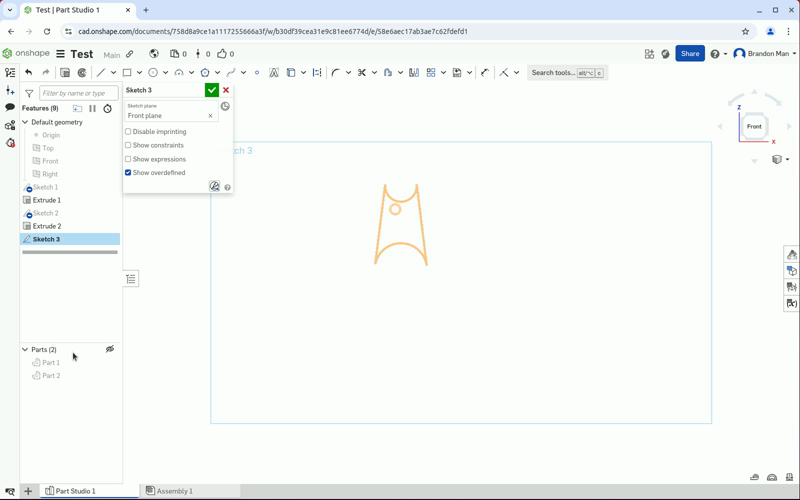
key(l)
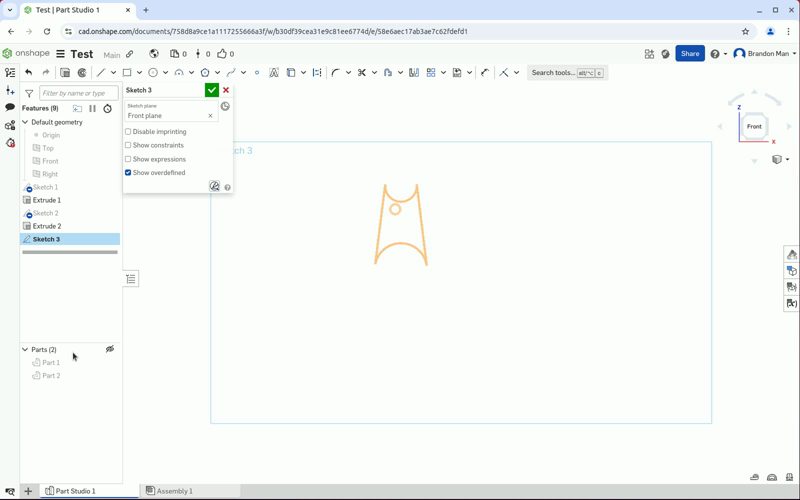
key_down(shift)
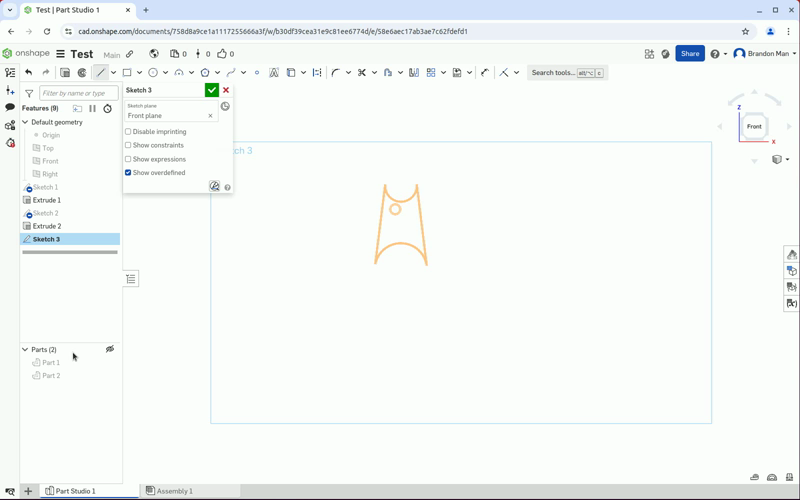
mouse_move(375, 271)
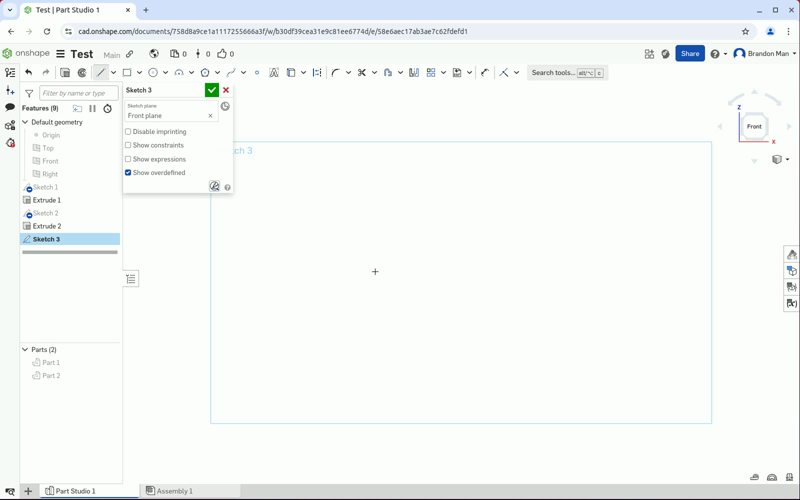
click(375, 271)
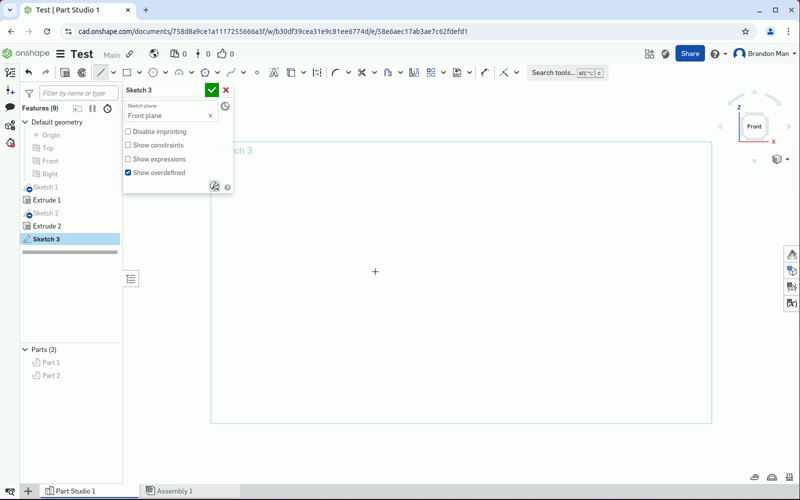
key_up(shift)
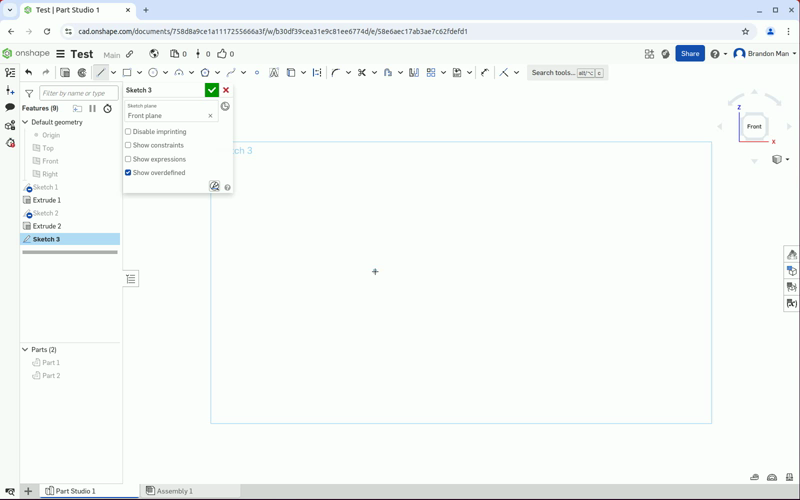
key_down(shift)
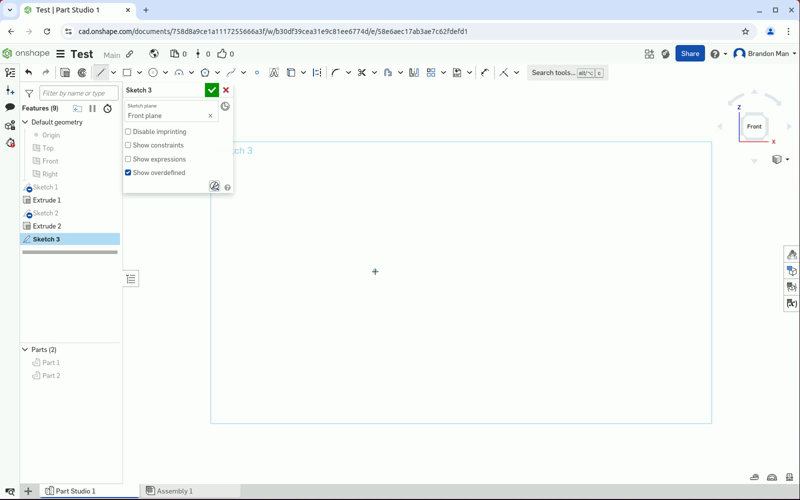
mouse_move(385, 373)
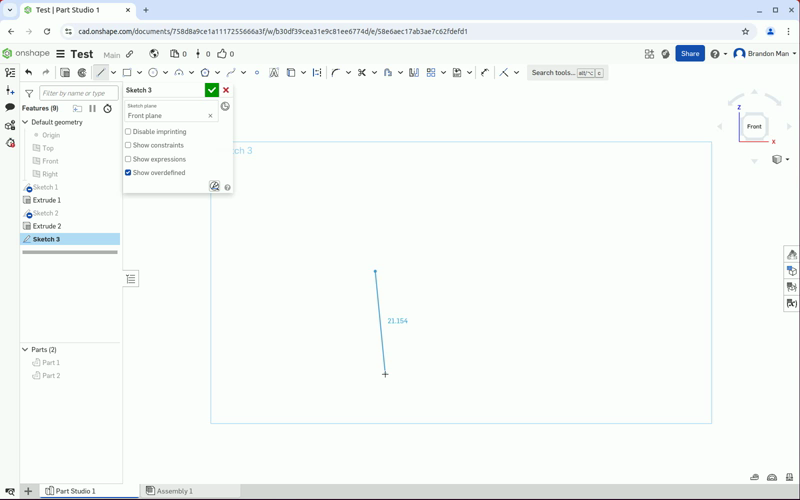
click(385, 373)
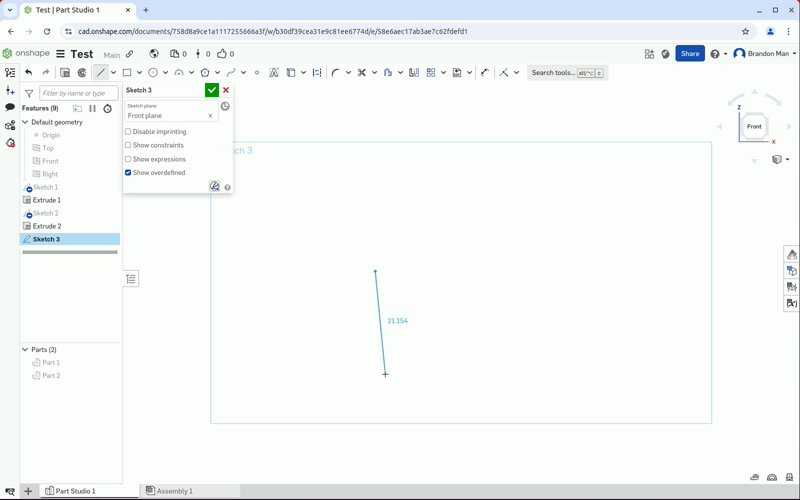
key_up(shift)
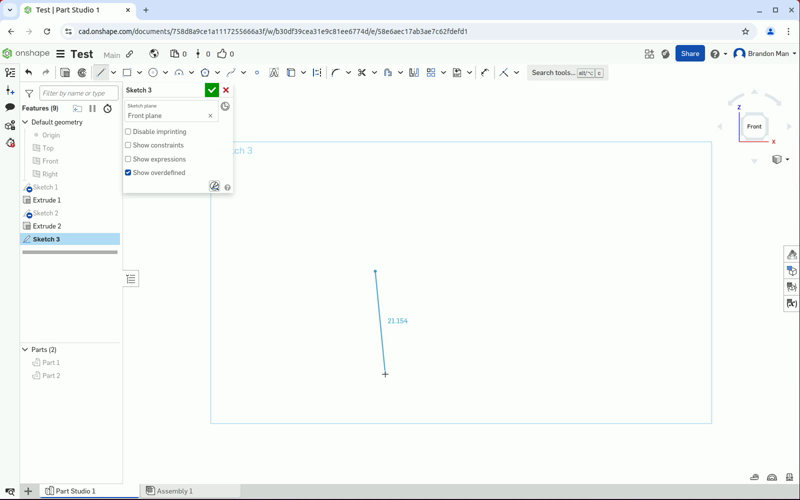
key(esc)
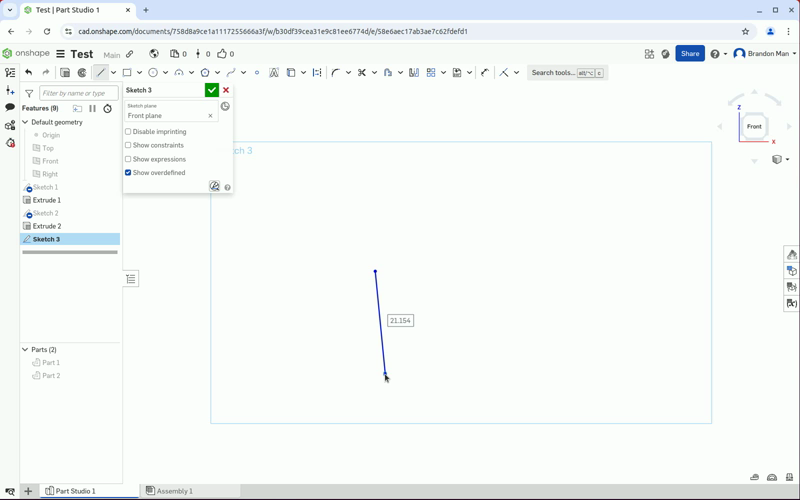
key(a)
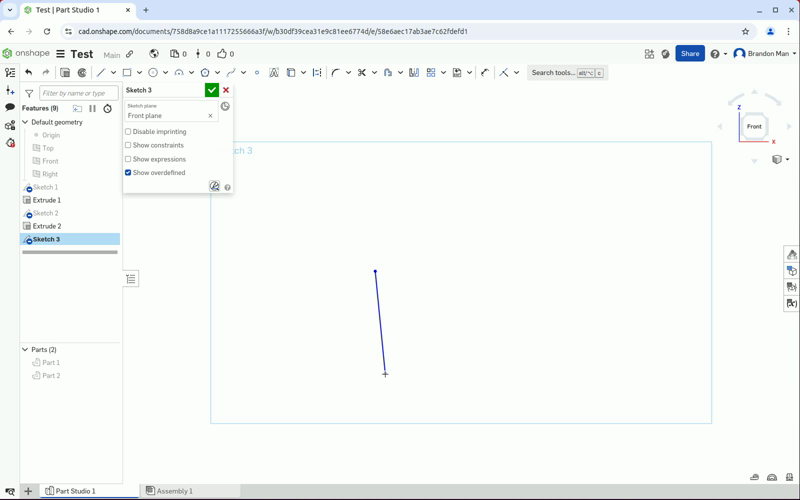
mouse_move(385, 373)
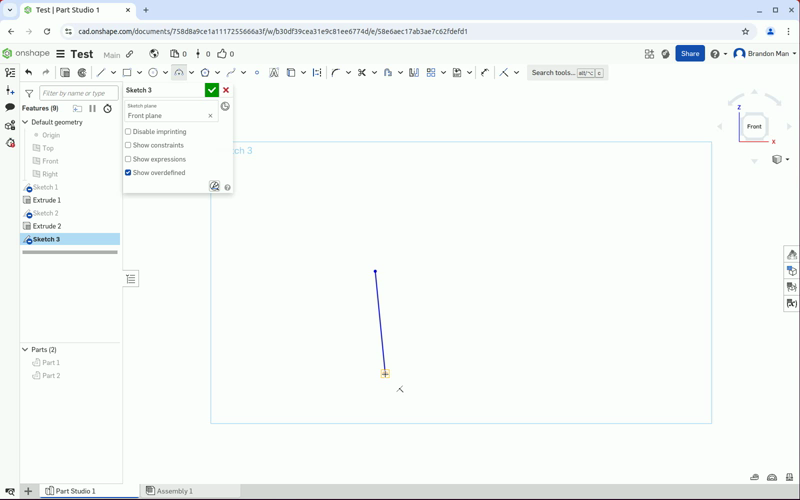
click(385, 373)
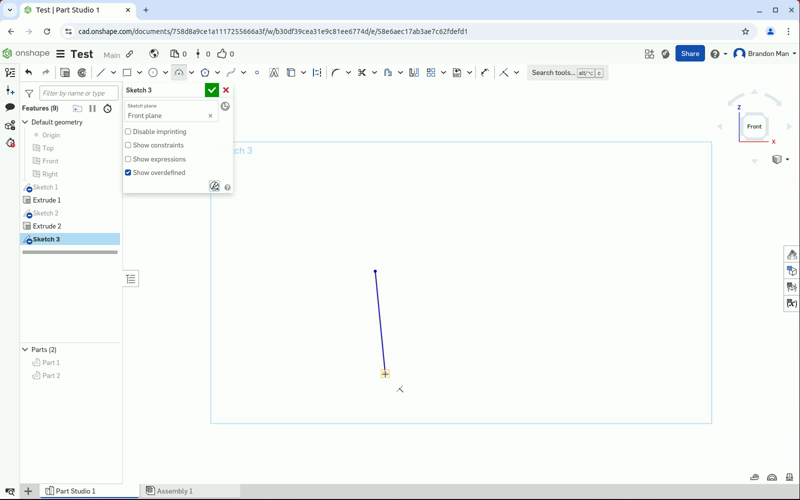
key_down(shift)
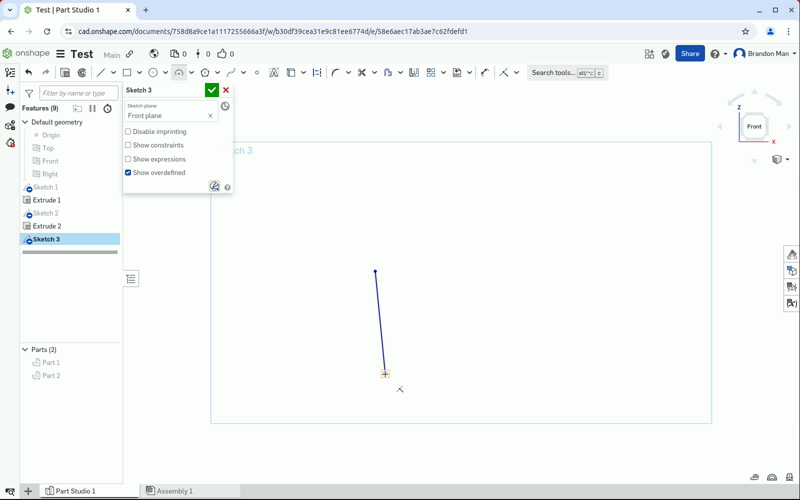
mouse_move(400, 387)
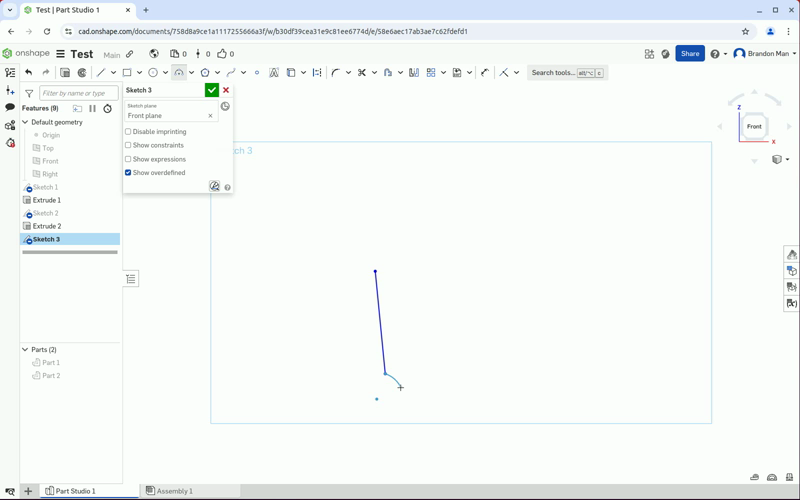
click(400, 387)
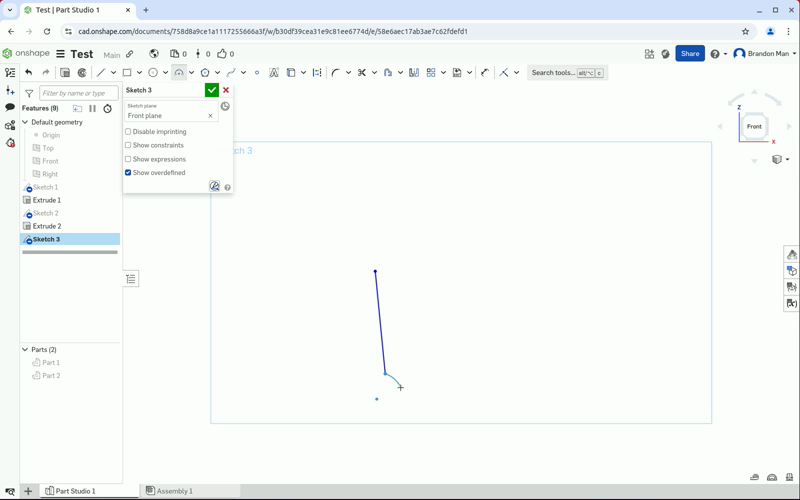
mouse_move(410, 360)
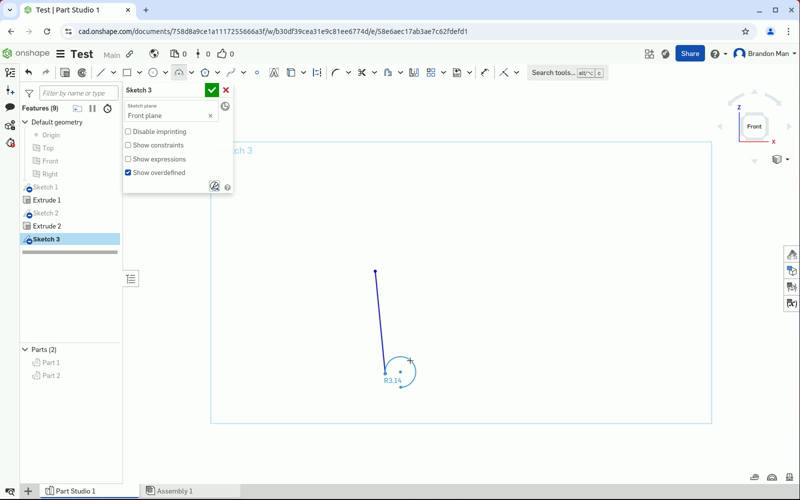
click(410, 360)
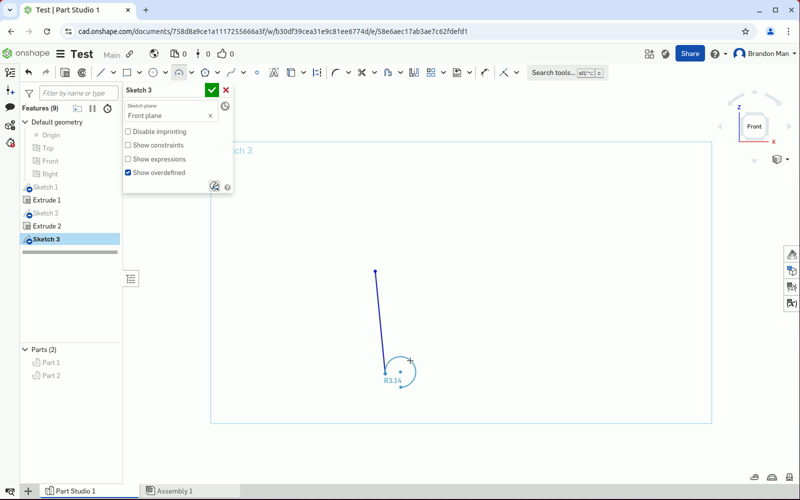
key_up(shift)
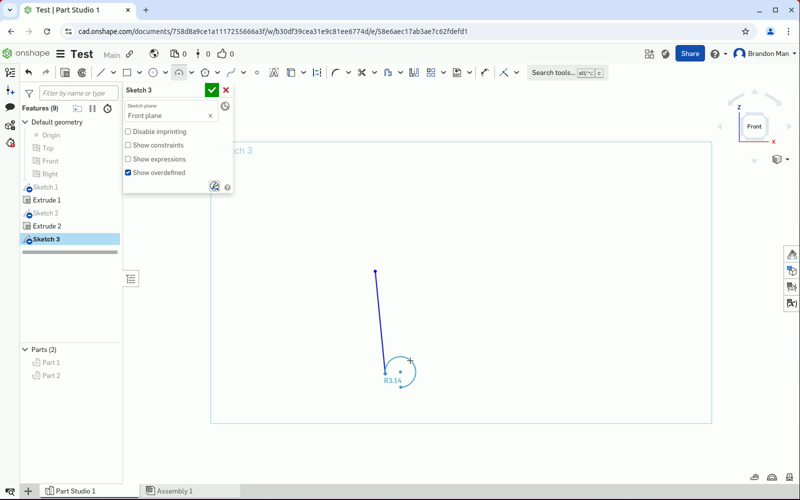
key(esc)
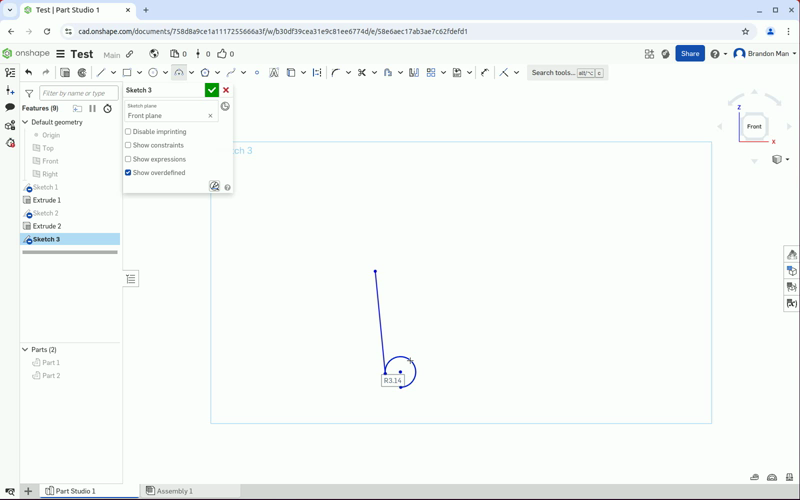
key(l)
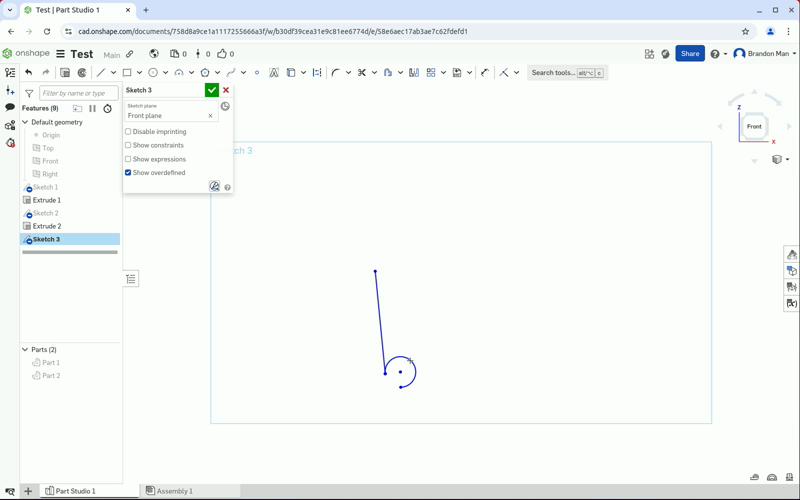
mouse_move(400, 387)
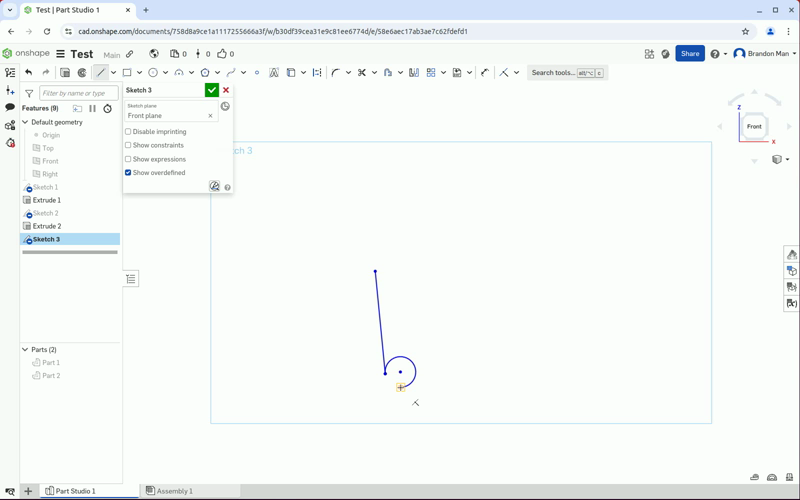
click(400, 387)
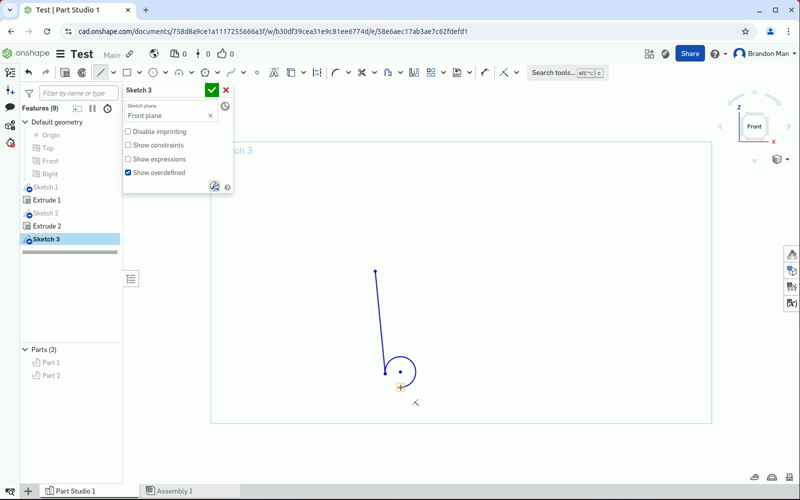
key_down(shift)
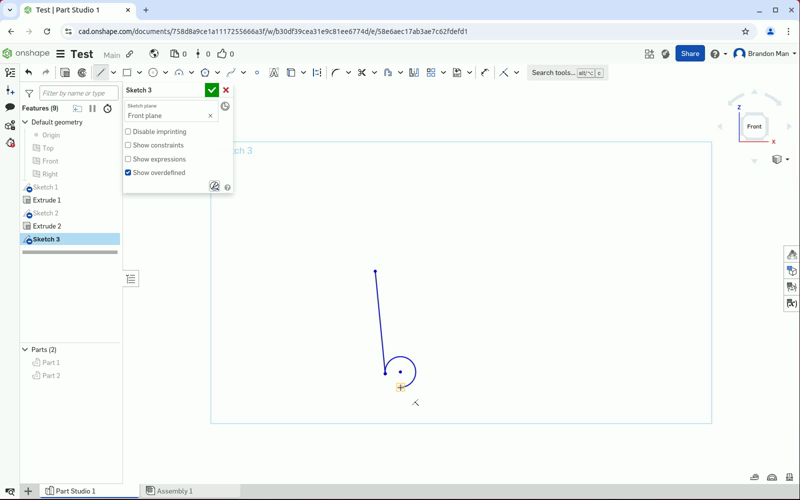
mouse_move(474, 384)
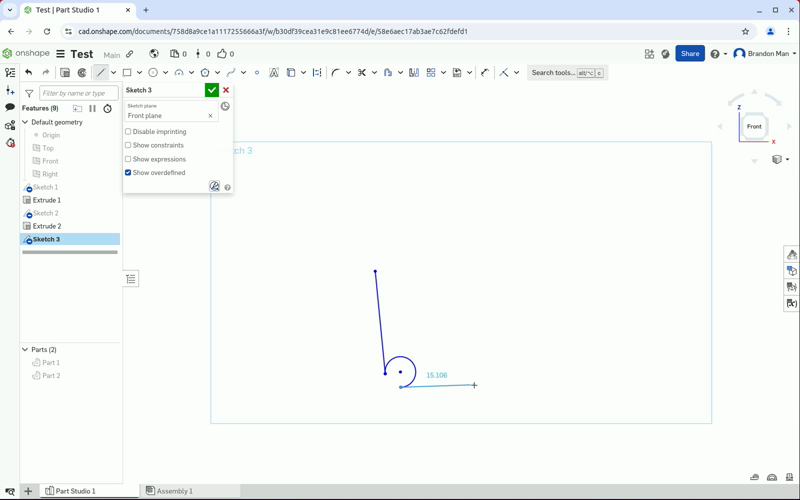
click(474, 384)
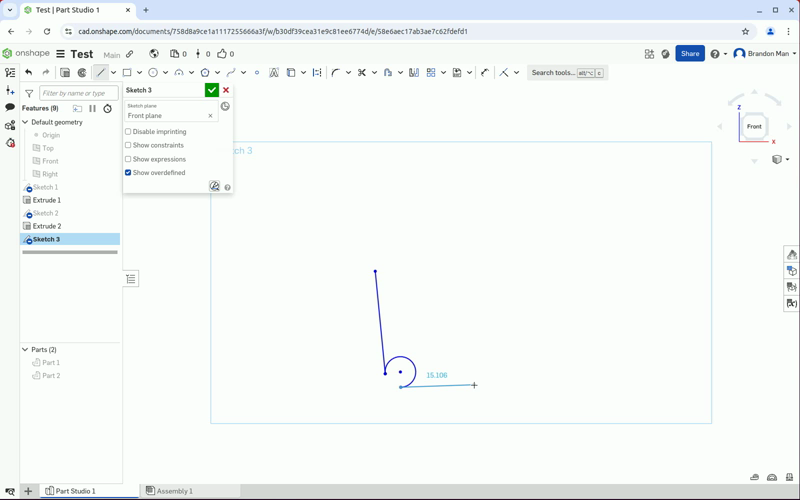
key_up(shift)
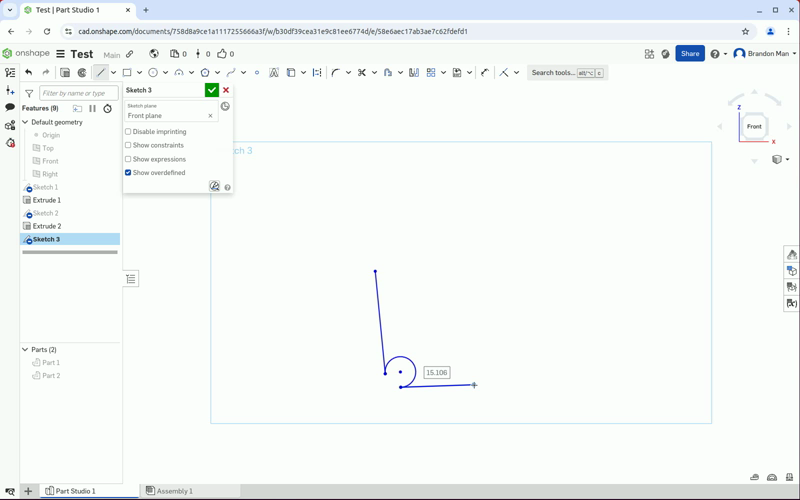
key(esc)
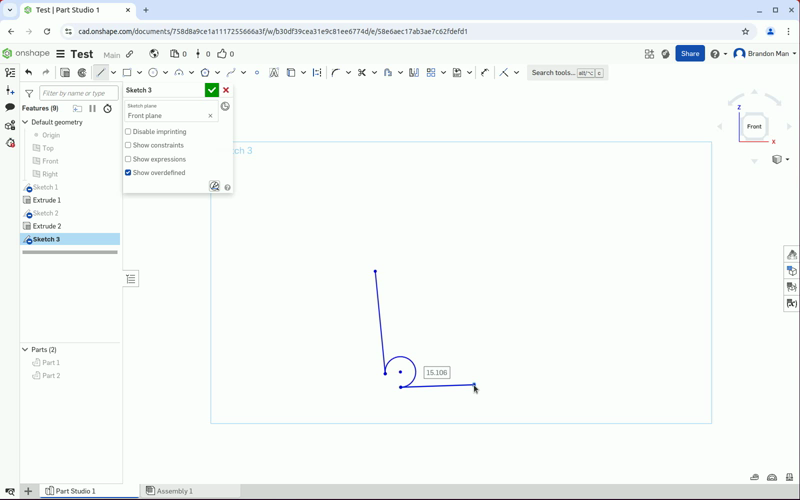
key(a)
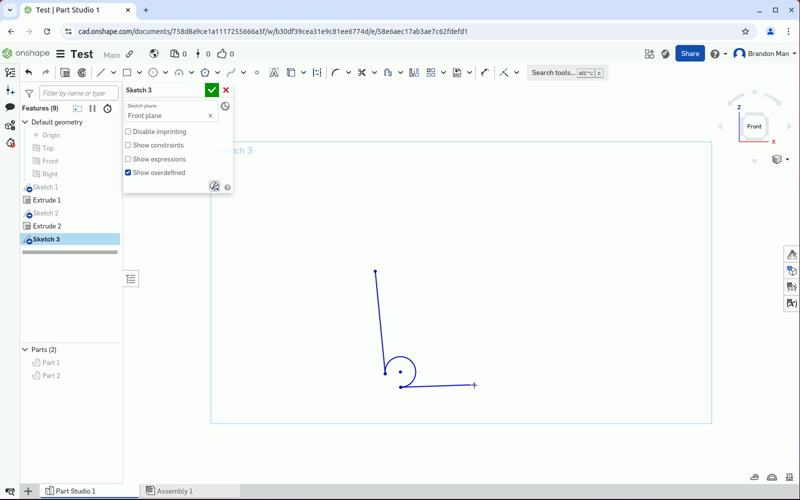
mouse_move(474, 384)
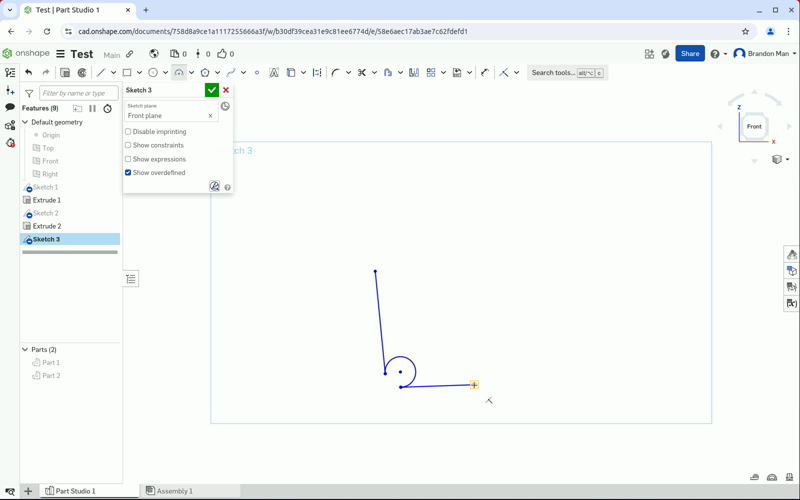
click(474, 384)
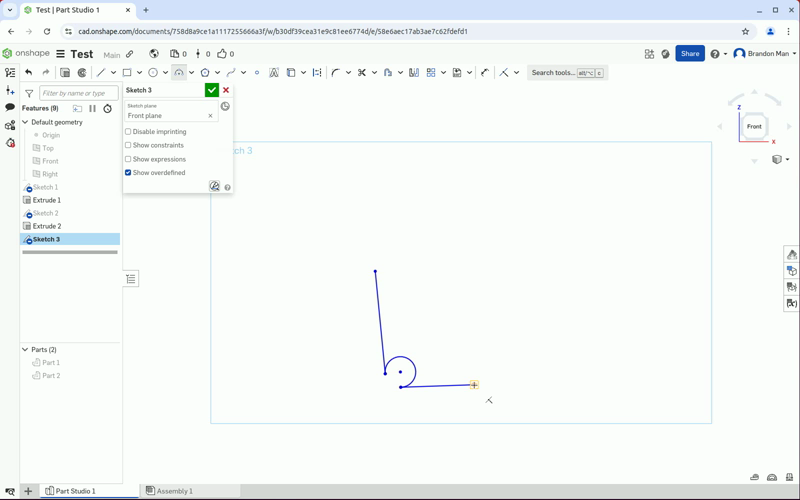
key_down(shift)
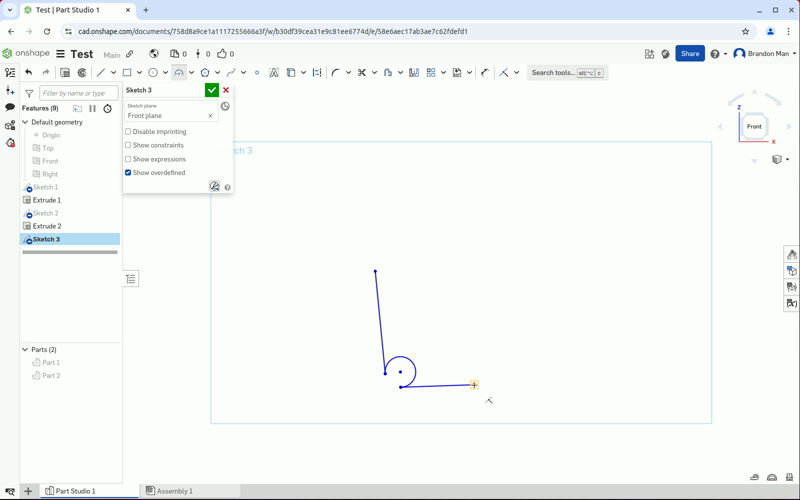
mouse_move(474, 359)
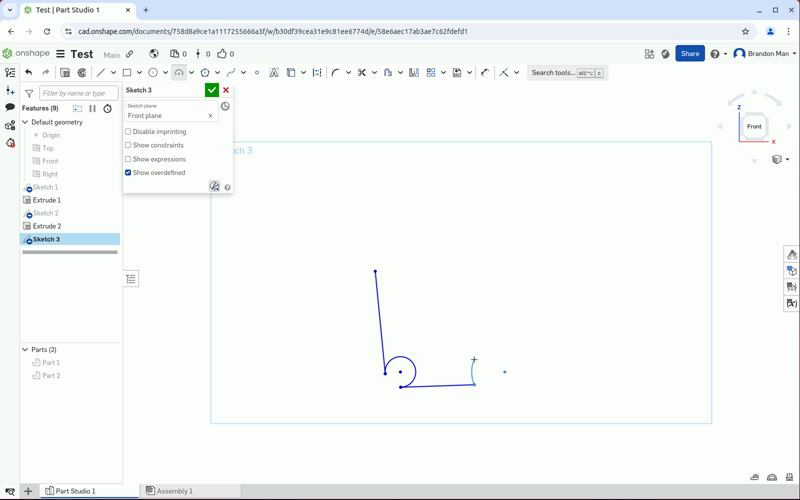
click(474, 359)
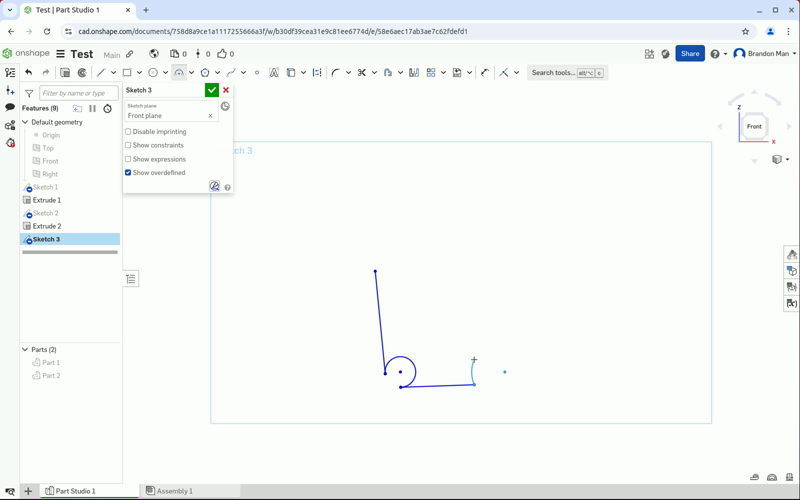
mouse_move(460, 372)
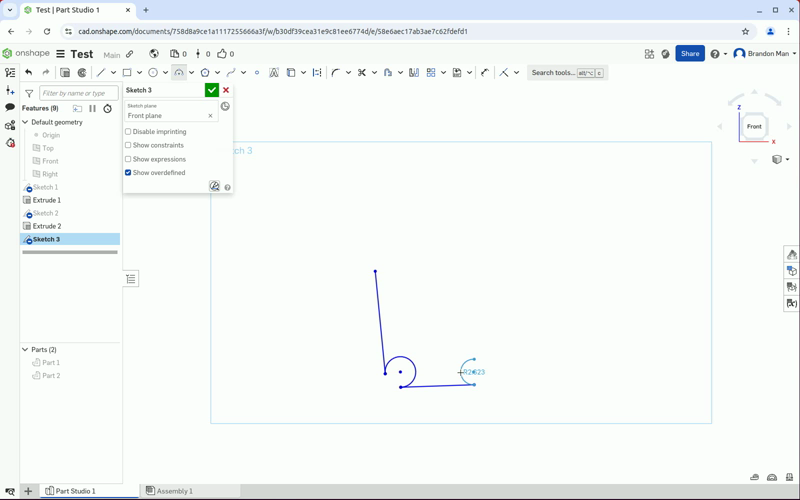
click(460, 372)
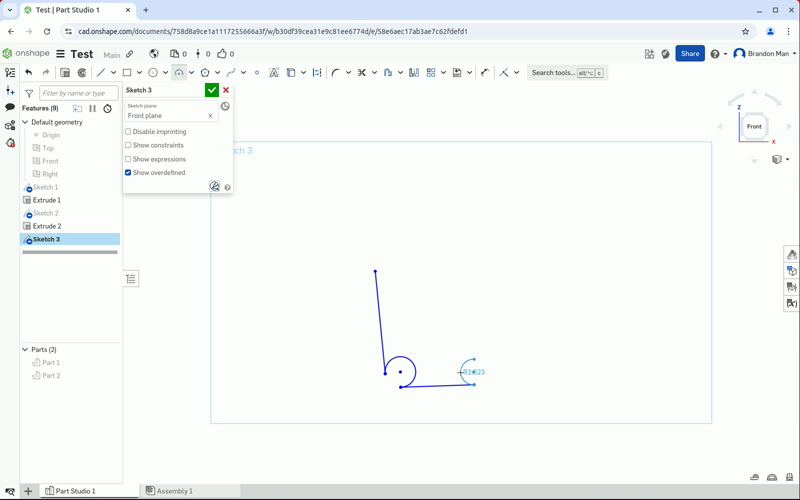
key_up(shift)
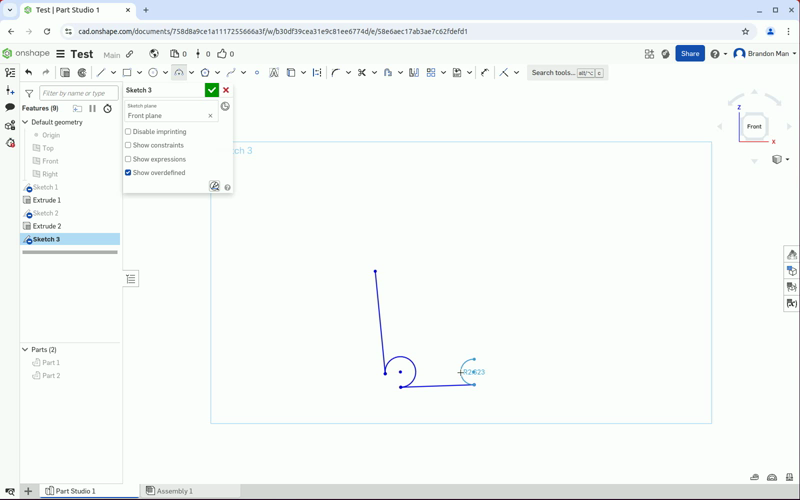
key(esc)
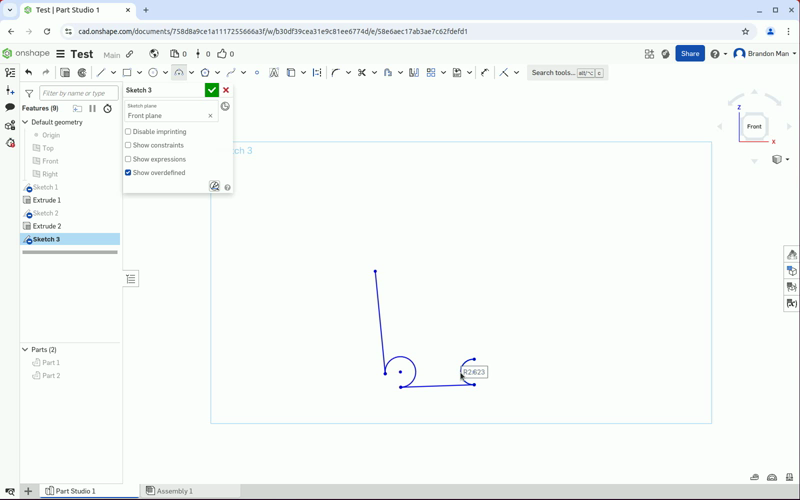
key(l)
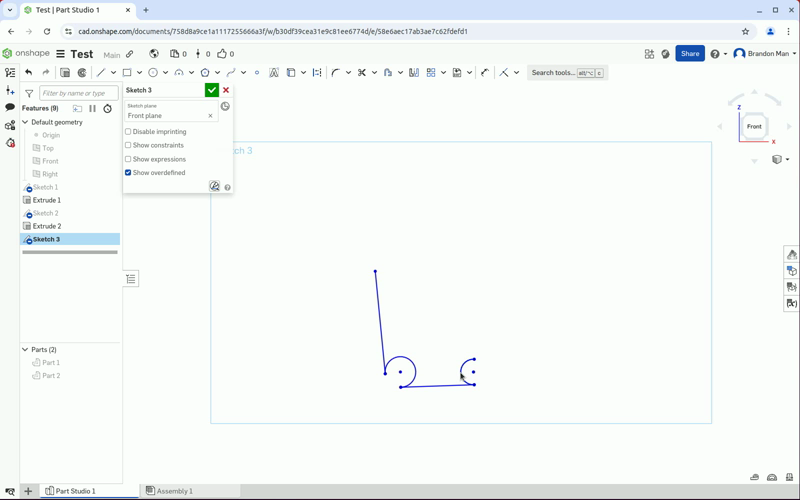
mouse_move(474, 359)
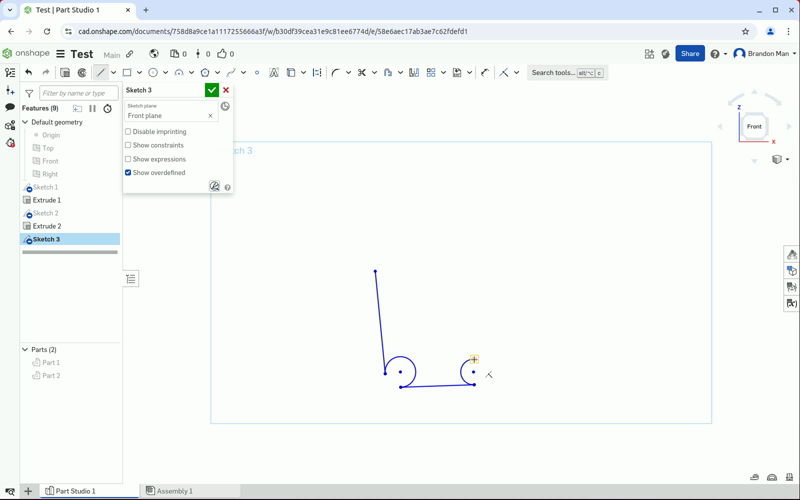
click(474, 359)
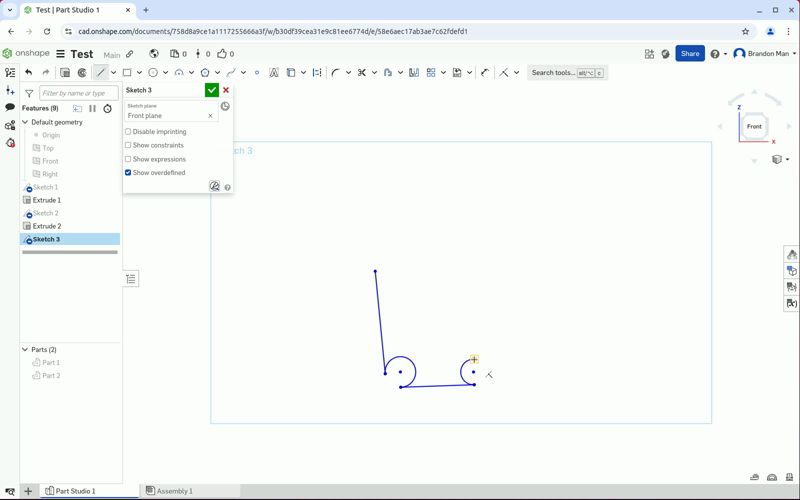
key_down(shift)
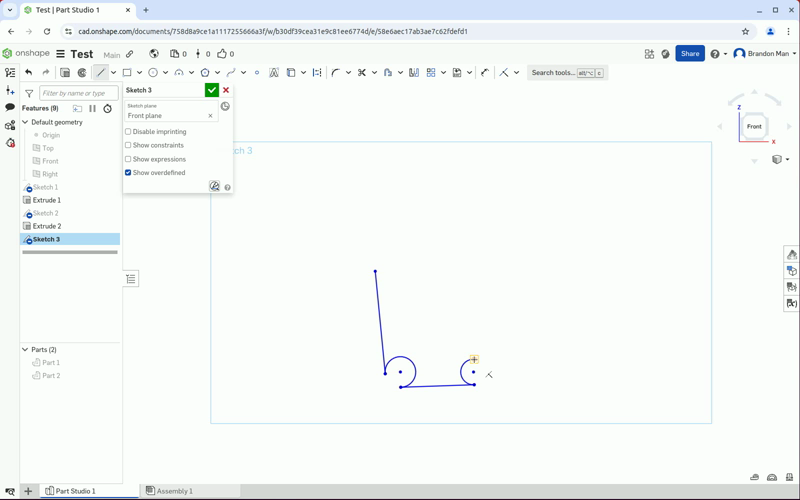
mouse_move(504, 359)
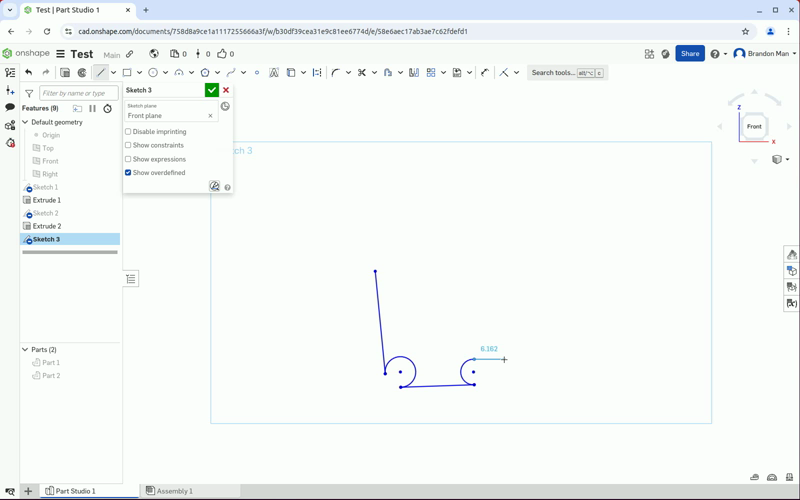
mouse_move(431, 357)
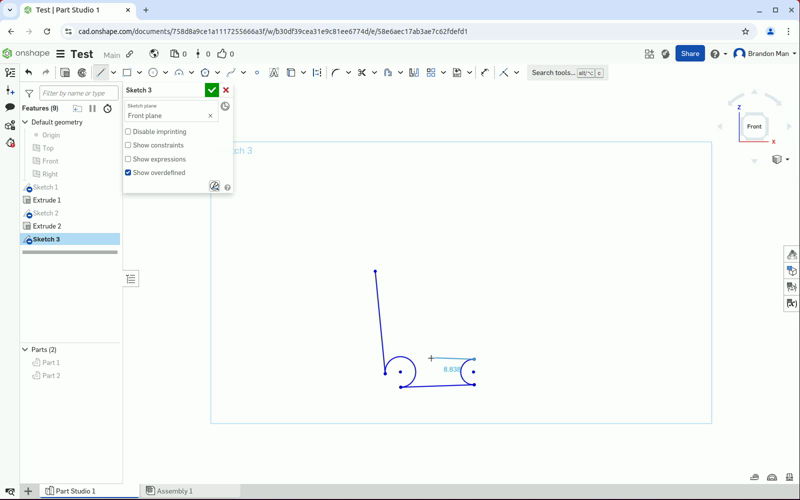
click(431, 357)
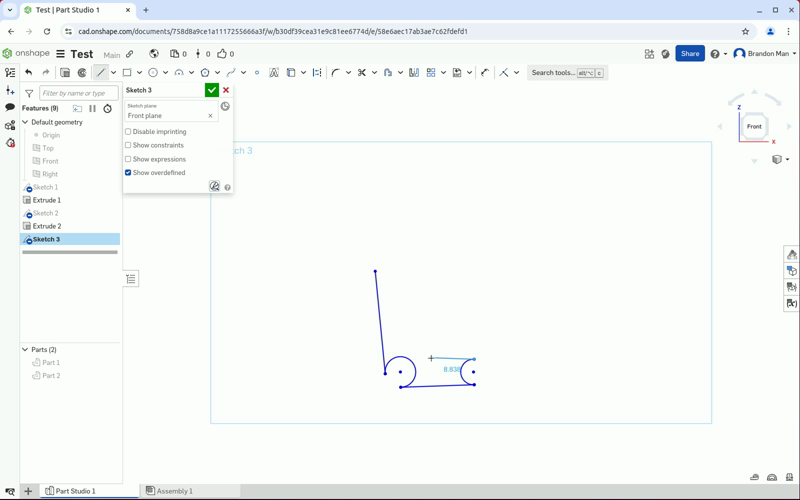
key_up(shift)
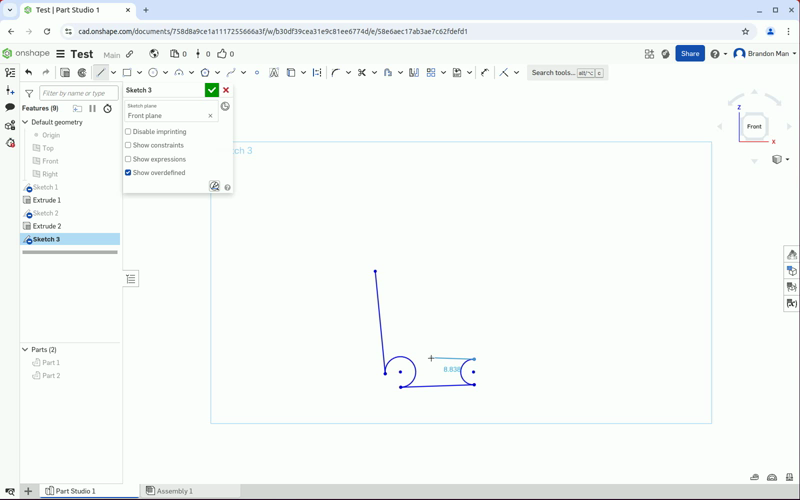
key(esc)
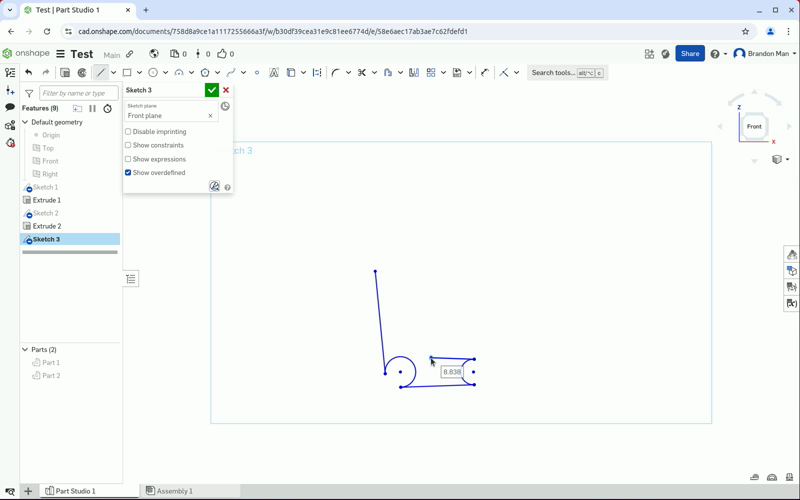
key(a)
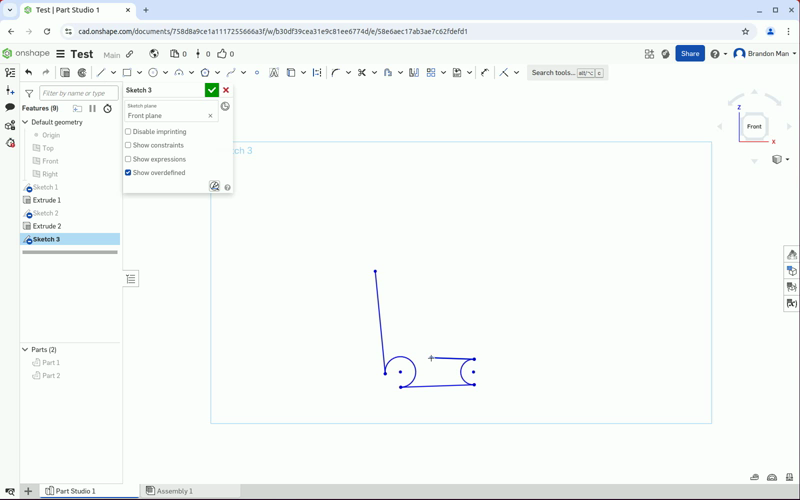
mouse_move(431, 357)
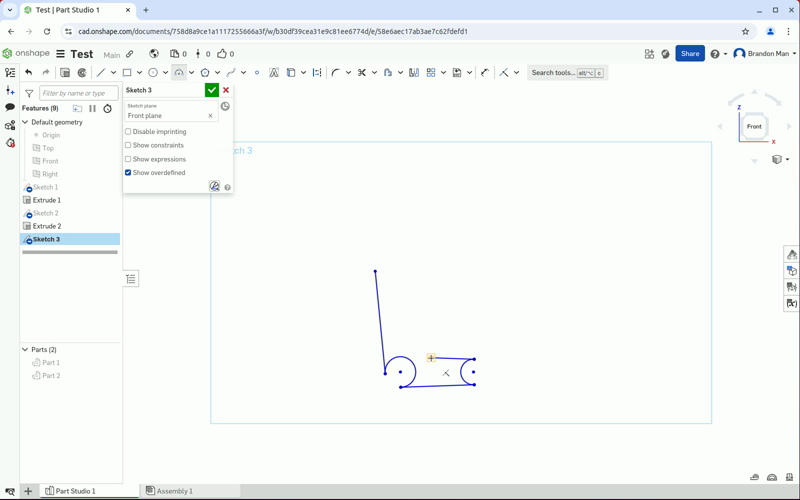
click(431, 357)
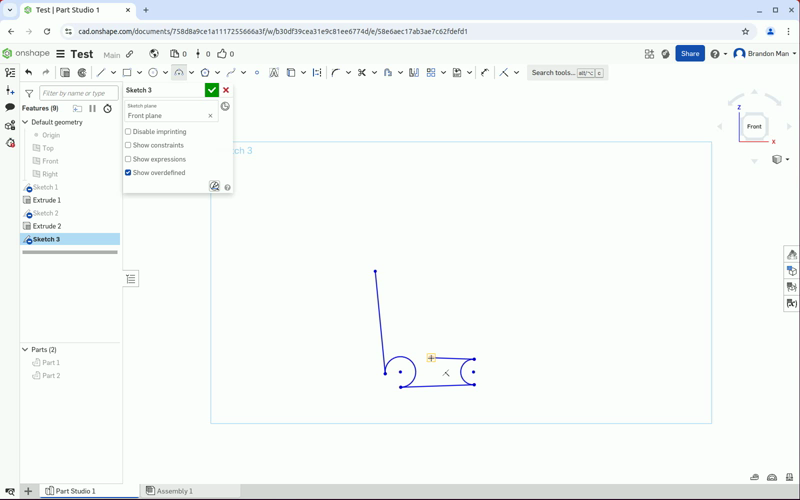
key_down(shift)
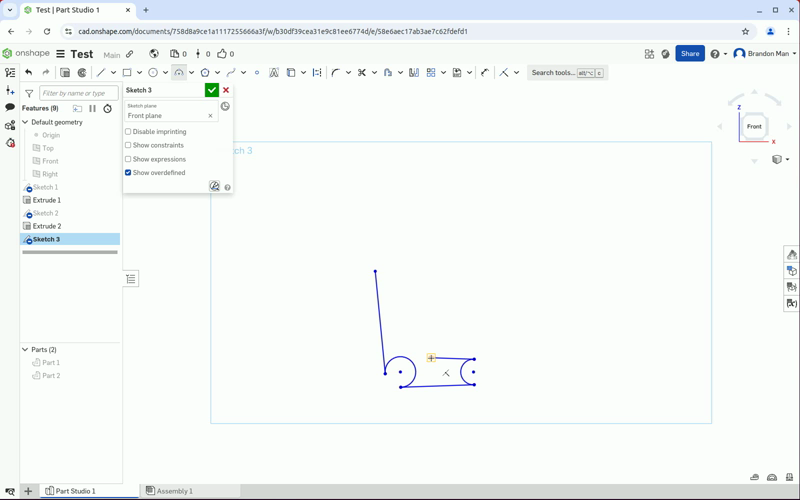
mouse_move(419, 343)
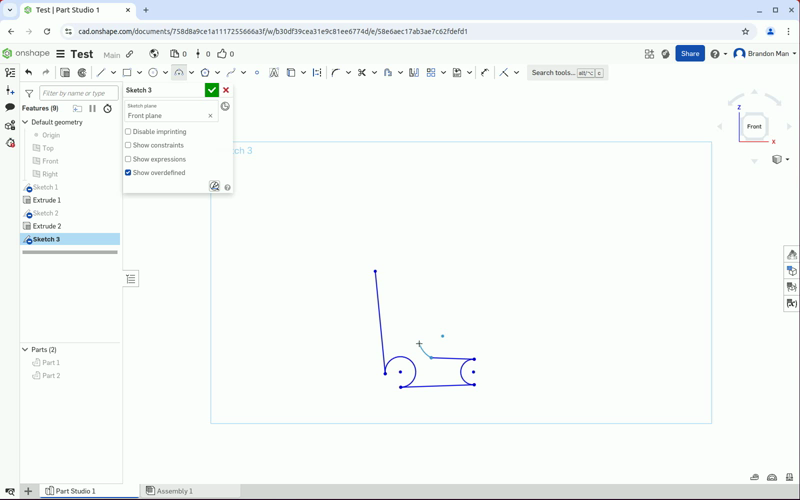
click(419, 343)
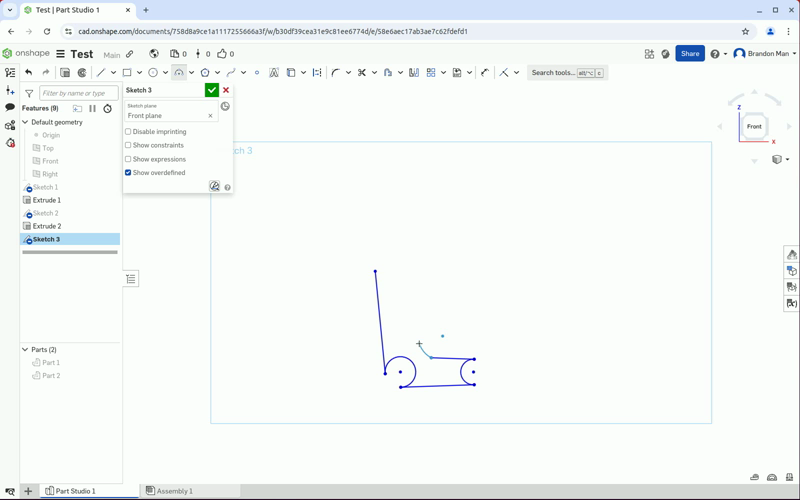
mouse_move(422, 353)
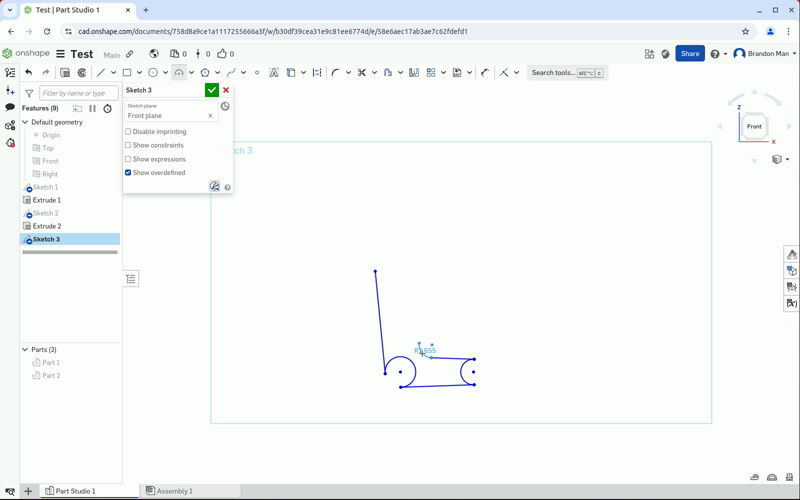
click(422, 353)
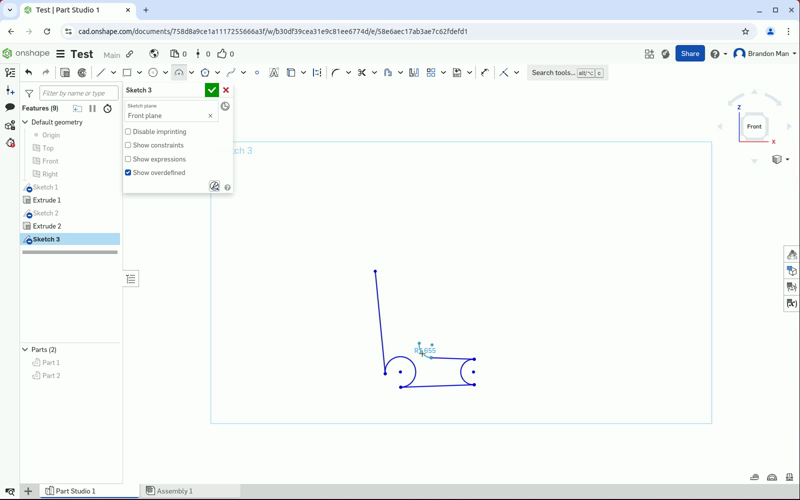
key_up(shift)
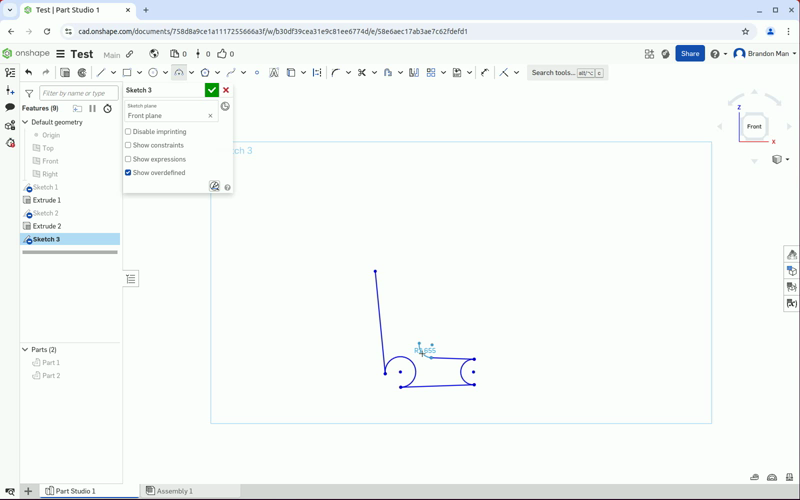
key(esc)
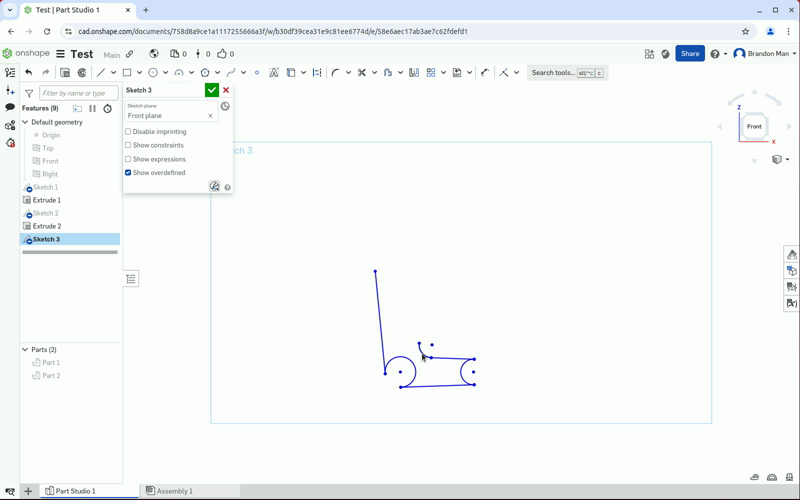
key(l)
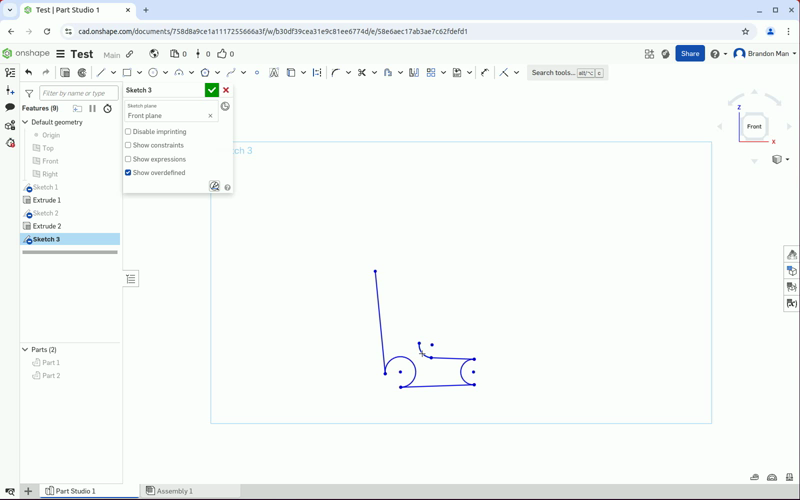
mouse_move(419, 343)
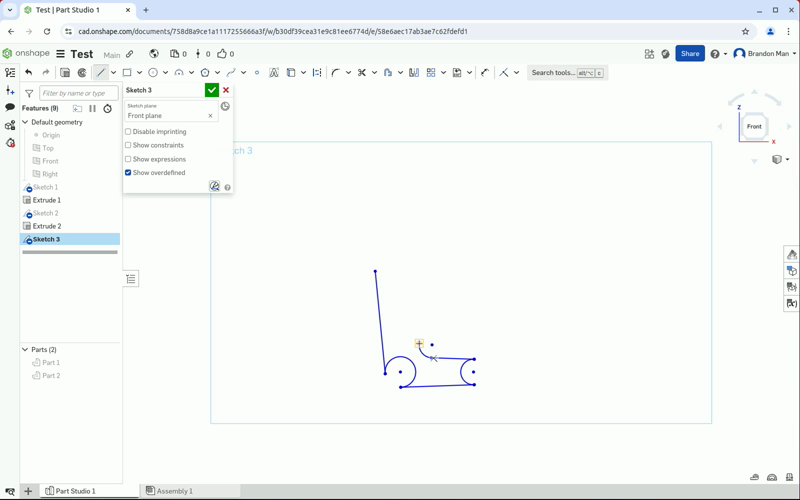
click(419, 343)
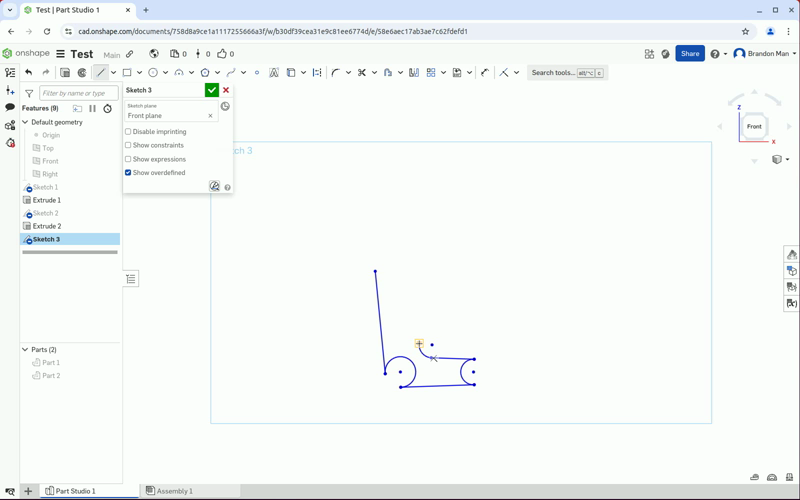
key_down(shift)
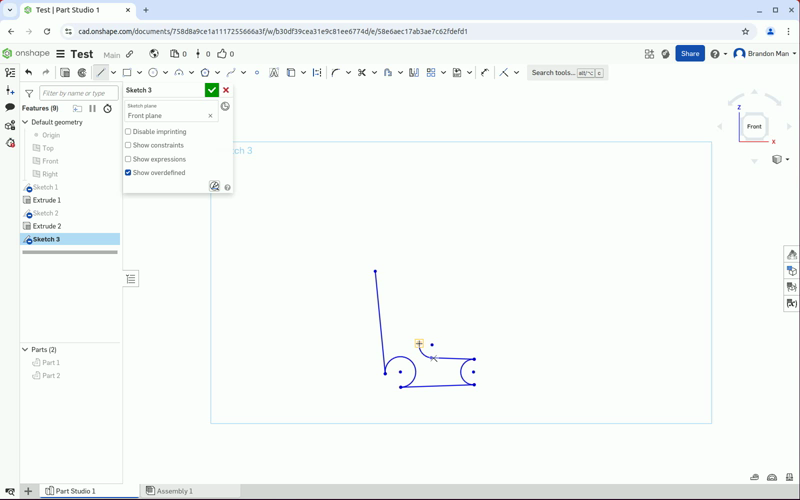
mouse_move(426, 271)
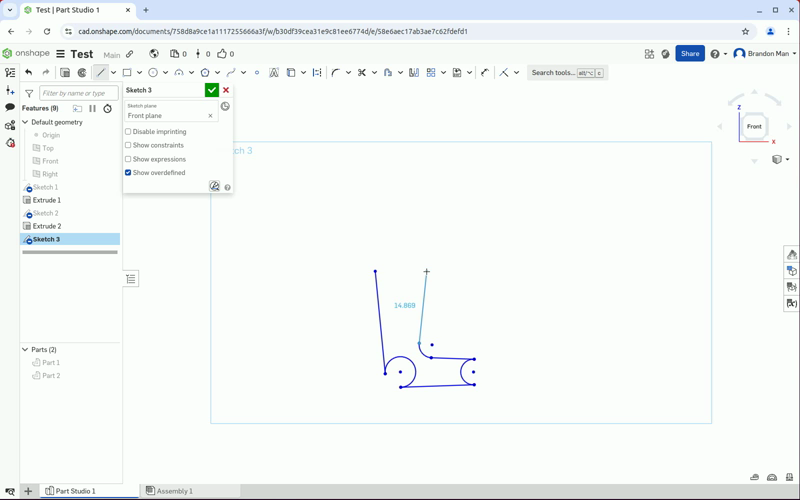
click(426, 271)
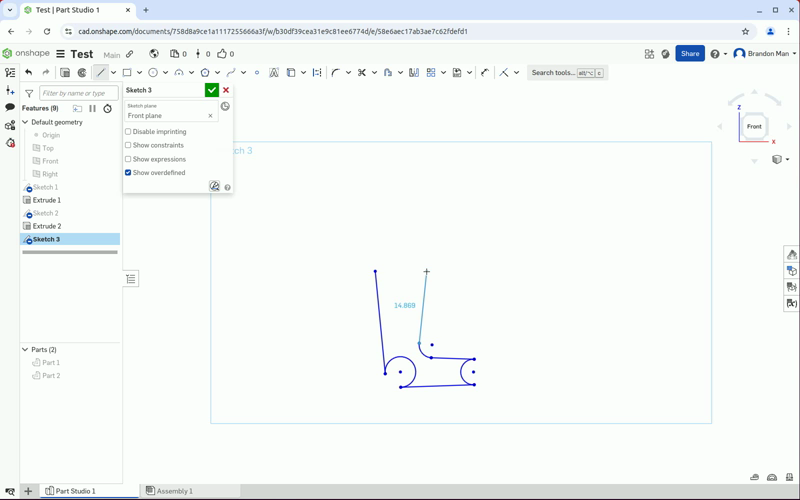
key_up(shift)
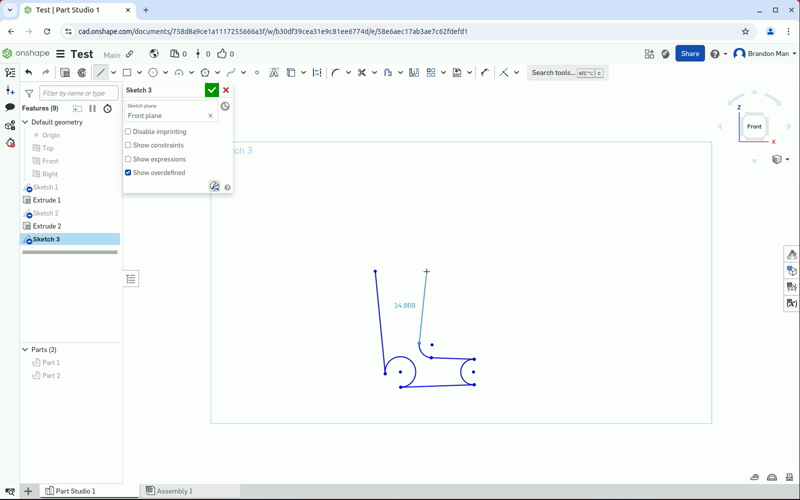
key(esc)
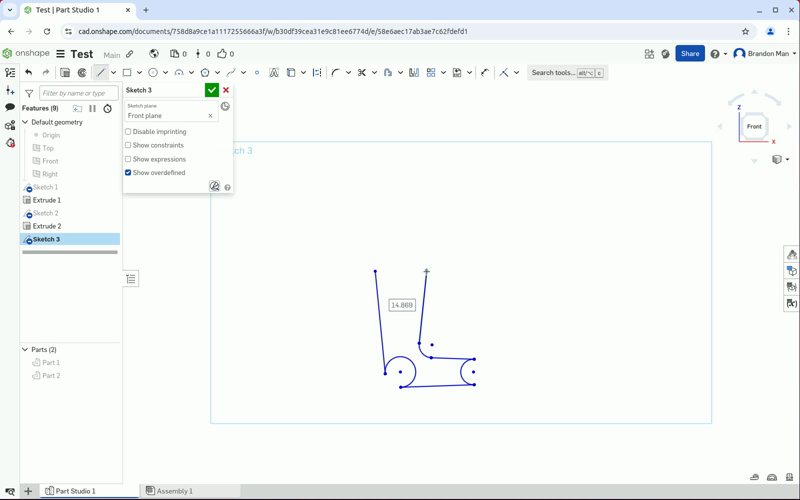
key(a)
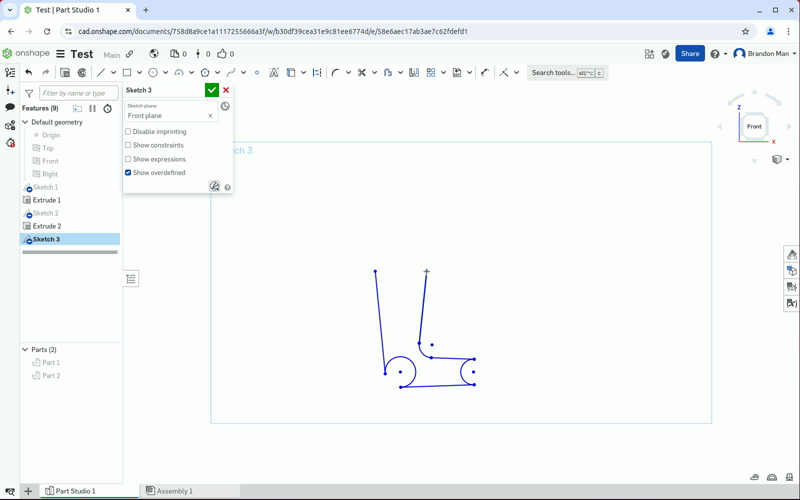
mouse_move(426, 271)
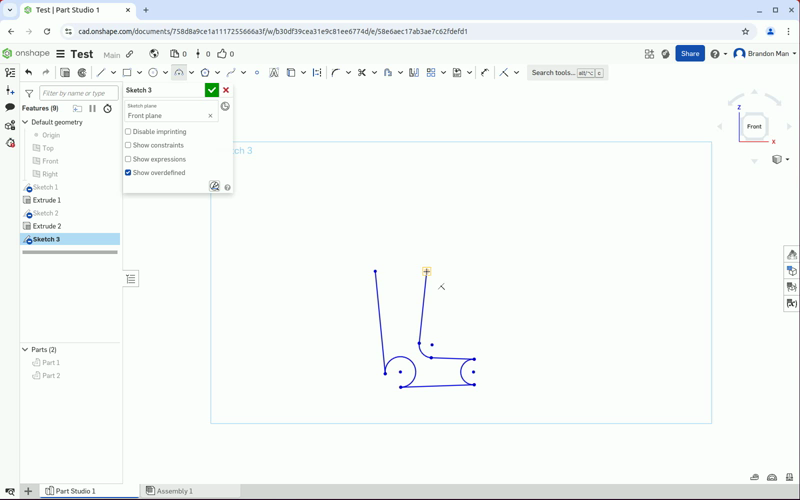
click(426, 271)
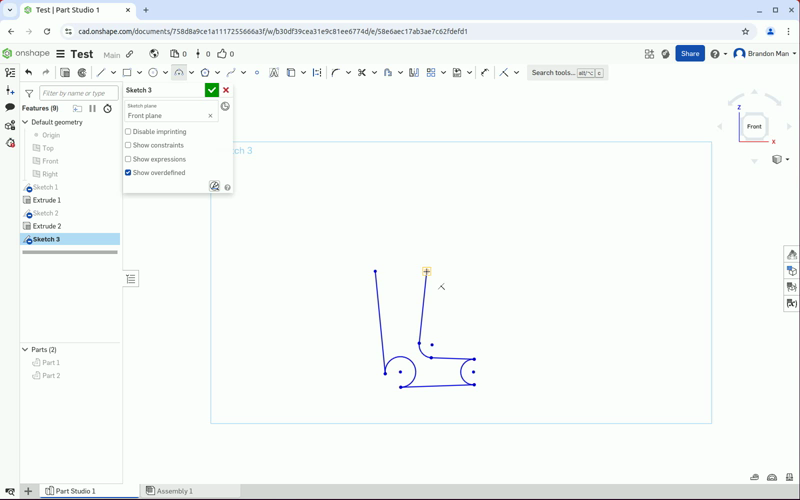
mouse_move(375, 271)
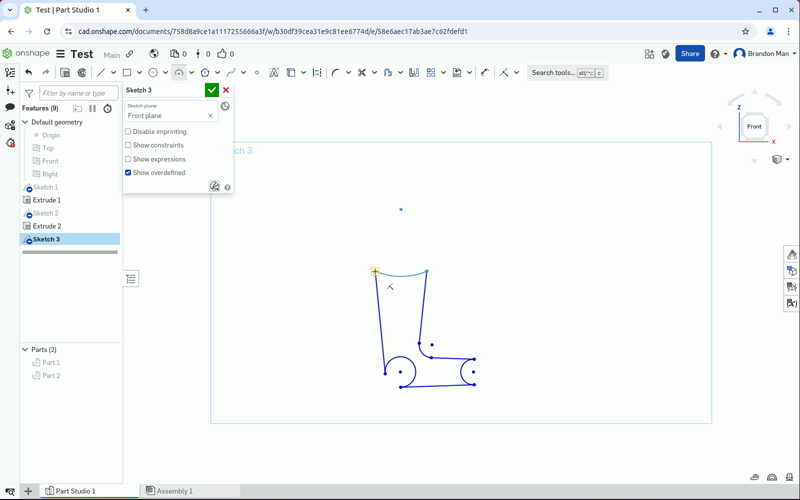
click(375, 271)
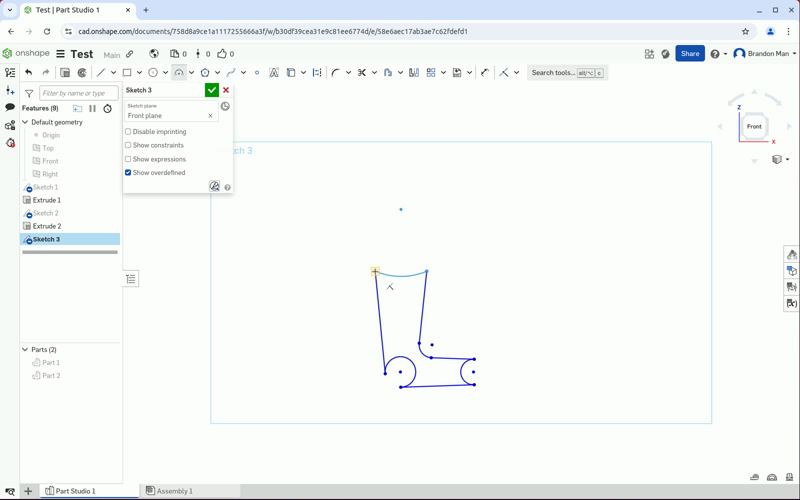
key_down(shift)
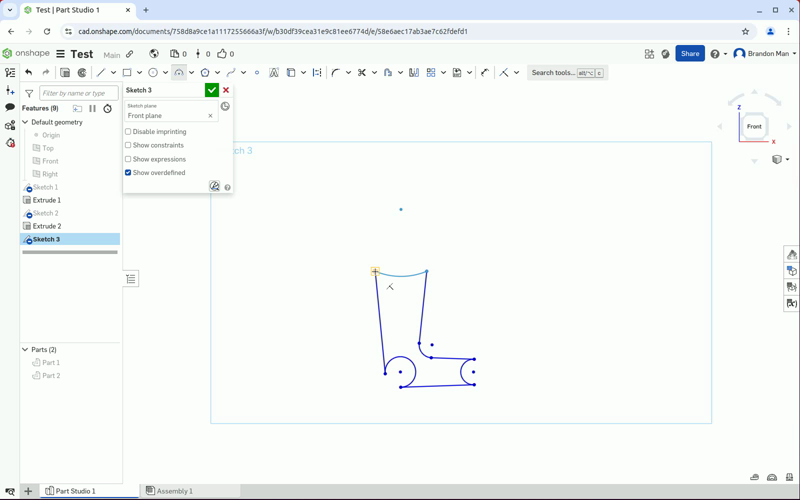
mouse_move(400, 294)
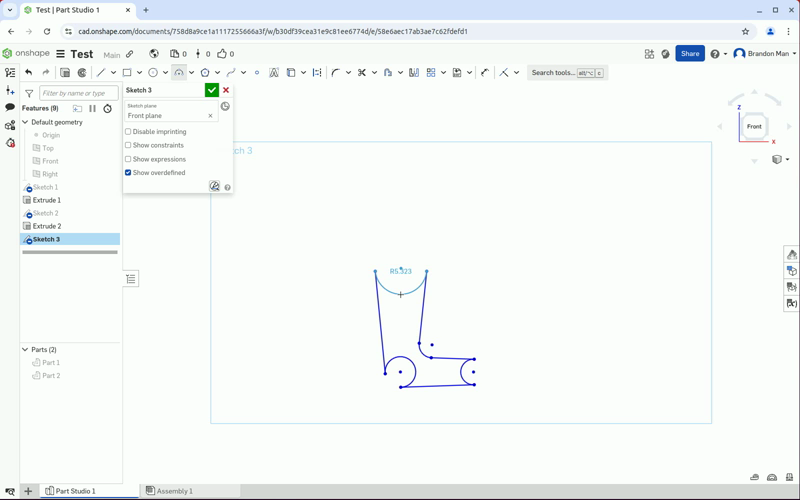
click(400, 294)
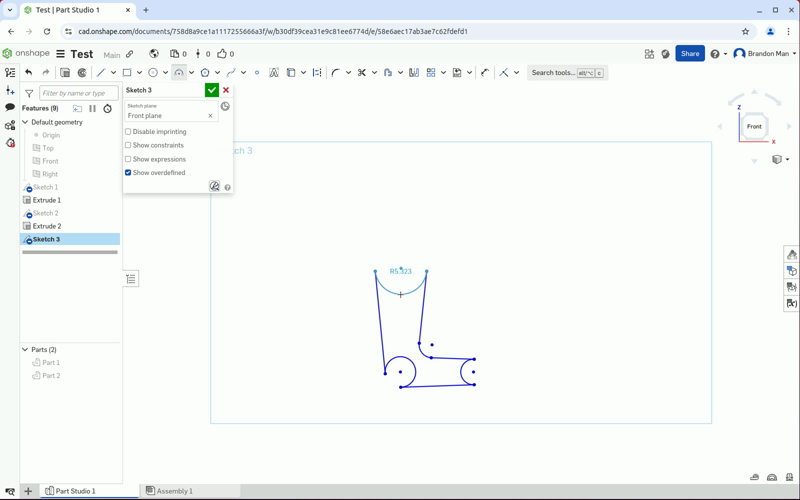
key_up(shift)
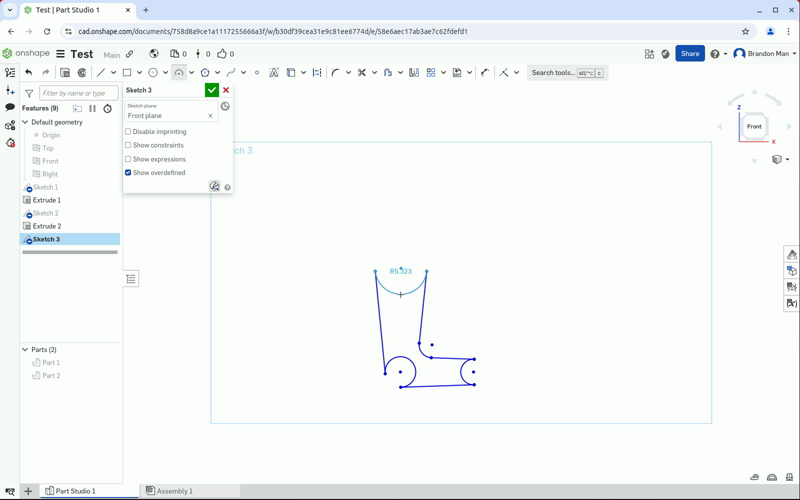
key(esc)
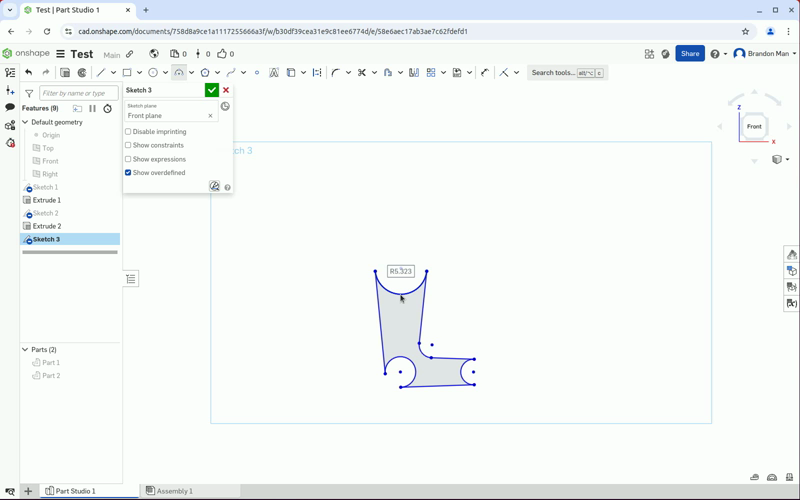
mouse_move(402, 331)
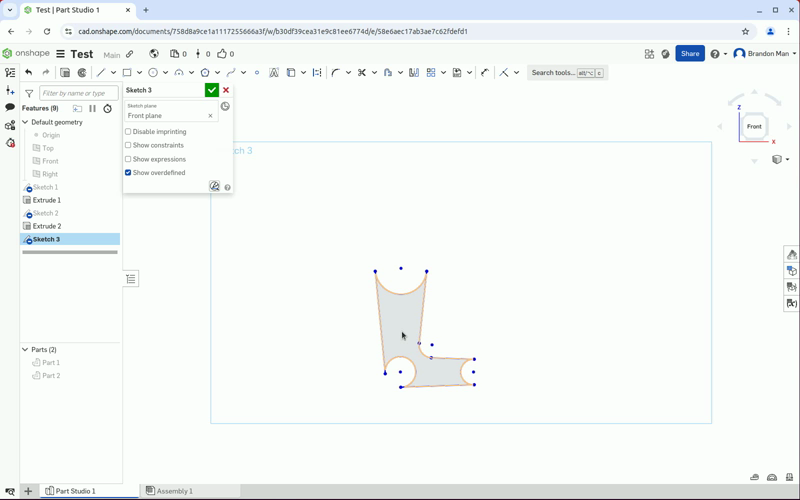
click(402, 331)
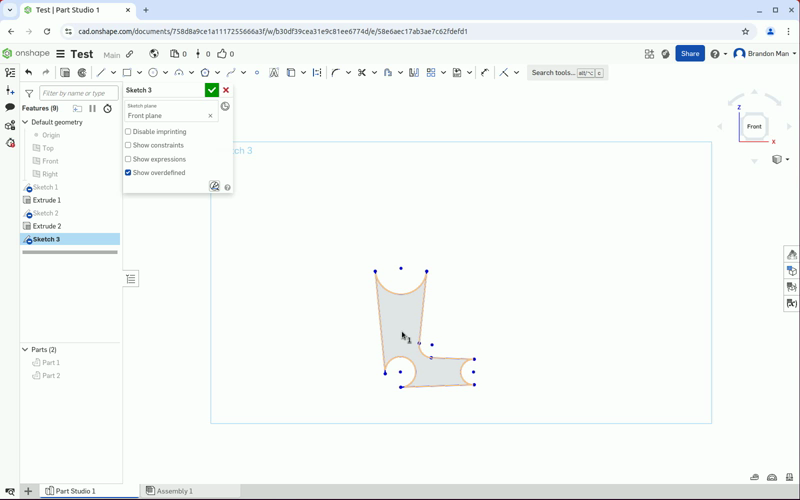
mouse_move(73, 352)
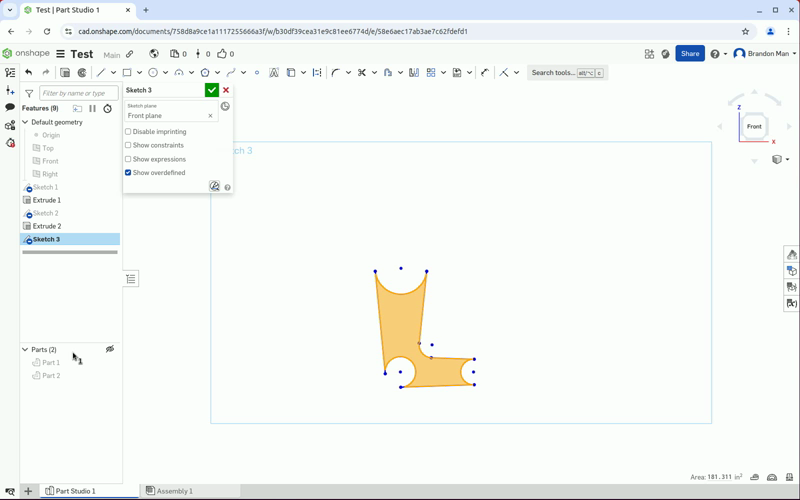
key(shift+y)
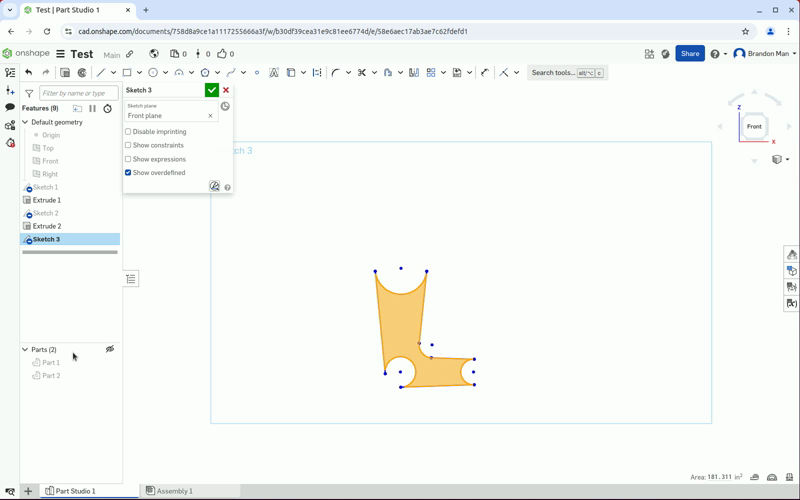
key(shift+e)
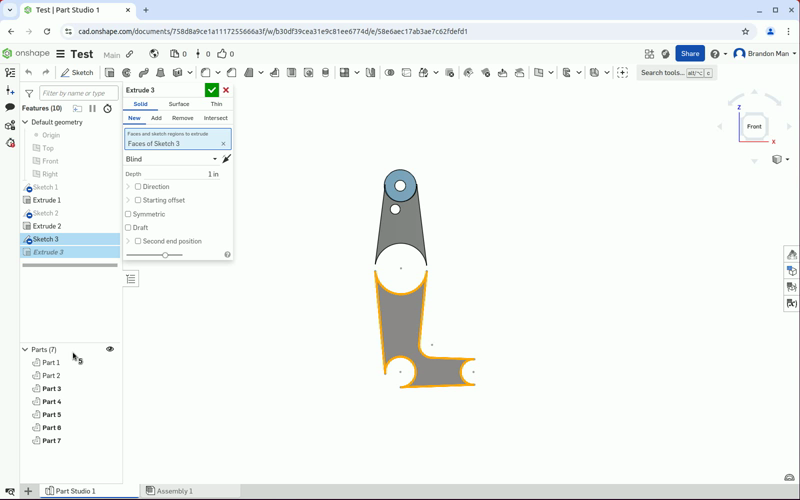
mouse_move(143, 106)
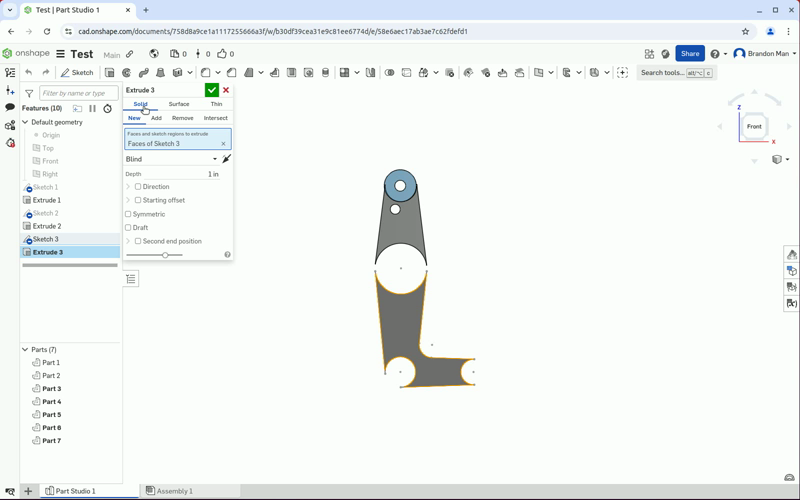
click(143, 106)
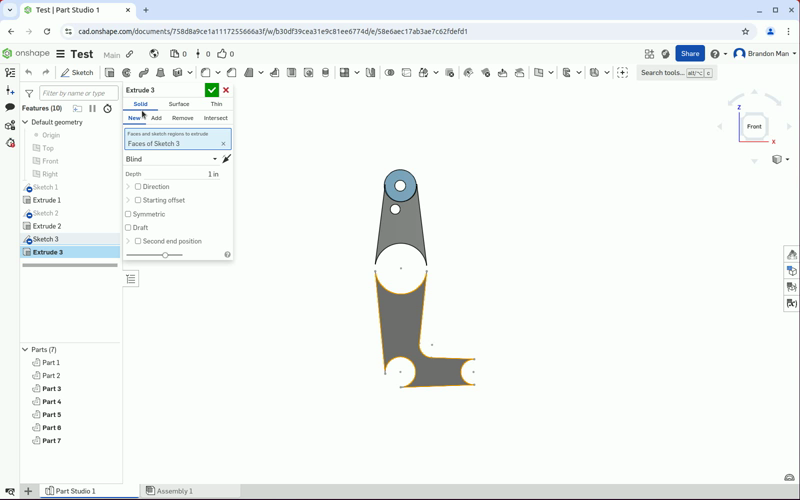
mouse_move(137, 120)
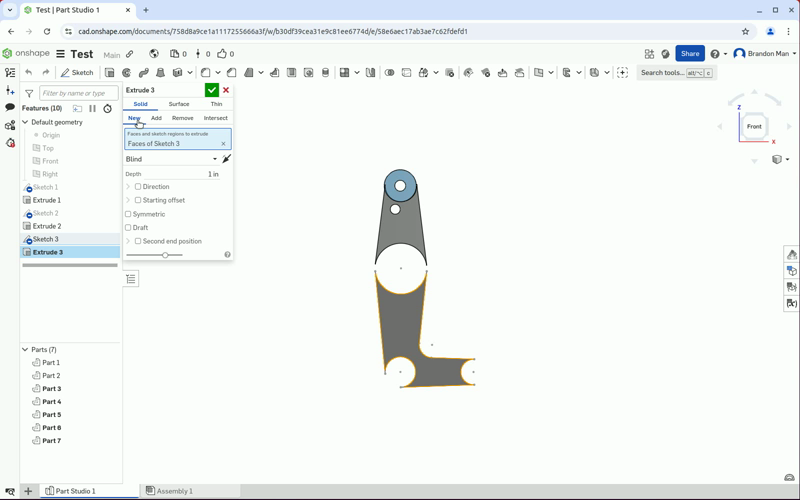
click(137, 120)
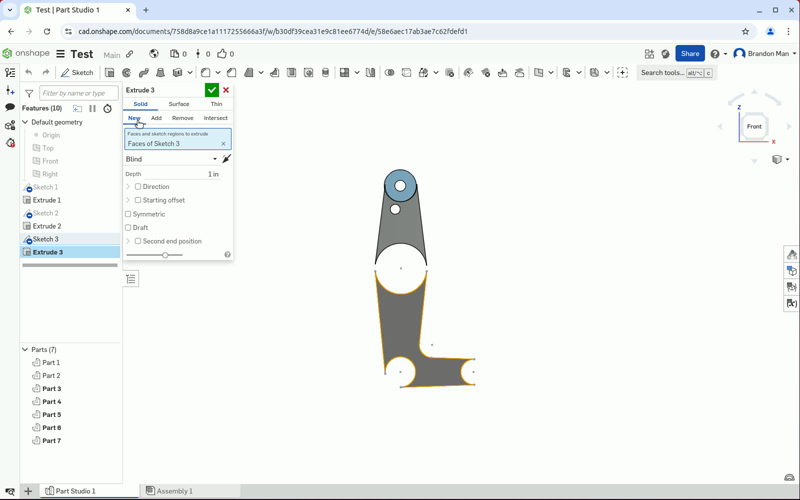
key(tab, 4)
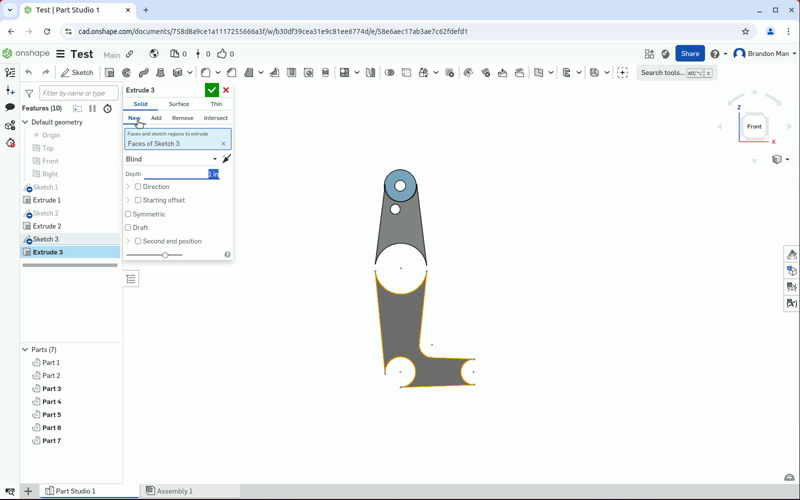
text(0.963)
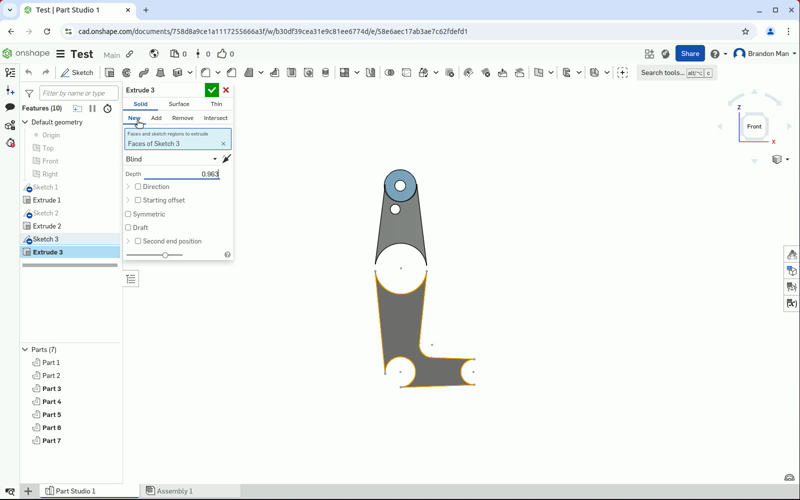
key(enter)
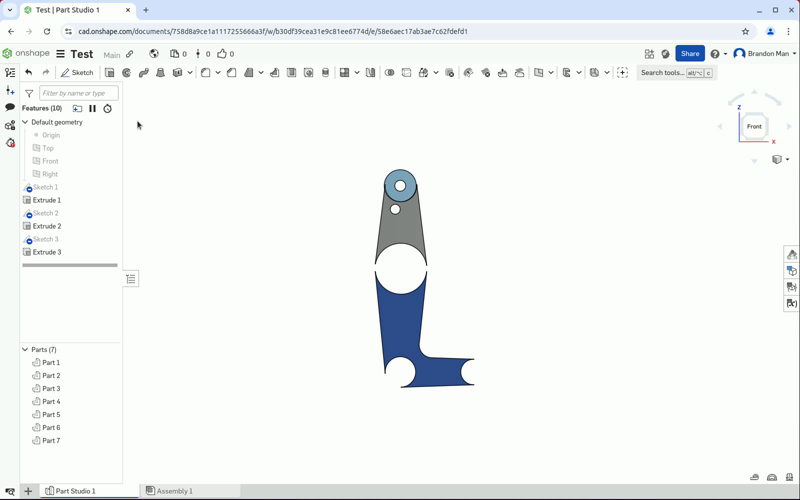
key(shift+h)
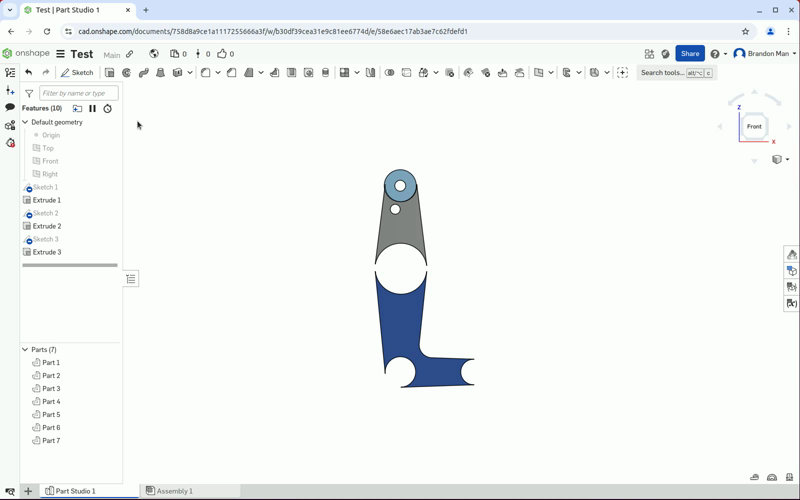
key(shift+h)
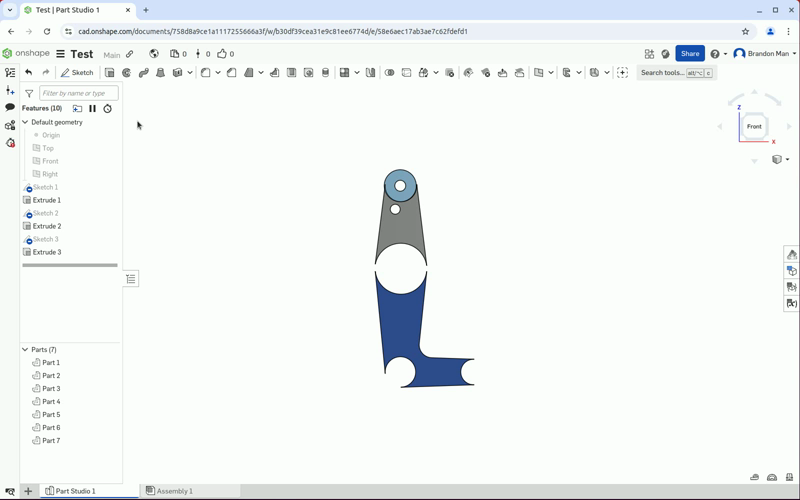
mouse_move(73, 189)
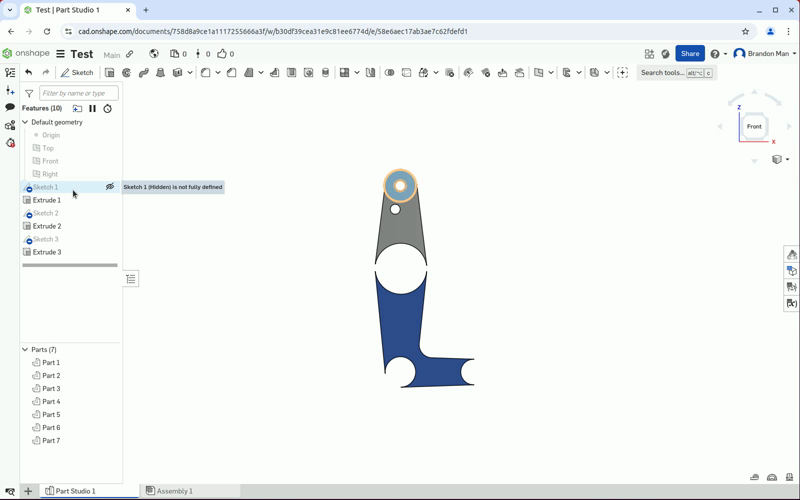
click(73, 189)
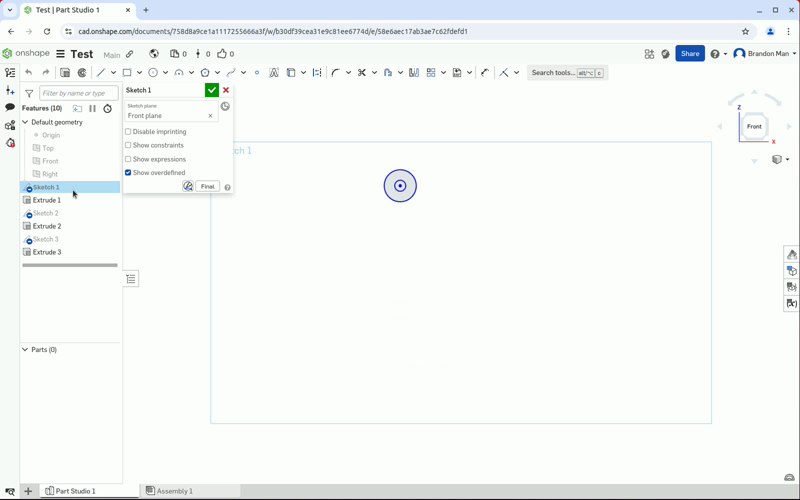
mouse_move(229, 92)
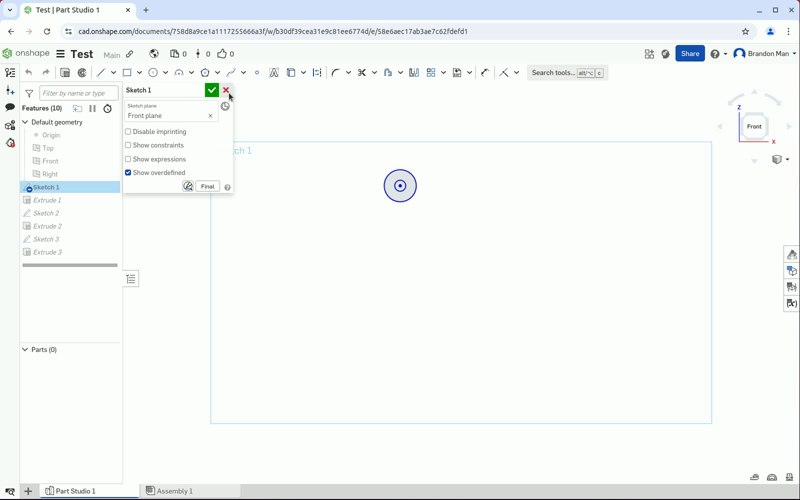
click(229, 92)
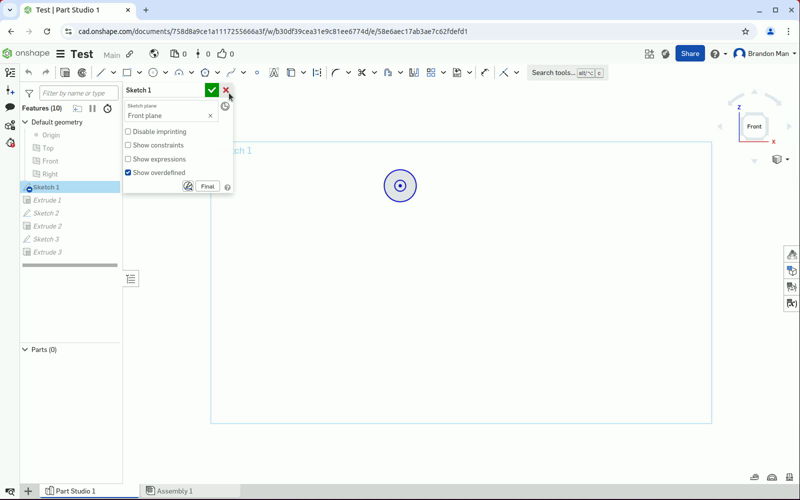
key(shift+s)
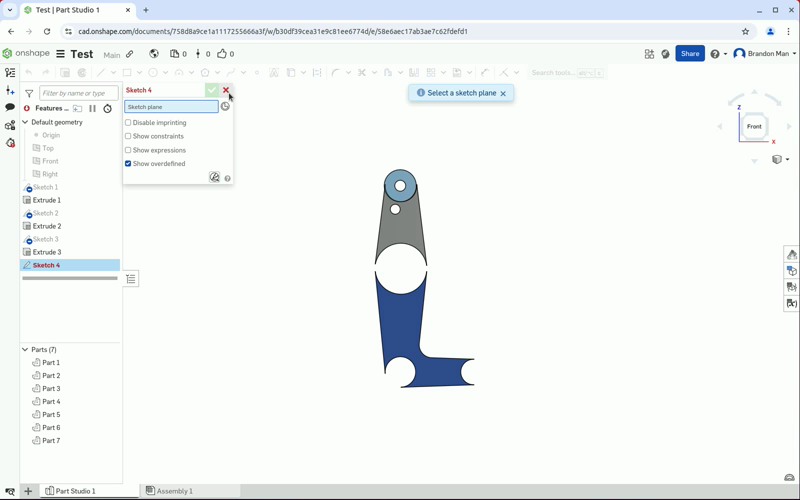
mouse_move(73, 163)
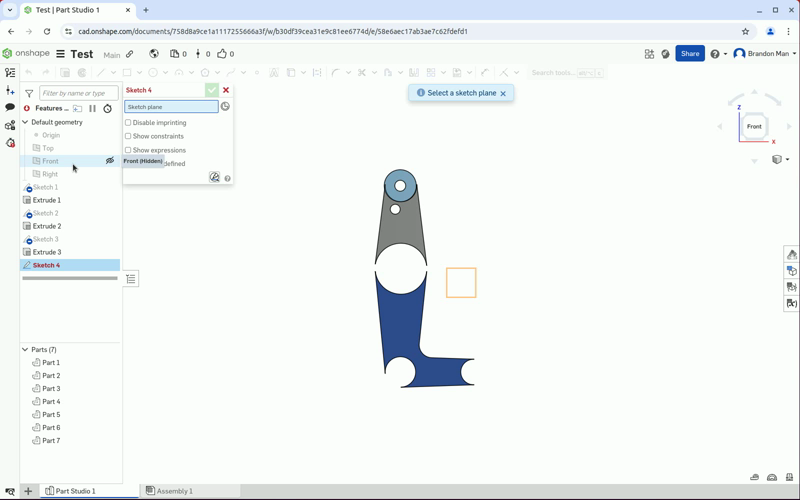
click(73, 163)
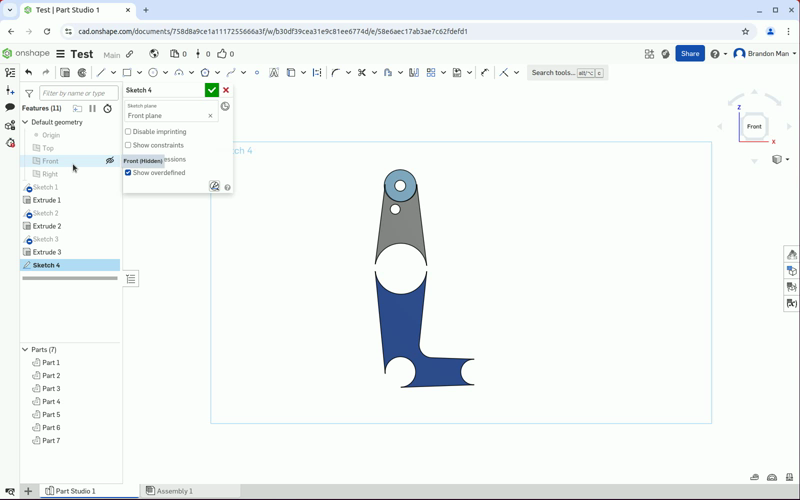
mouse_move(73, 352)
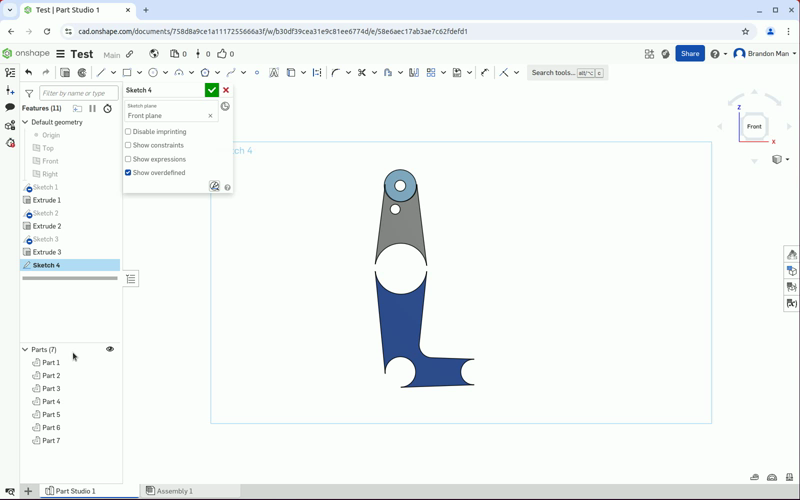
key(y)
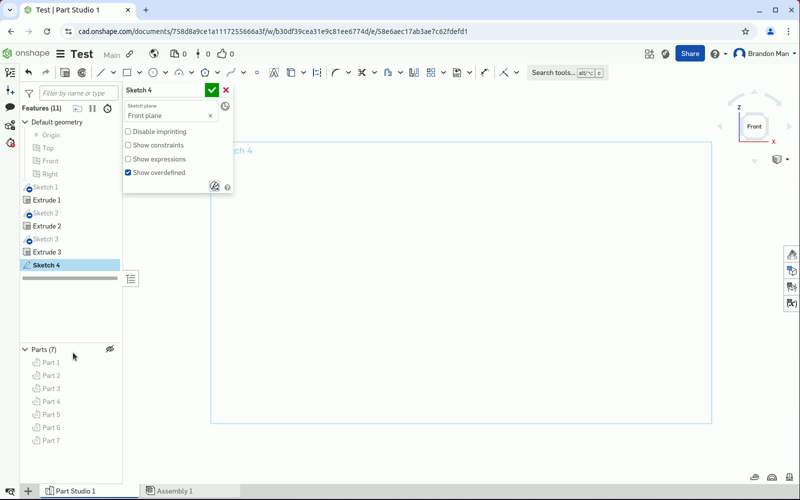
key(c)
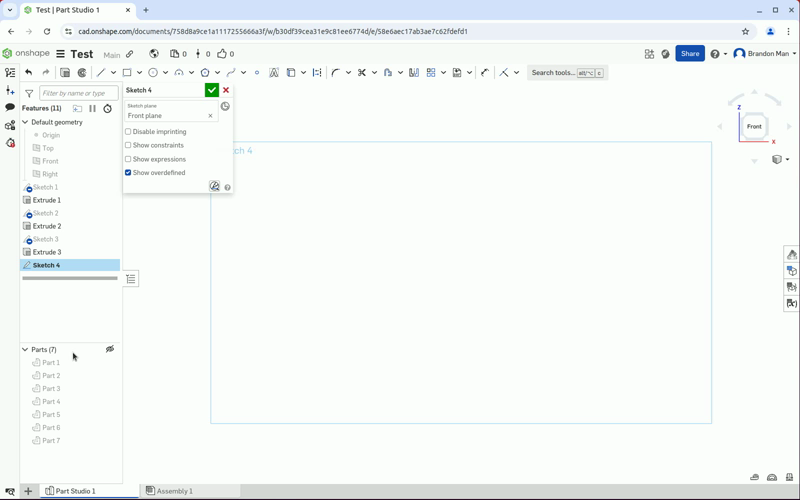
key_down(shift)
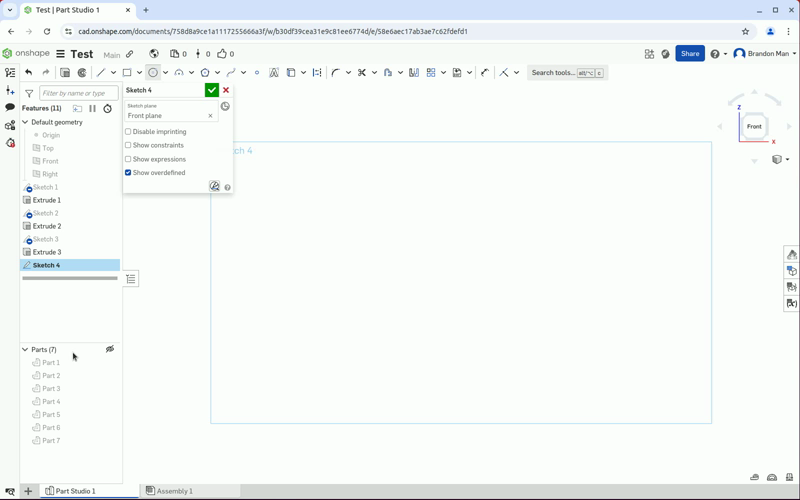
mouse_move(400, 268)
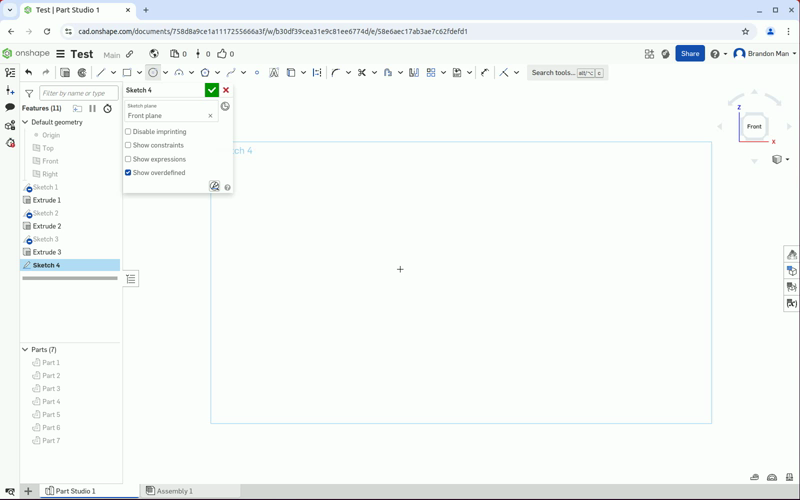
click(400, 268)
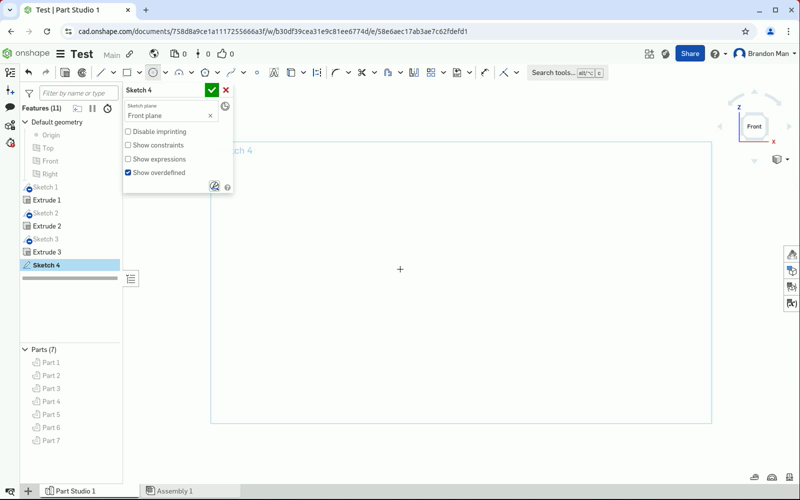
key_up(shift)
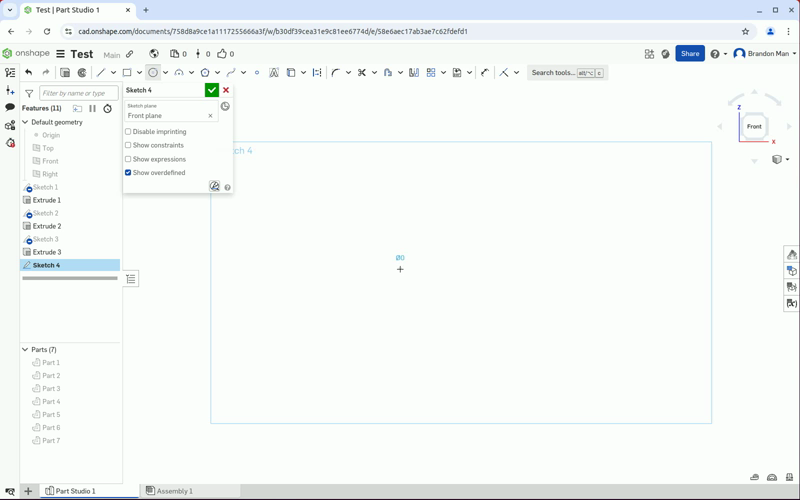
mouse_move(426, 268)
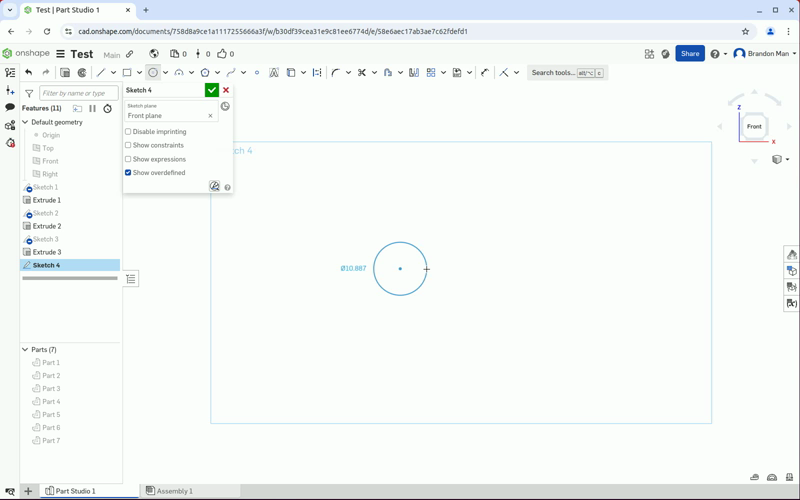
click(426, 268)
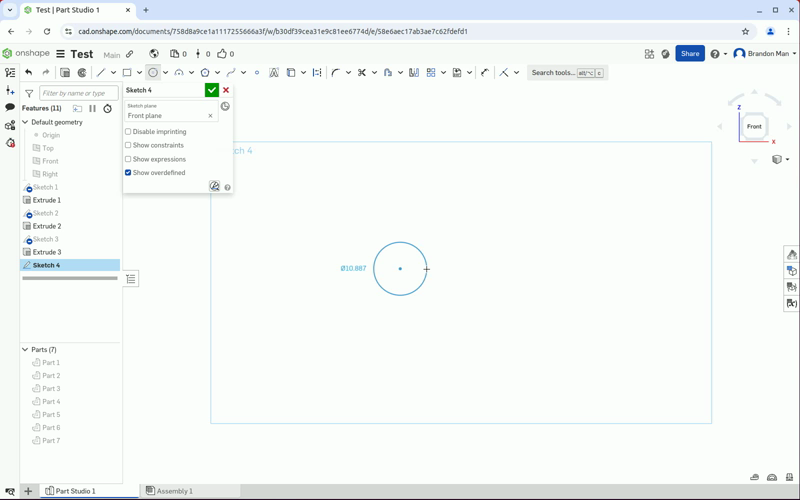
key(esc)
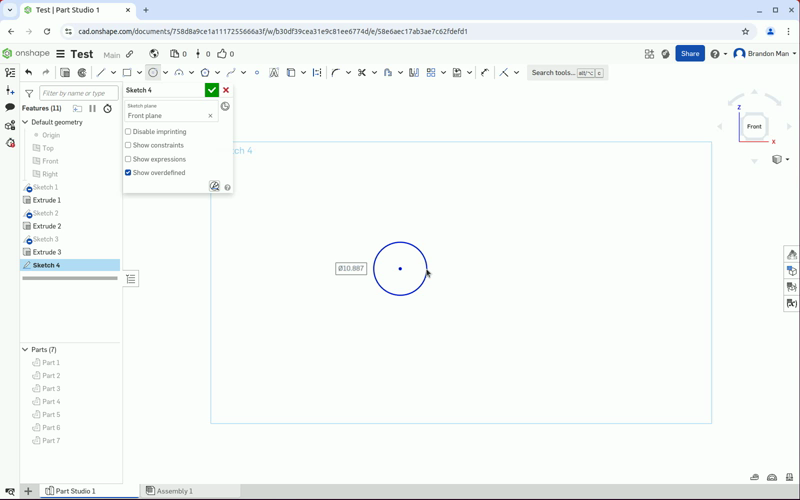
key(c)
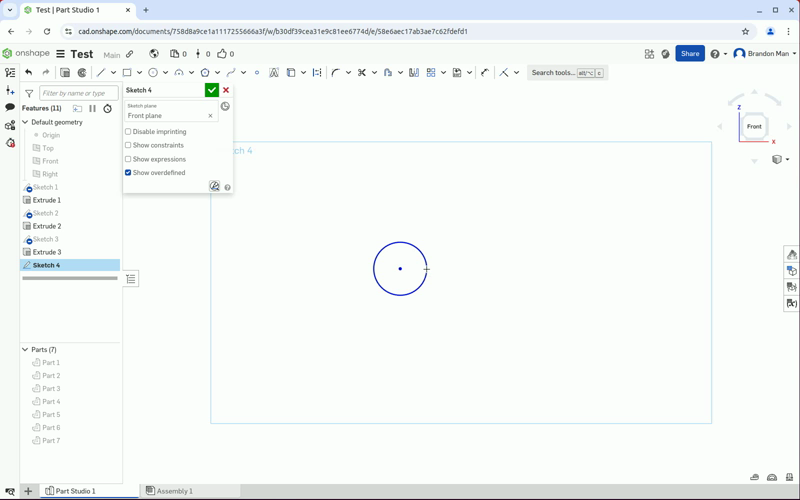
key_down(shift)
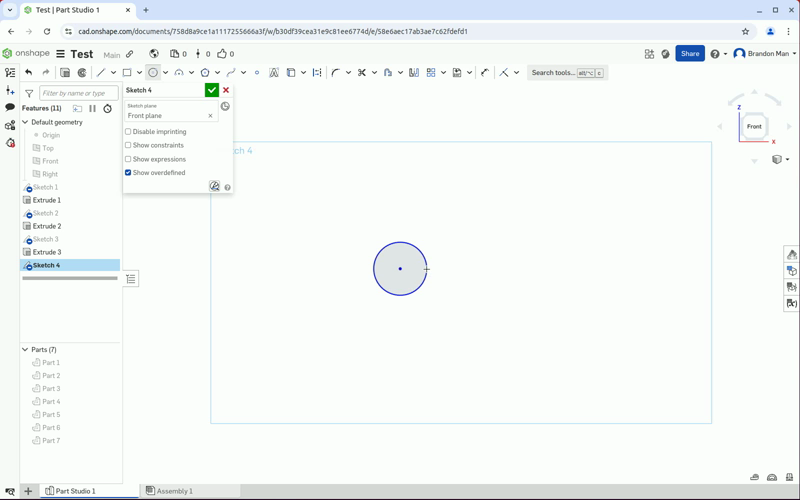
mouse_move(400, 268)
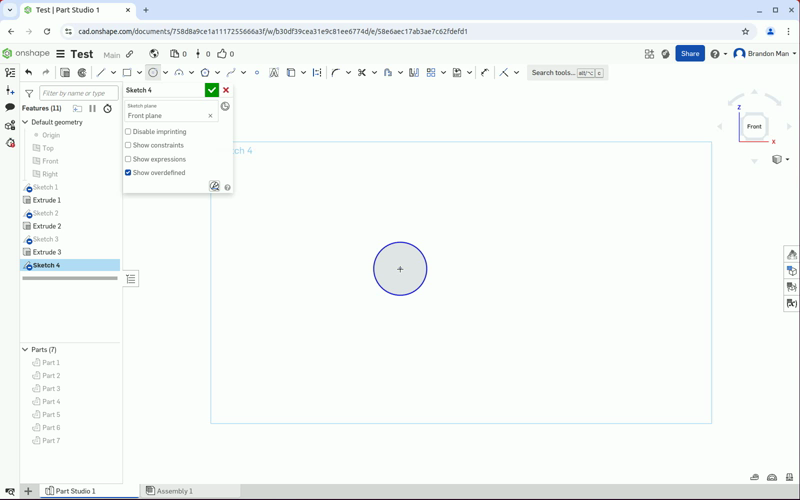
click(400, 268)
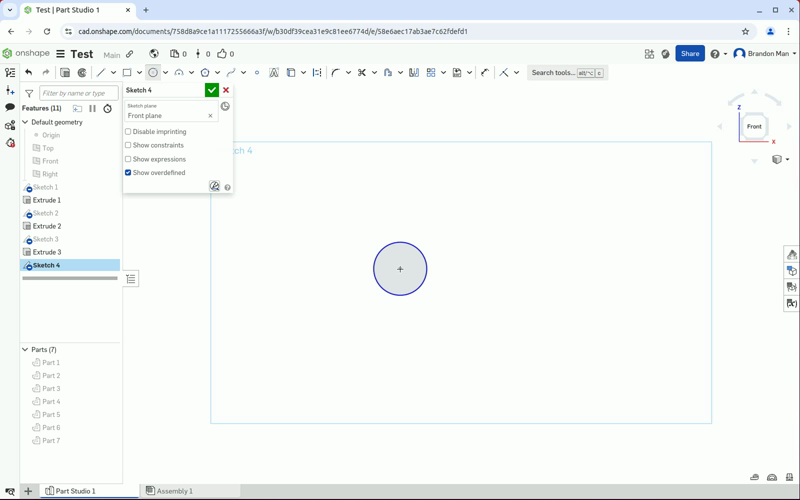
key_up(shift)
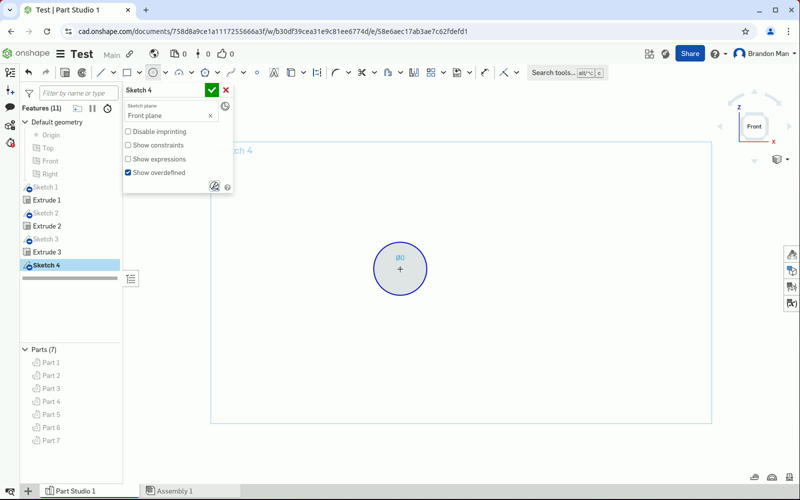
mouse_move(405, 268)
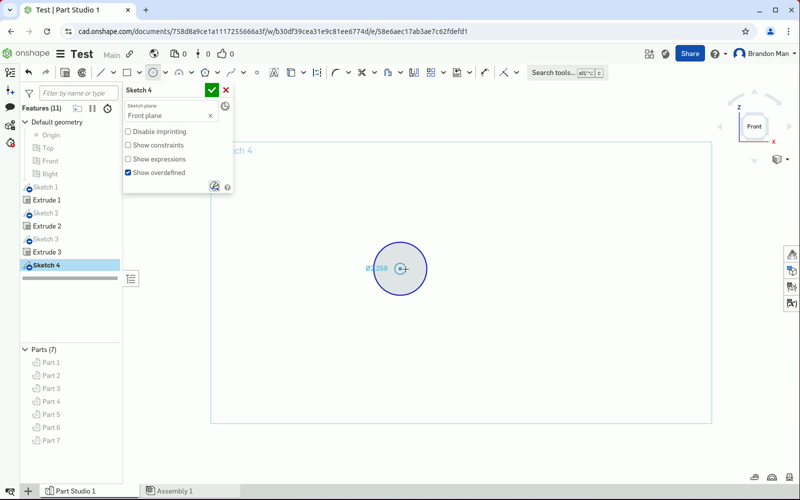
click(405, 268)
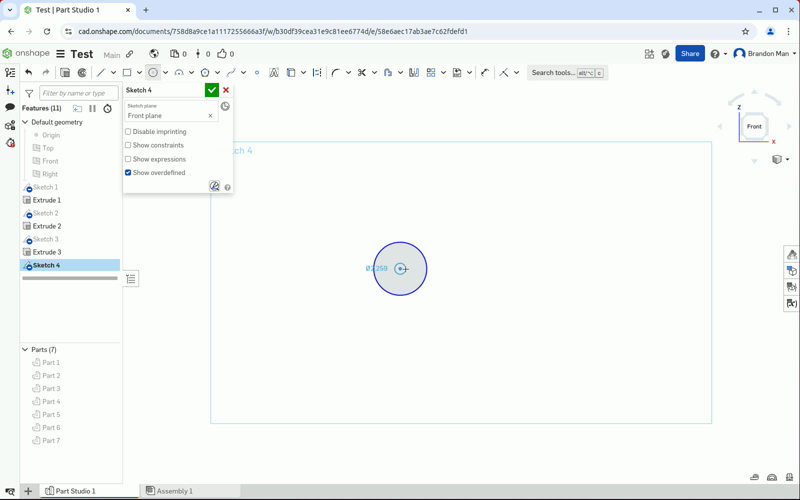
key(esc)
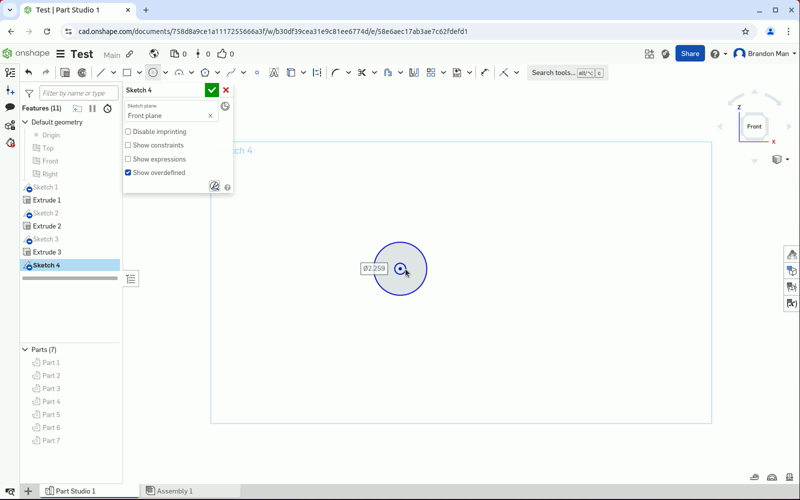
mouse_move(413, 261)
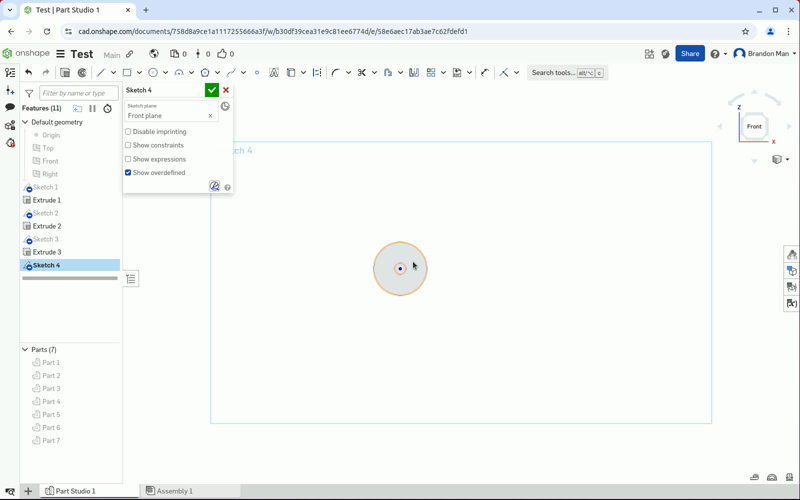
click(413, 261)
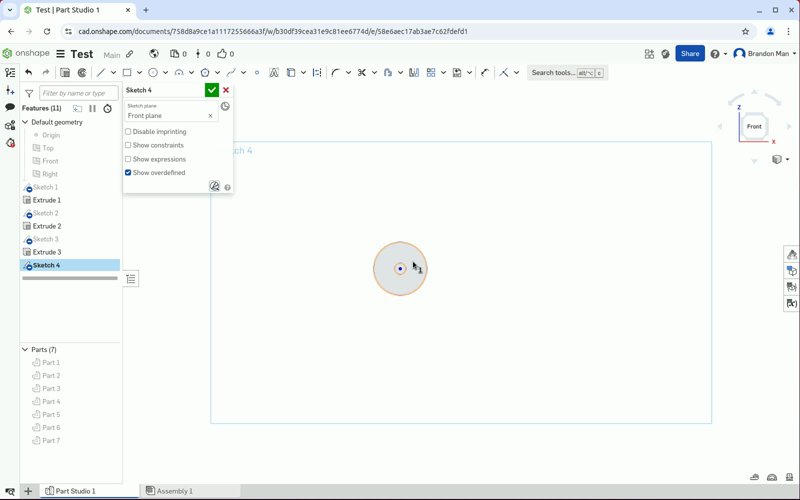
mouse_move(73, 352)
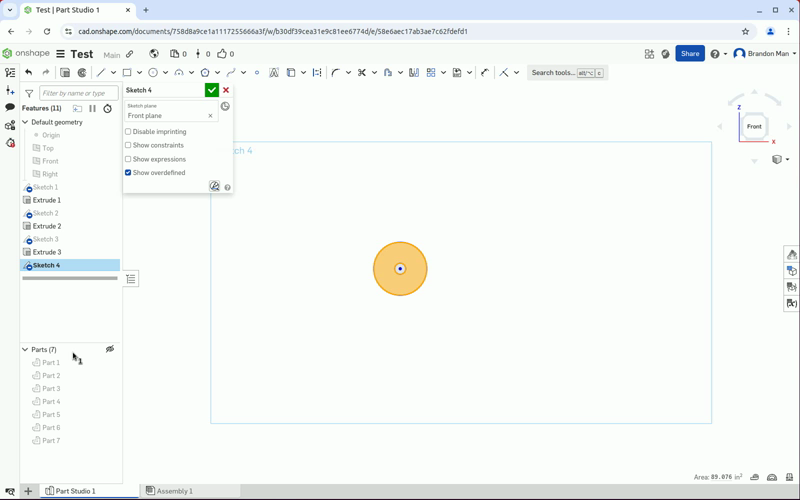
key(shift+y)
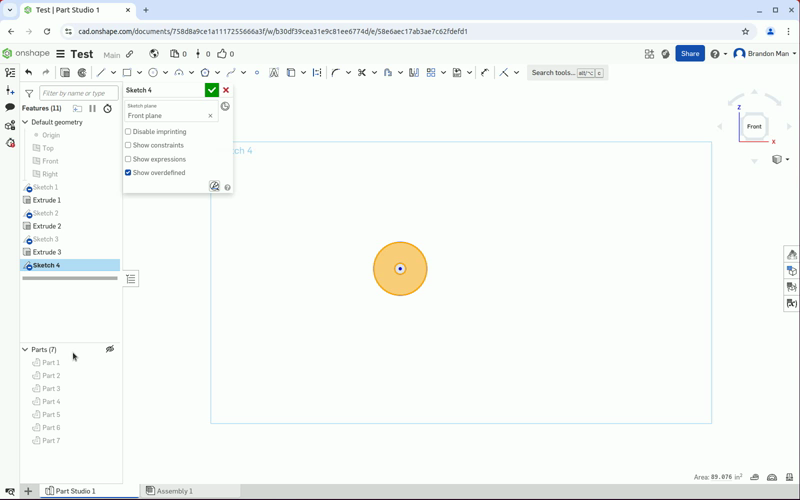
key(shift+e)
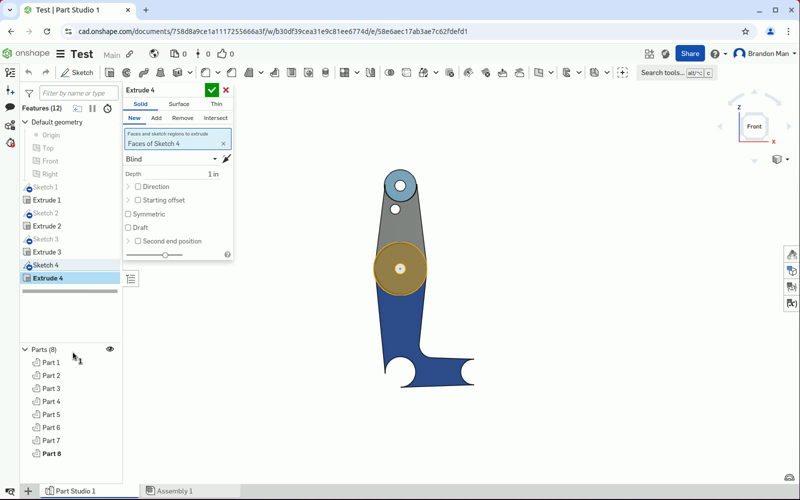
mouse_move(143, 106)
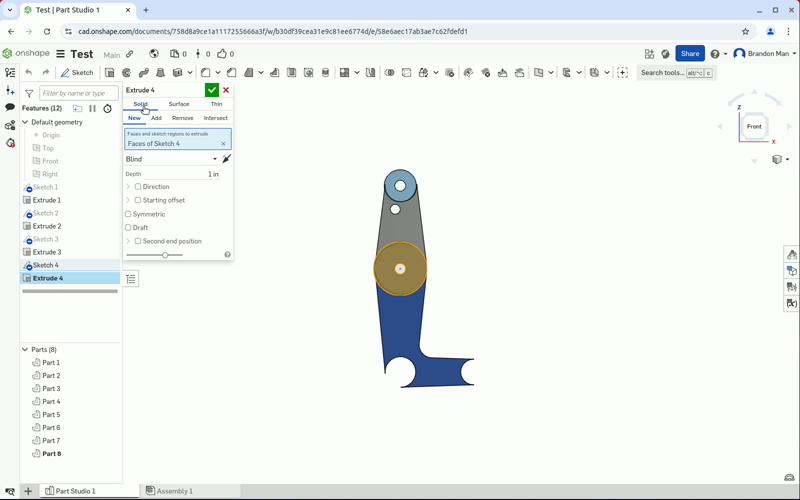
click(143, 106)
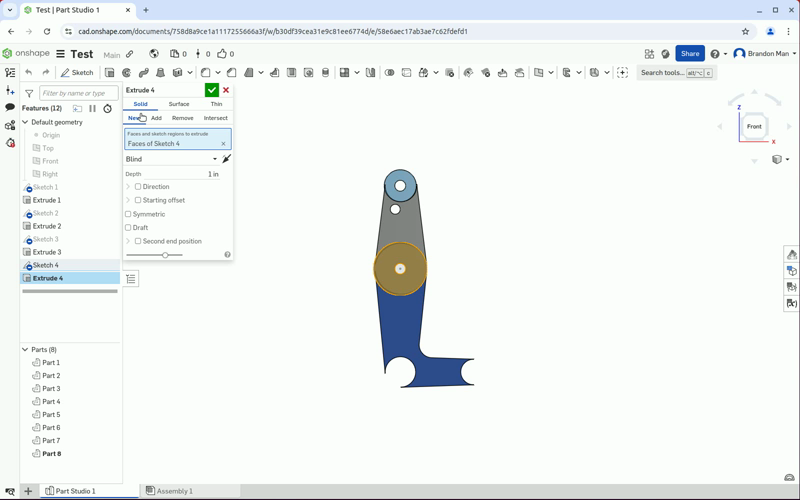
mouse_move(137, 120)
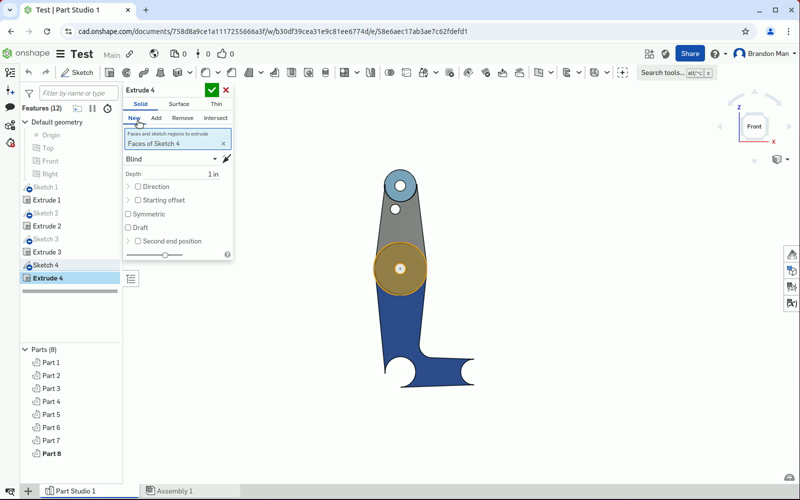
click(137, 120)
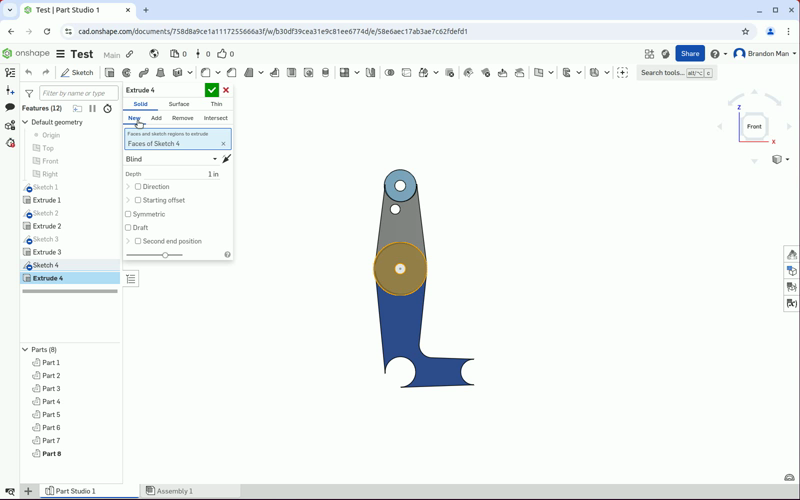
key(tab, 4)
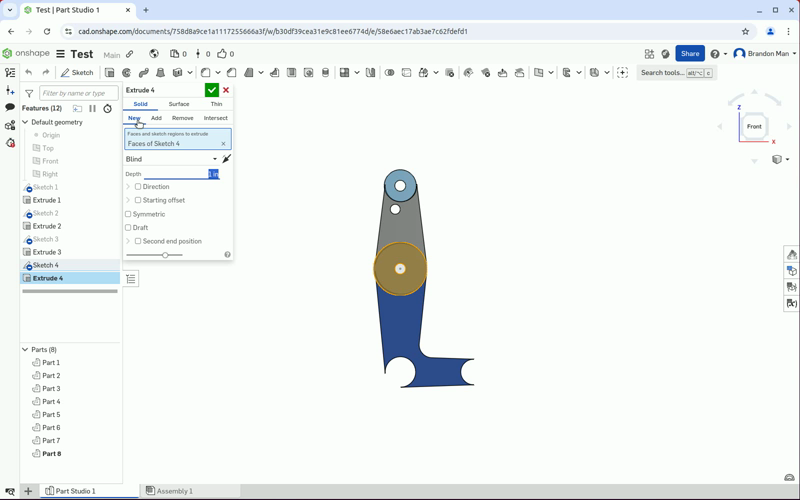
text(0.963)
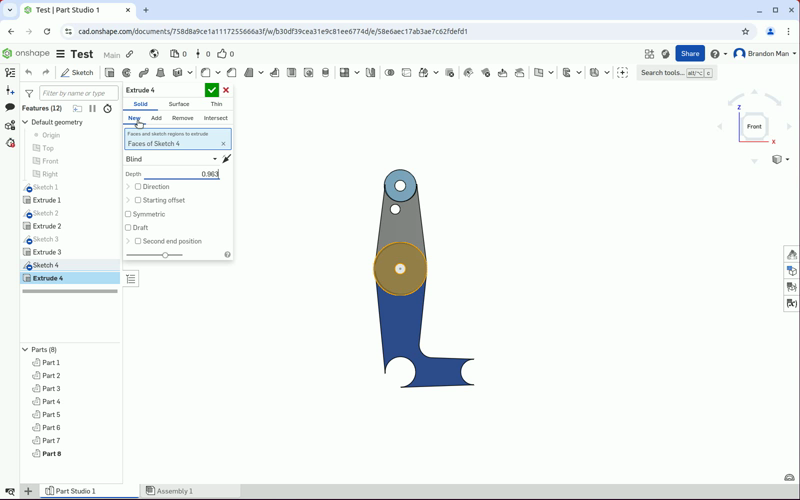
key(enter)
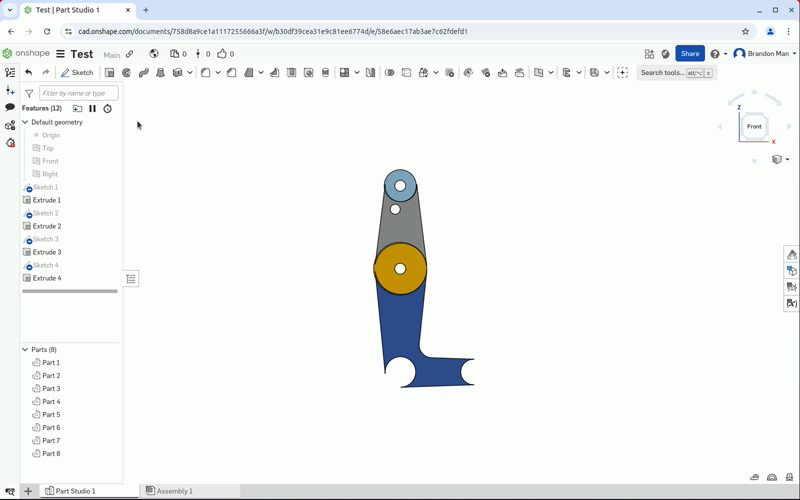
key(shift+h)
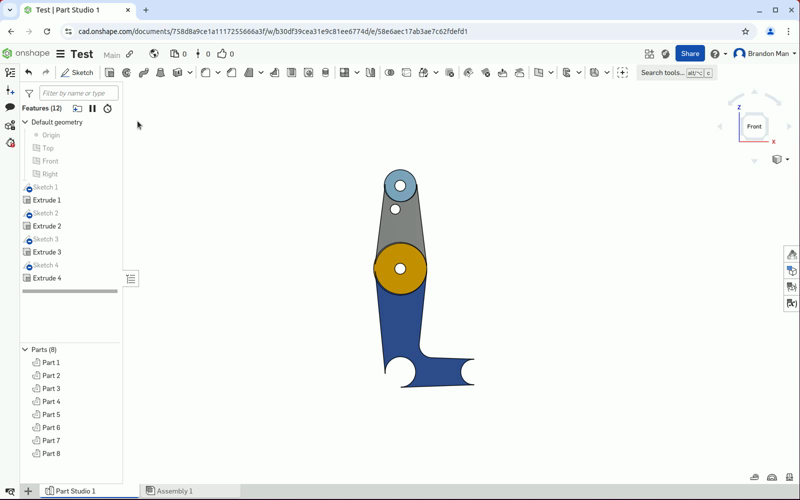
key(shift+h)
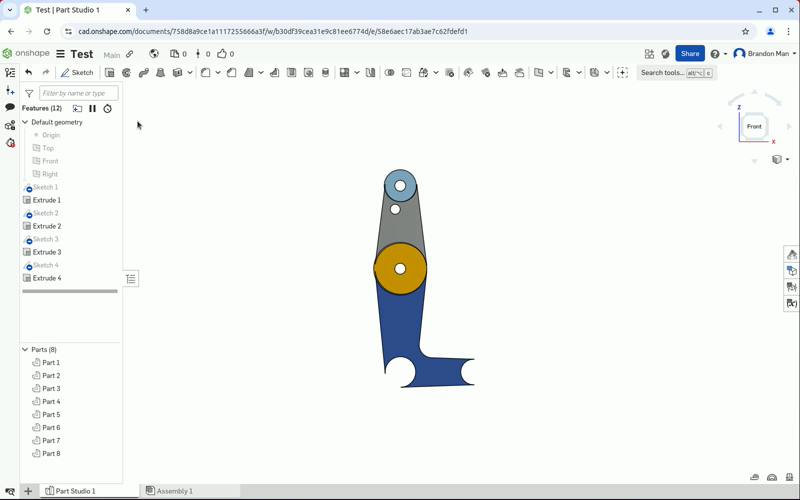
mouse_move(73, 189)
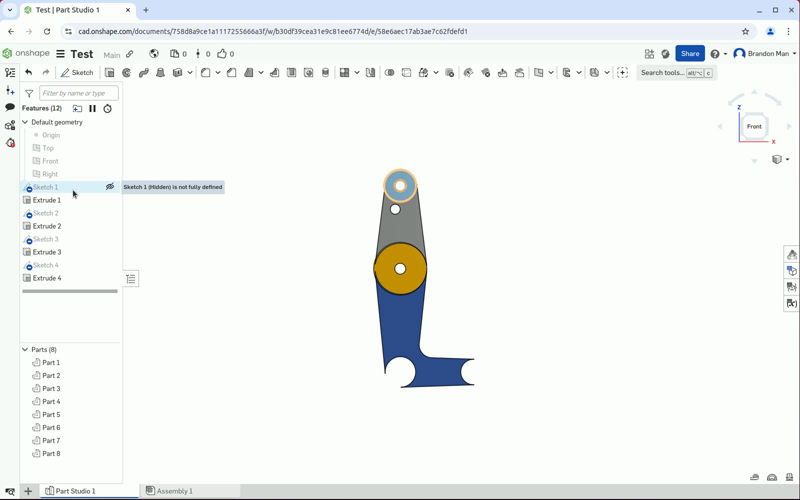
click(73, 189)
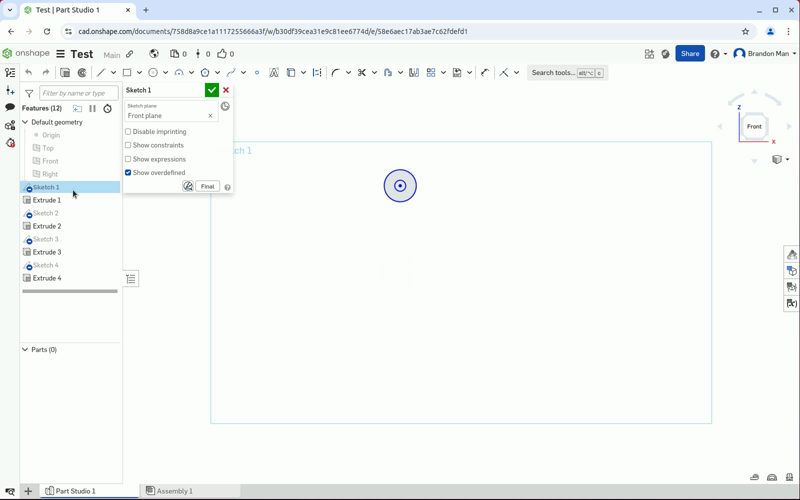
mouse_move(229, 92)
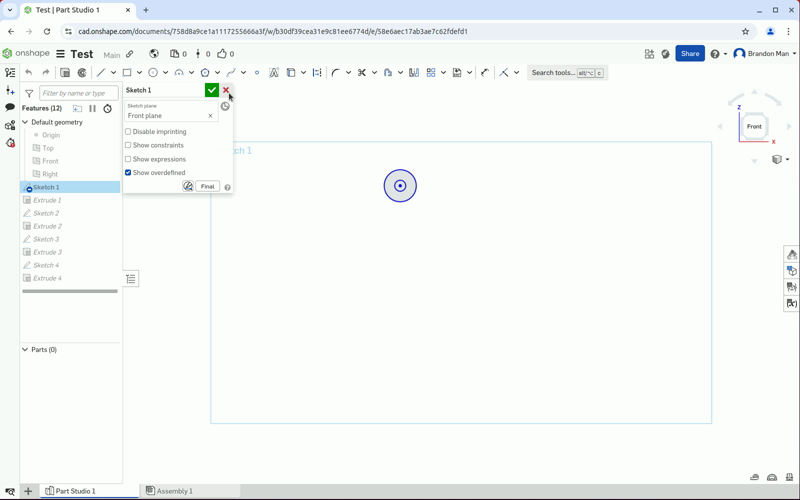
click(229, 92)
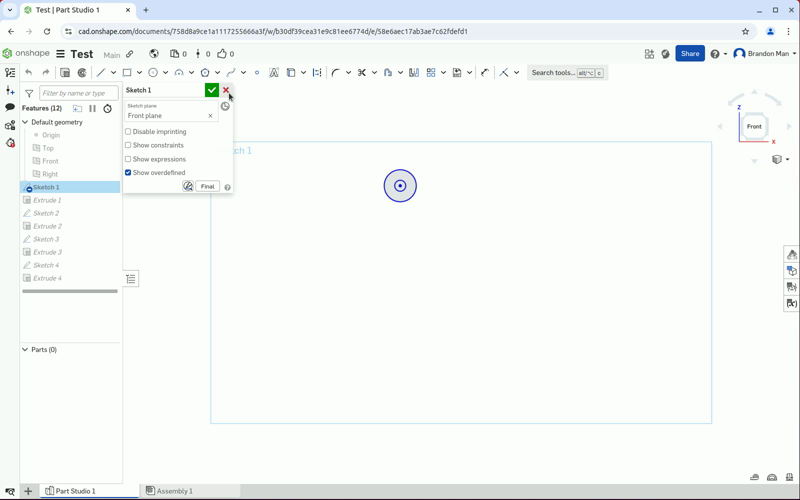
key(shift+s)
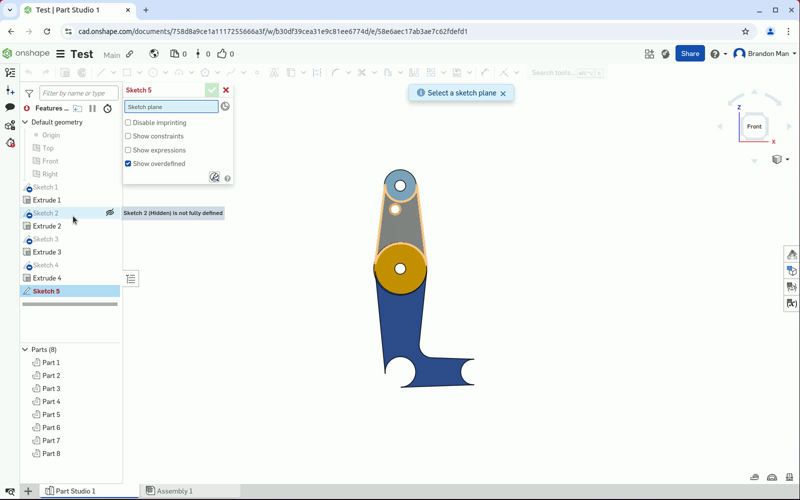
scroll(3)
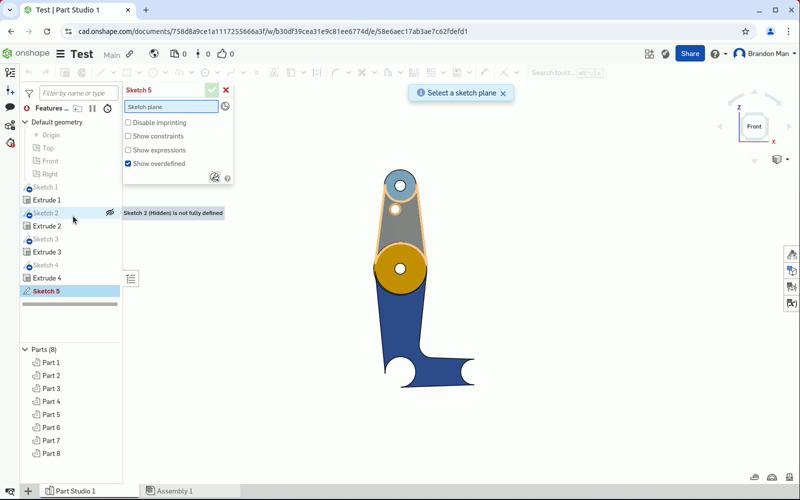
mouse_move(73, 163)
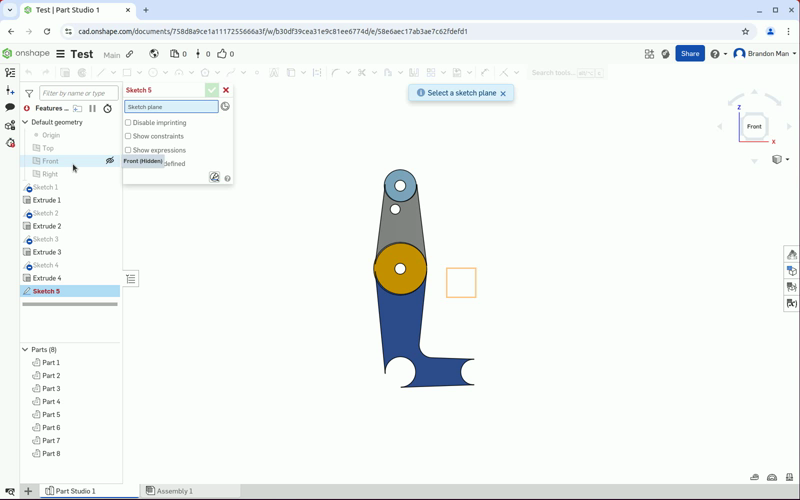
click(73, 163)
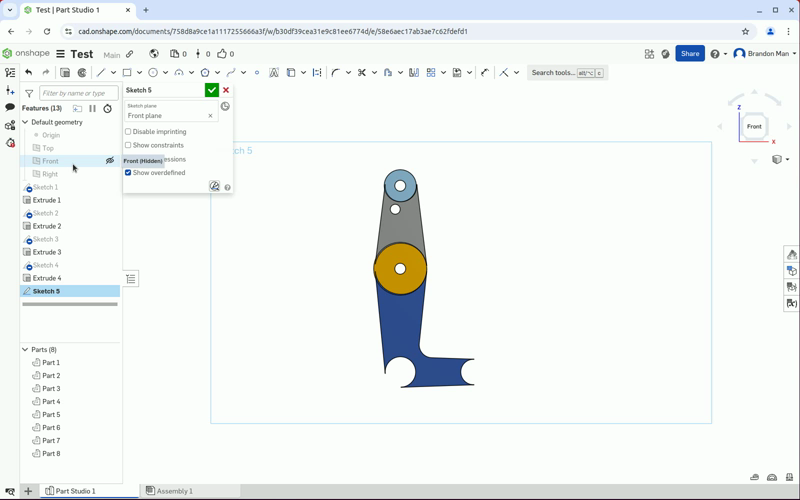
mouse_move(73, 352)
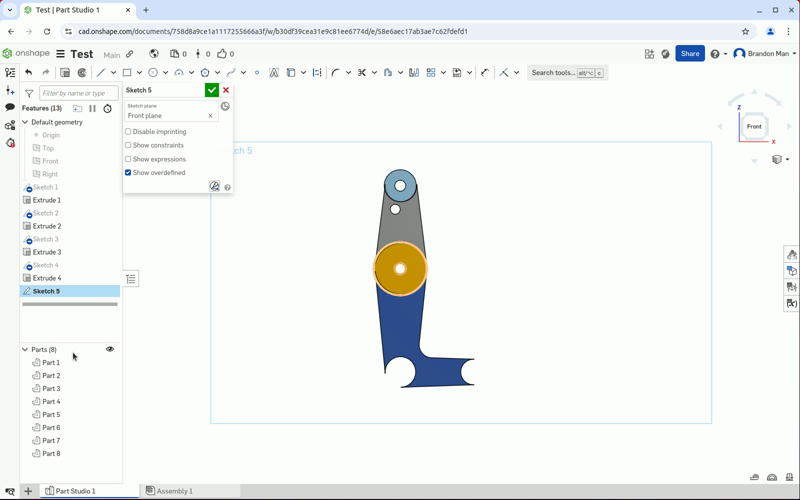
key(y)
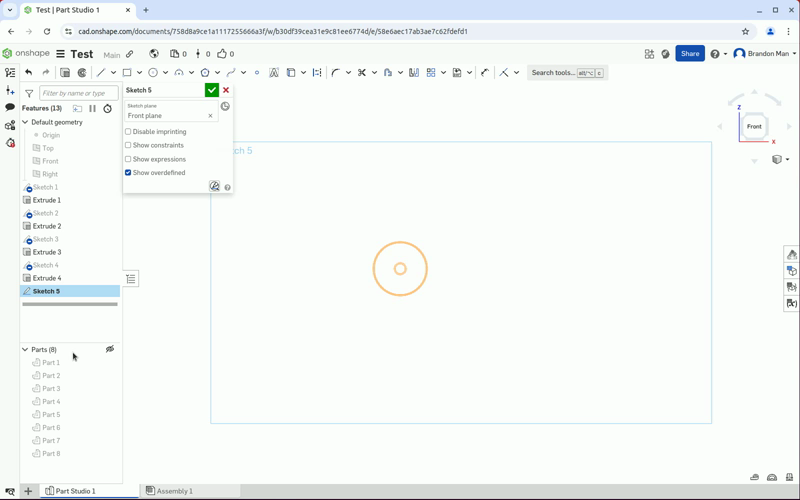
key(c)
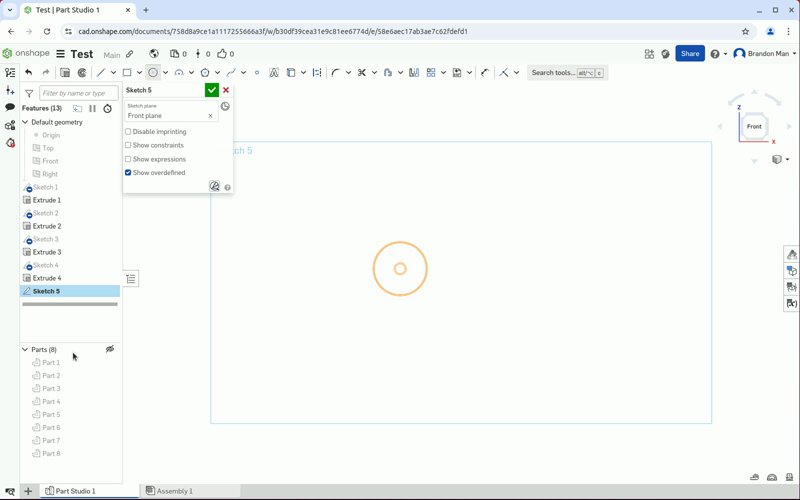
key_down(shift)
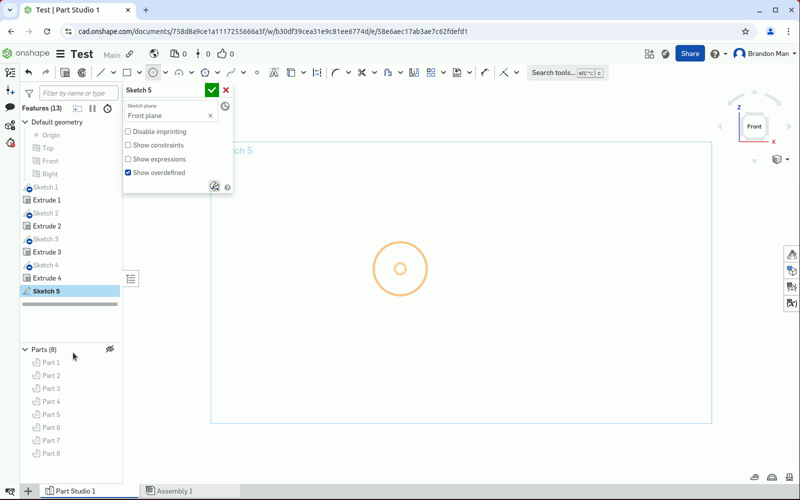
mouse_move(400, 372)
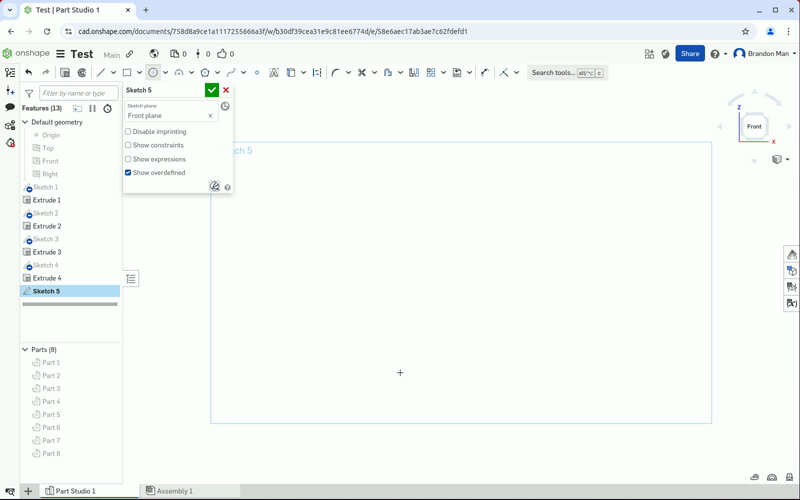
click(400, 372)
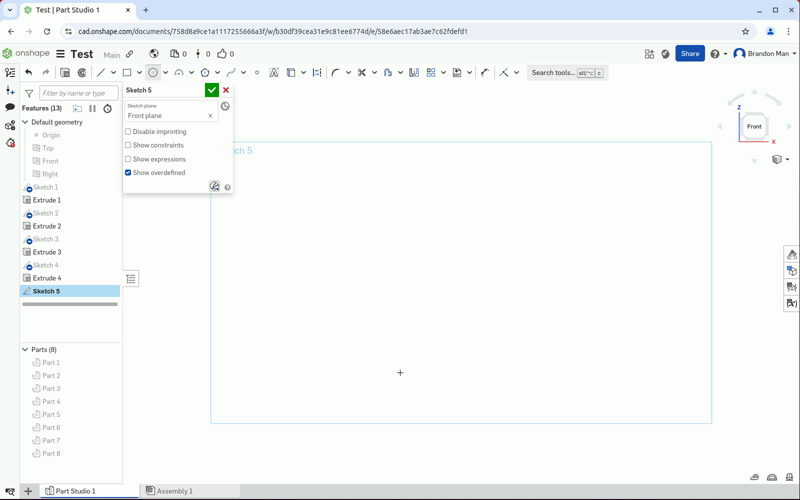
key_up(shift)
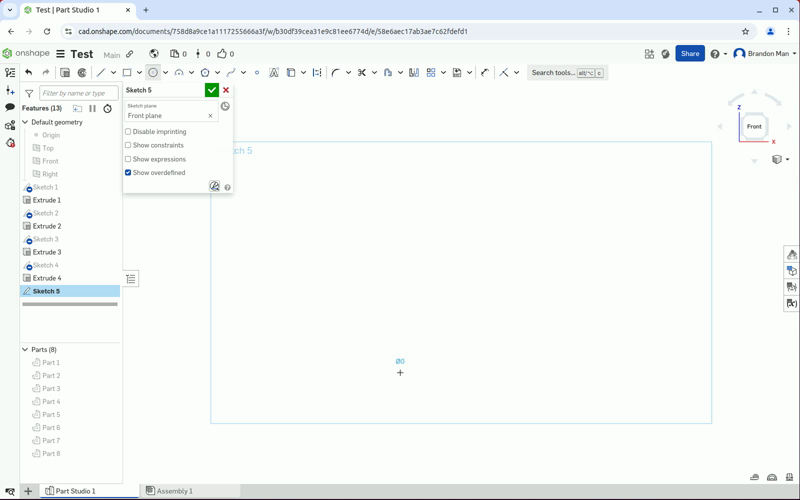
mouse_move(416, 372)
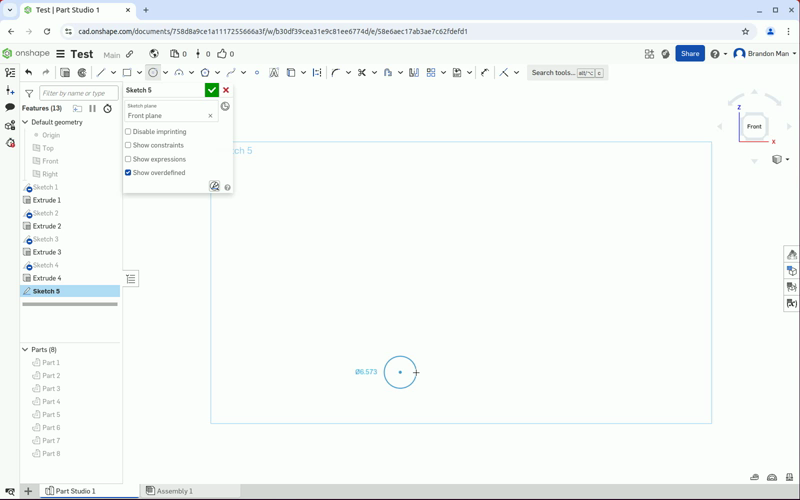
click(416, 372)
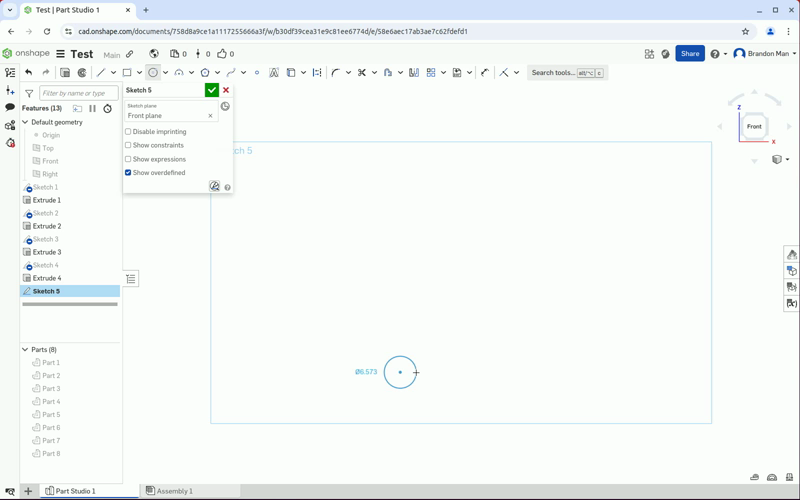
key(esc)
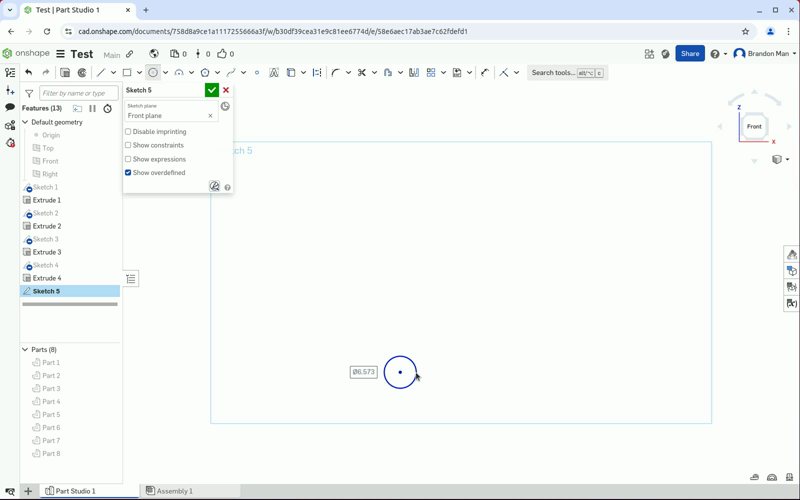
key(c)
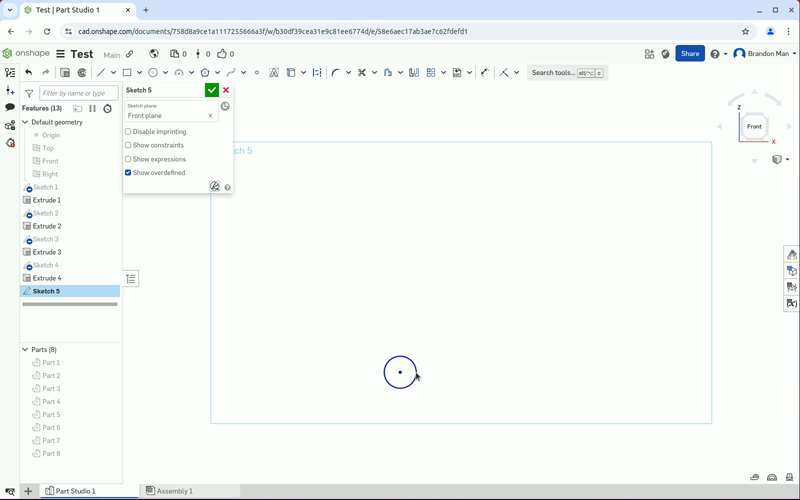
key_down(shift)
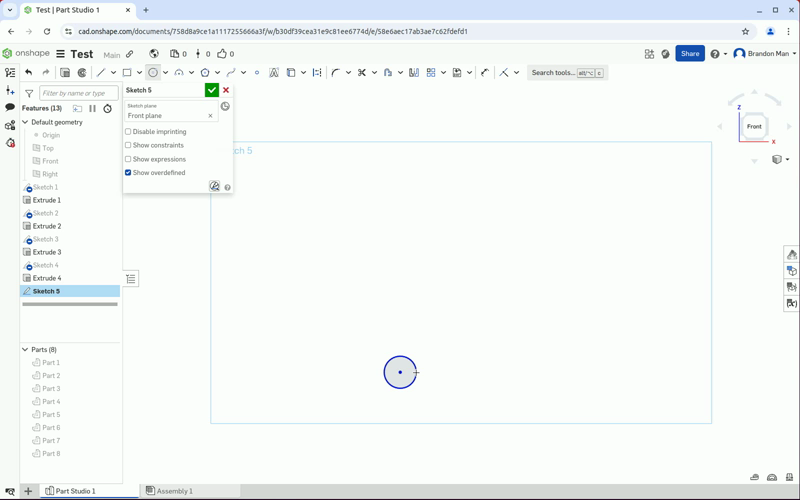
mouse_move(400, 372)
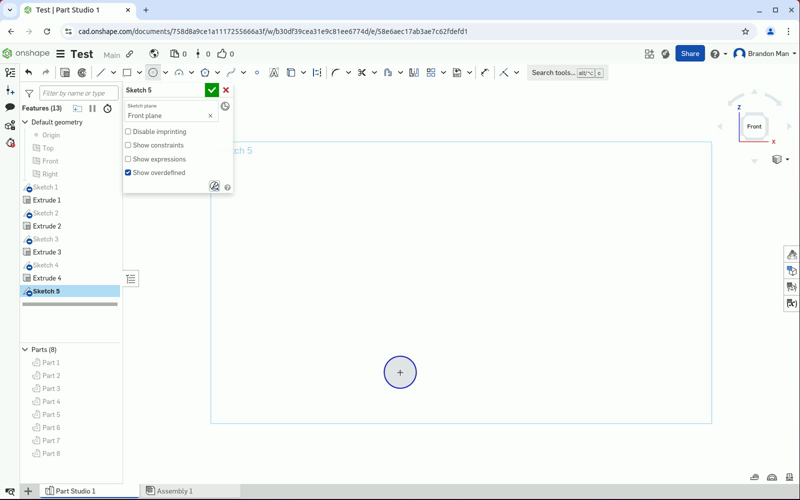
click(400, 372)
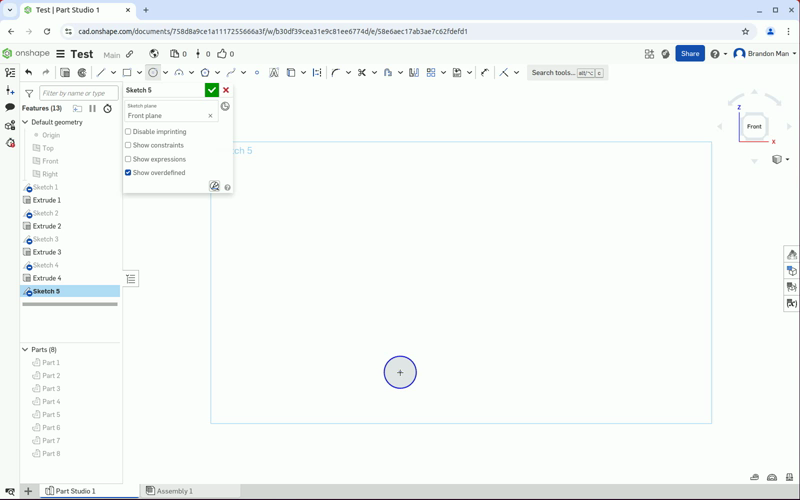
key_up(shift)
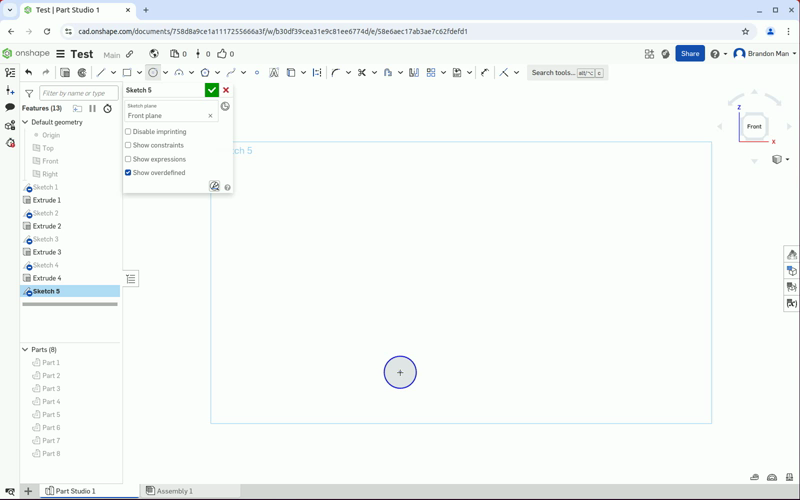
mouse_move(405, 372)
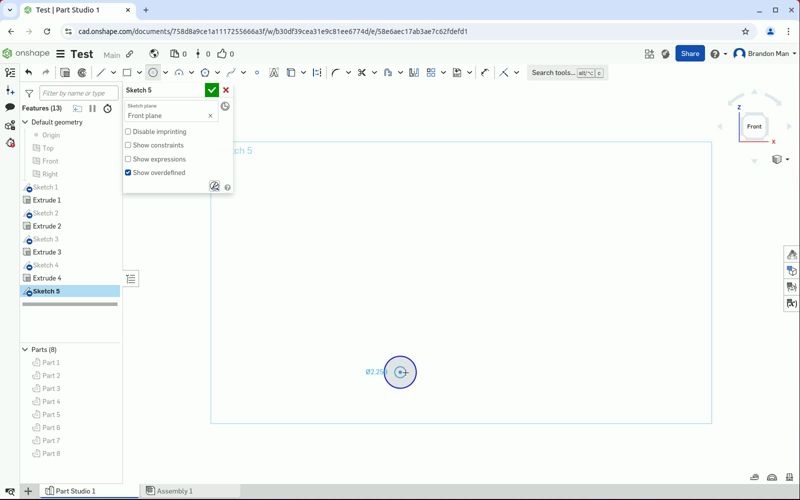
click(405, 372)
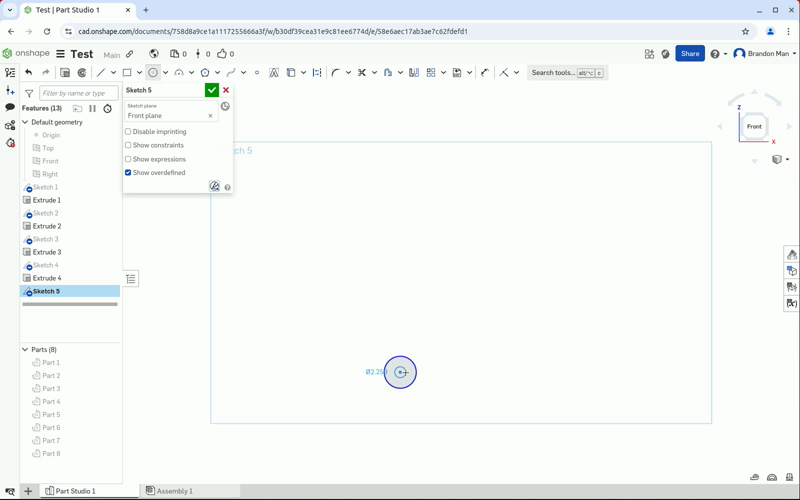
key(esc)
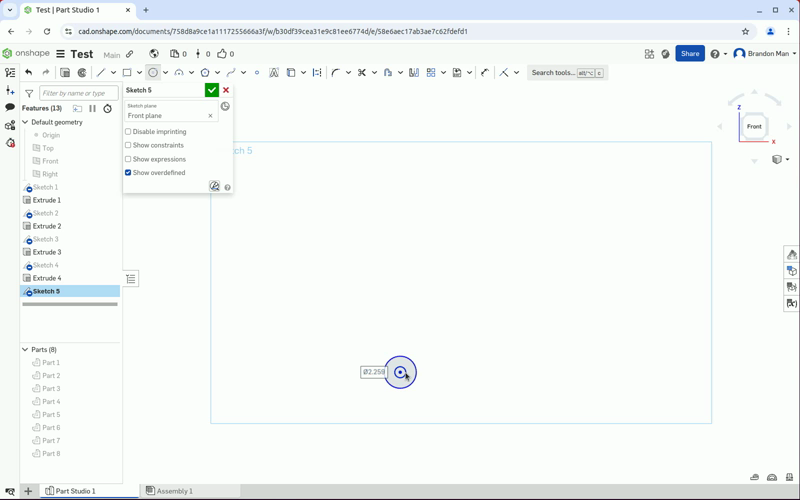
mouse_move(398, 381)
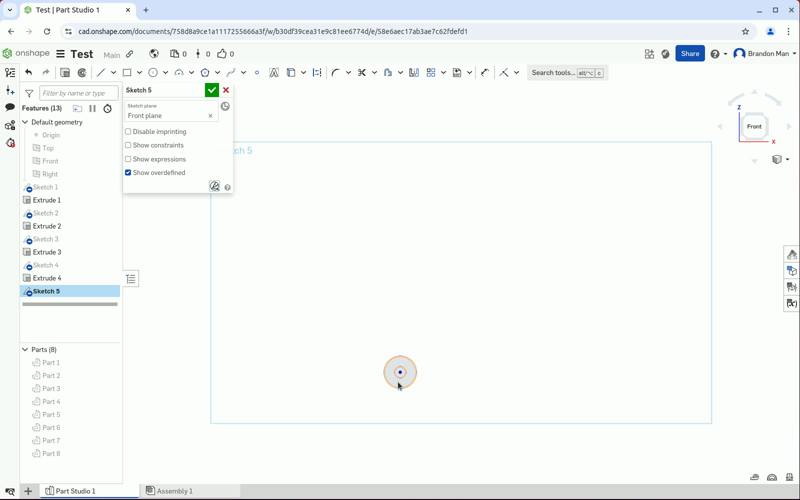
scroll(6)
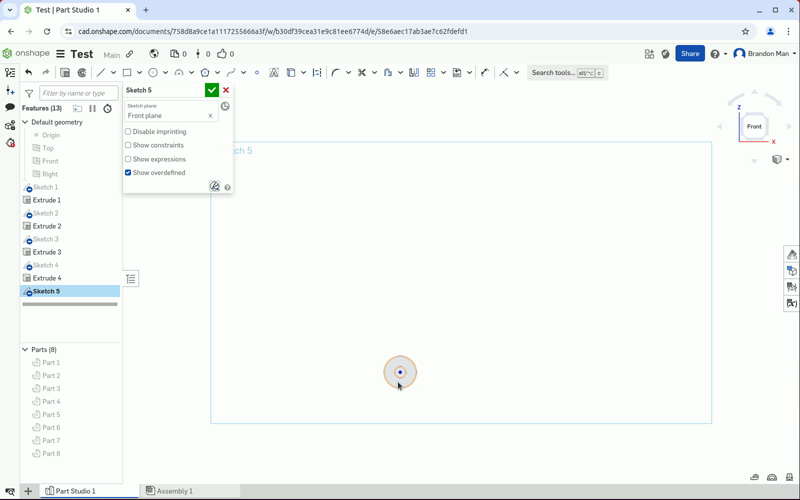
scroll(6)
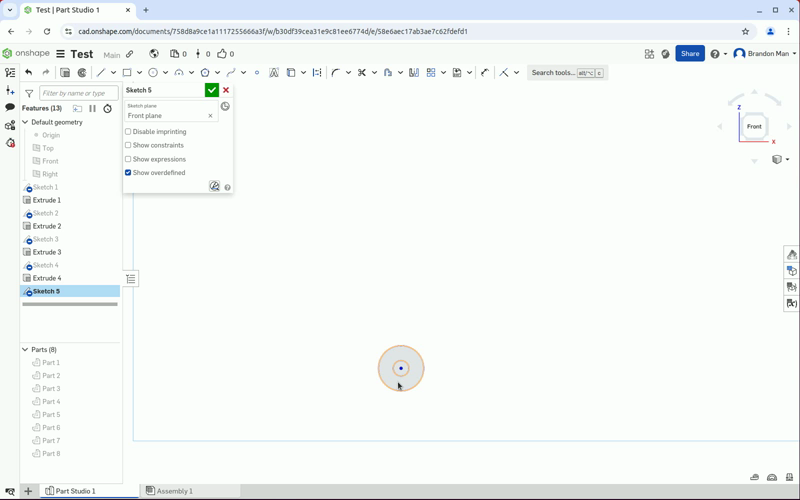
scroll(6)
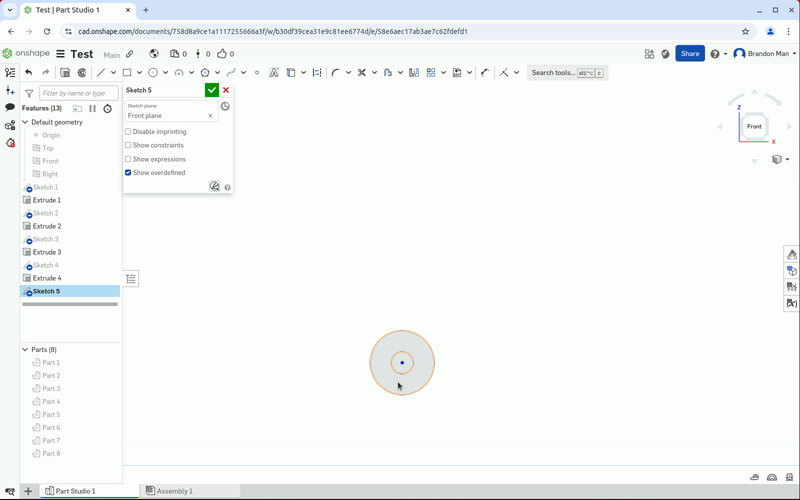
scroll(6)
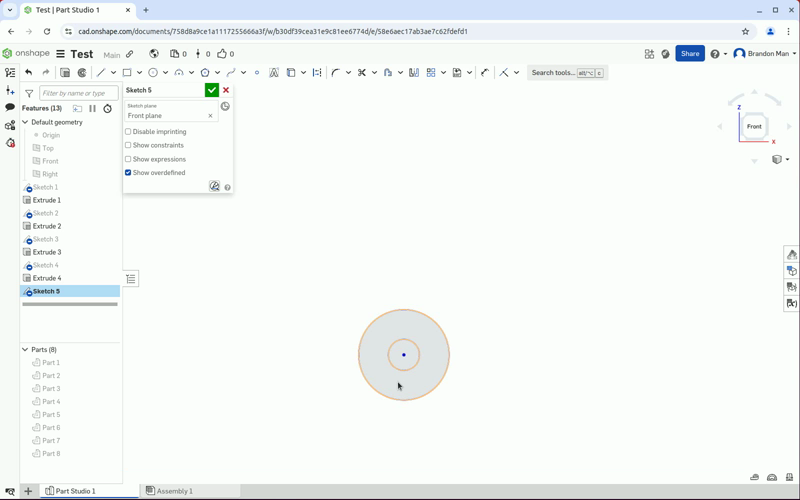
scroll(6)
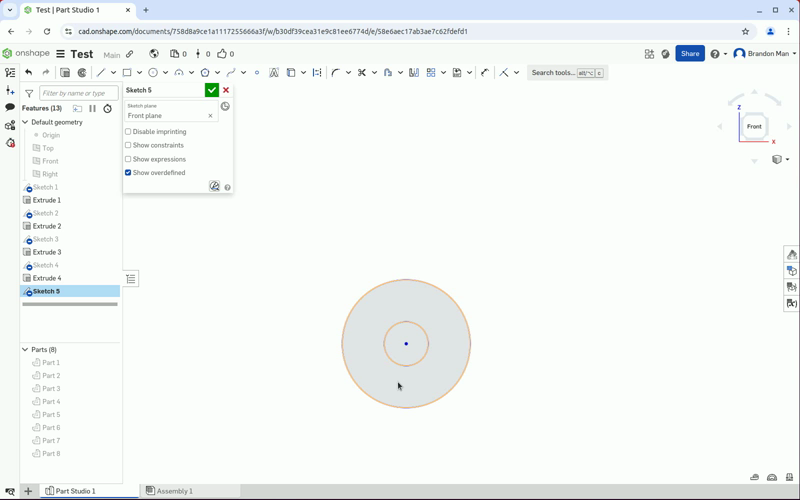
scroll(6)
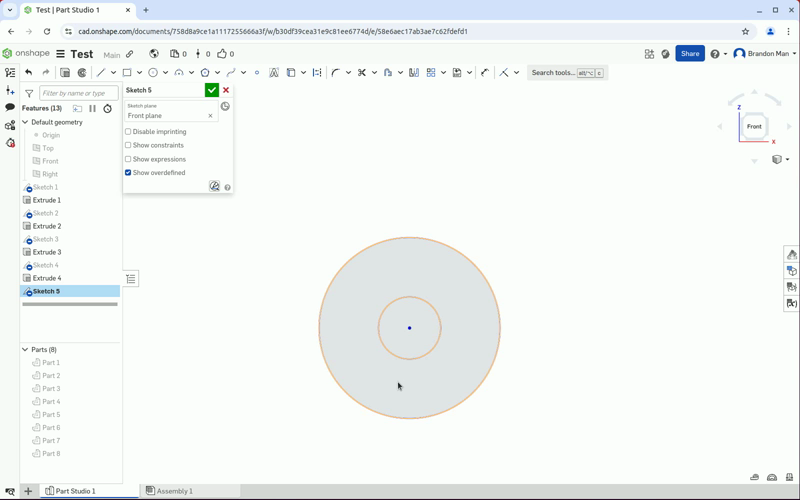
scroll(6)
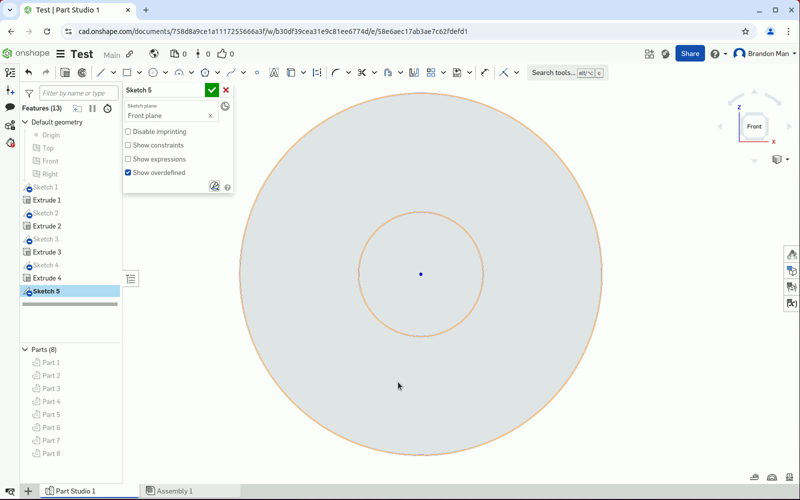
click(398, 381)
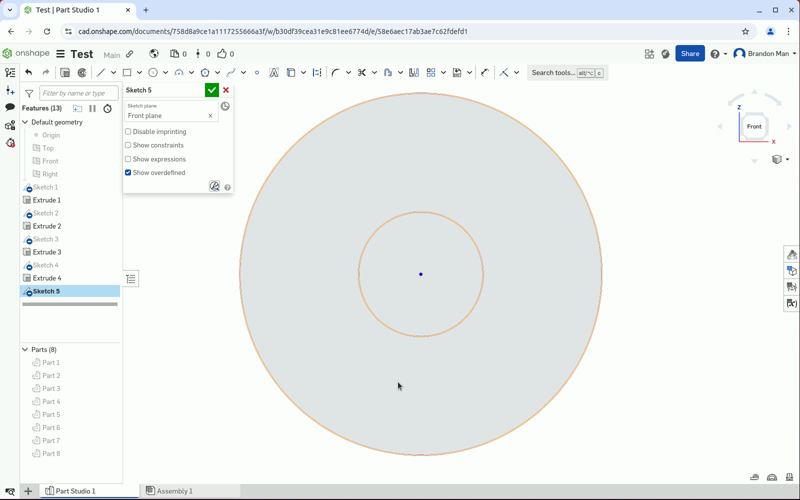
scroll(-6)
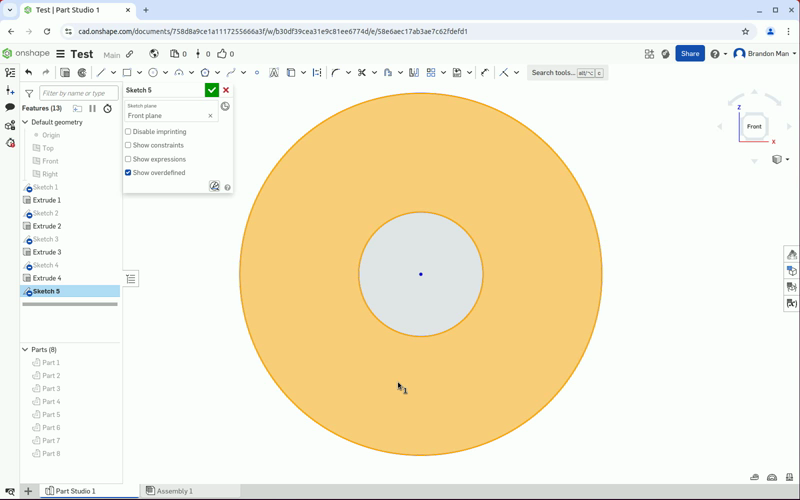
scroll(-6)
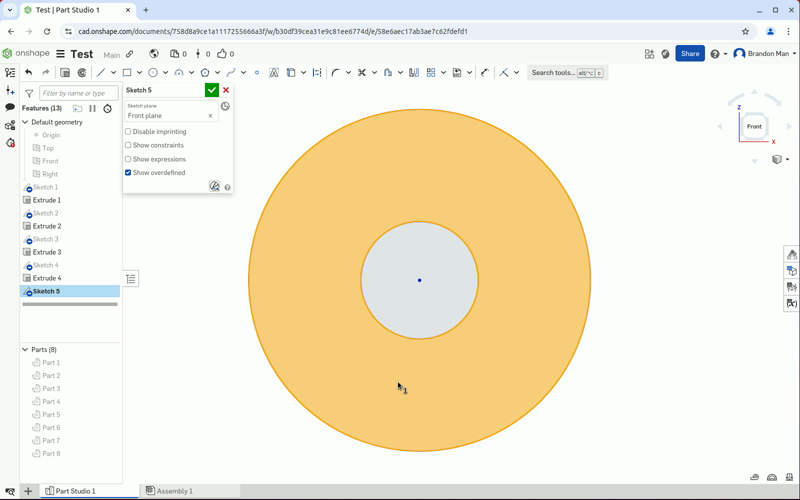
scroll(-6)
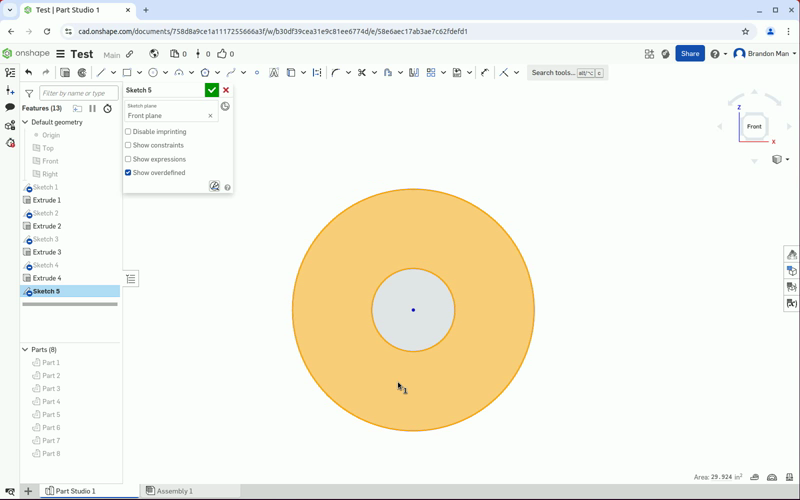
scroll(-6)
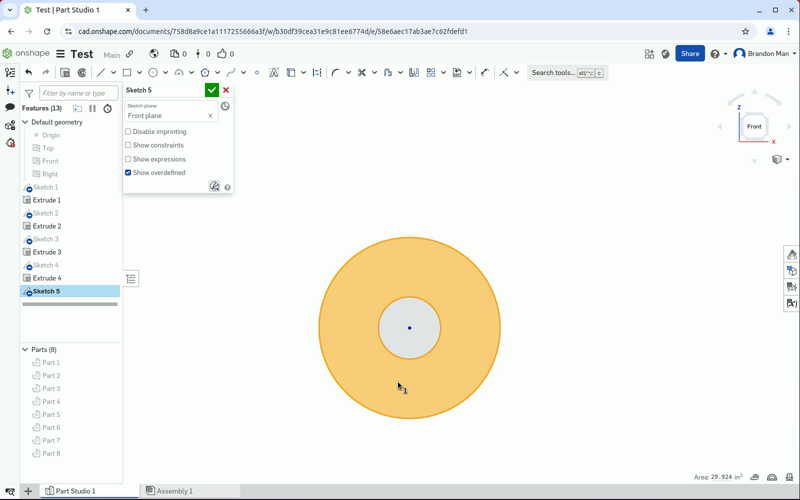
scroll(-6)
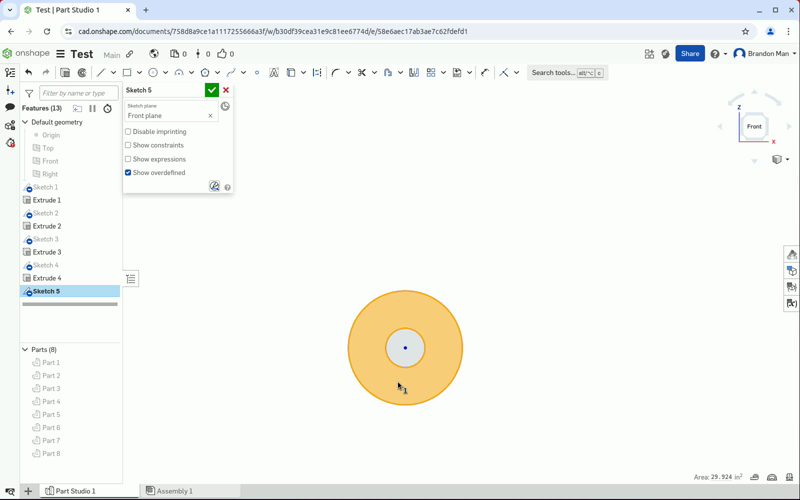
scroll(-6)
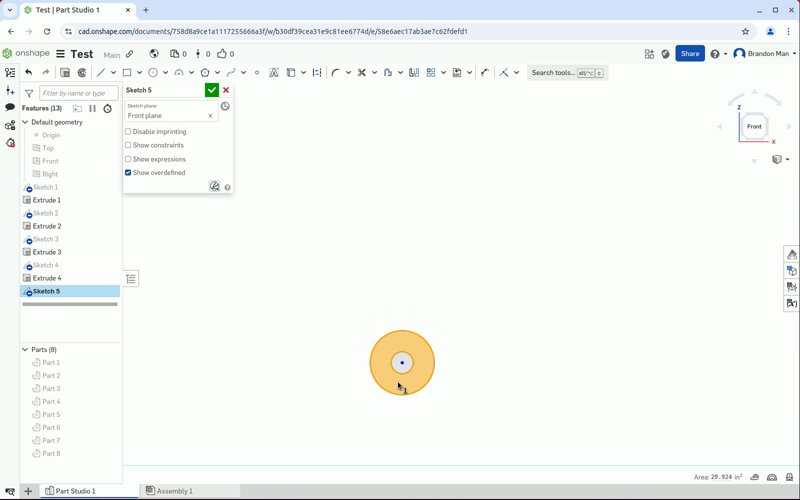
scroll(-6)
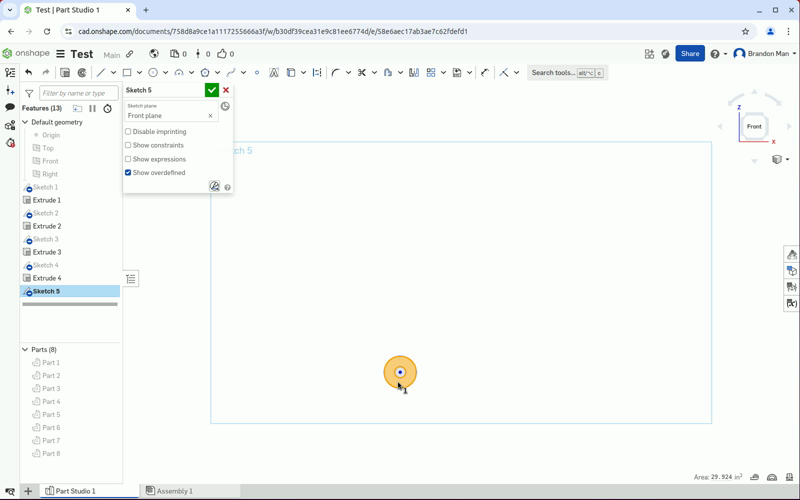
mouse_move(73, 352)
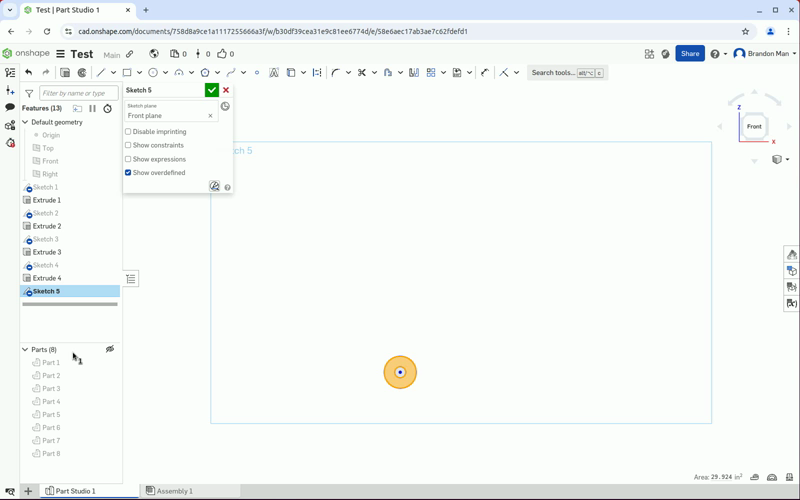
key(shift+y)
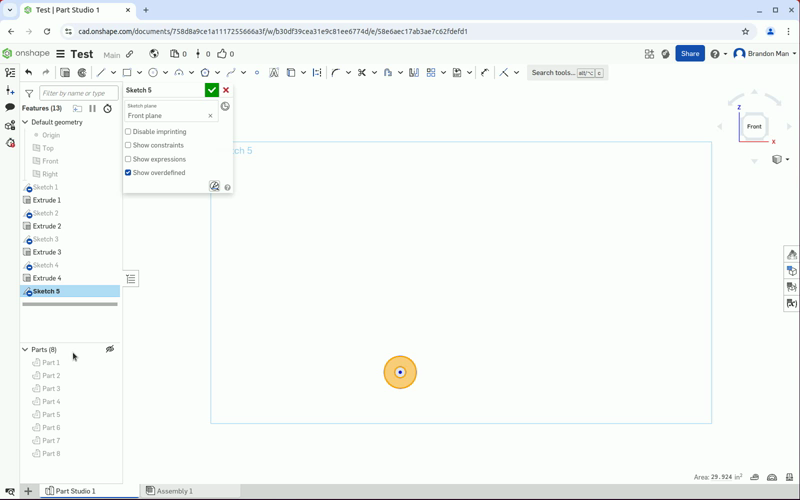
key(shift+e)
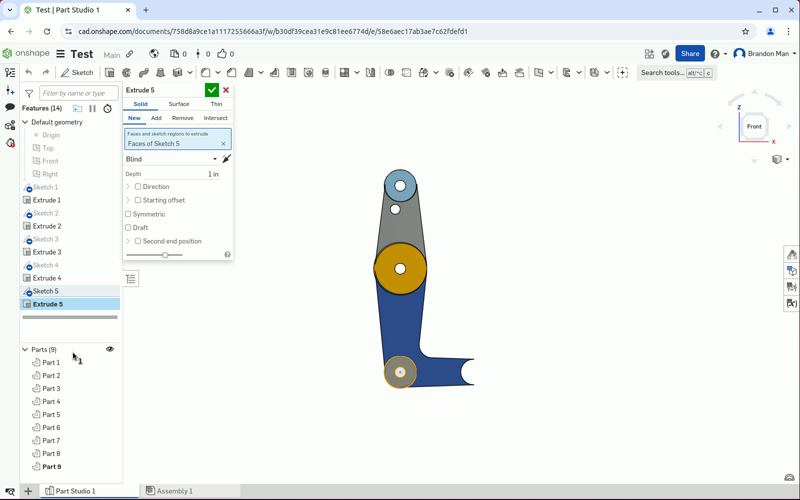
mouse_move(143, 106)
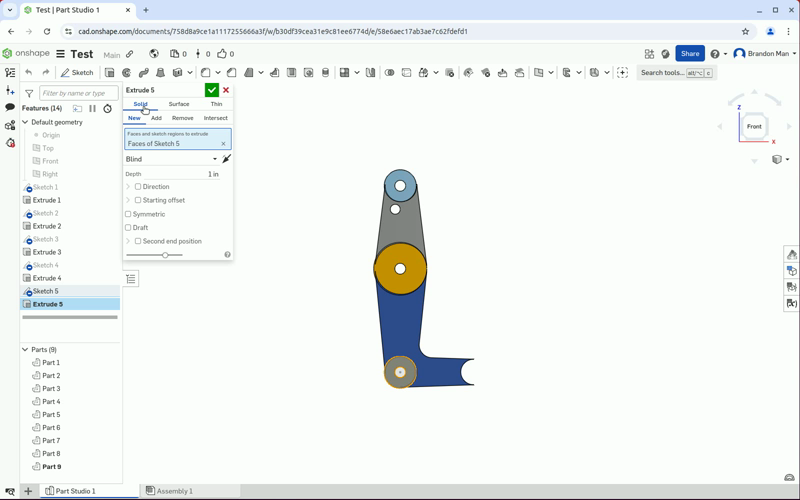
click(143, 106)
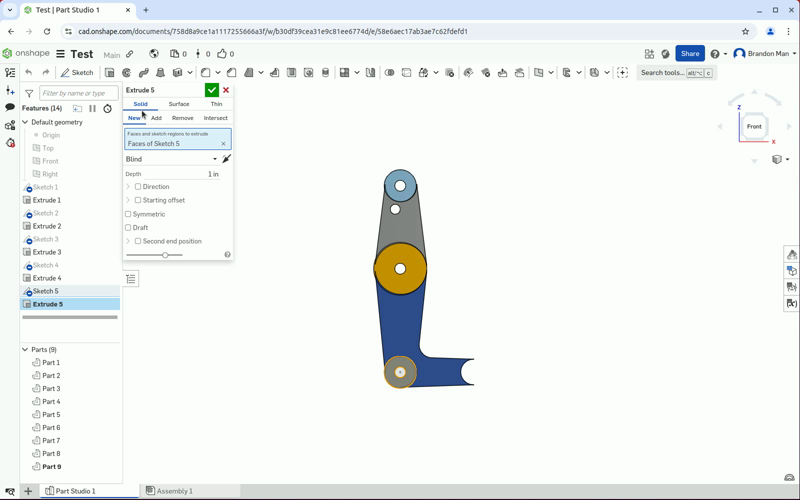
mouse_move(137, 120)
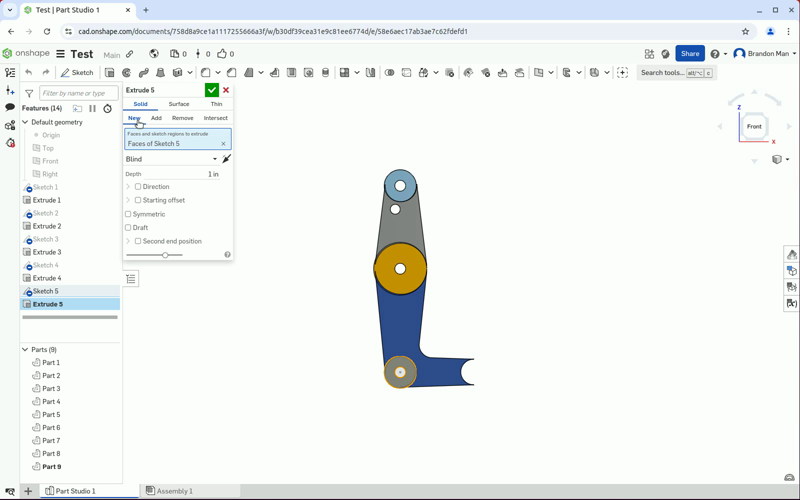
click(137, 120)
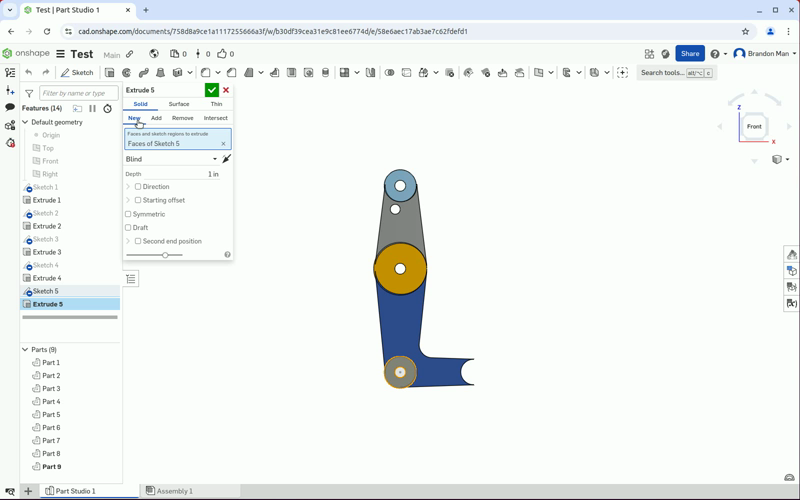
key(tab, 4)
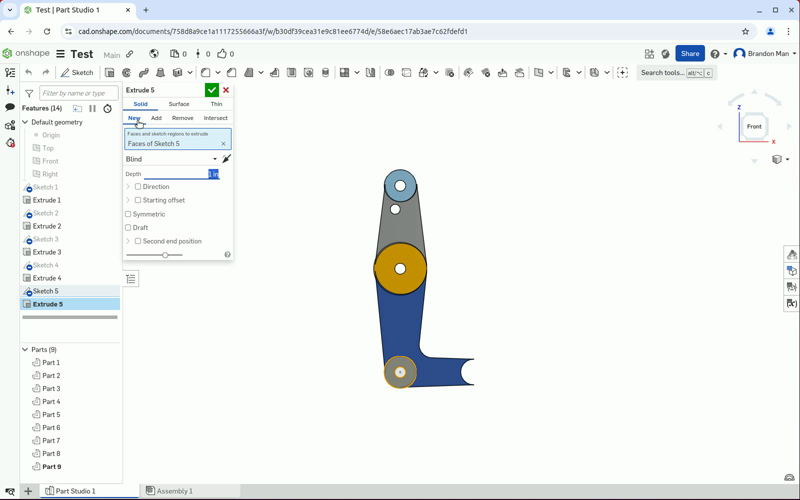
text(0.963)
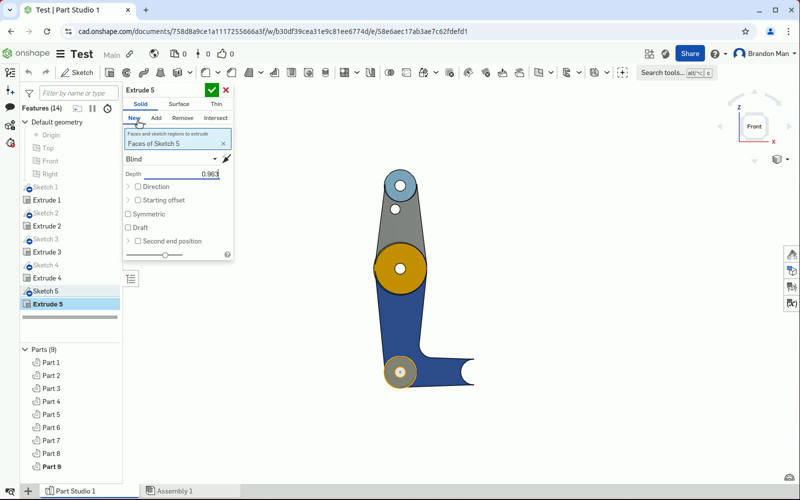
key(enter)
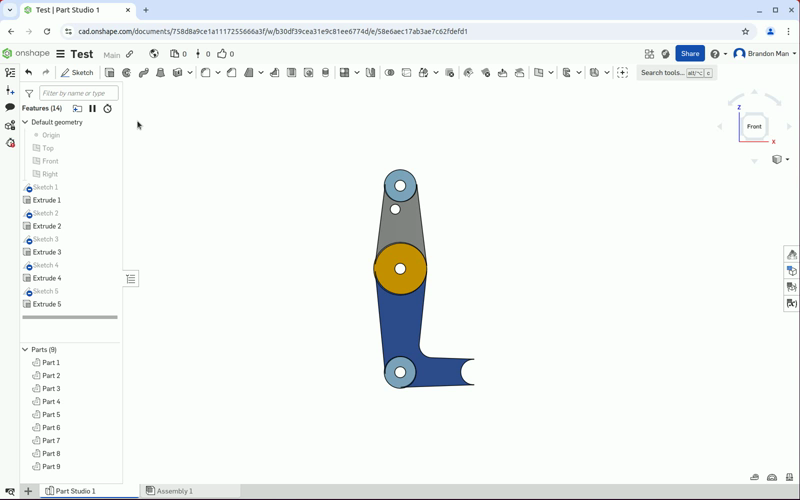
key(shift+h)
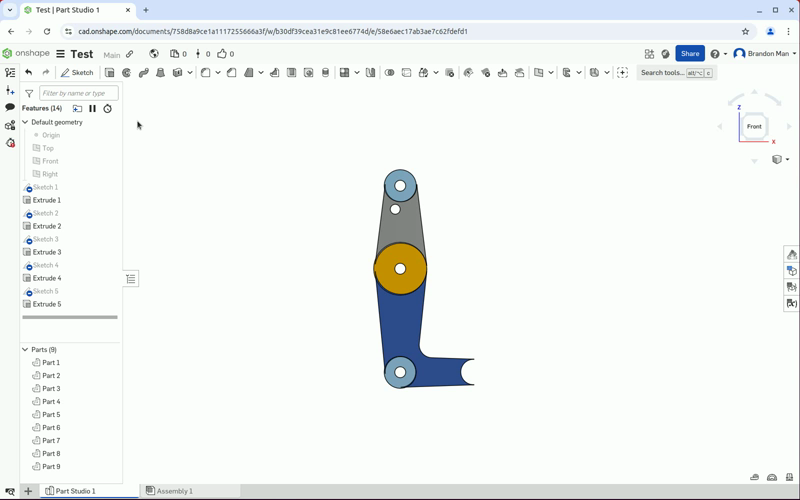
key(shift+h)
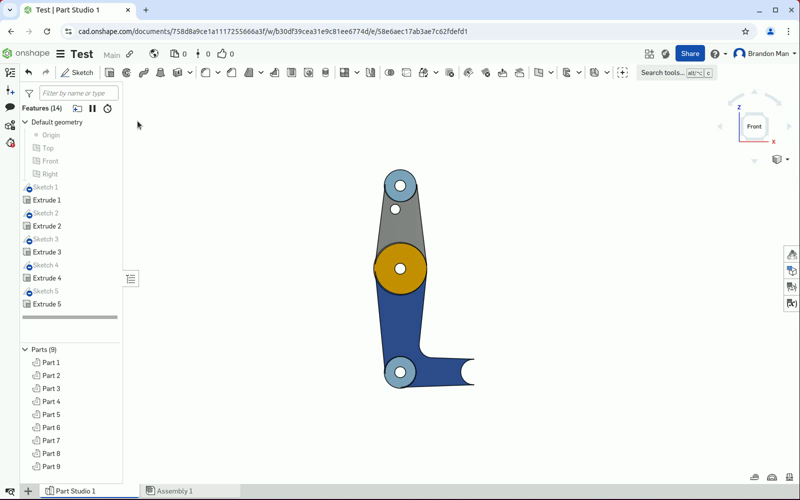
mouse_move(73, 189)
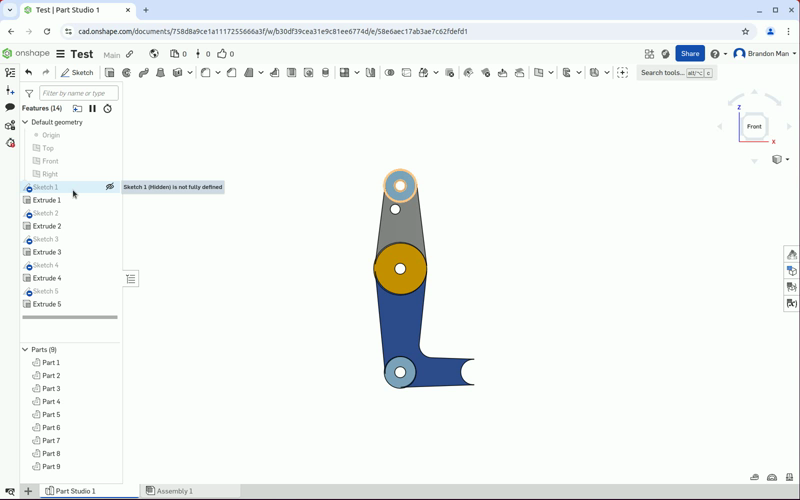
click(73, 189)
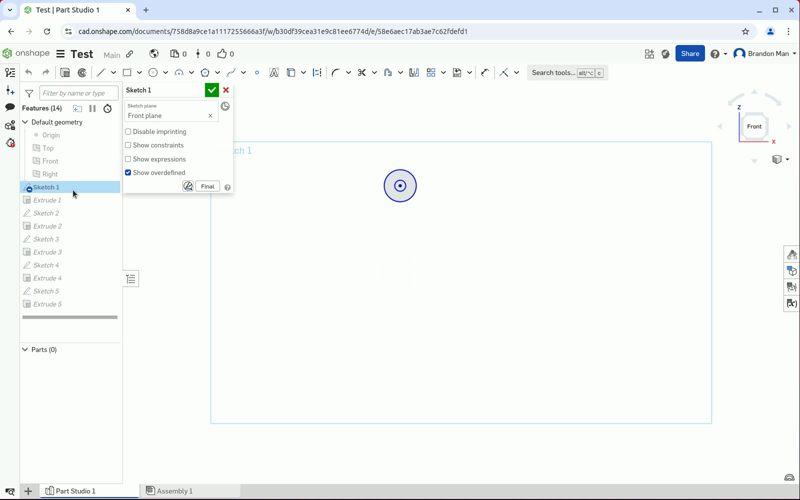
mouse_move(229, 92)
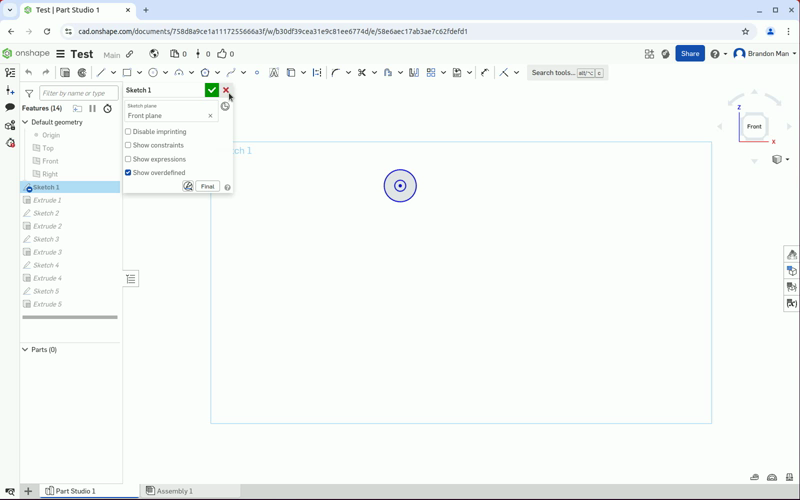
click(229, 92)
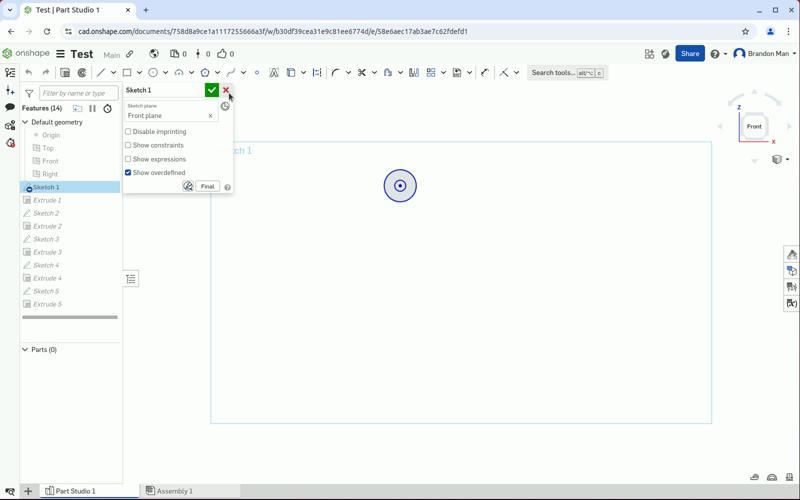
key(shift+s)
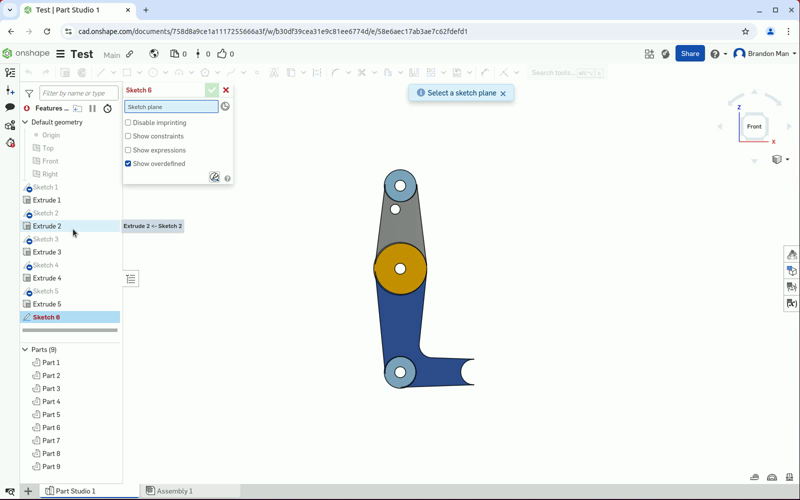
scroll(3)
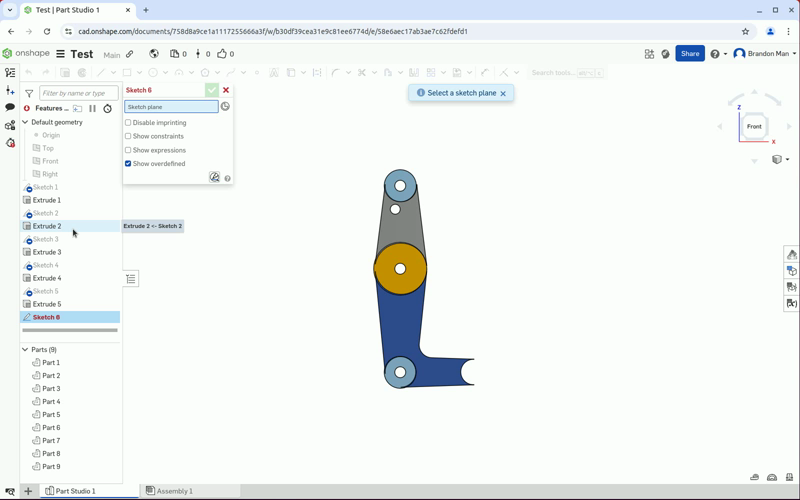
mouse_move(73, 163)
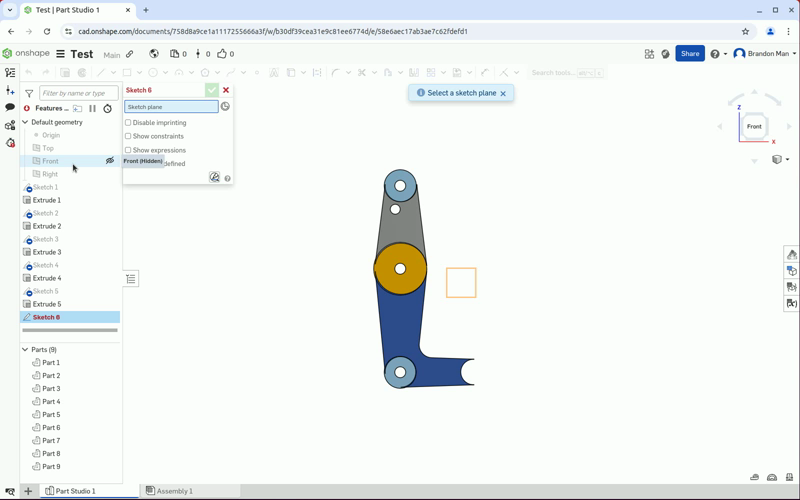
click(73, 163)
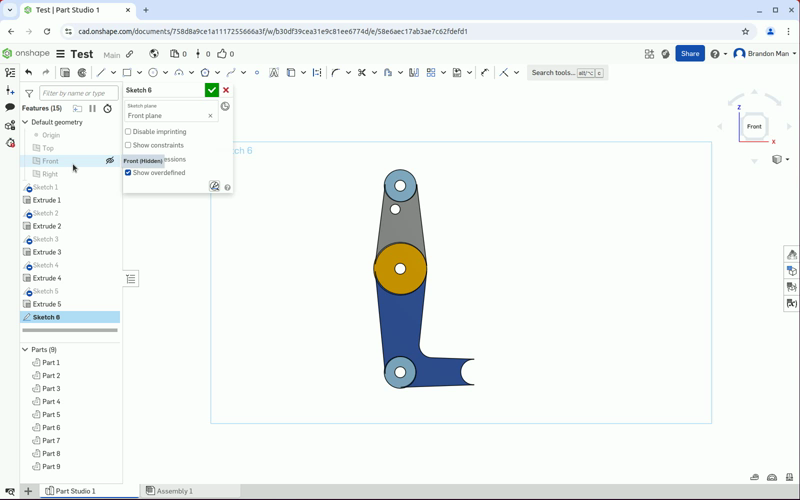
mouse_move(73, 352)
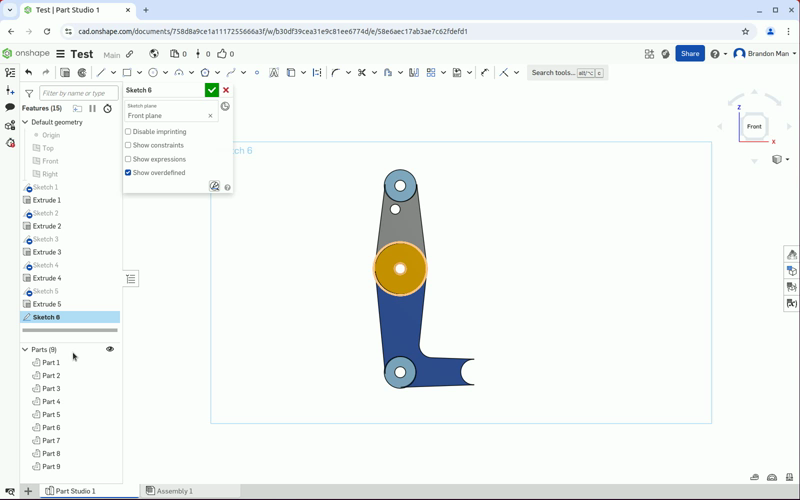
key(y)
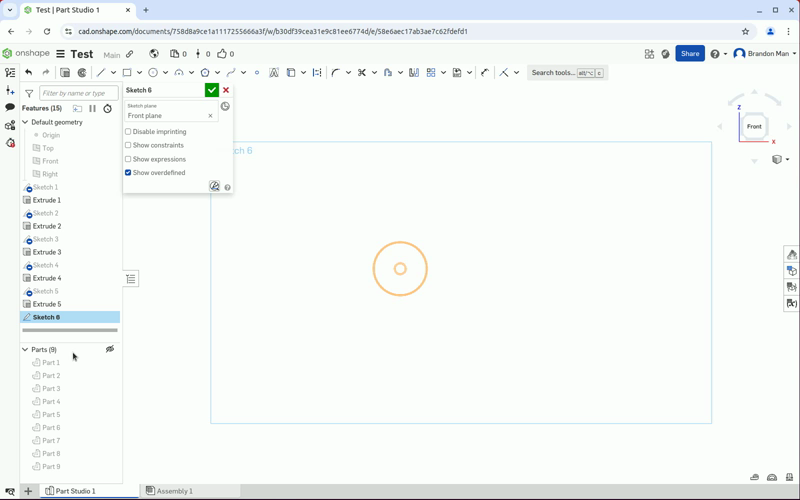
key(c)
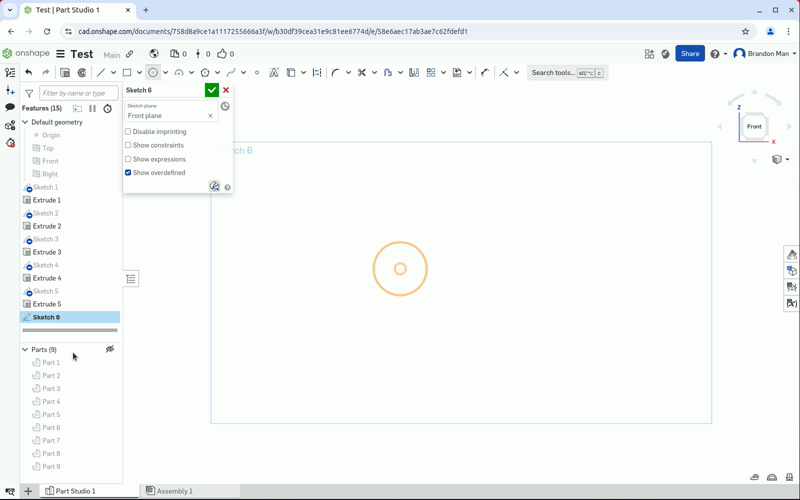
key_down(shift)
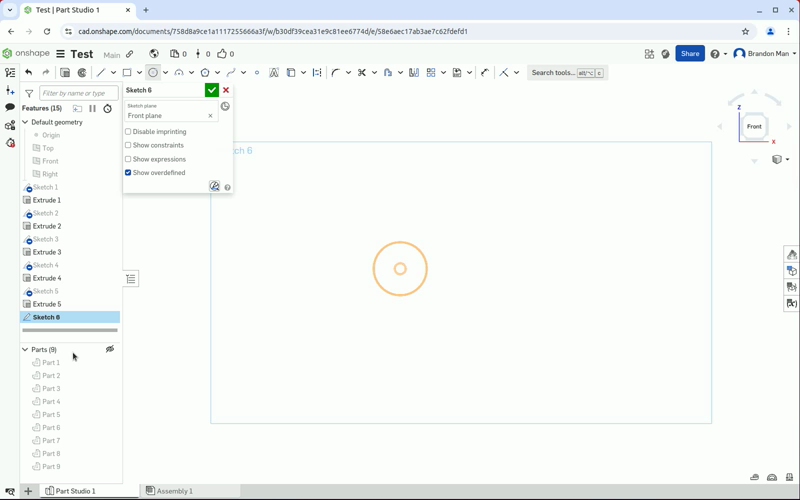
mouse_move(473, 372)
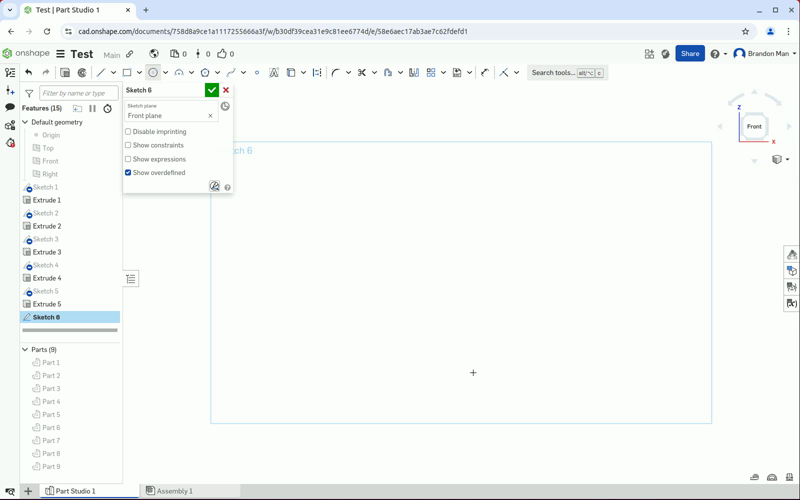
click(473, 372)
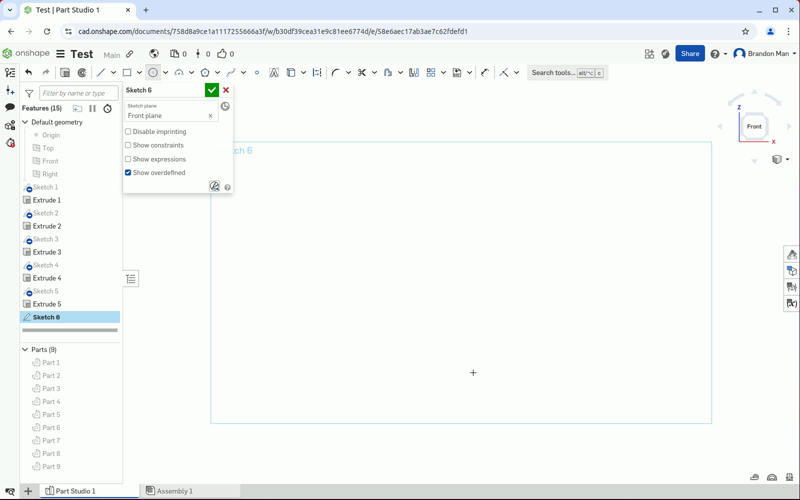
key_up(shift)
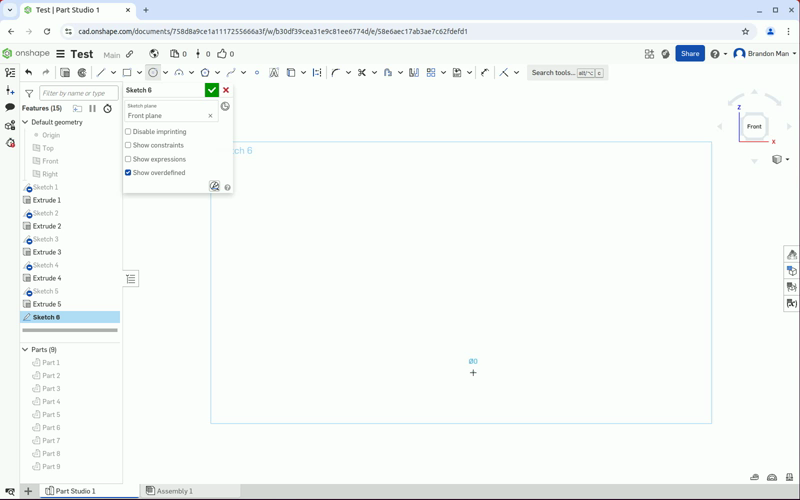
mouse_move(486, 372)
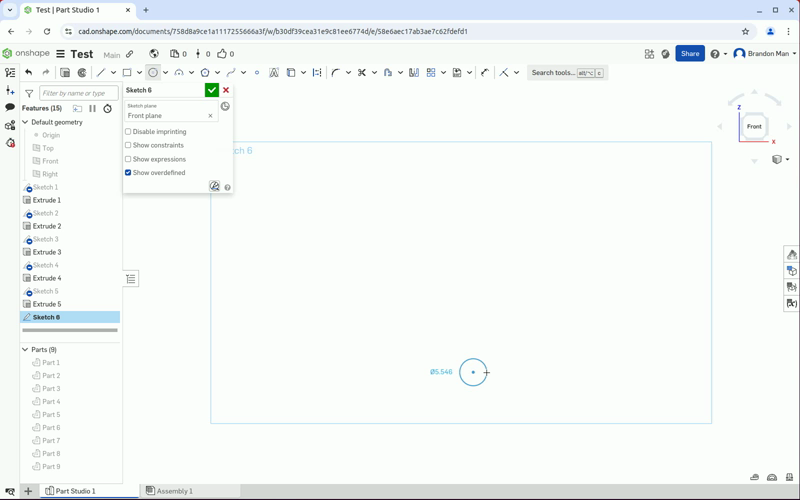
click(486, 372)
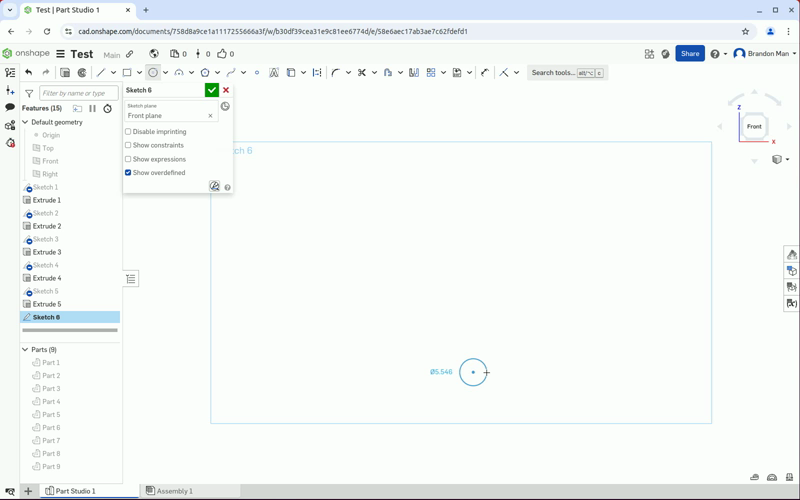
key(esc)
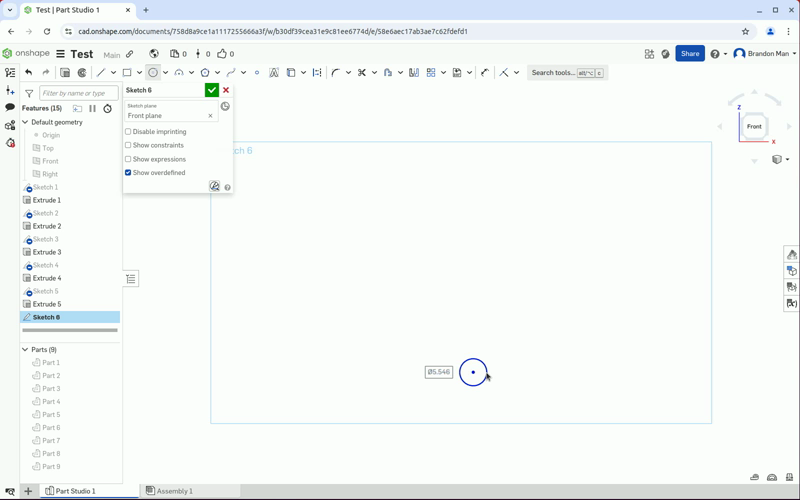
key(c)
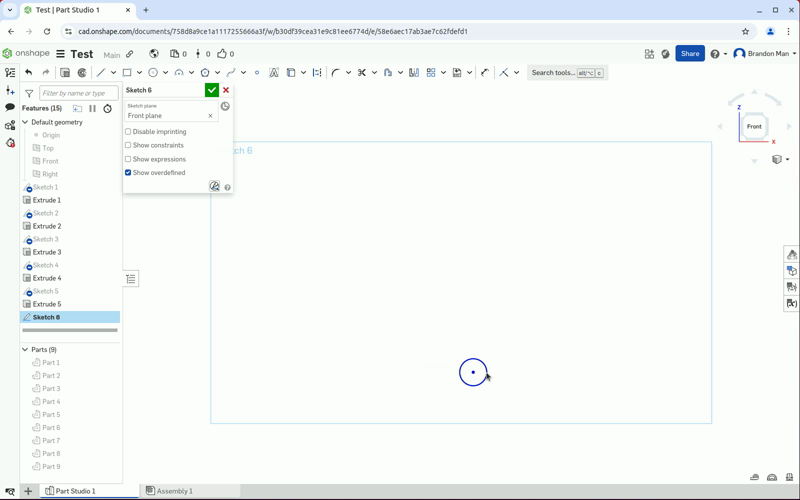
key_down(shift)
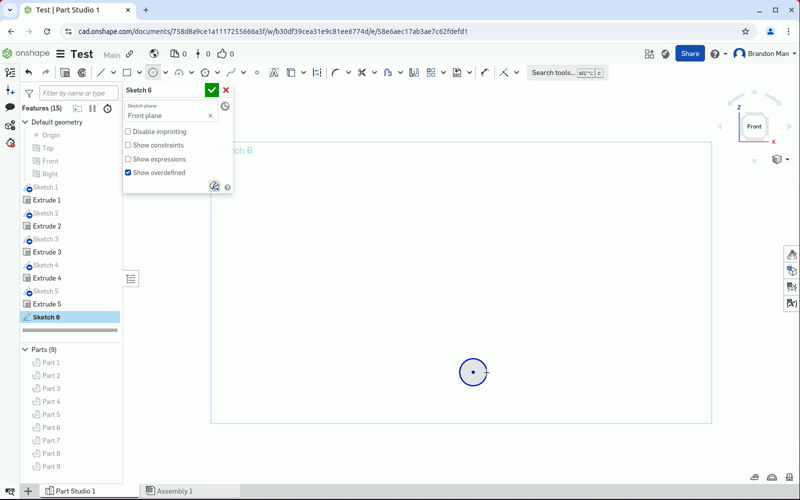
mouse_move(473, 372)
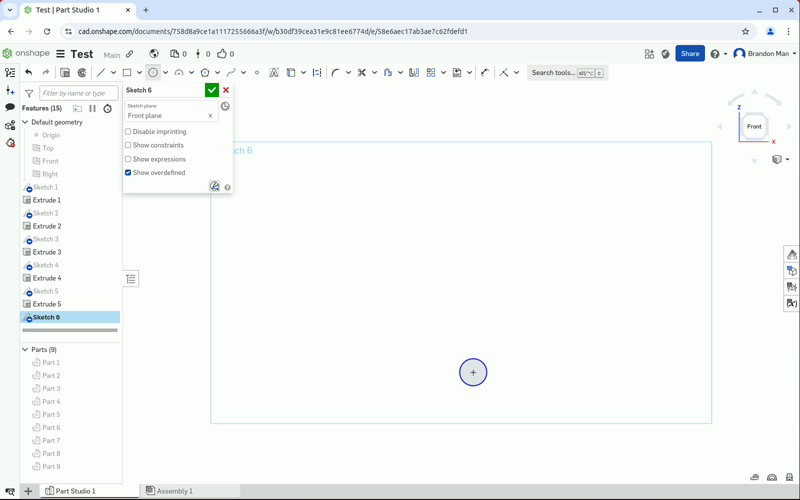
click(473, 372)
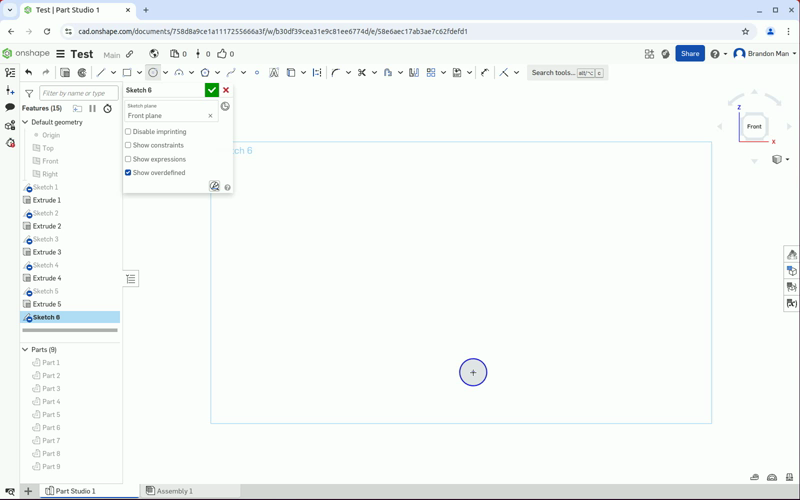
key_up(shift)
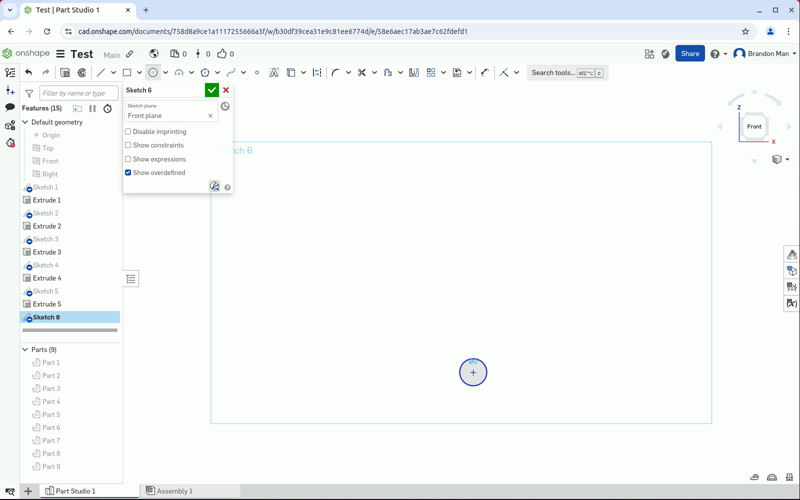
mouse_move(478, 372)
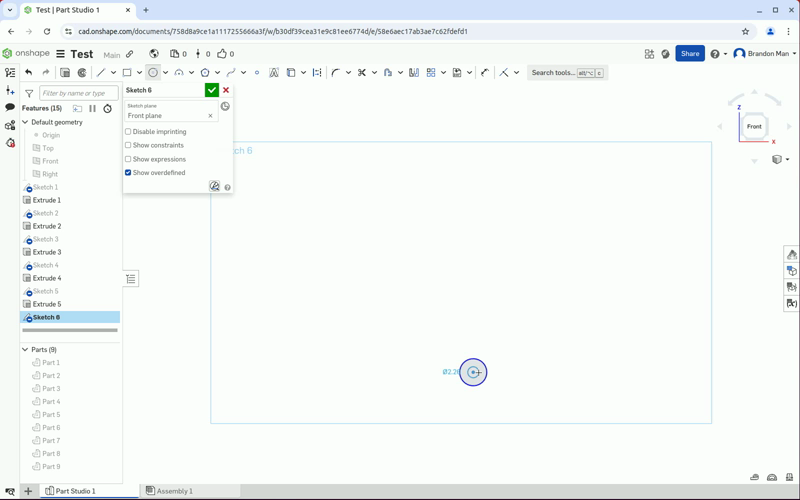
click(478, 372)
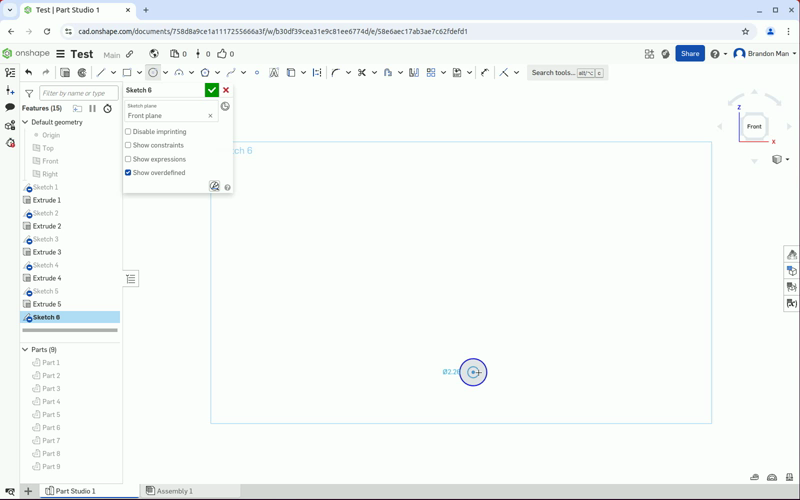
key(esc)
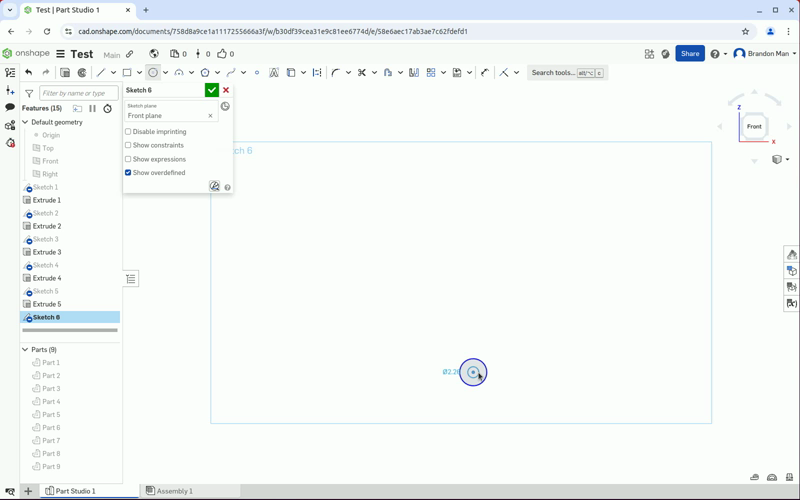
mouse_move(462, 371)
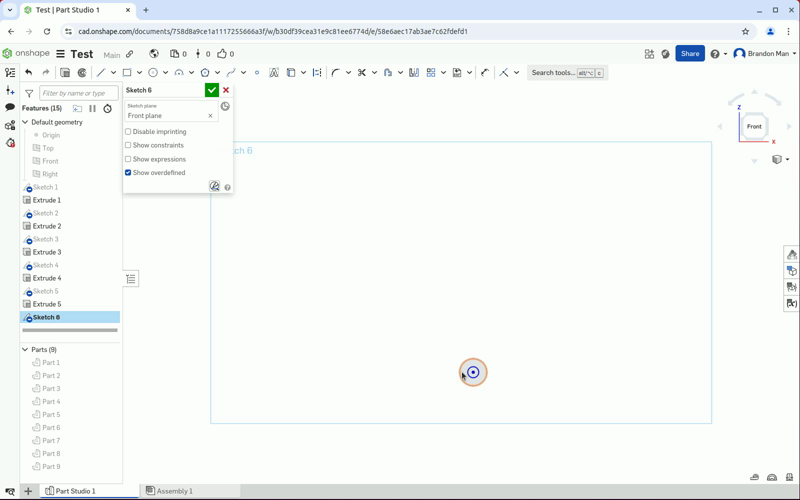
scroll(6)
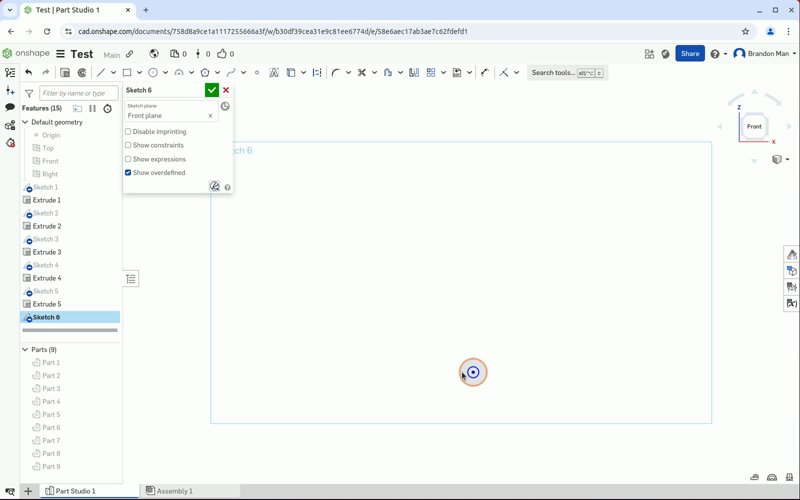
scroll(6)
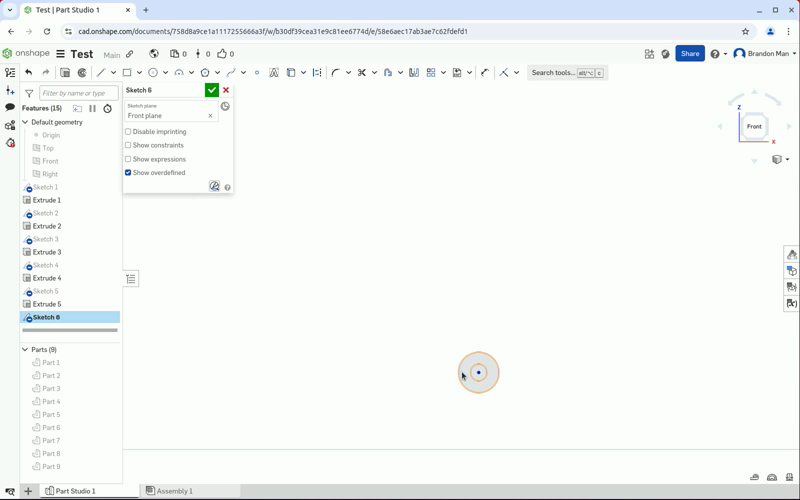
scroll(6)
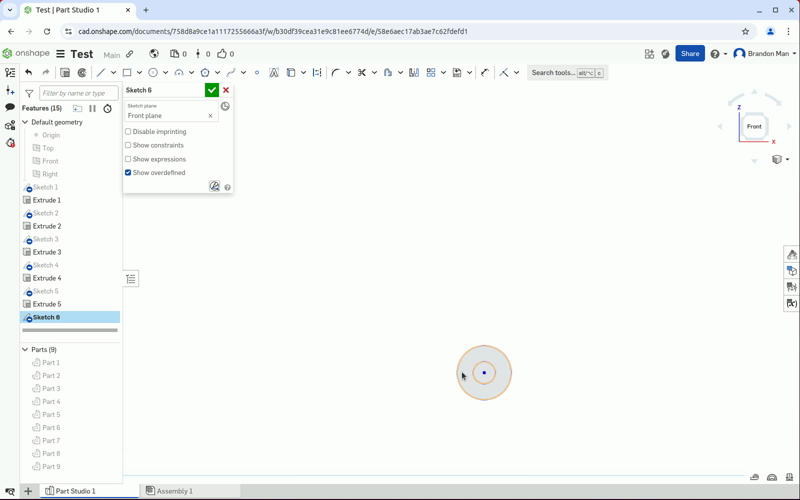
scroll(6)
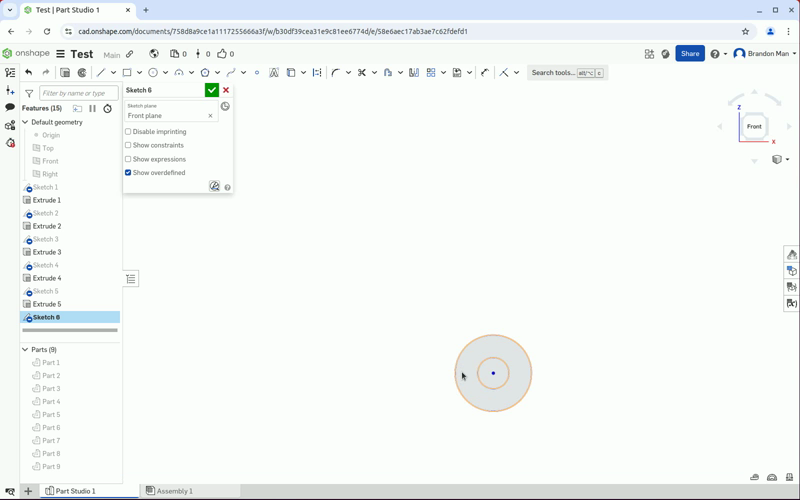
scroll(6)
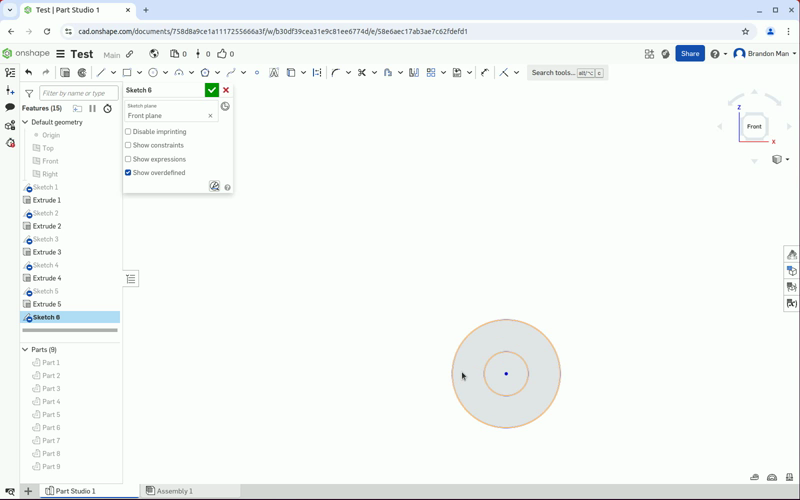
scroll(6)
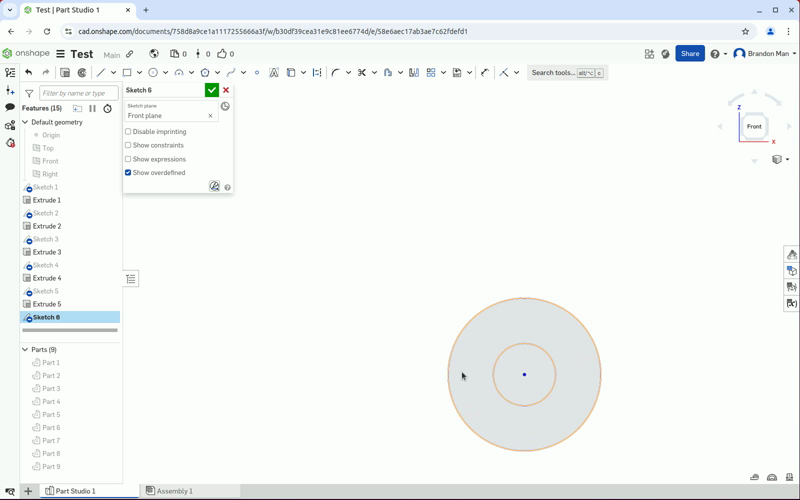
scroll(6)
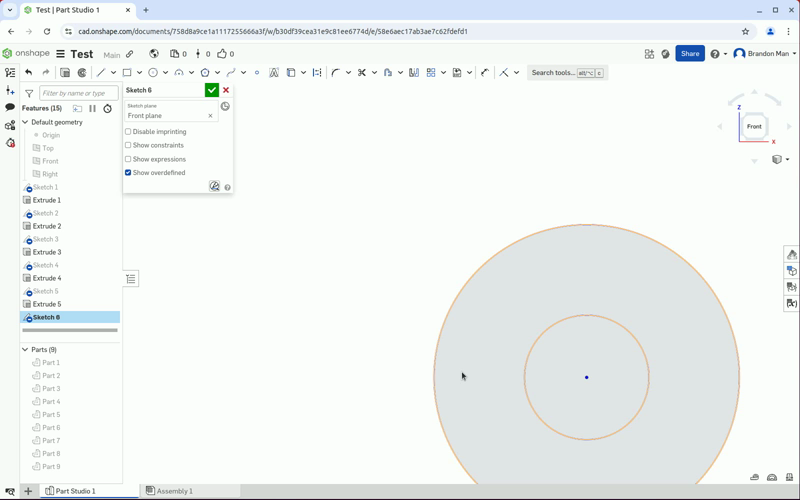
click(462, 371)
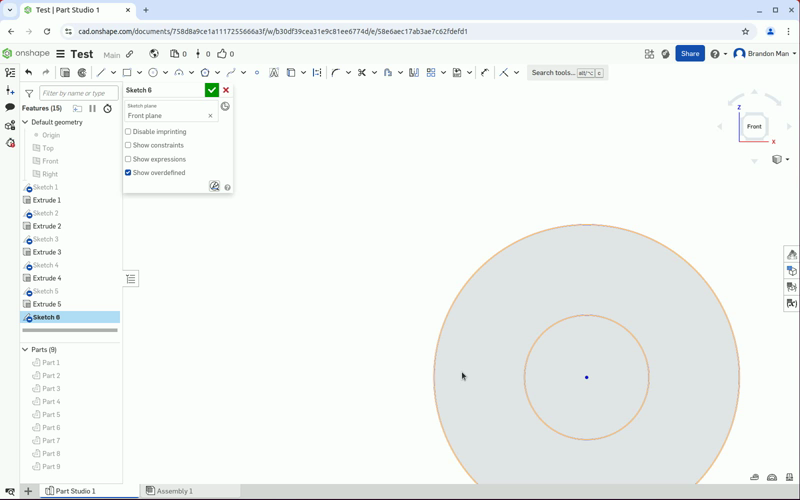
scroll(-6)
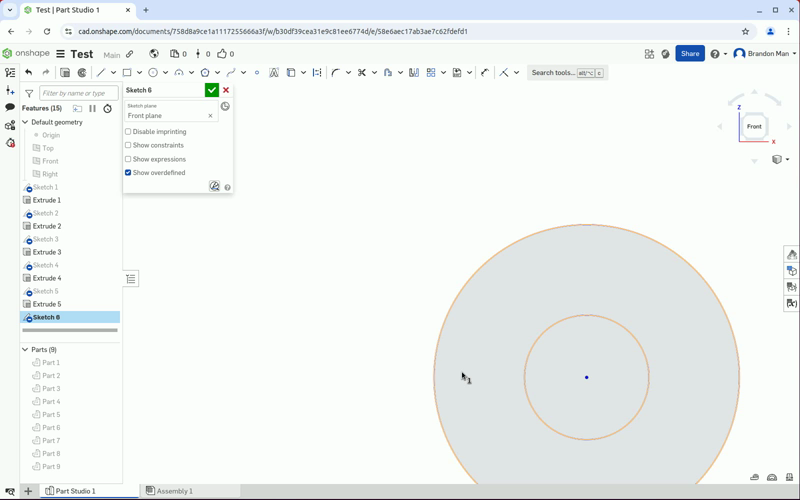
scroll(-6)
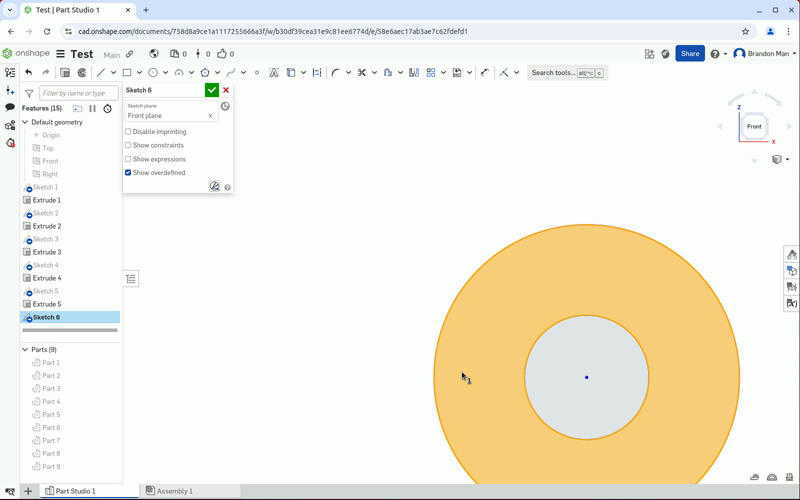
scroll(-6)
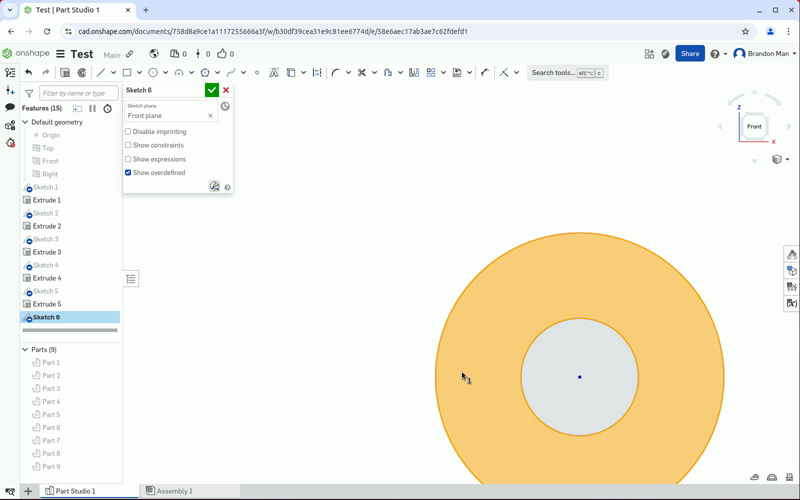
scroll(-6)
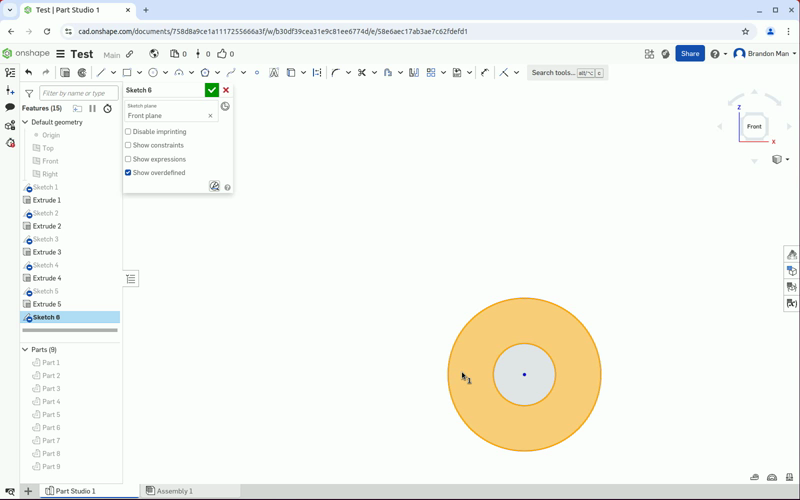
scroll(-6)
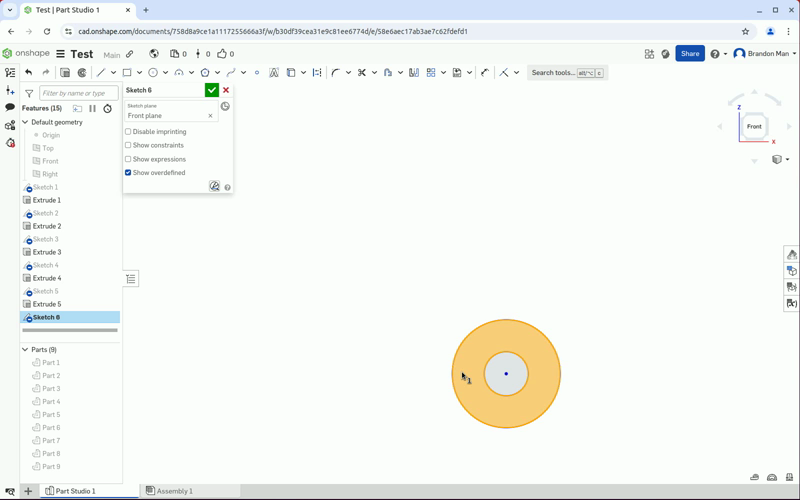
scroll(-6)
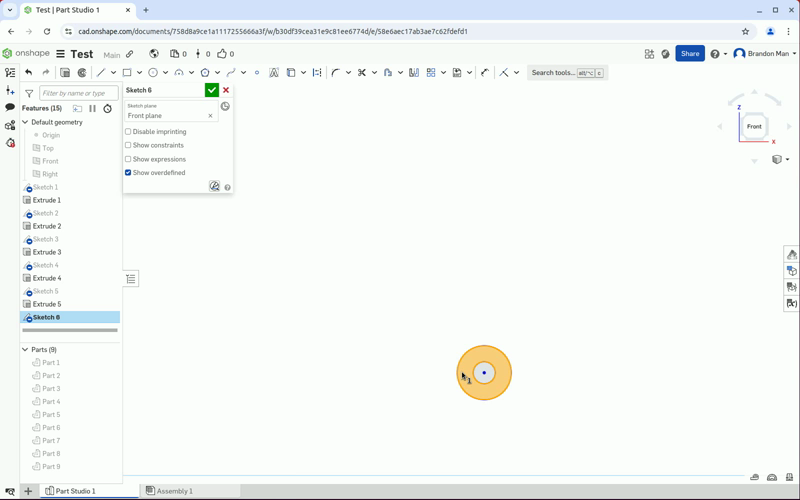
scroll(-6)
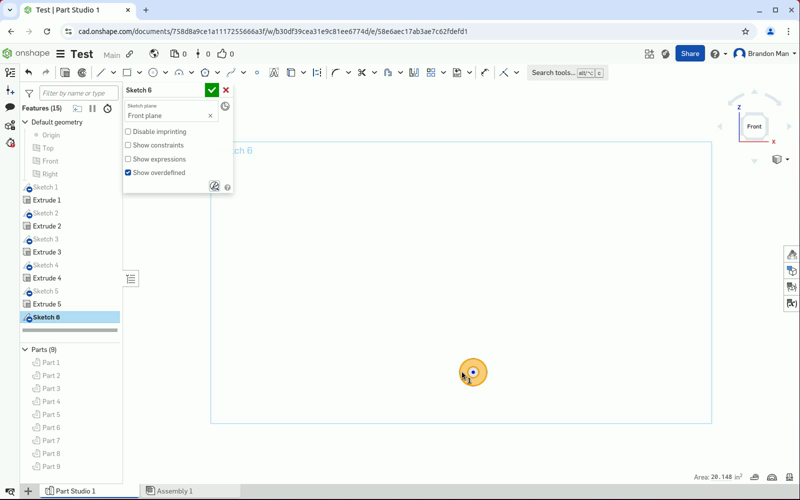
mouse_move(73, 352)
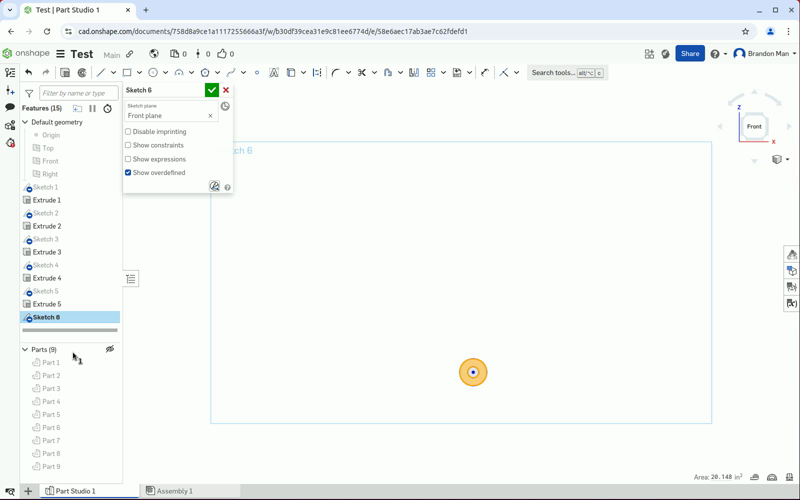
key(shift+y)
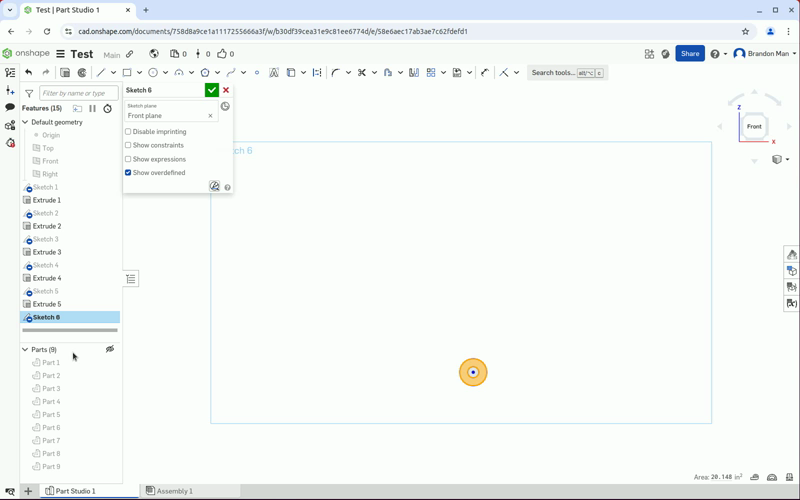
key(shift+e)
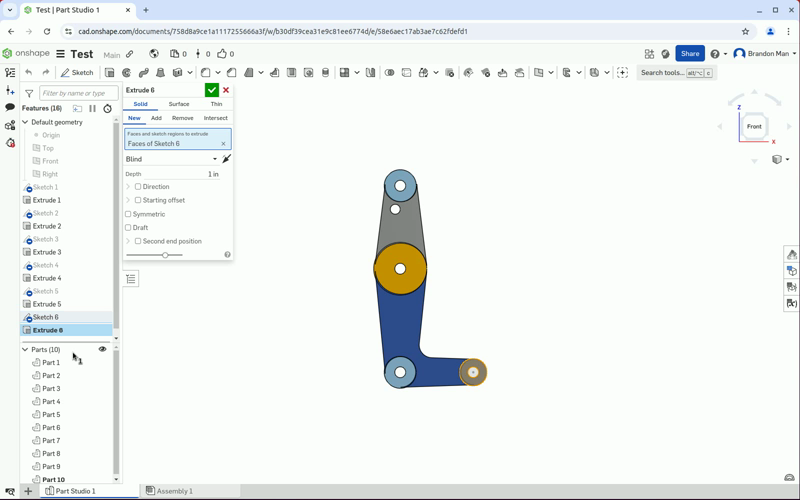
mouse_move(143, 106)
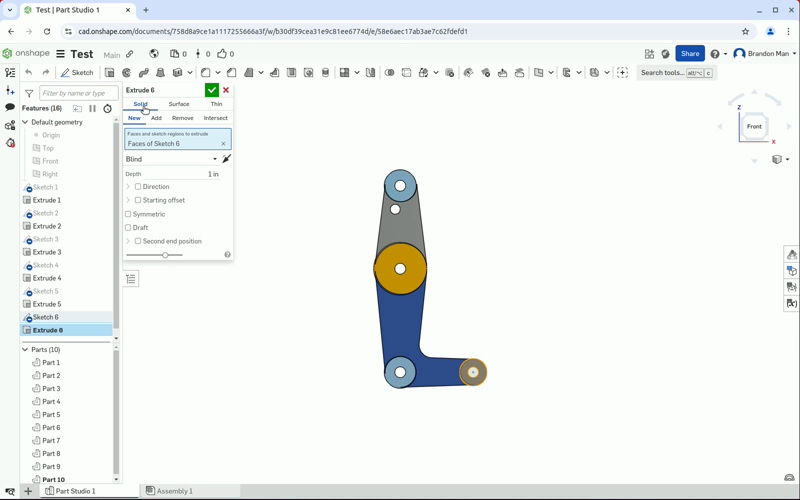
click(143, 106)
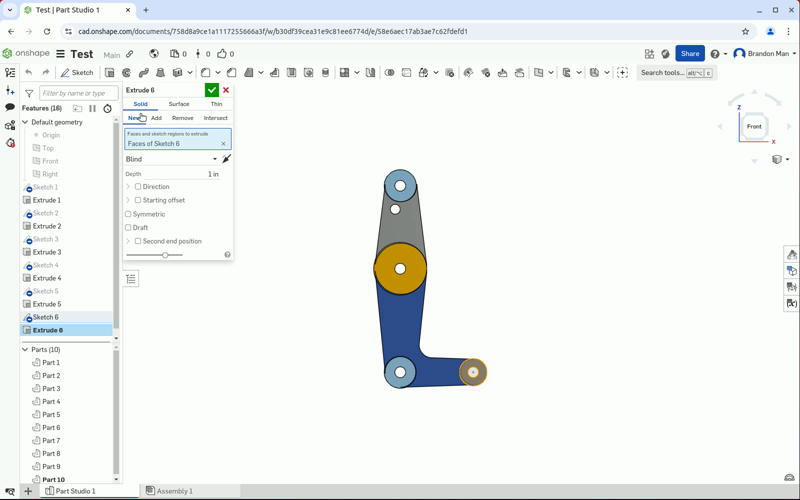
mouse_move(137, 120)
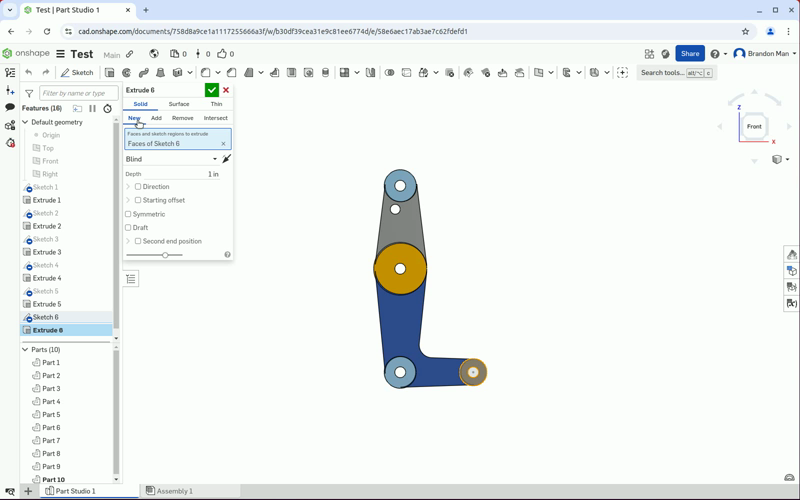
click(137, 120)
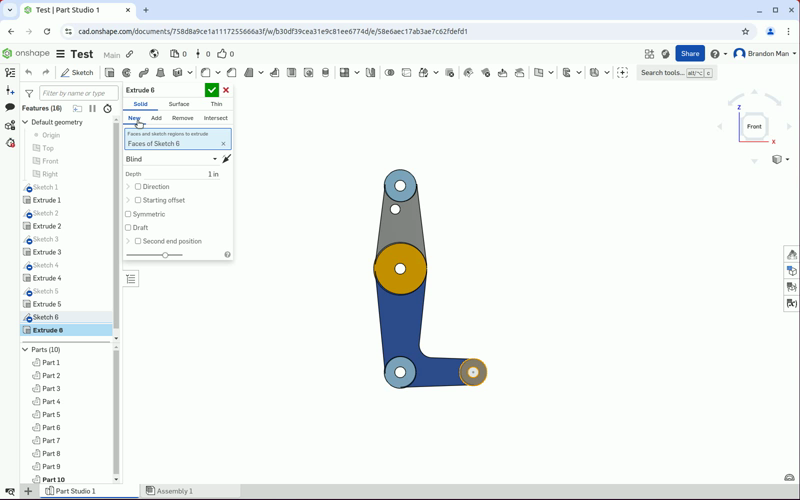
key(tab, 4)
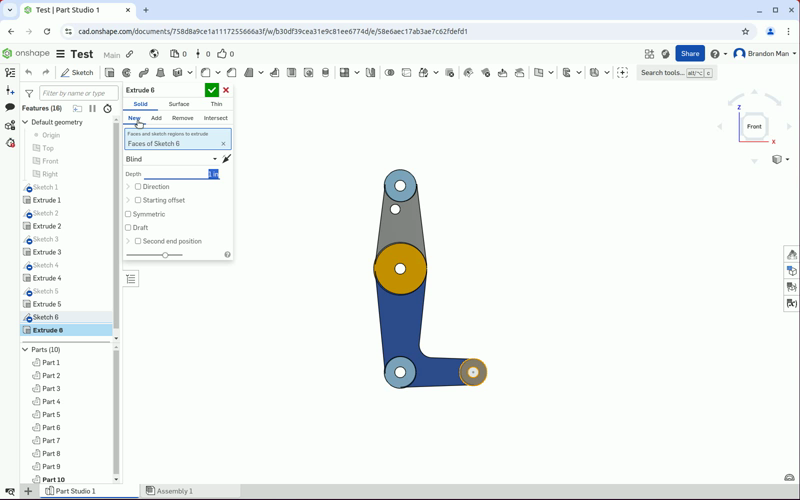
text(0.963)
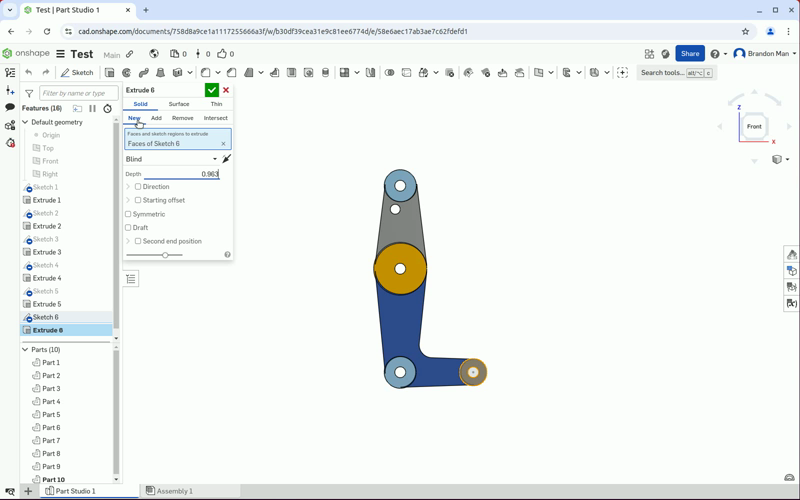
key(enter)
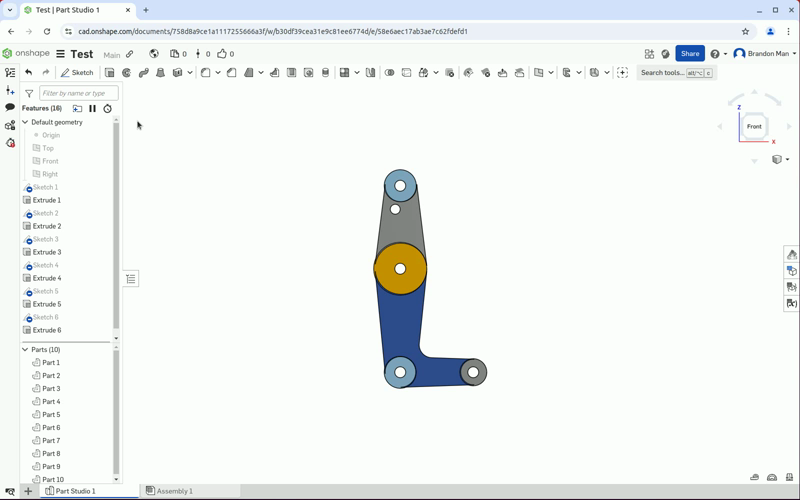
key(shift+h)
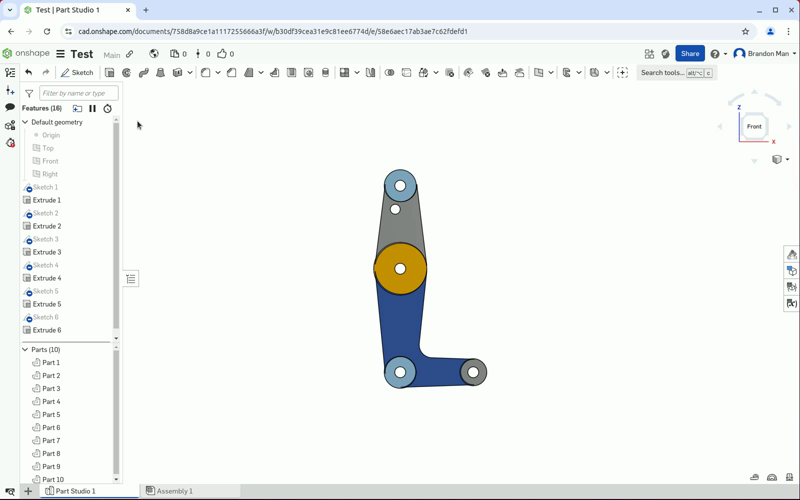
key(shift+h)
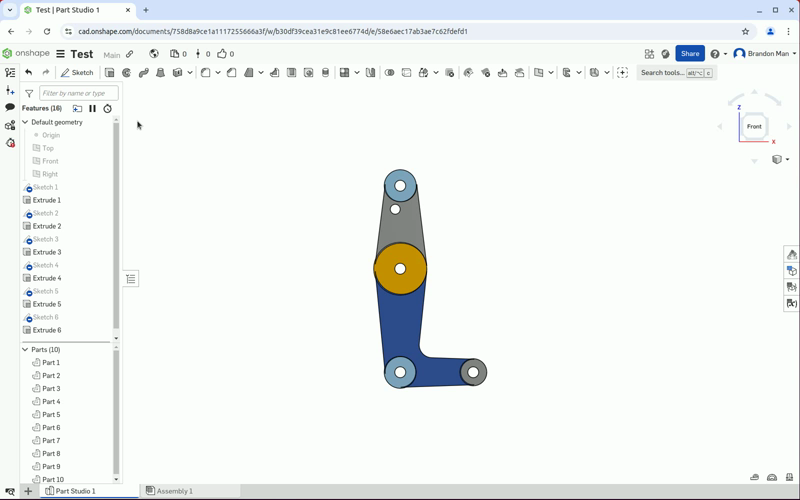
key(shift+7)
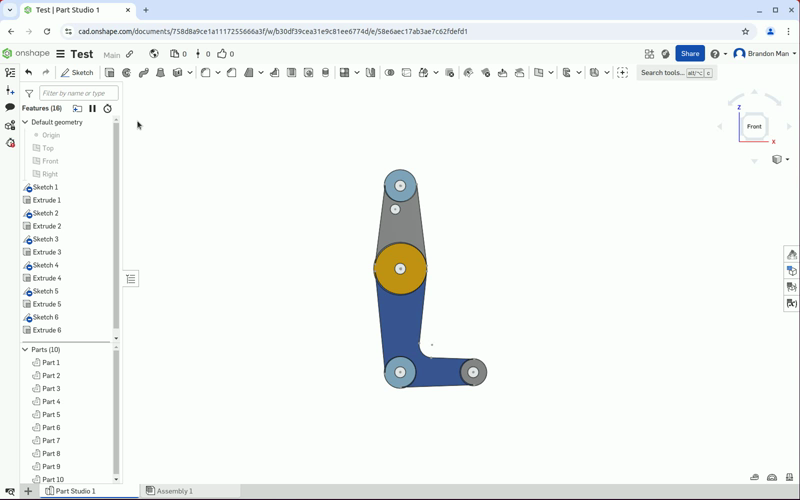
key(left, 2)
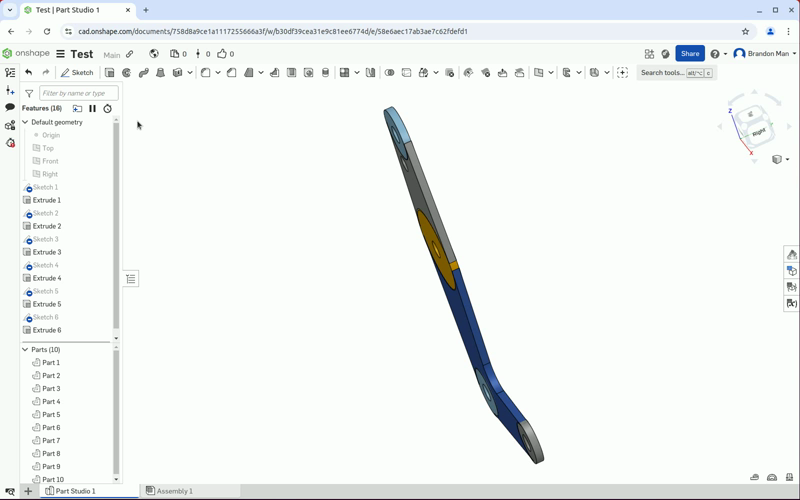
key(down, 2)
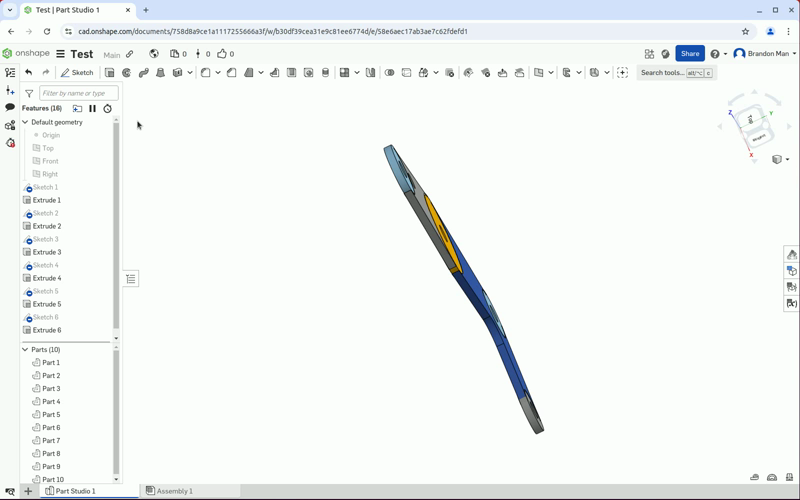
key(up, 2)
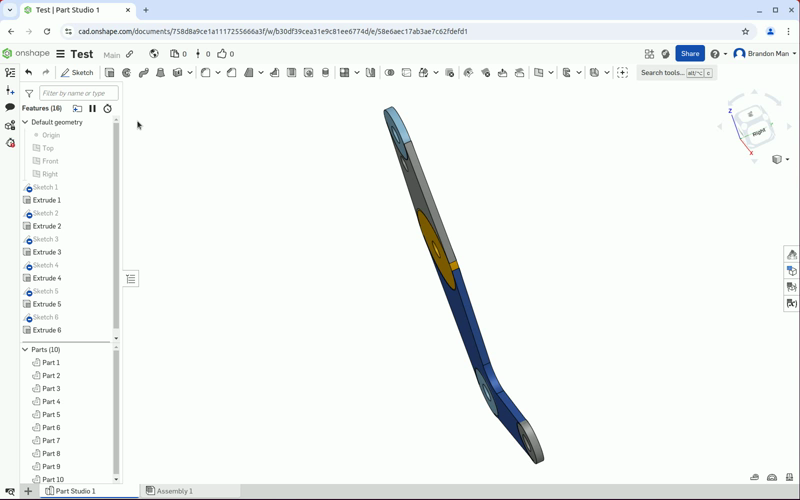
key(right, 2)
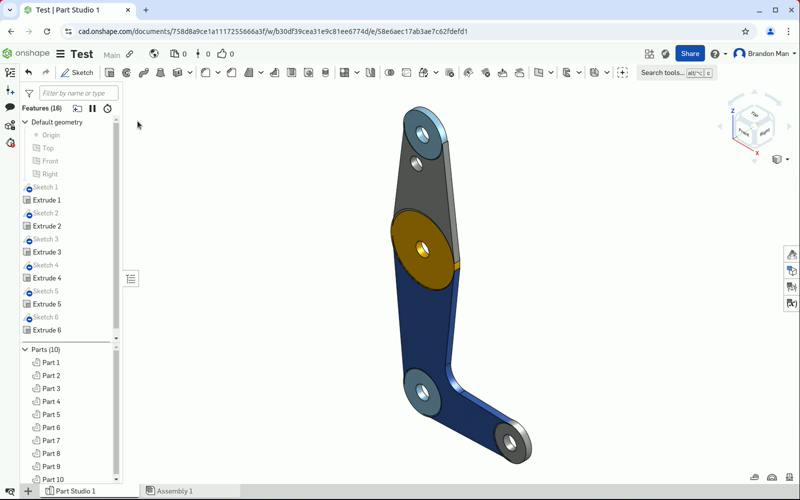
mouse_move(69, 189)
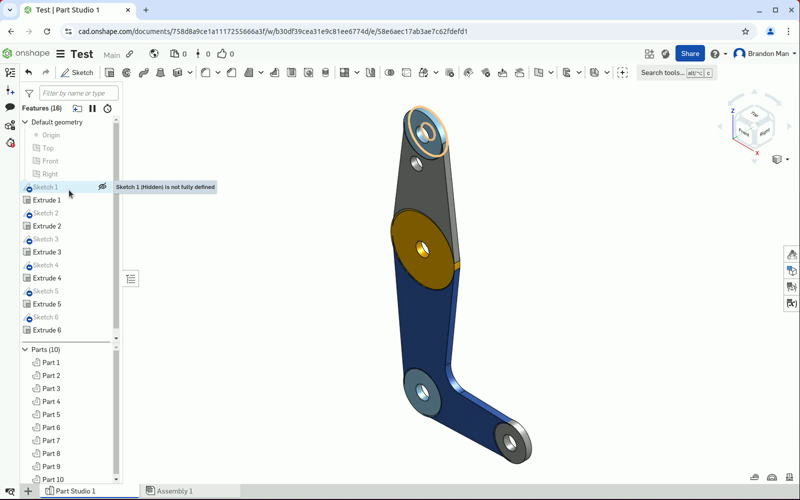
click(69, 189)